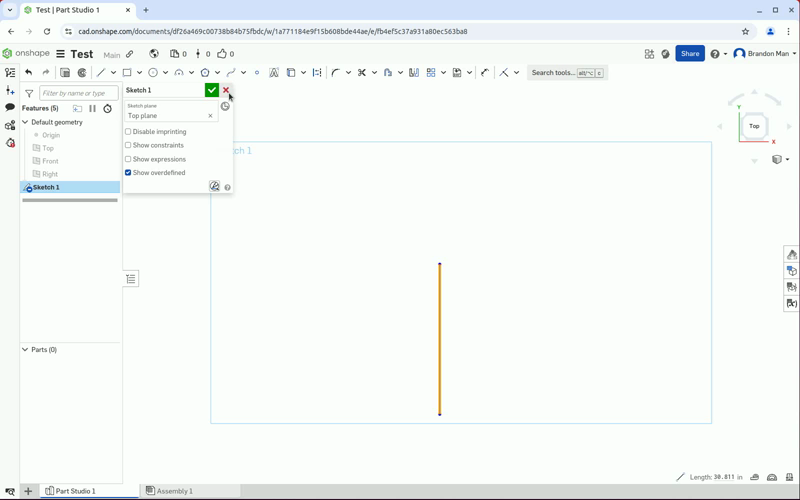
key(shift+h)
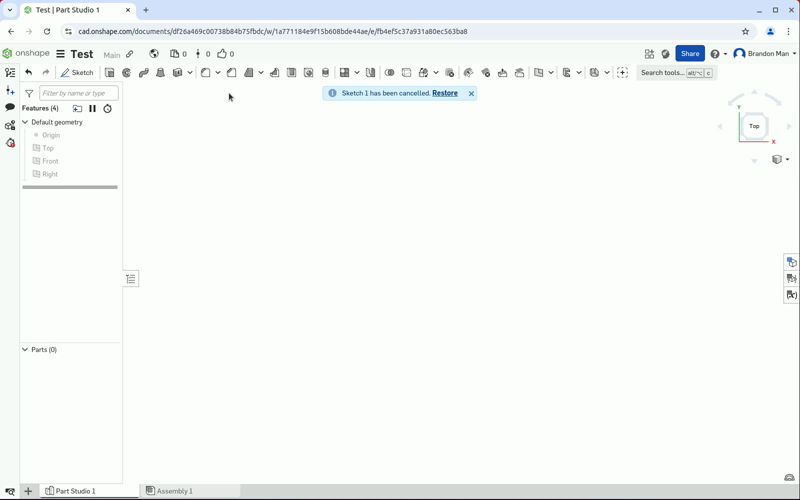
mouse_move(73, 352)
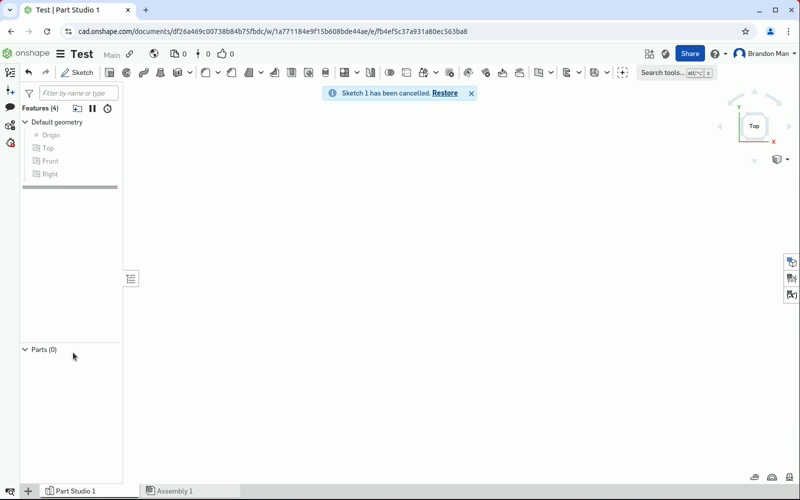
key(y)
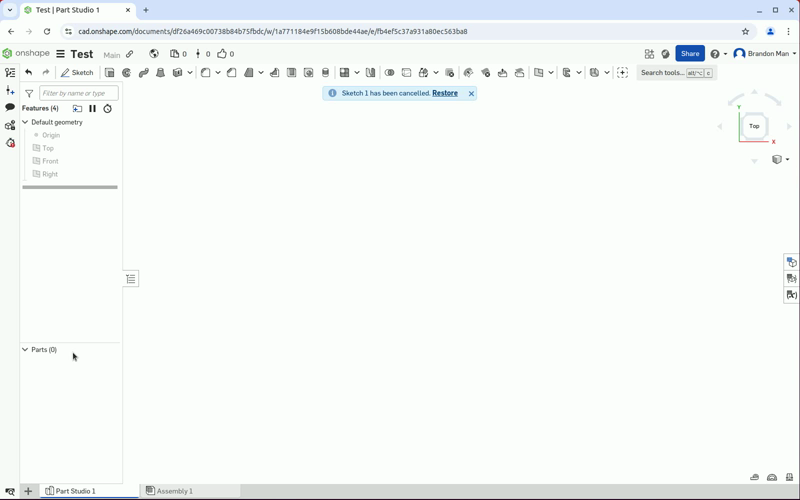
key(shift+p)
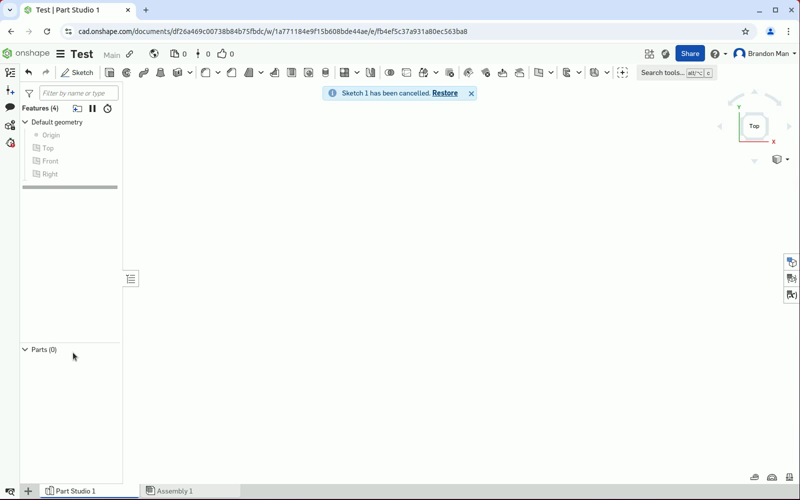
key(space)
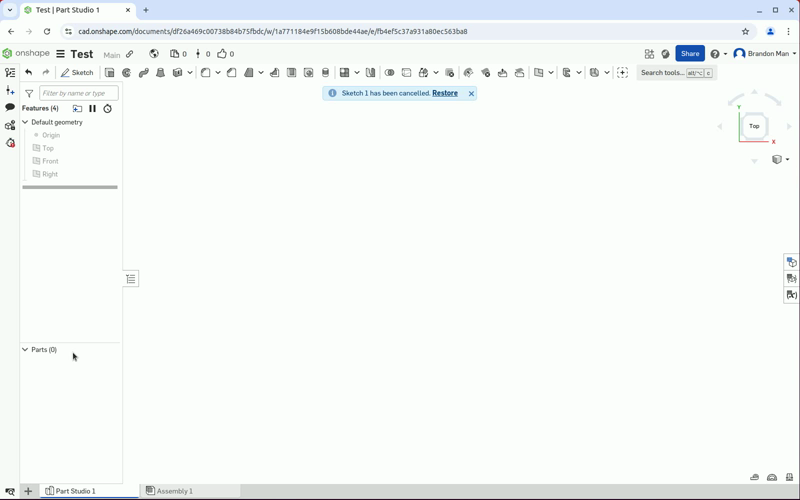
key_down(shift)
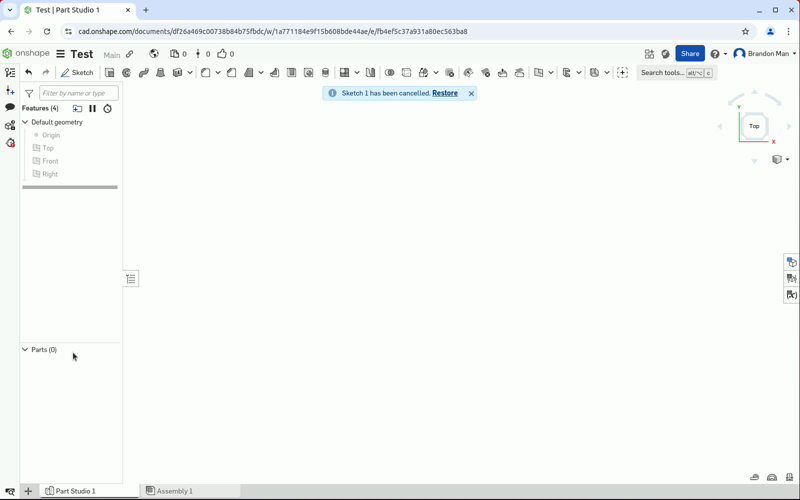
key(up)
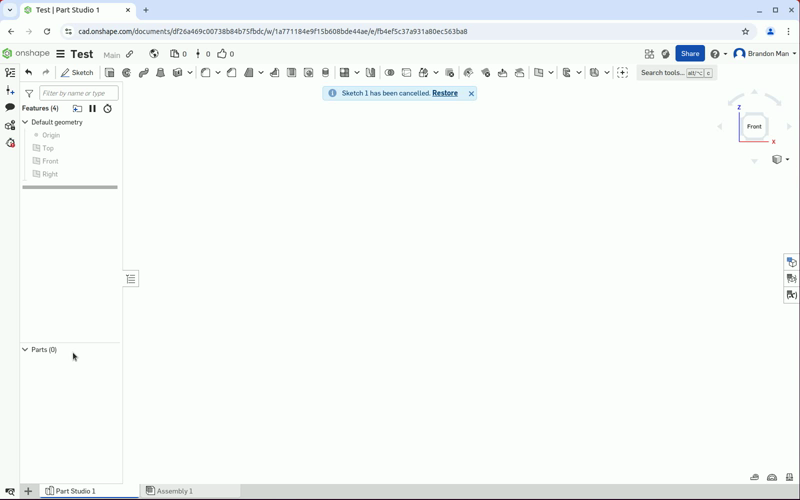
key_up(shift)
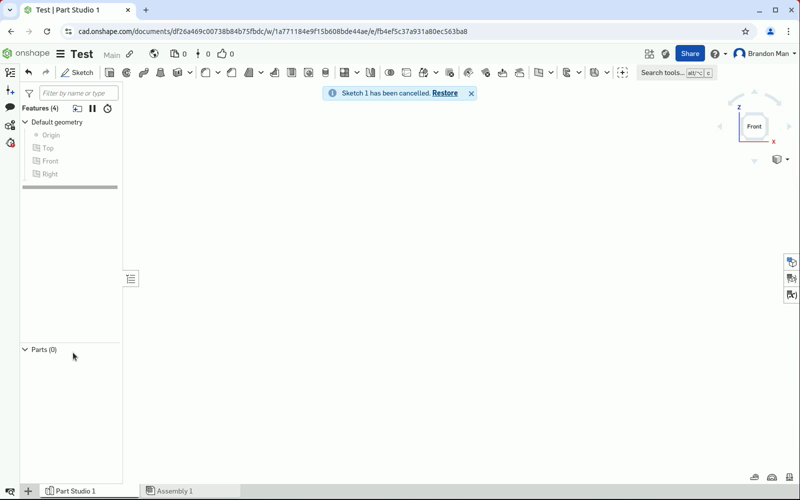
mouse_move(73, 352)
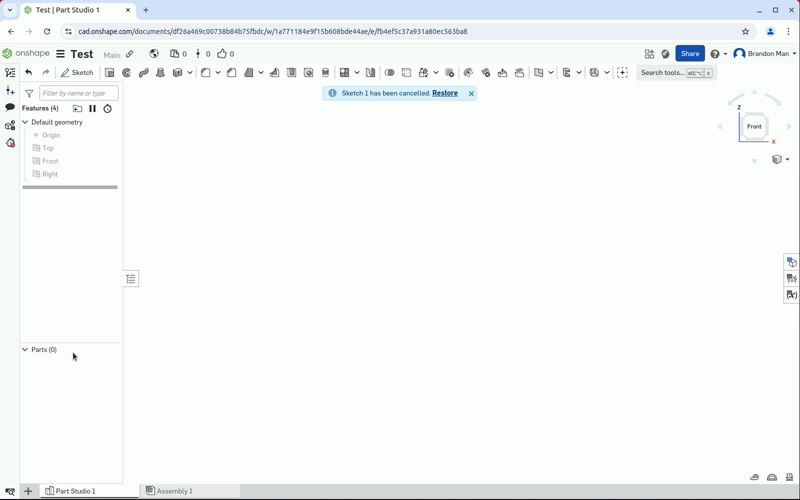
key(shift+y)
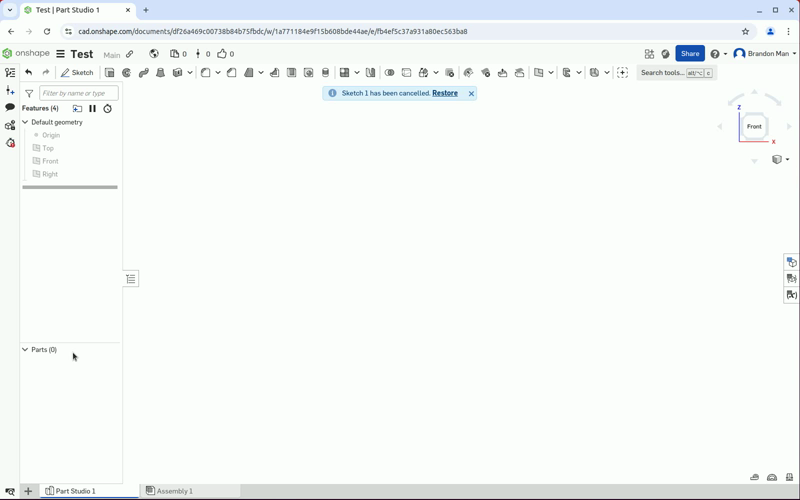
key(shift+s)
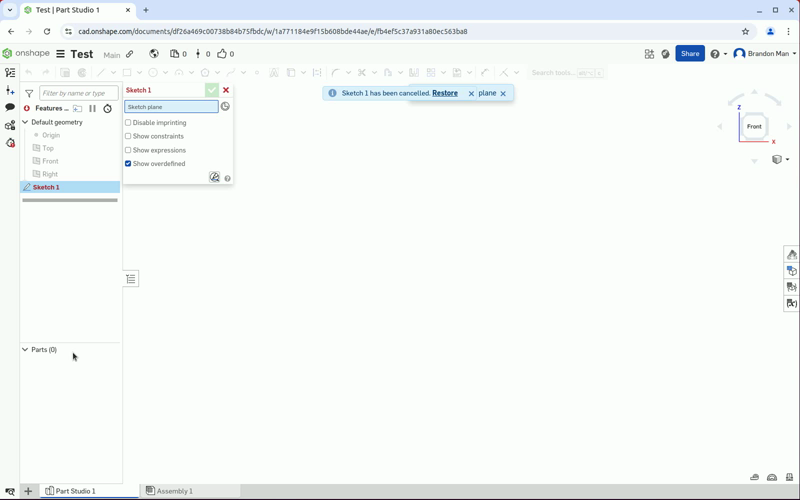
mouse_move(73, 163)
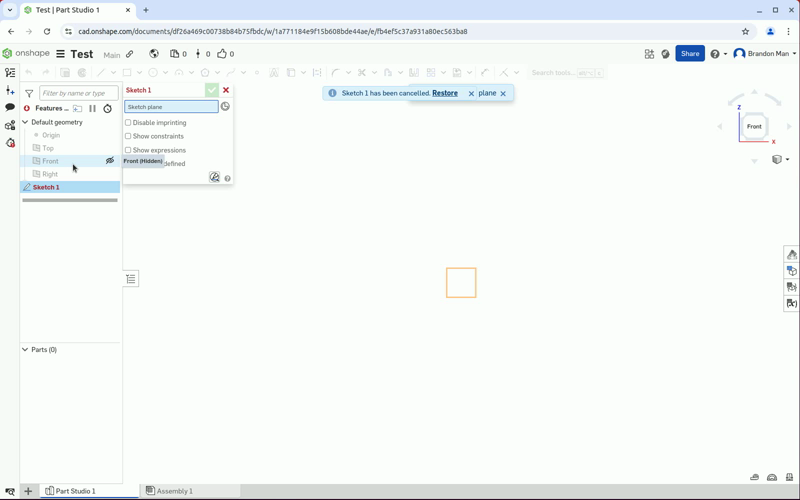
click(73, 163)
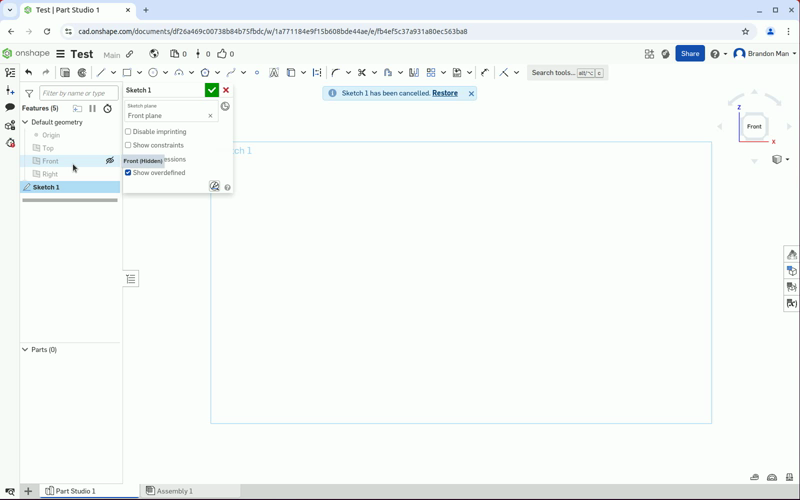
mouse_move(73, 352)
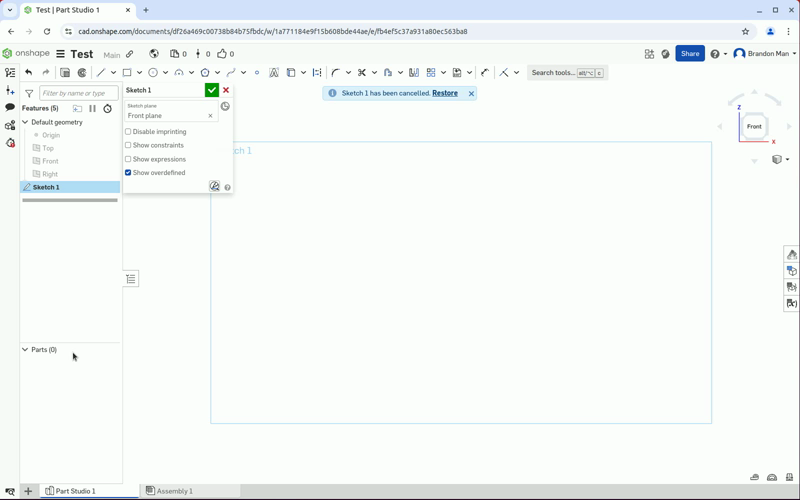
key(y)
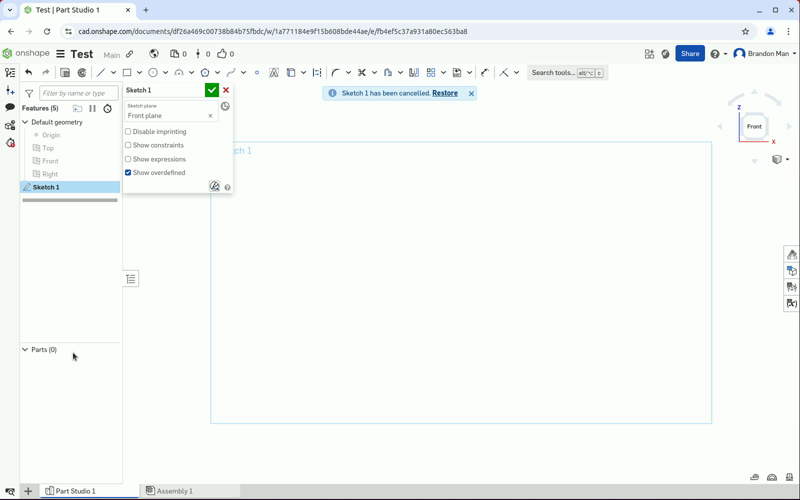
key(l)
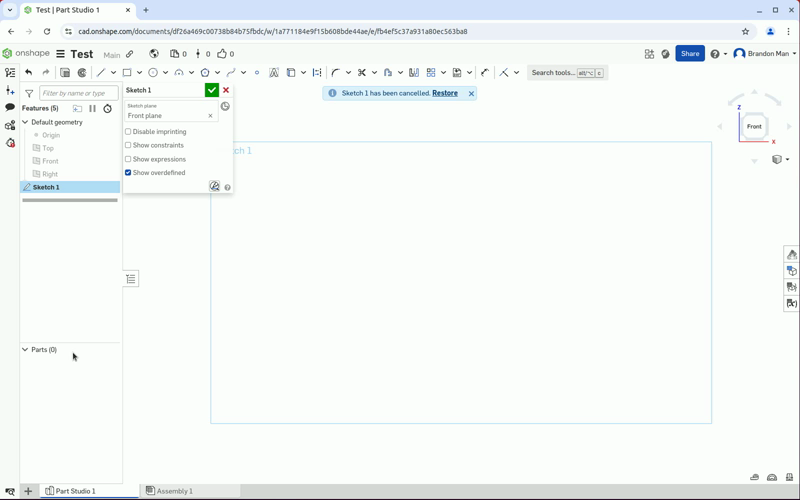
key_down(shift)
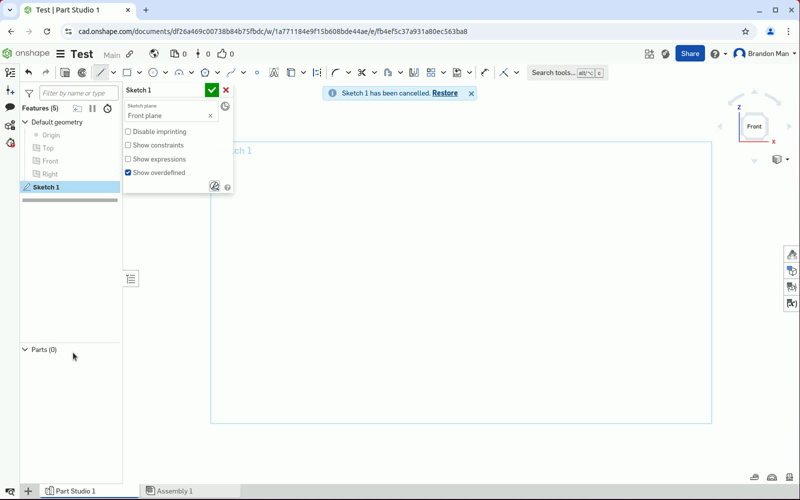
mouse_move(392, 395)
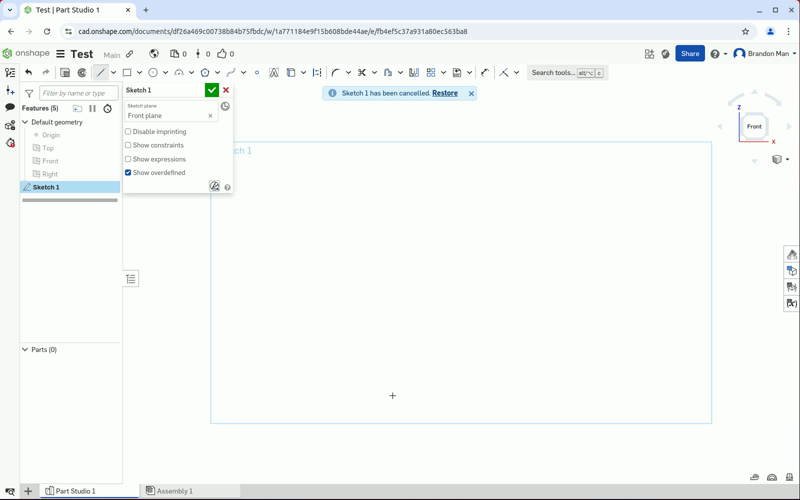
click(392, 395)
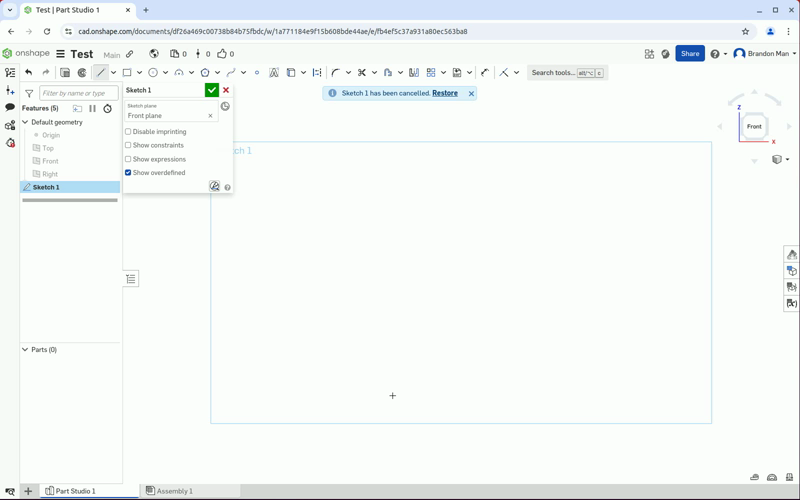
key_up(shift)
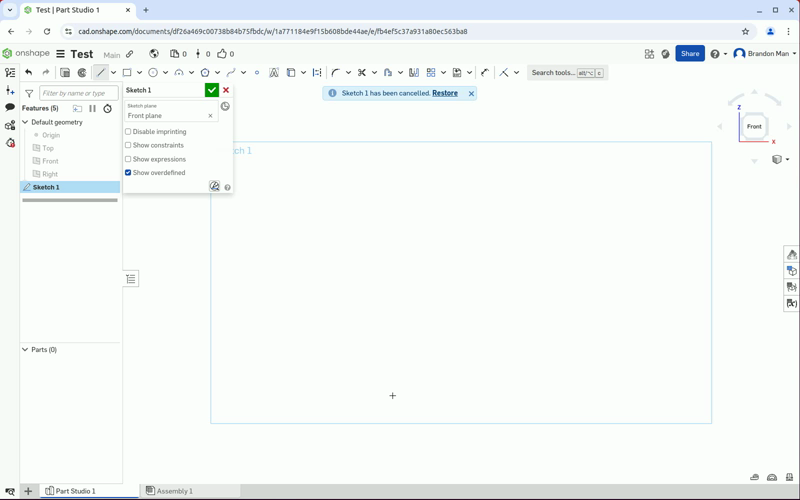
key_down(shift)
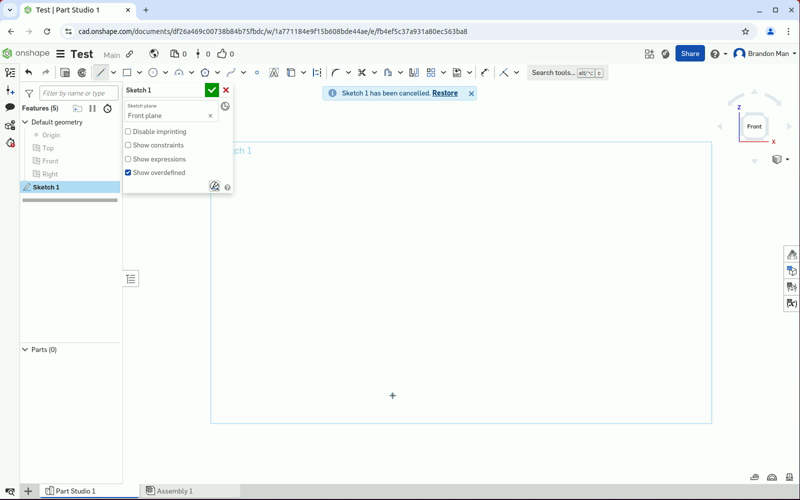
mouse_move(524, 395)
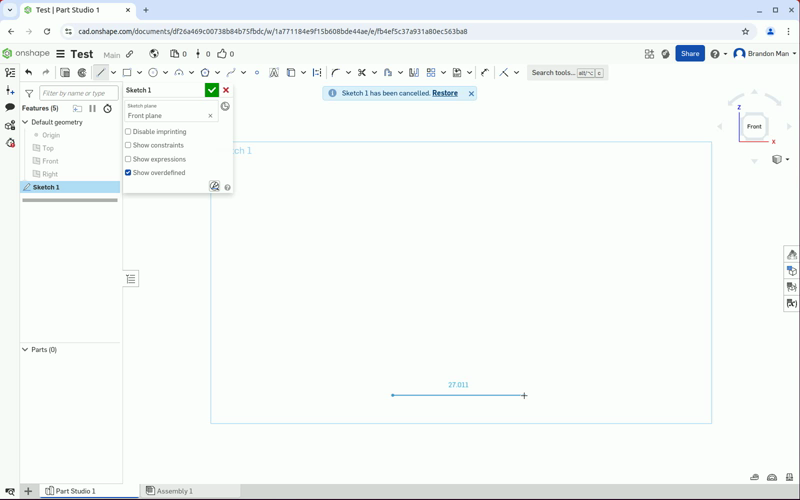
click(524, 395)
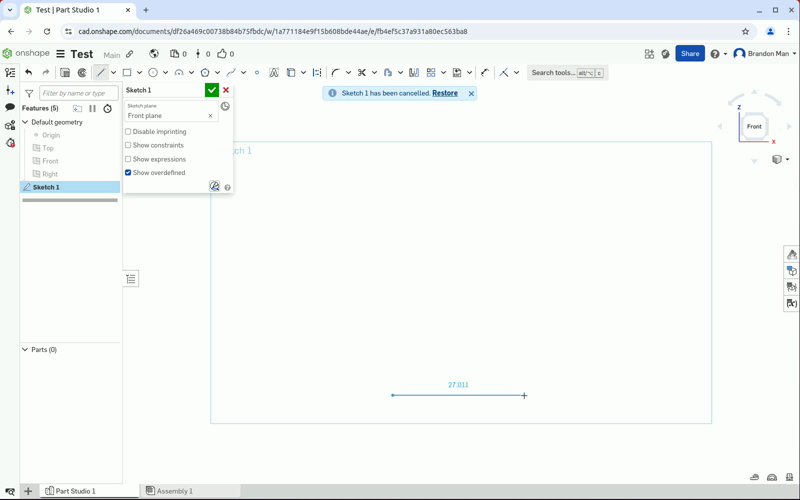
key_up(shift)
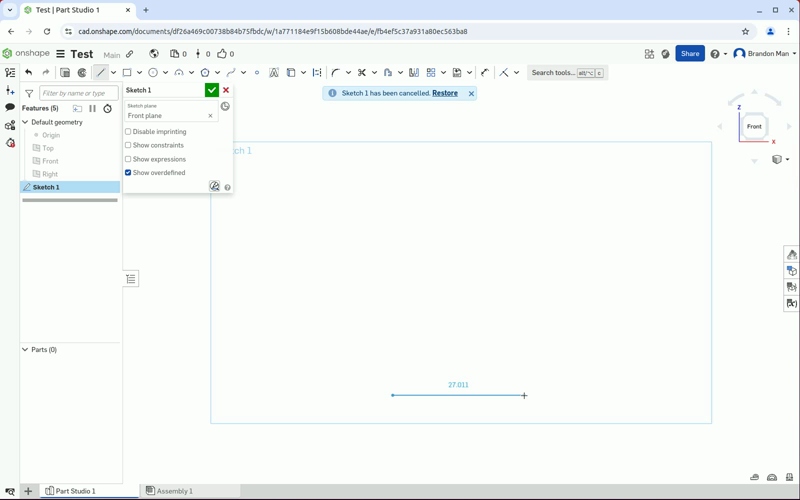
key_down(shift)
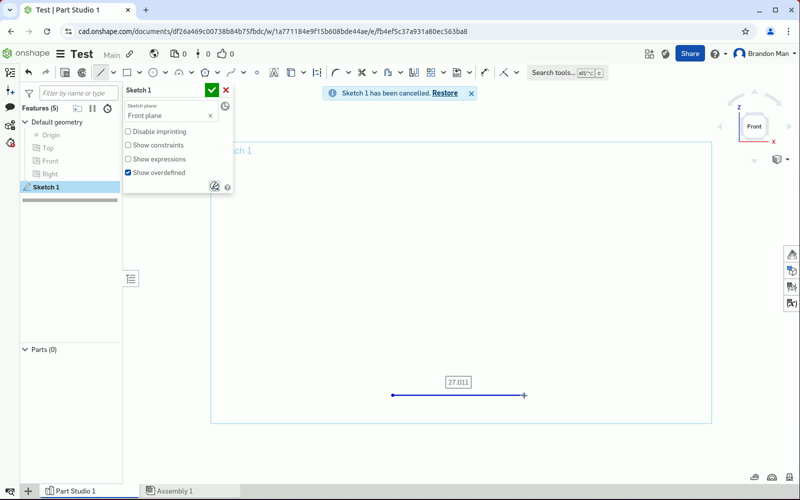
mouse_move(404, 244)
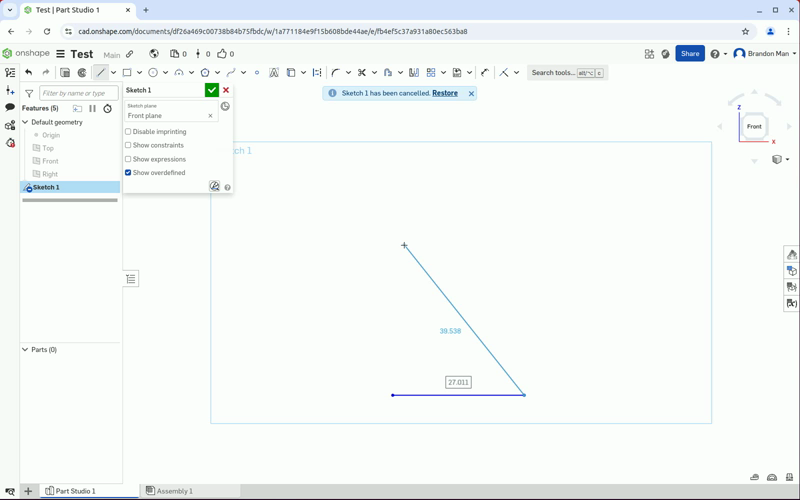
click(404, 244)
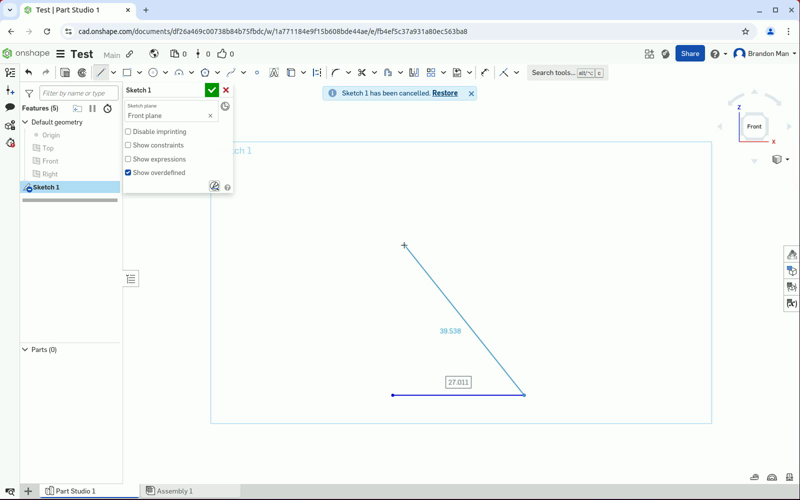
key_up(shift)
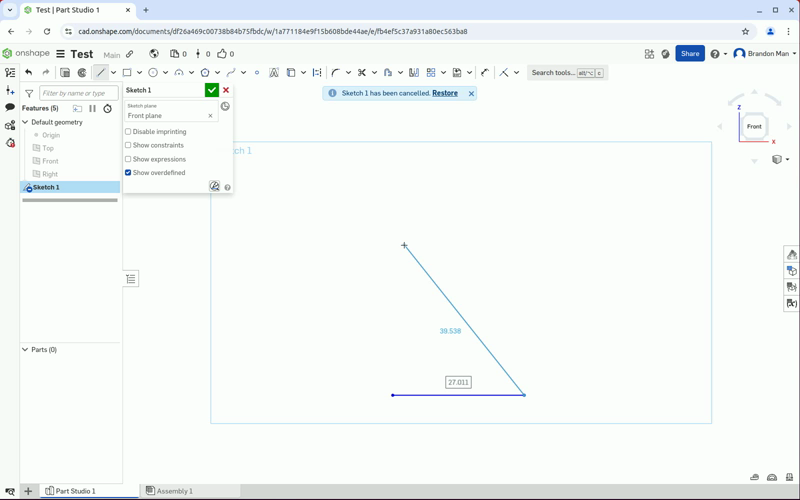
key(esc)
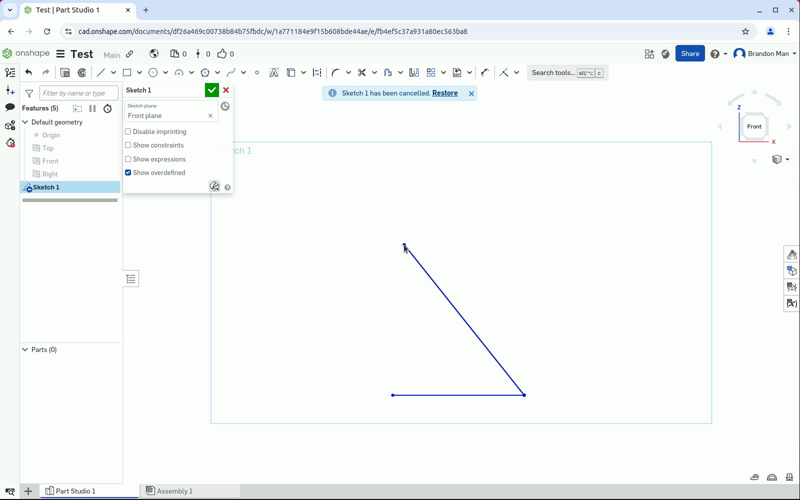
key(a)
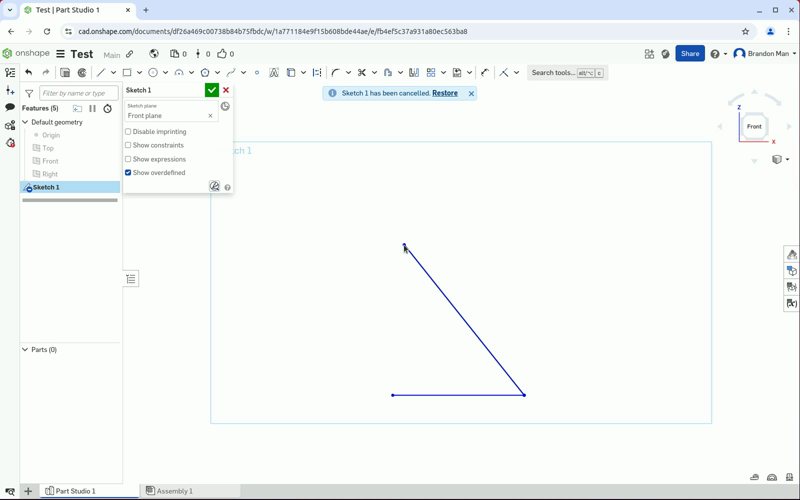
mouse_move(404, 244)
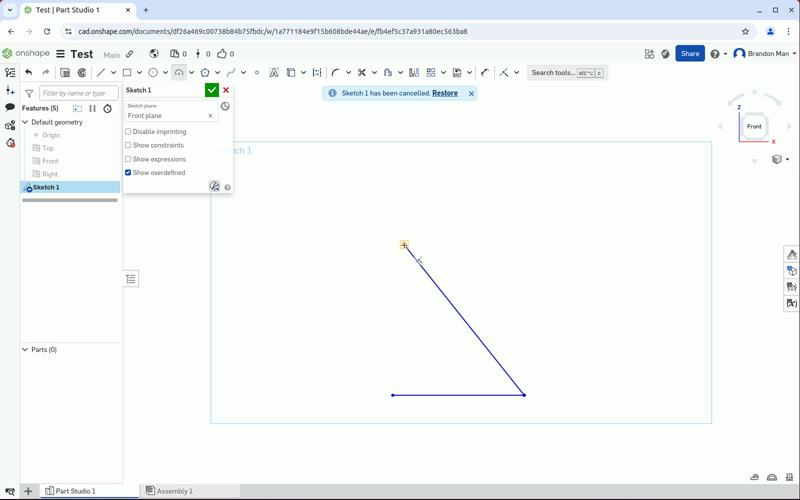
click(404, 244)
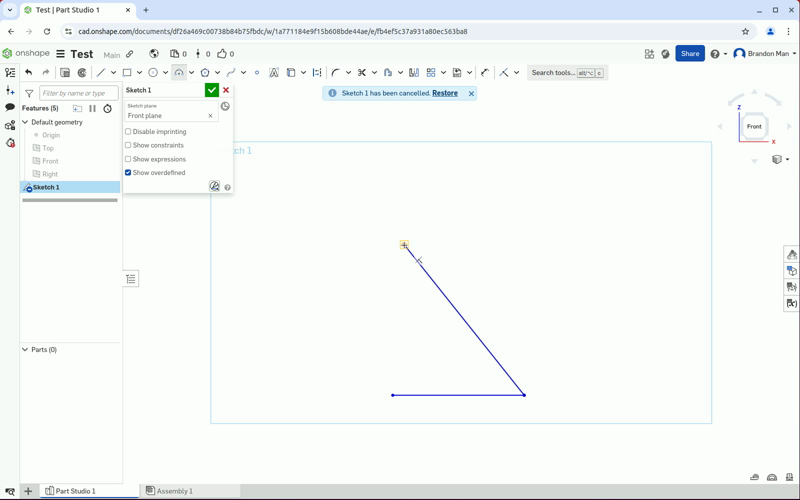
key_down(shift)
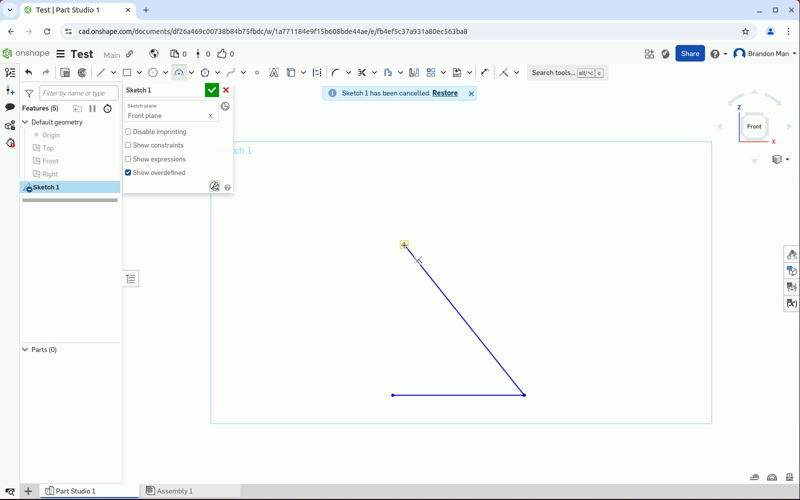
mouse_move(392, 247)
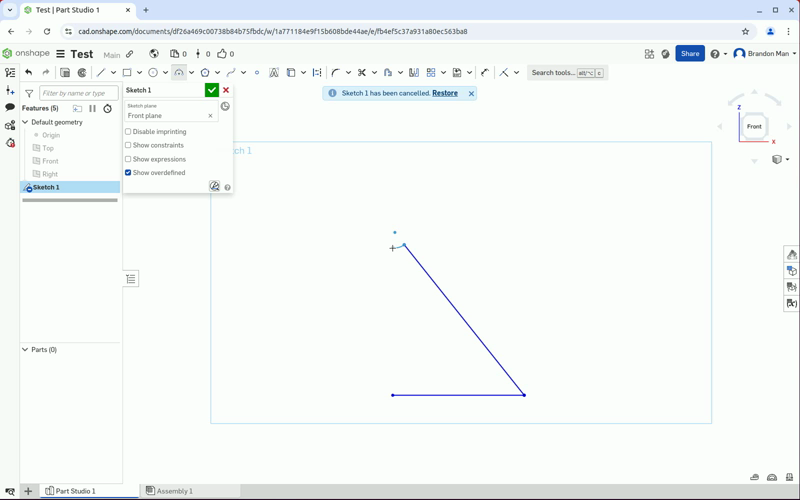
click(392, 247)
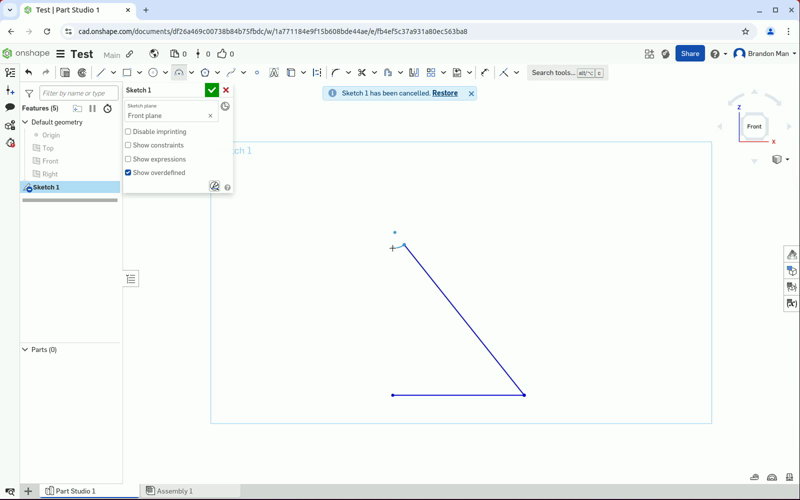
mouse_move(397, 242)
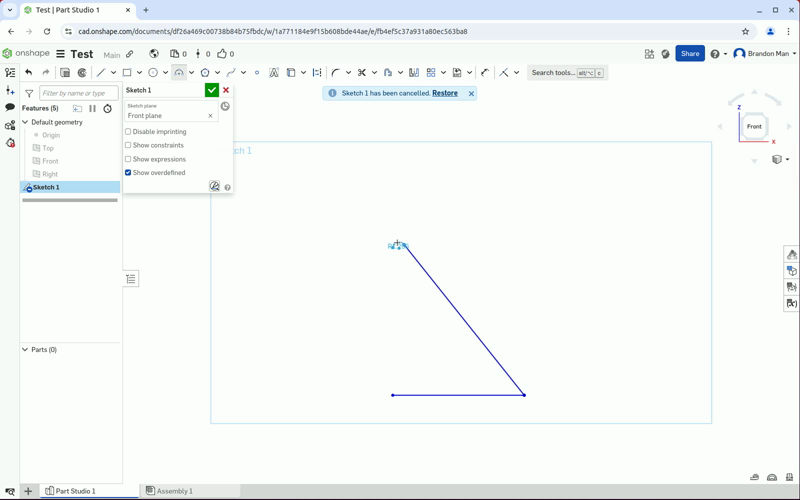
click(397, 242)
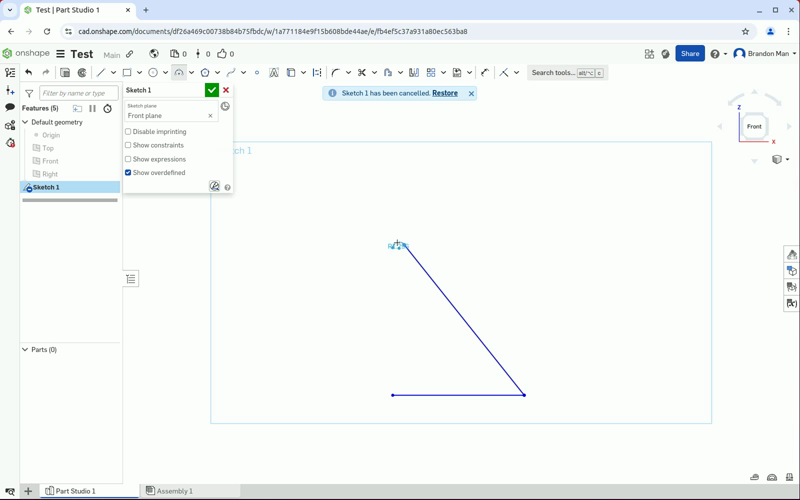
key_up(shift)
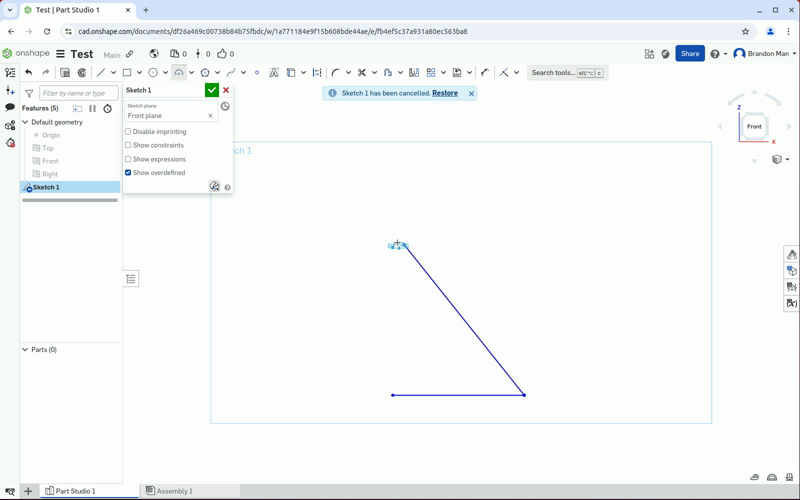
key(esc)
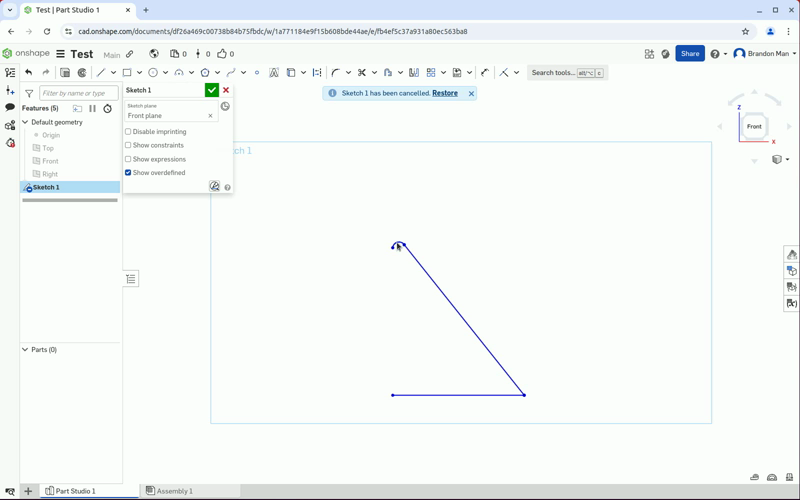
key(l)
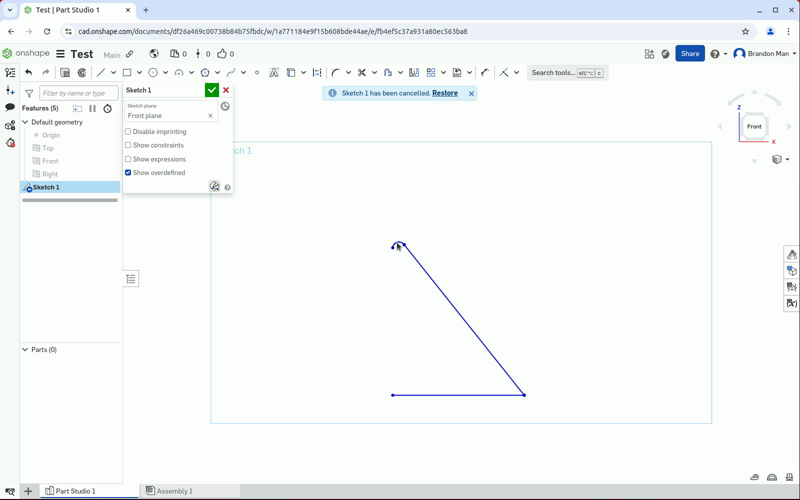
mouse_move(392, 247)
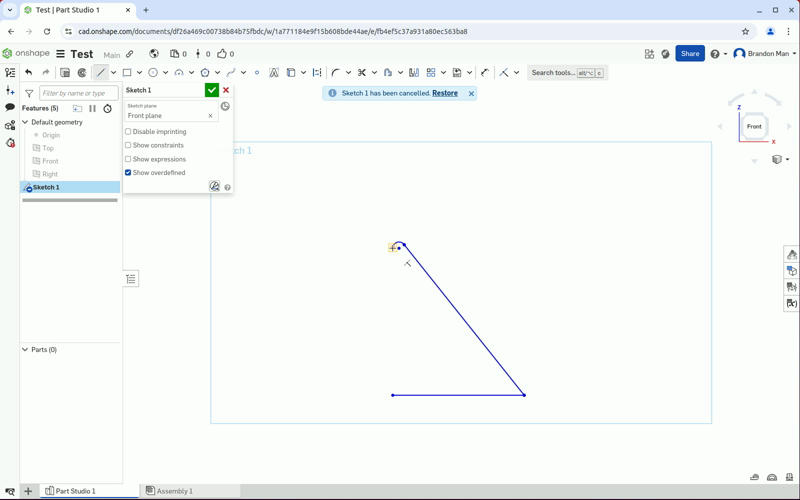
click(392, 247)
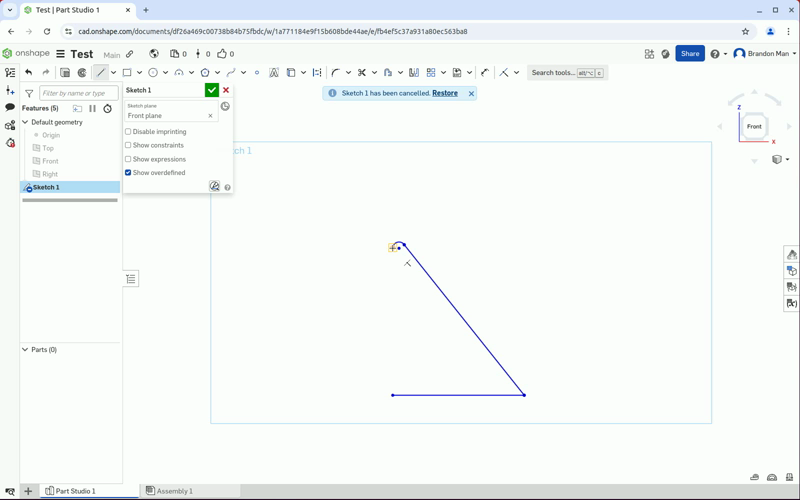
key_down(shift)
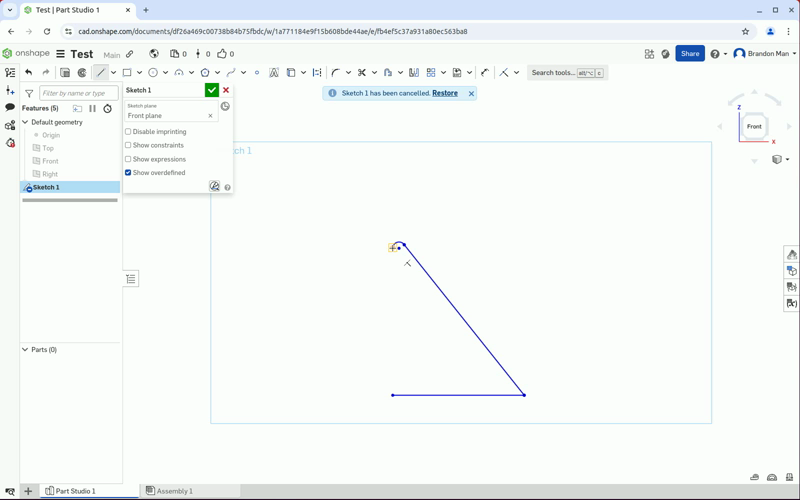
mouse_move(392, 395)
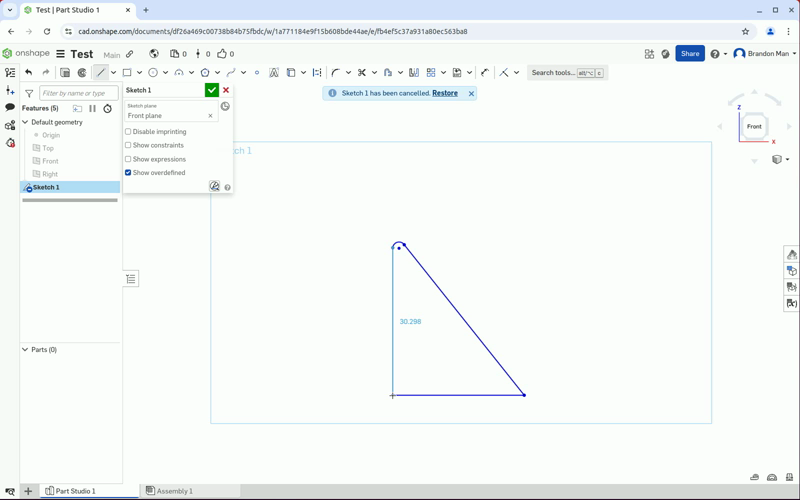
key_up(shift)
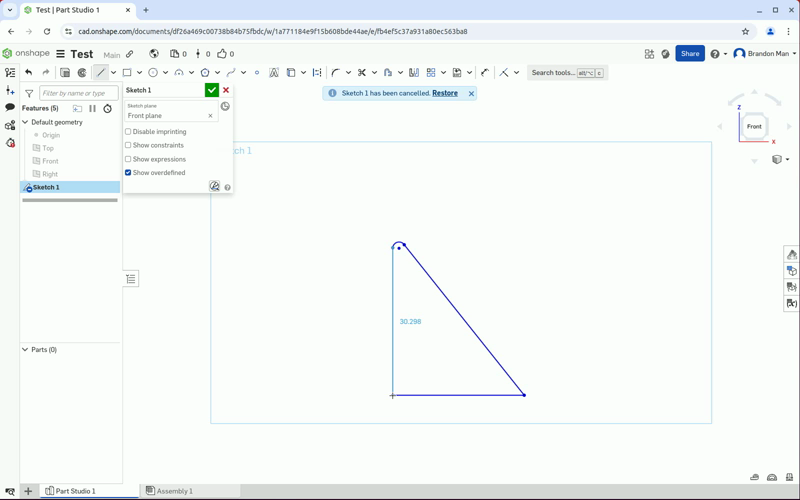
click(392, 395)
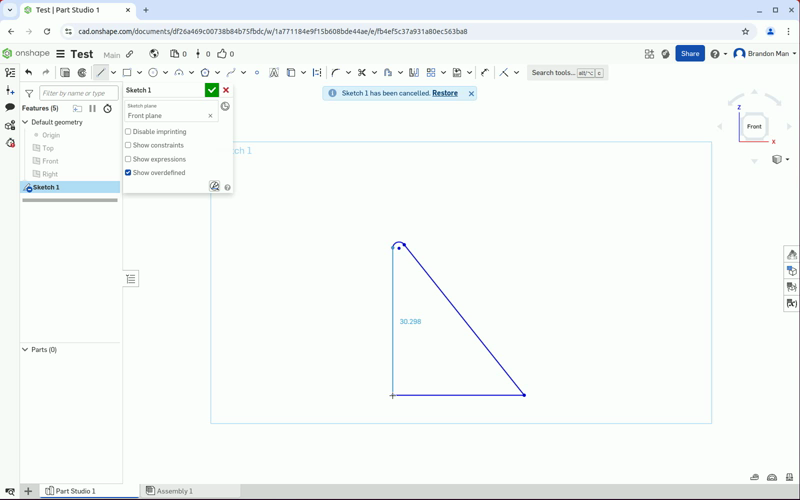
key(esc)
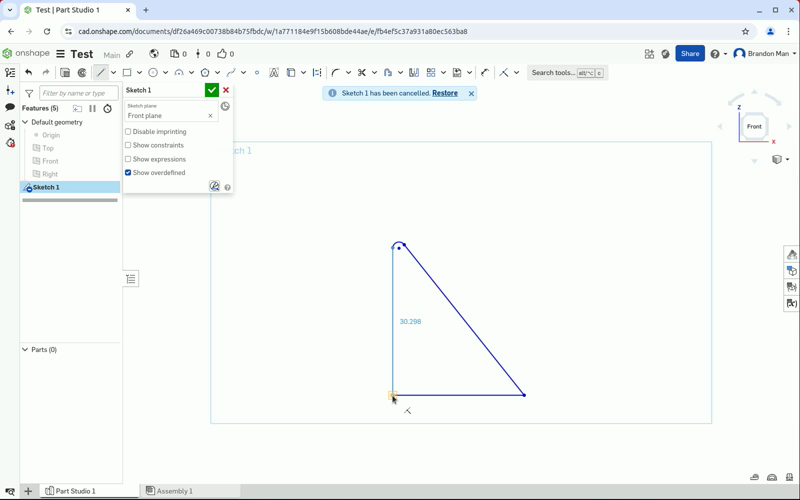
mouse_move(481, 368)
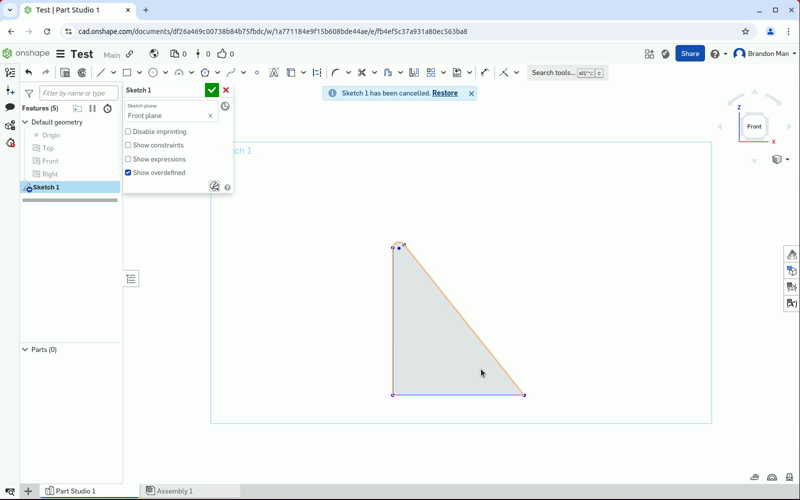
click(481, 368)
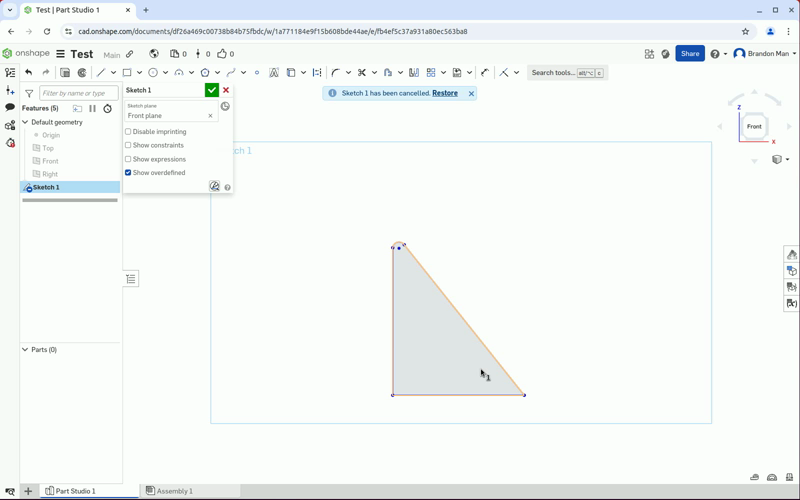
mouse_move(73, 352)
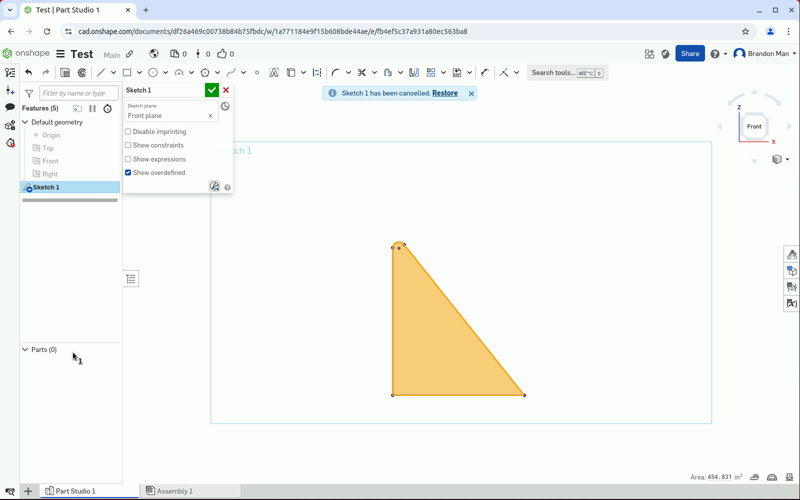
key(shift+y)
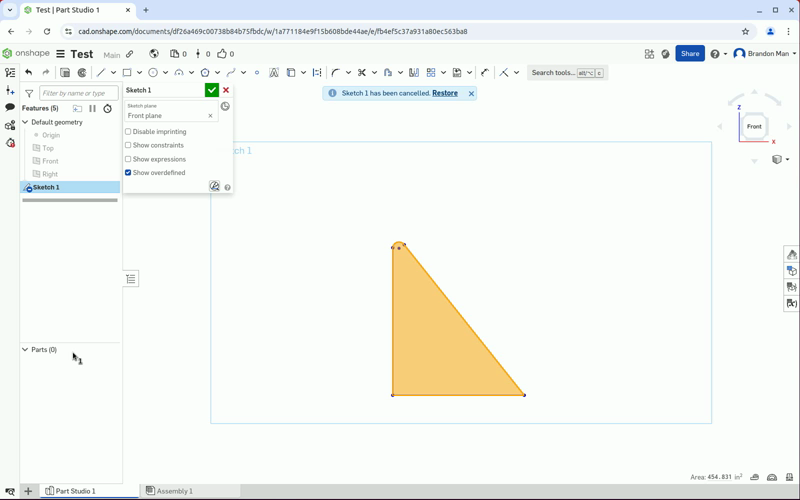
key(shift+e)
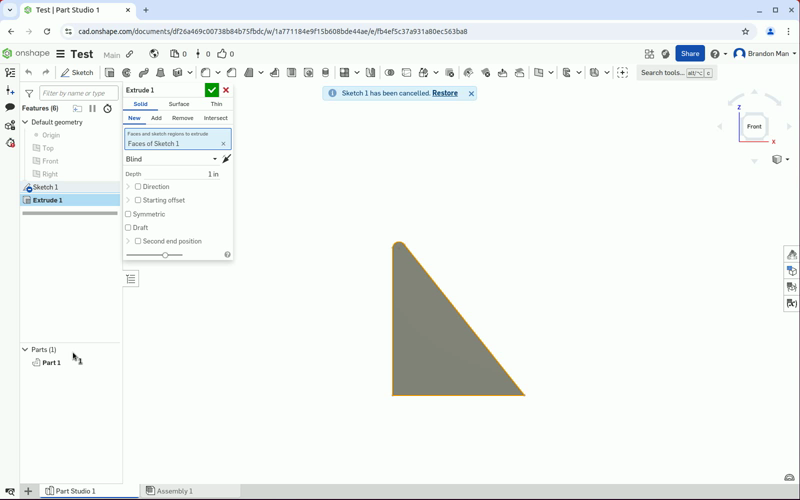
mouse_move(143, 106)
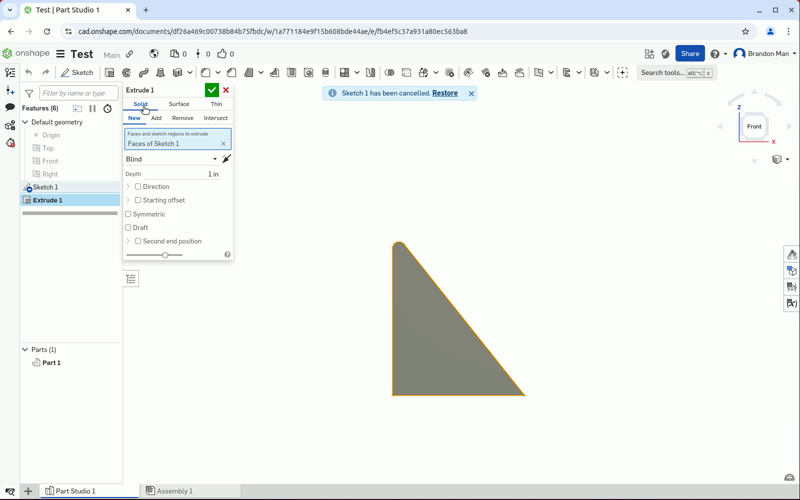
click(143, 106)
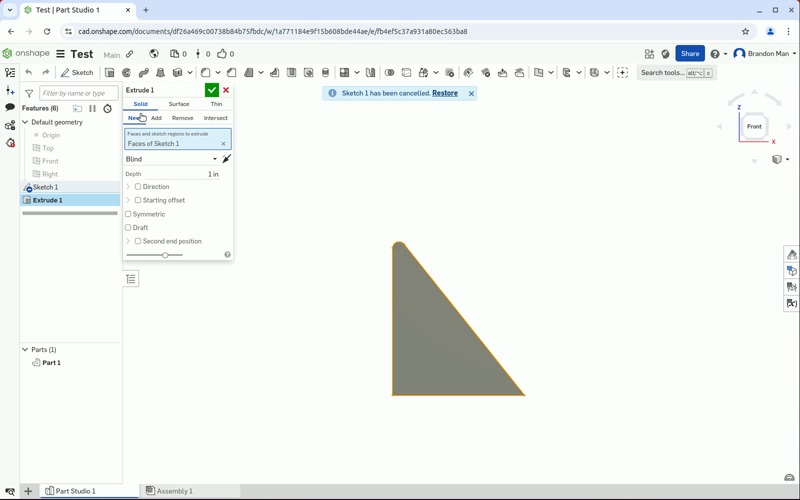
mouse_move(137, 120)
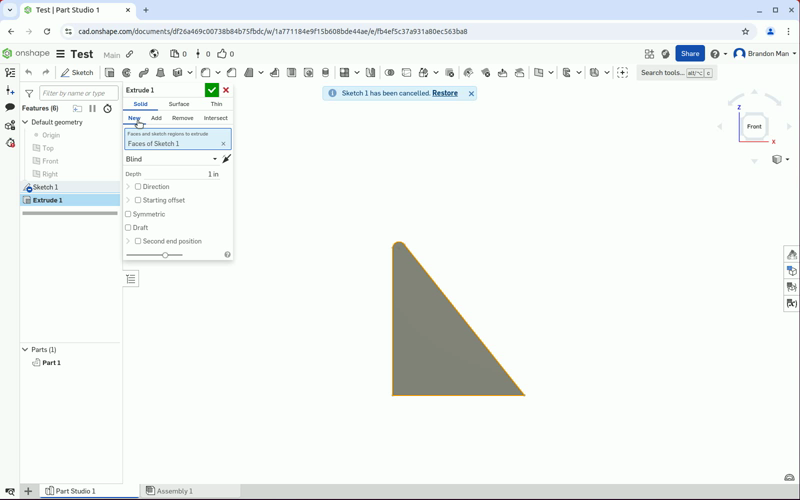
click(137, 120)
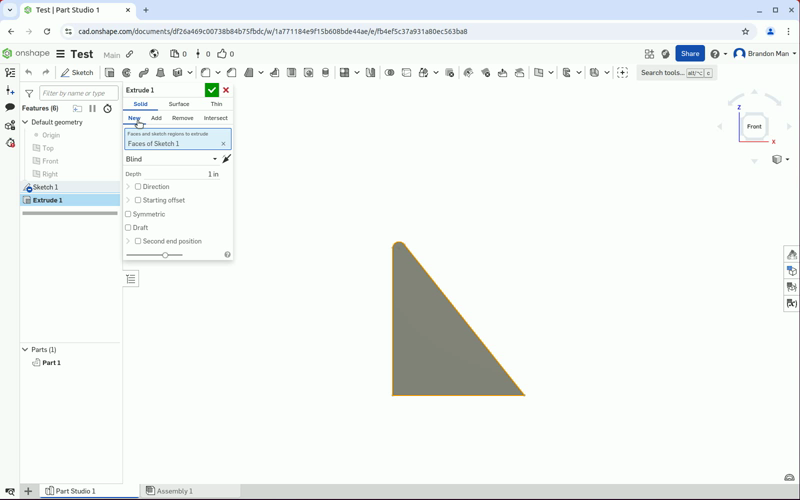
key(tab, 4)
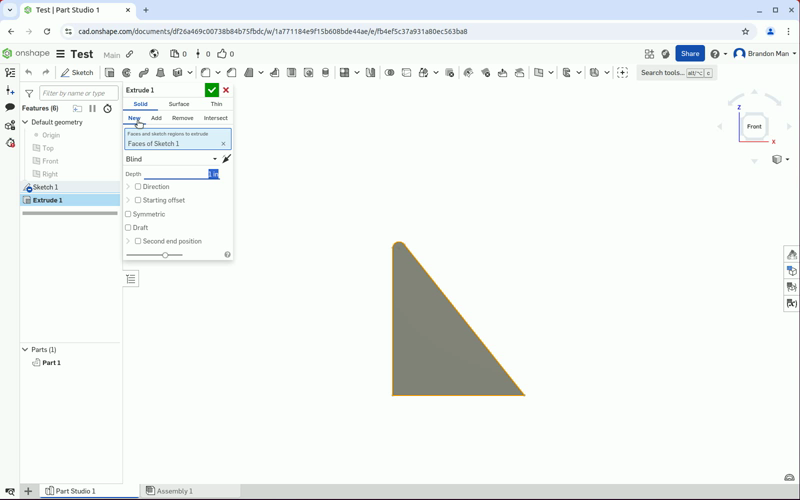
text(1.685)
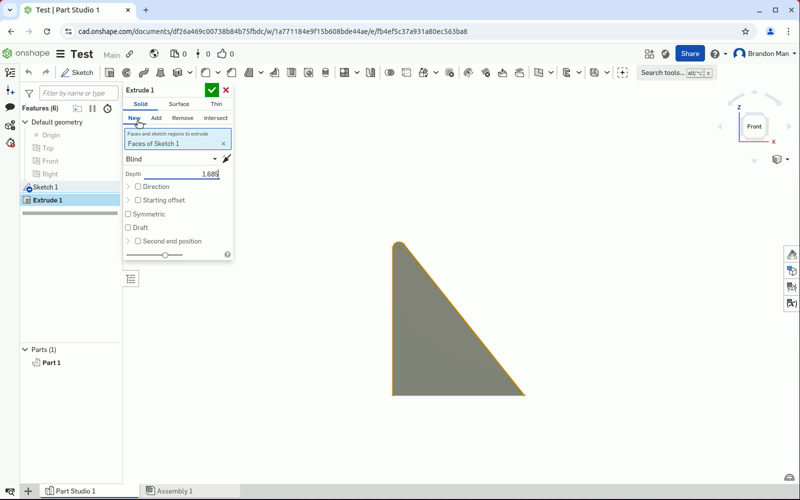
key(enter)
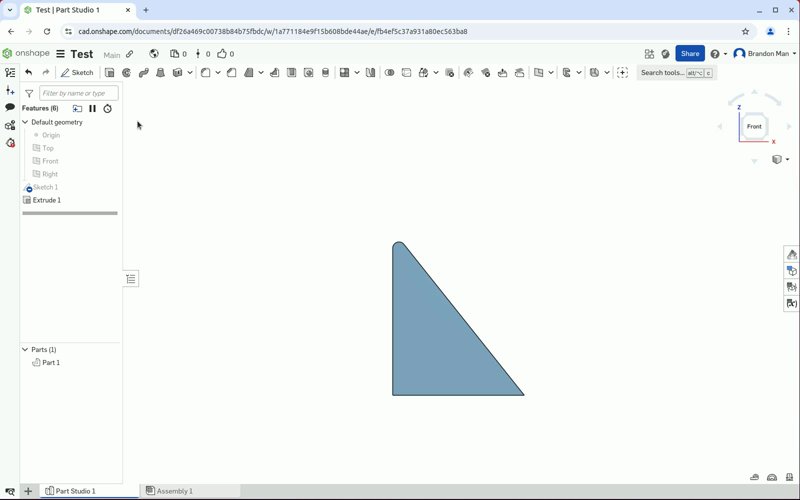
key(shift+h)
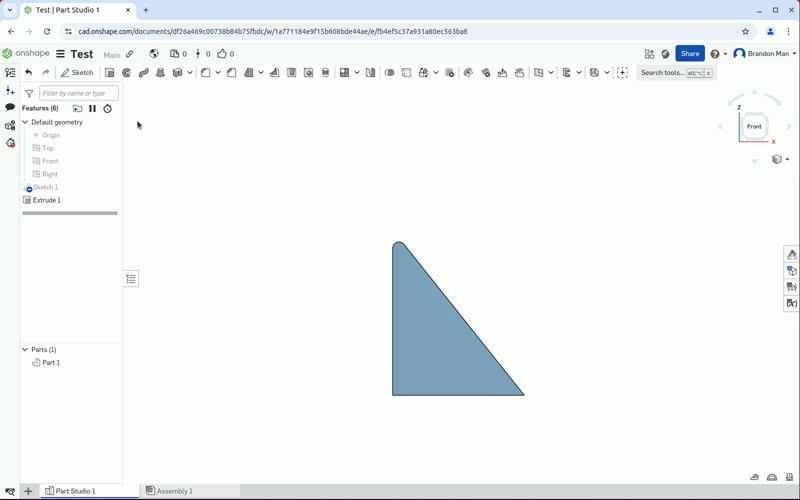
key(shift+h)
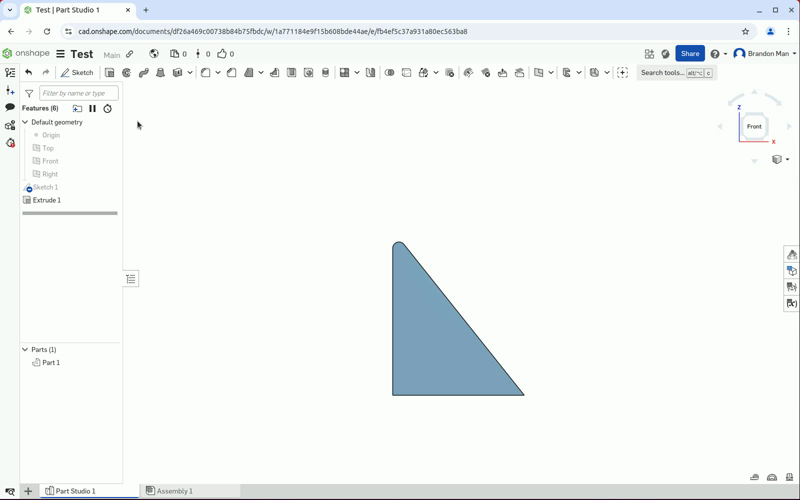
mouse_move(73, 189)
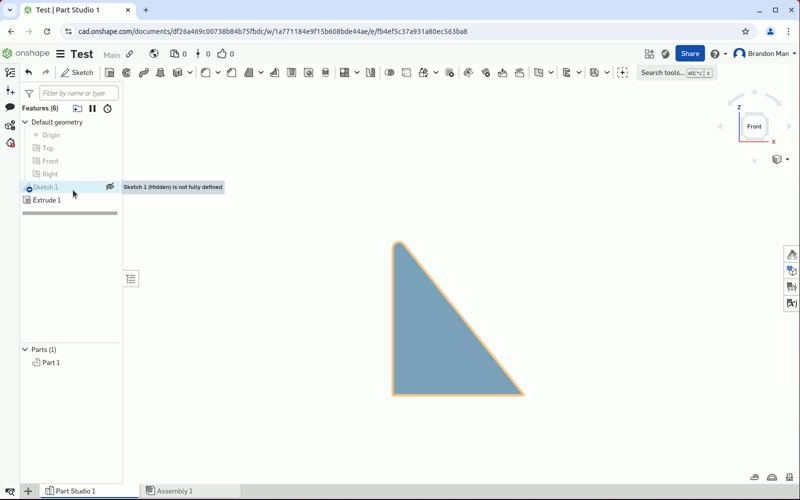
click(73, 189)
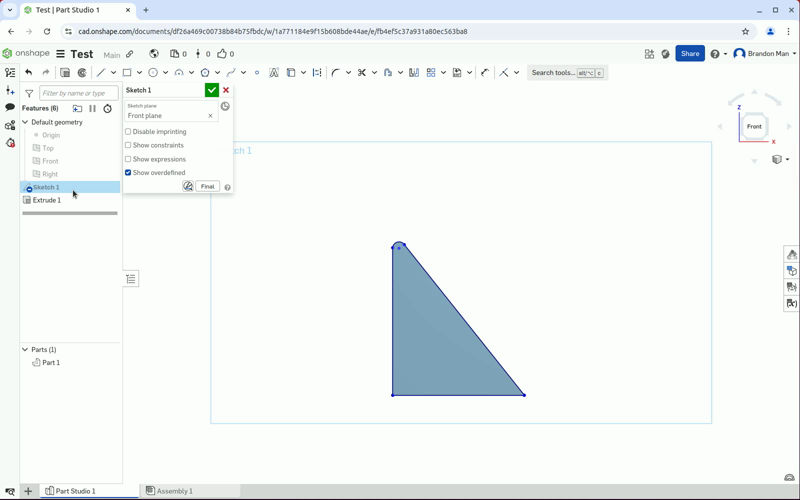
mouse_move(229, 92)
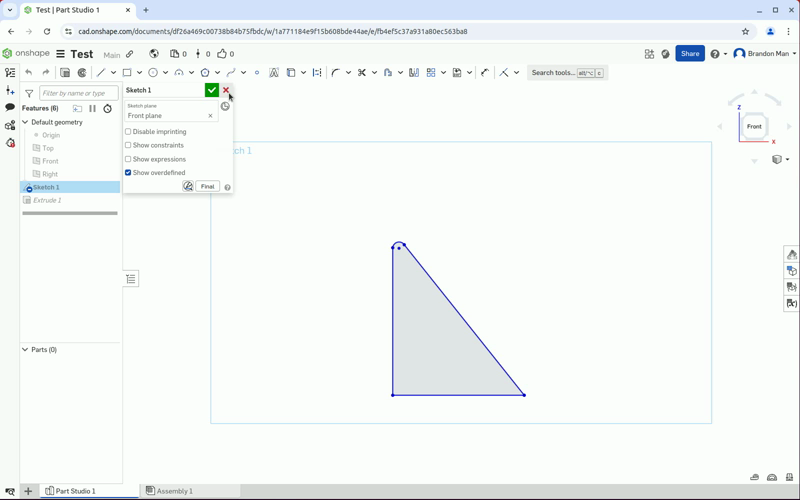
click(229, 92)
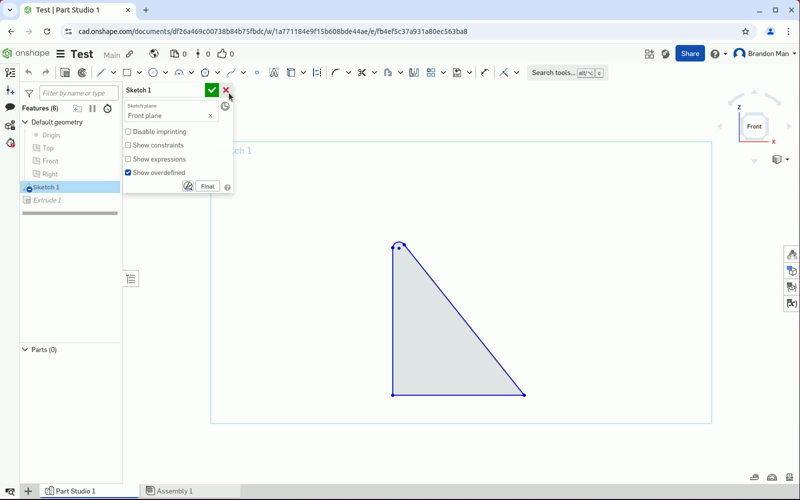
key(shift+s)
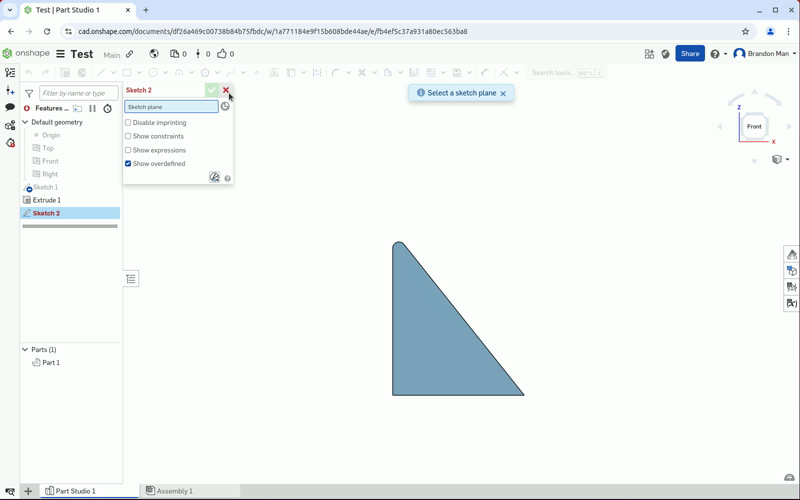
mouse_move(73, 163)
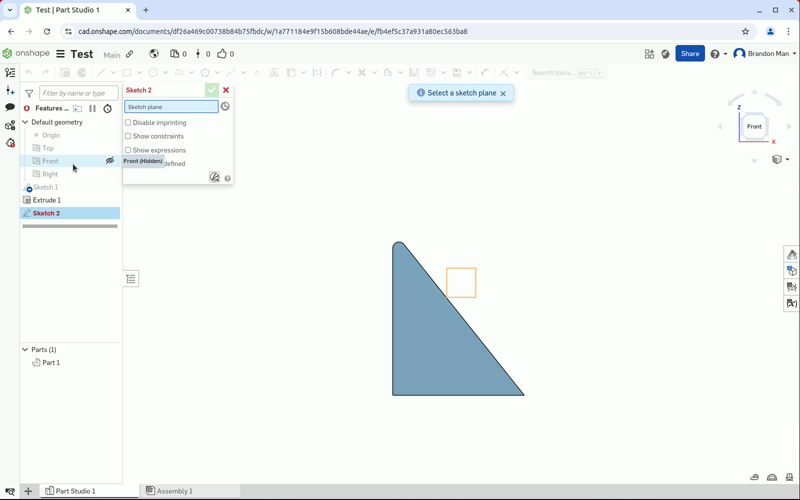
click(73, 163)
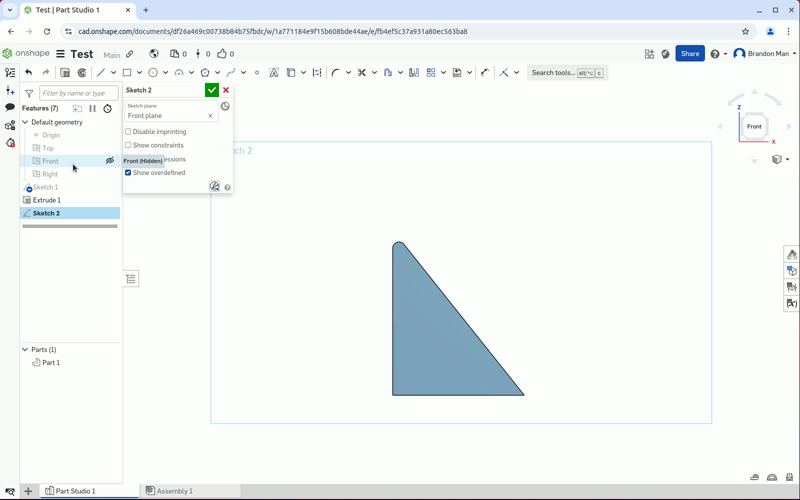
mouse_move(73, 352)
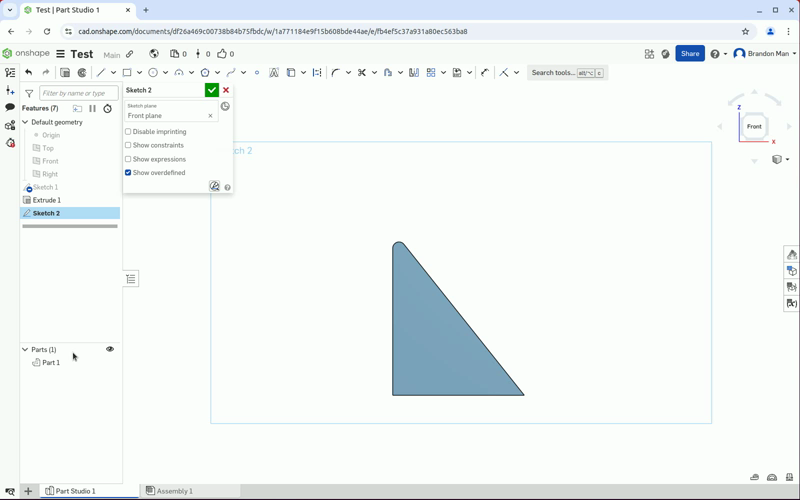
key(y)
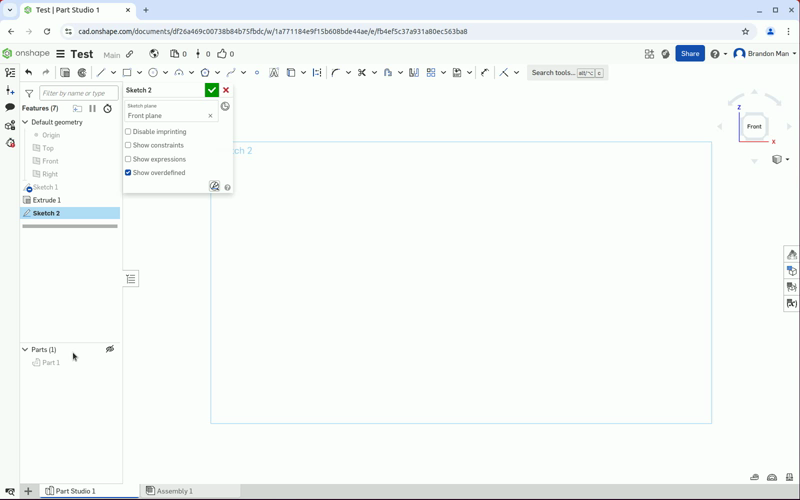
key(c)
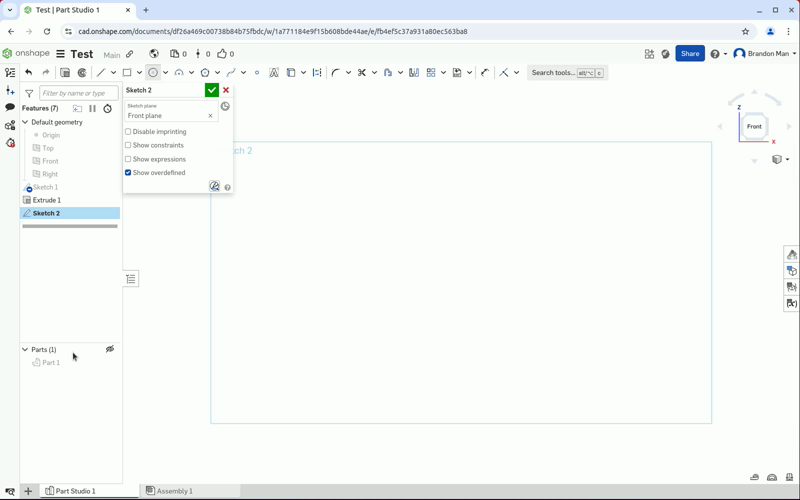
key_down(shift)
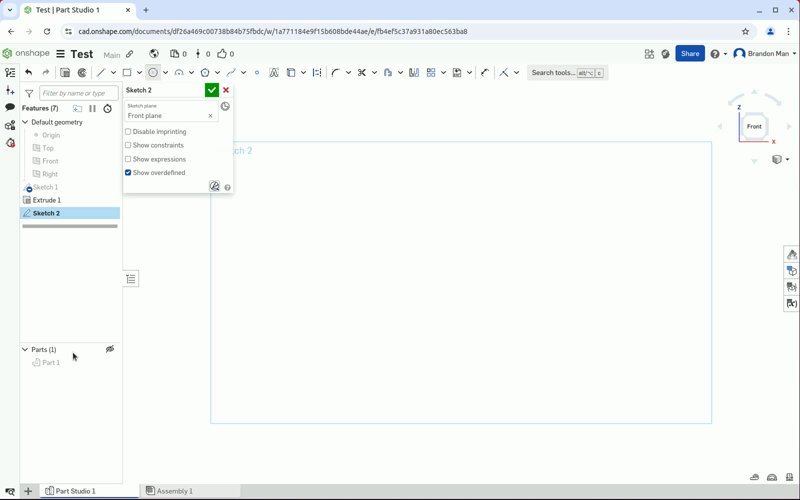
mouse_move(499, 374)
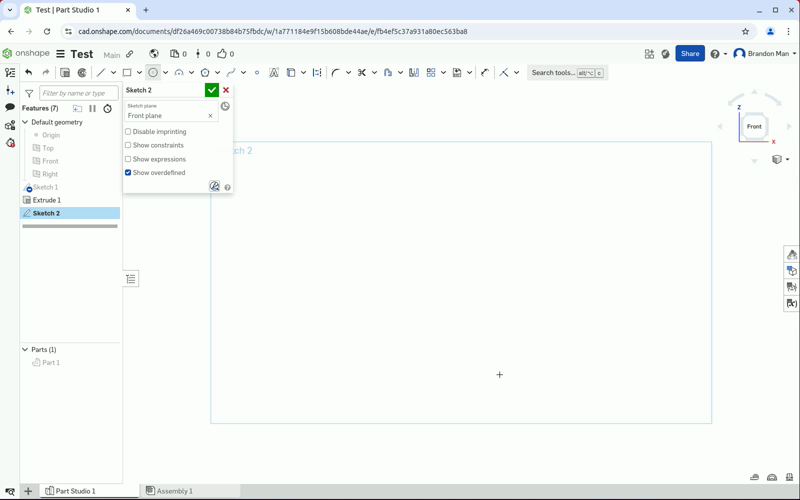
click(499, 374)
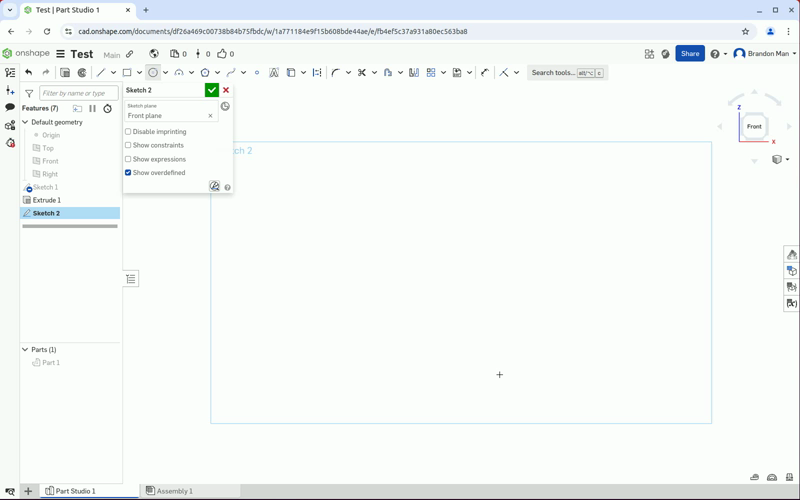
key_up(shift)
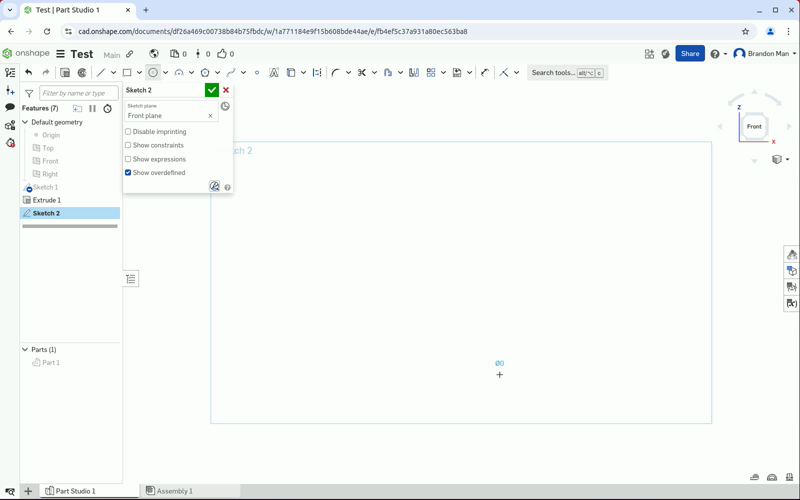
mouse_move(504, 374)
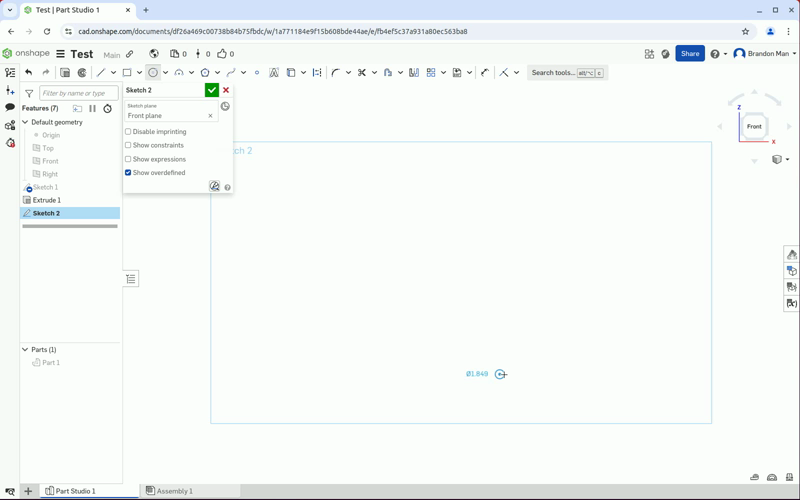
click(504, 374)
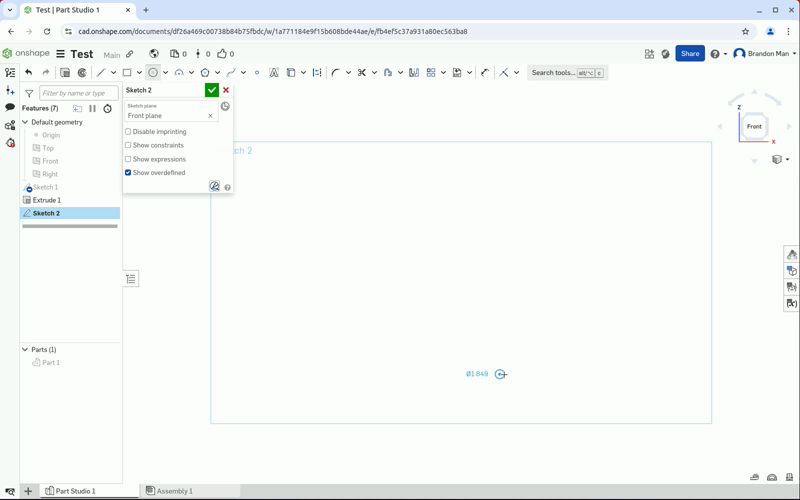
key(esc)
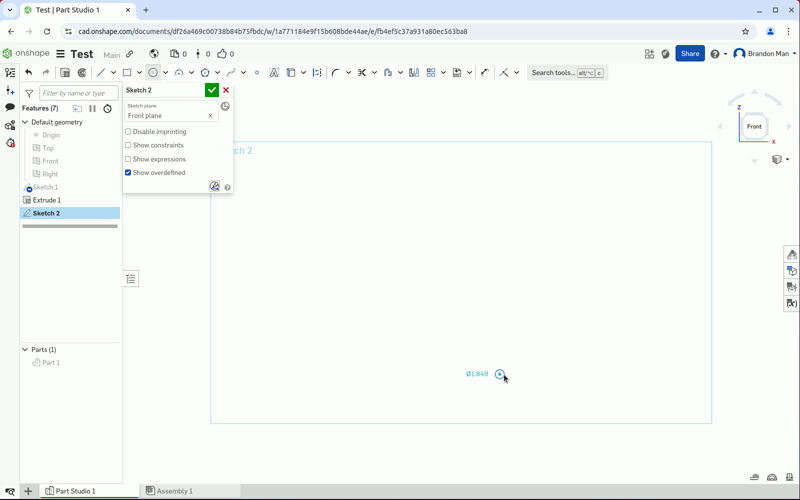
mouse_move(496, 375)
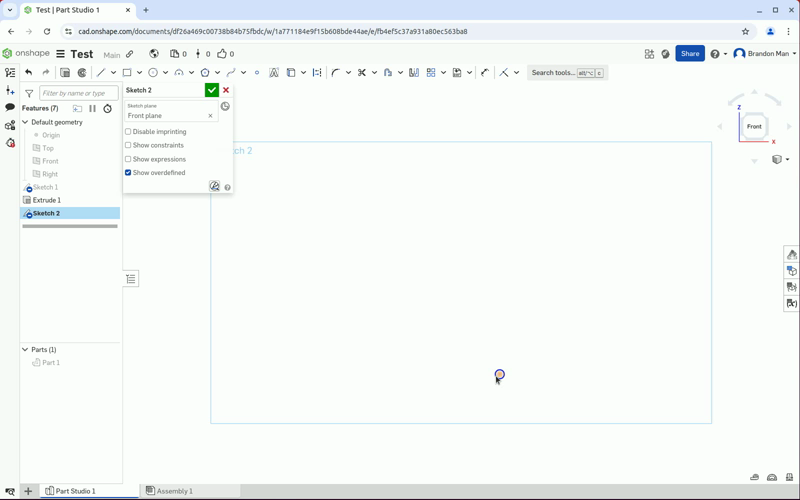
scroll(6)
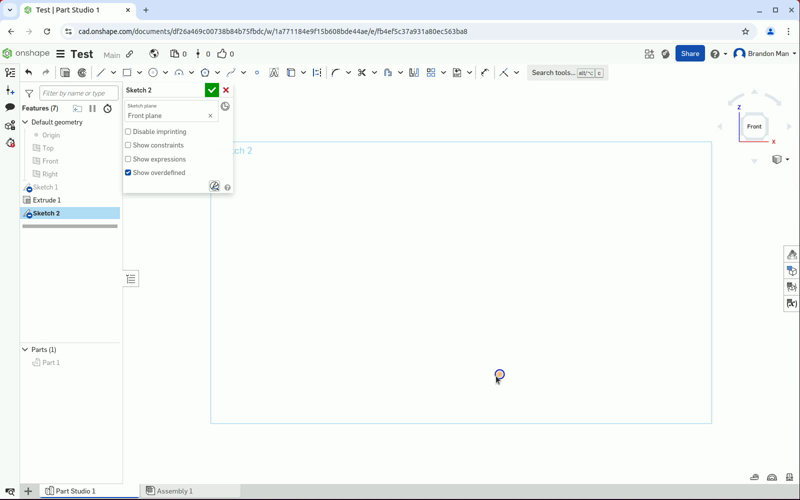
scroll(6)
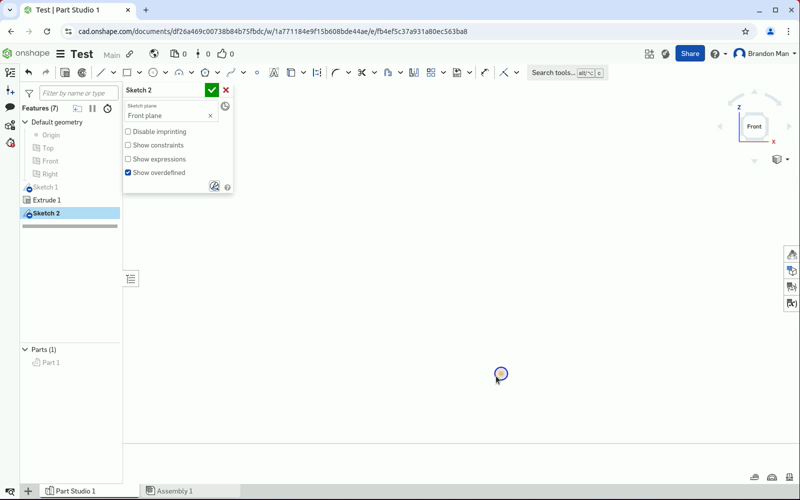
scroll(6)
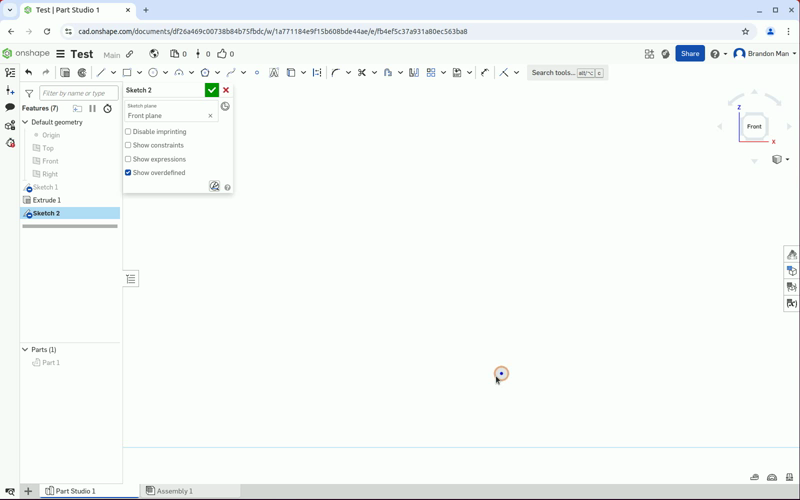
scroll(6)
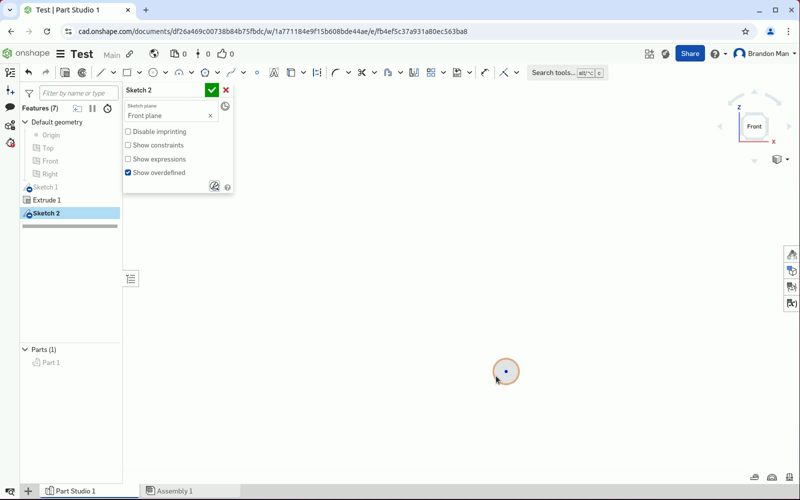
scroll(6)
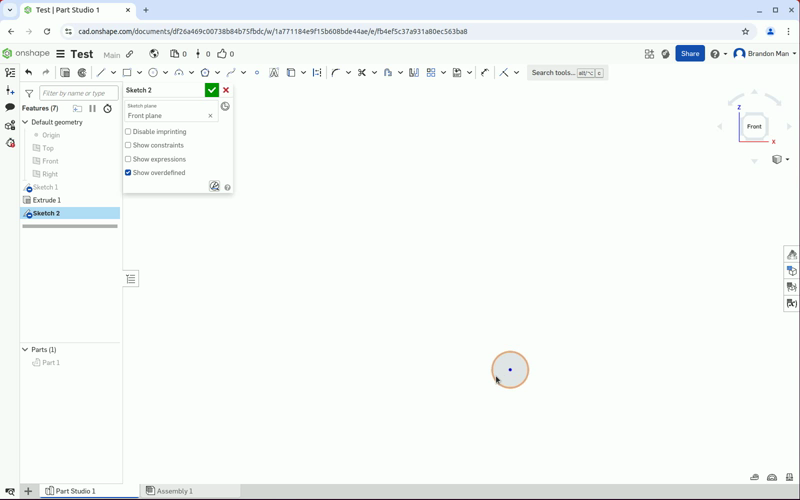
scroll(6)
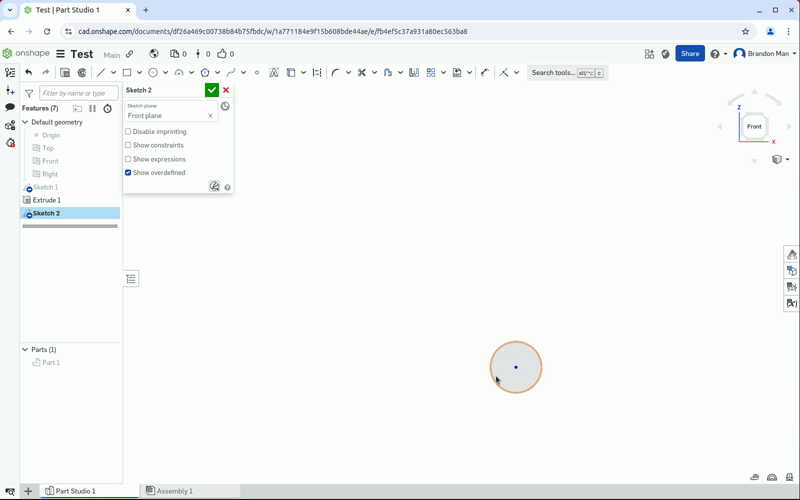
scroll(6)
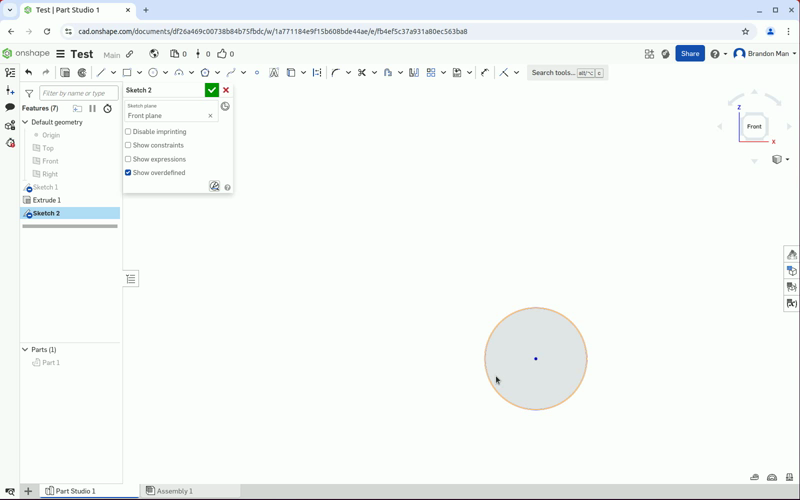
click(496, 375)
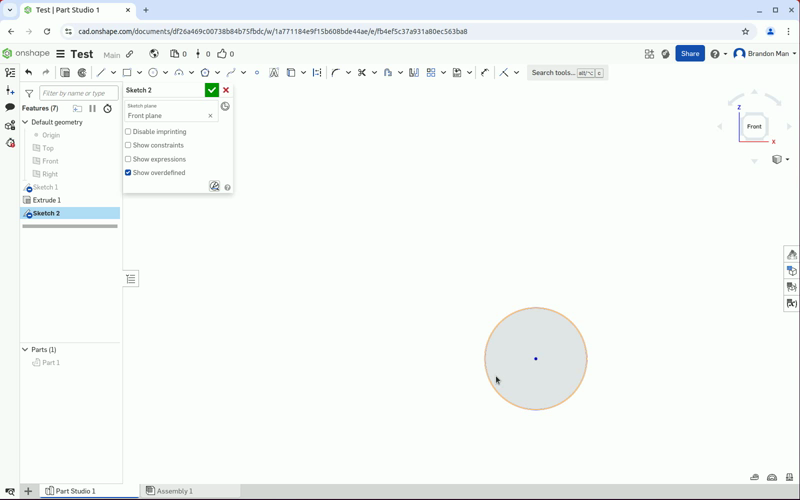
scroll(-6)
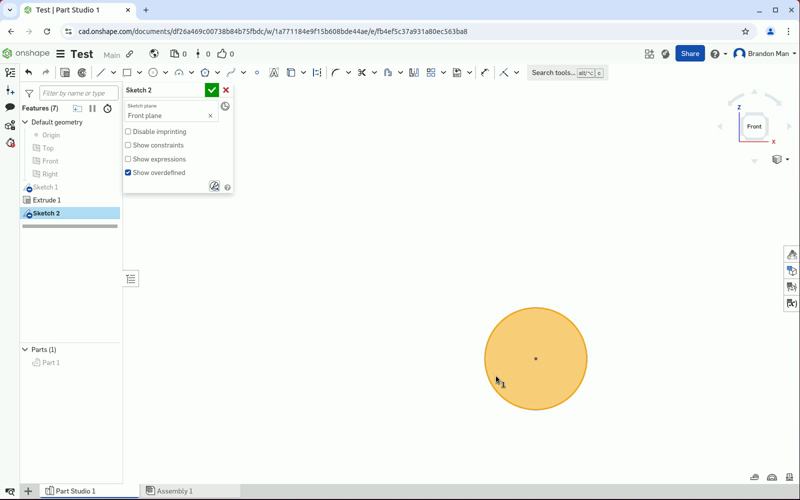
scroll(-6)
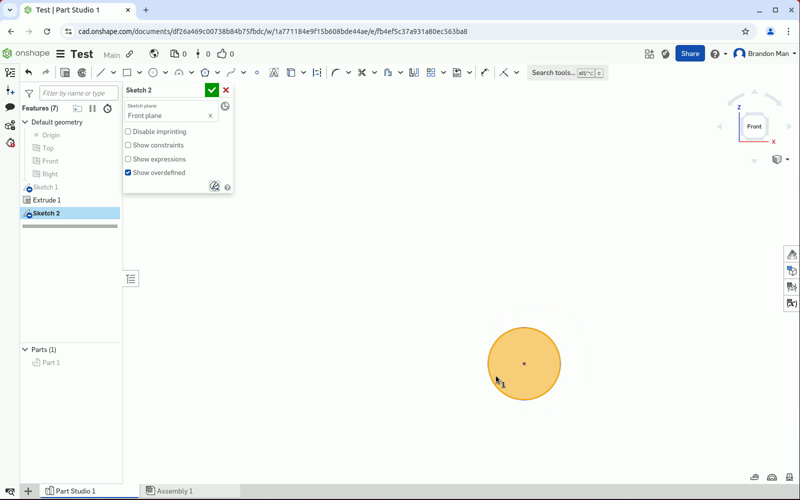
scroll(-6)
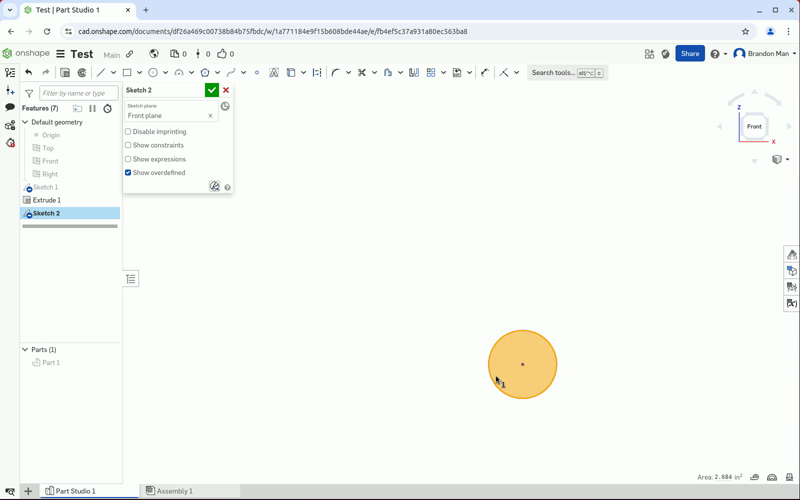
scroll(-6)
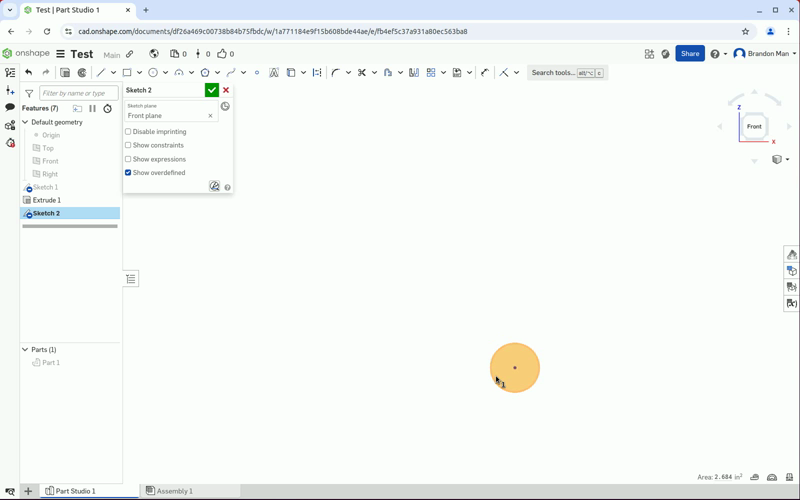
scroll(-6)
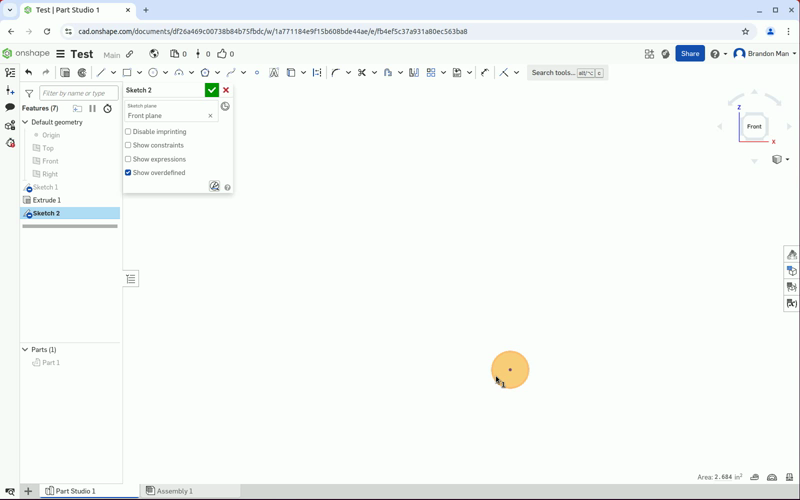
scroll(-6)
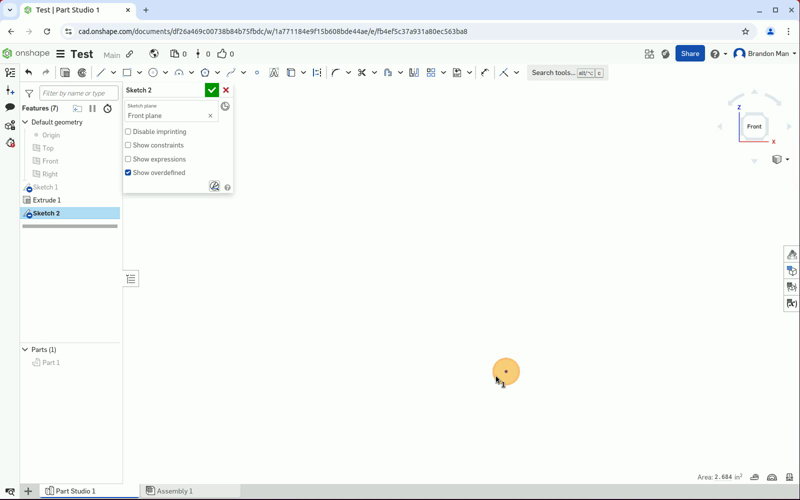
scroll(-6)
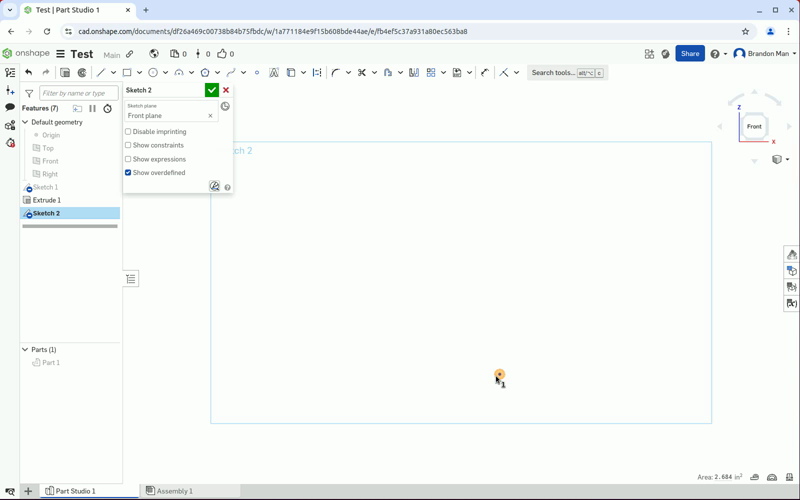
mouse_move(73, 352)
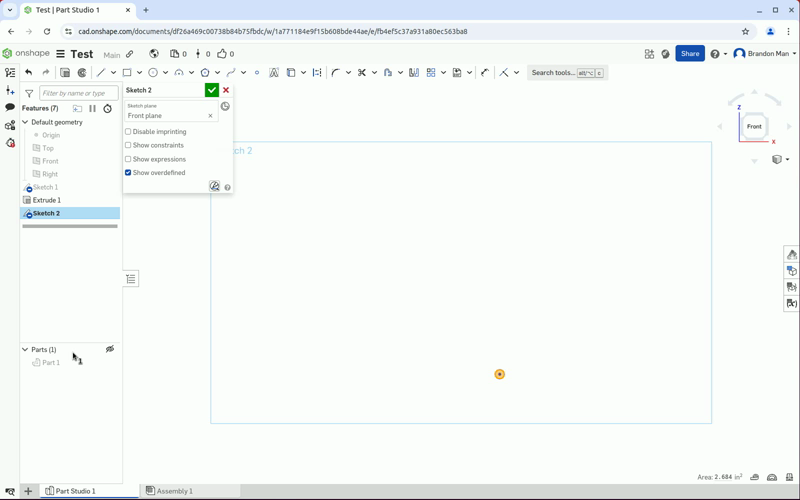
key(shift+y)
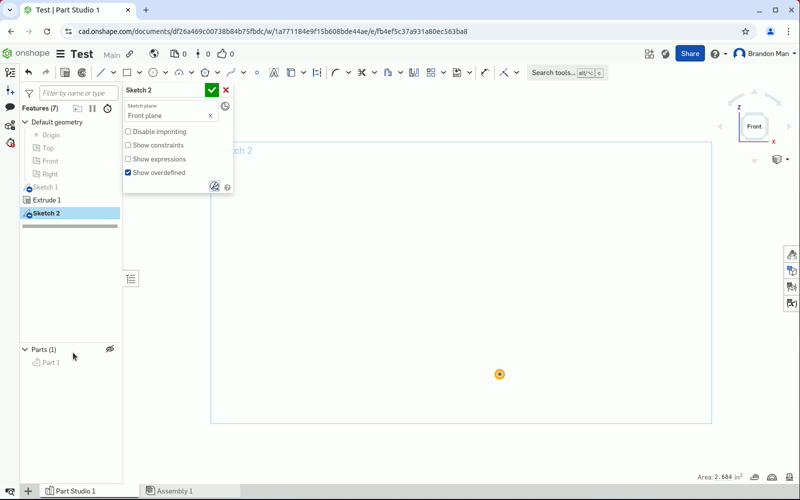
key(shift+e)
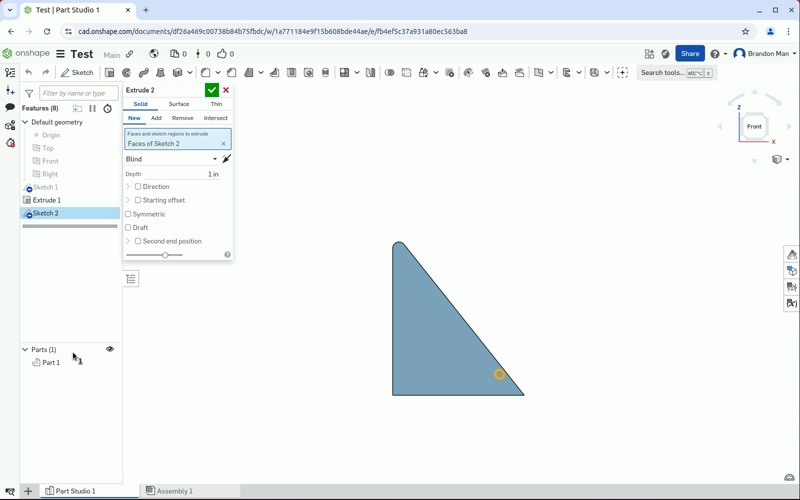
mouse_move(143, 106)
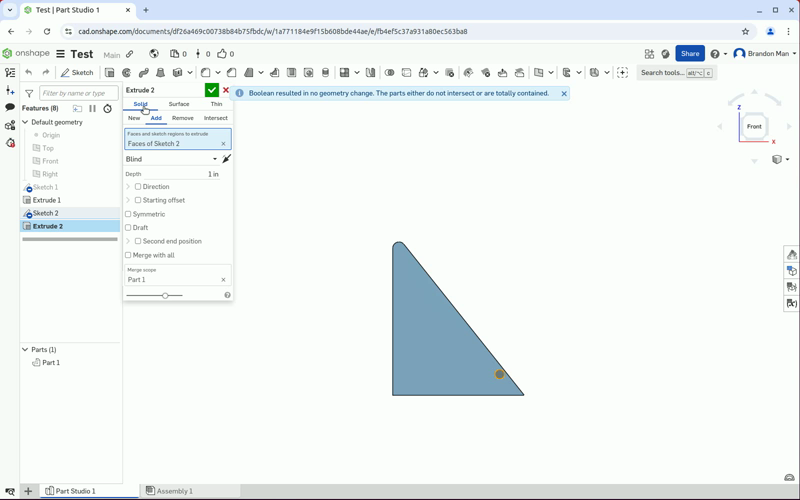
click(143, 106)
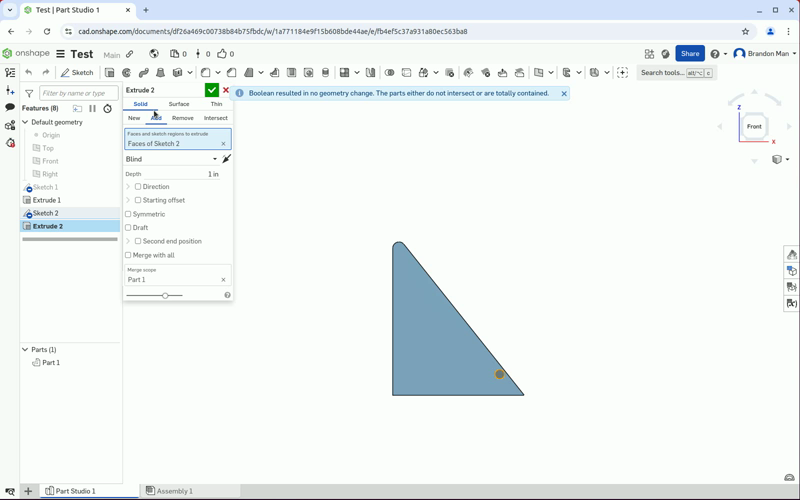
mouse_move(186, 120)
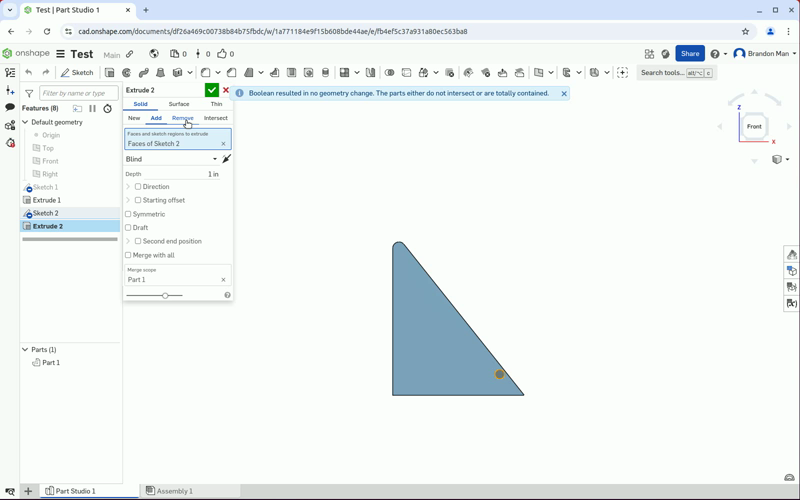
click(186, 120)
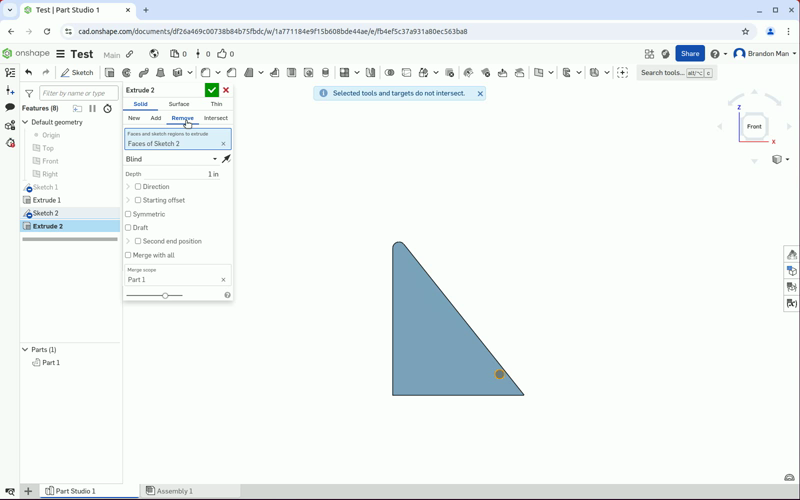
key(tab, 4)
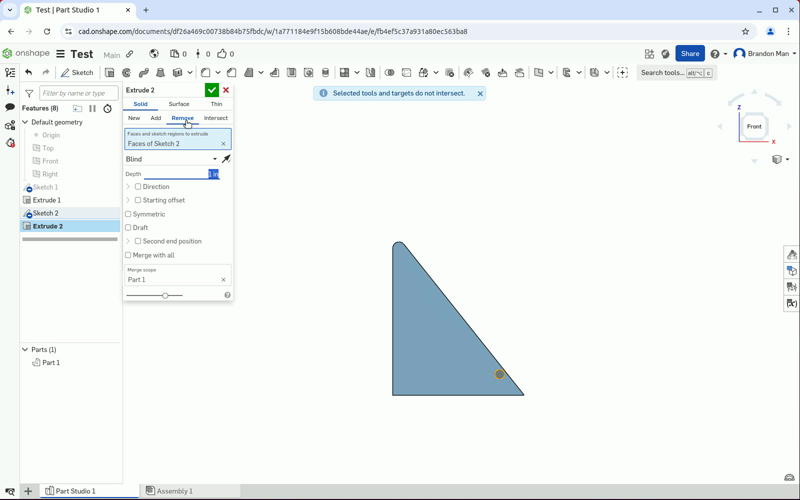
text(-11.554)
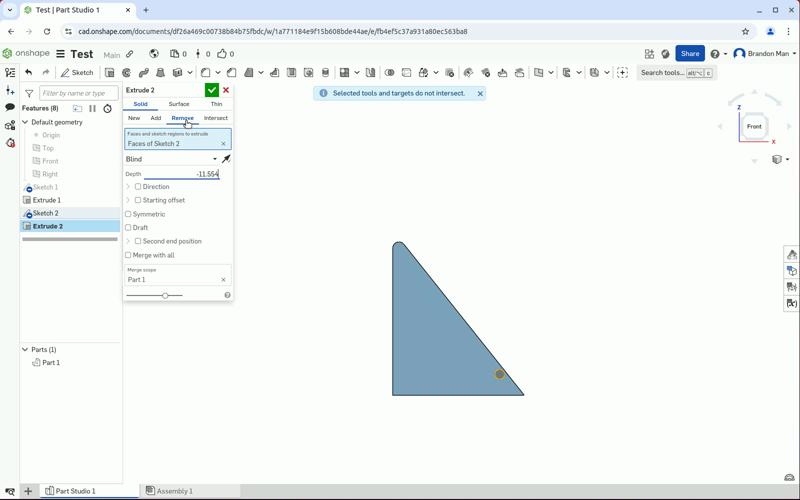
key(tab, 6)
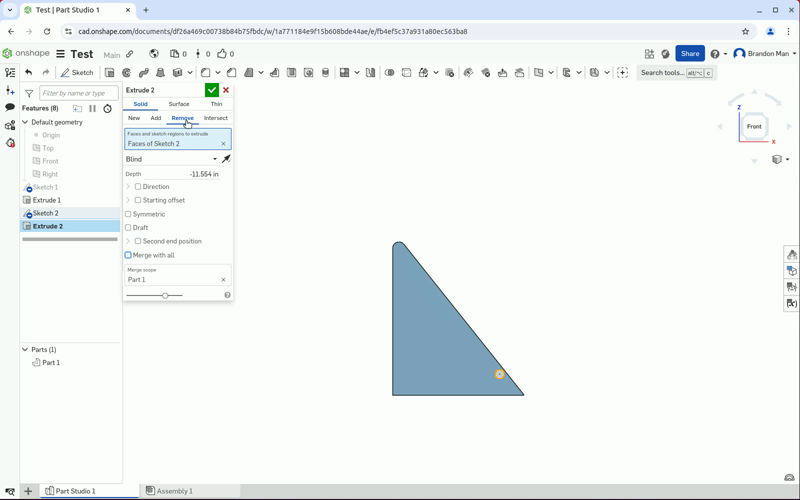
key(space)
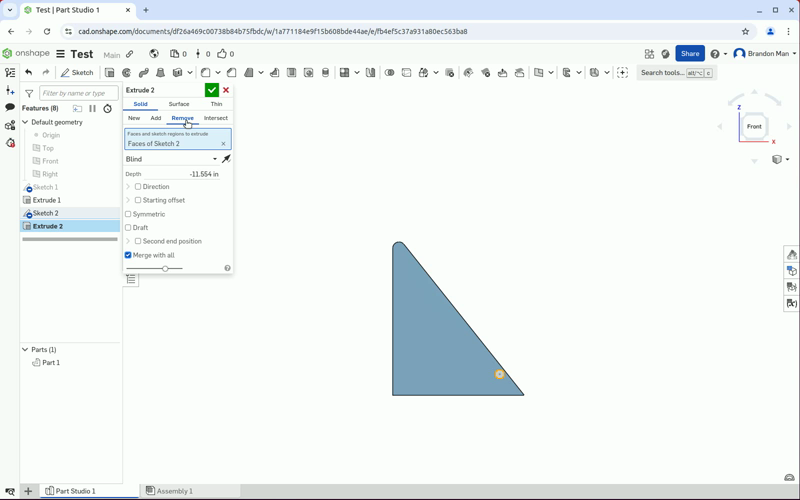
key(enter)
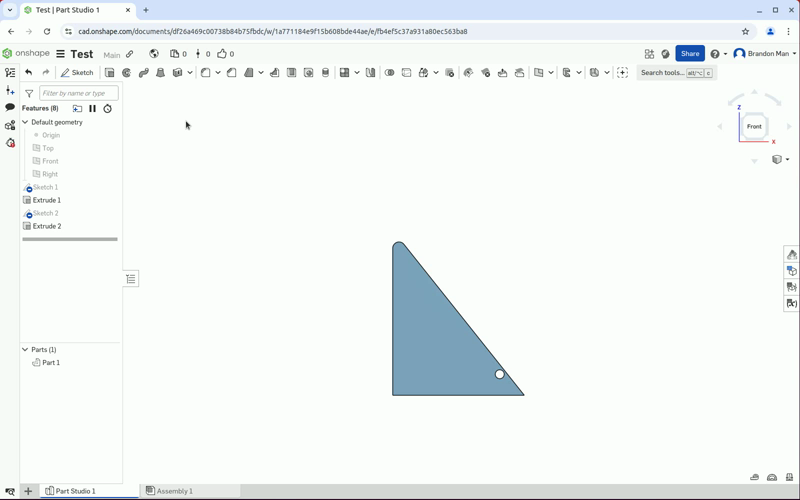
key(shift+h)
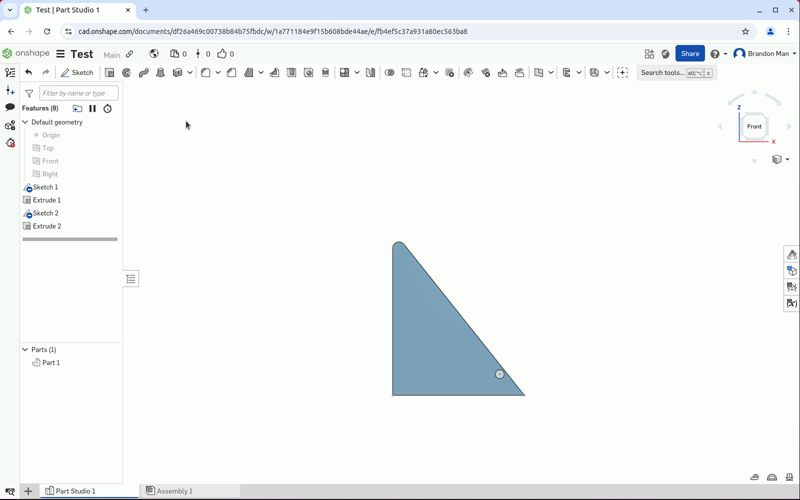
key(shift+h)
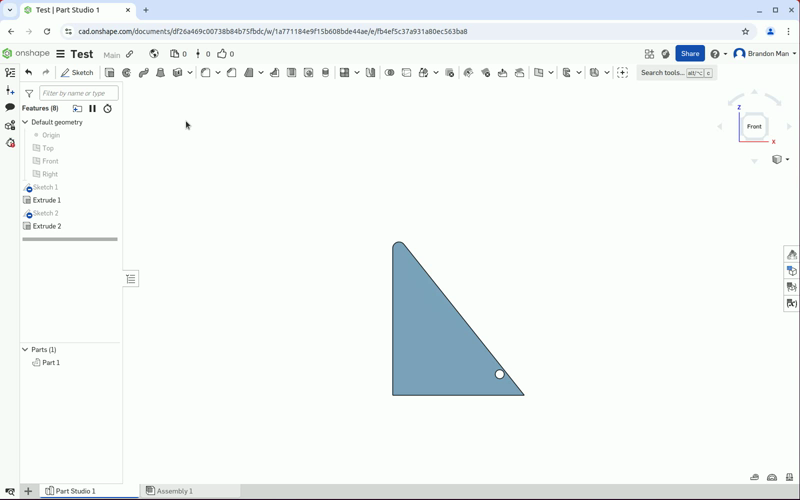
mouse_move(73, 189)
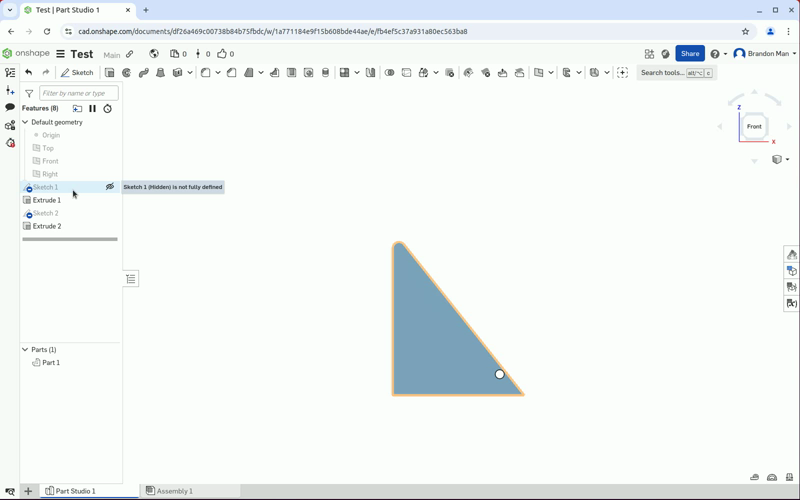
click(73, 189)
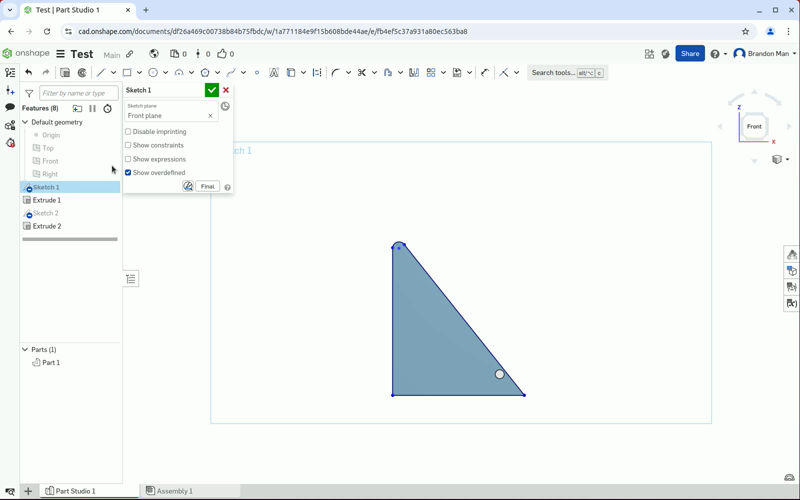
mouse_move(229, 92)
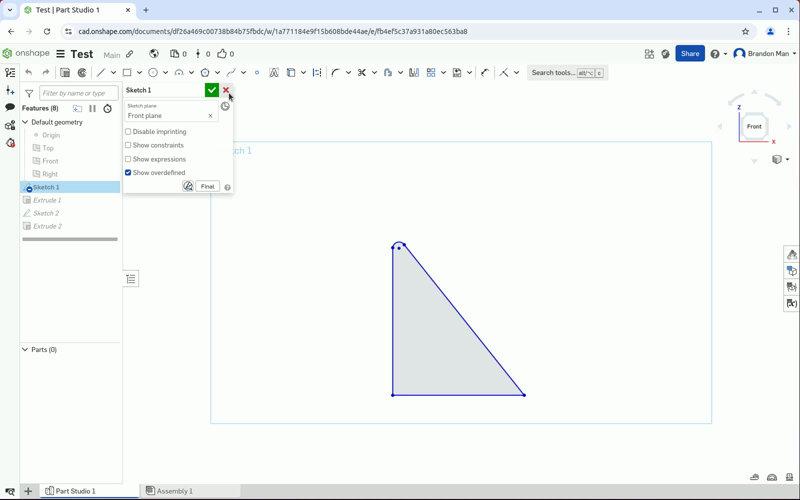
click(229, 92)
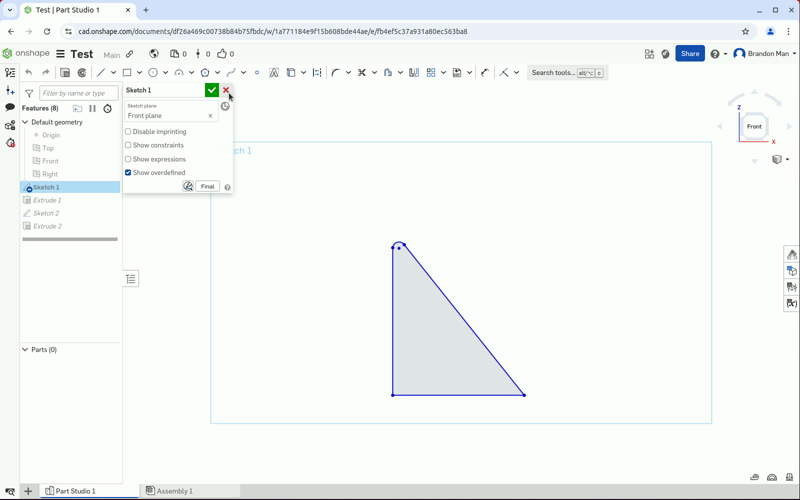
key(shift+s)
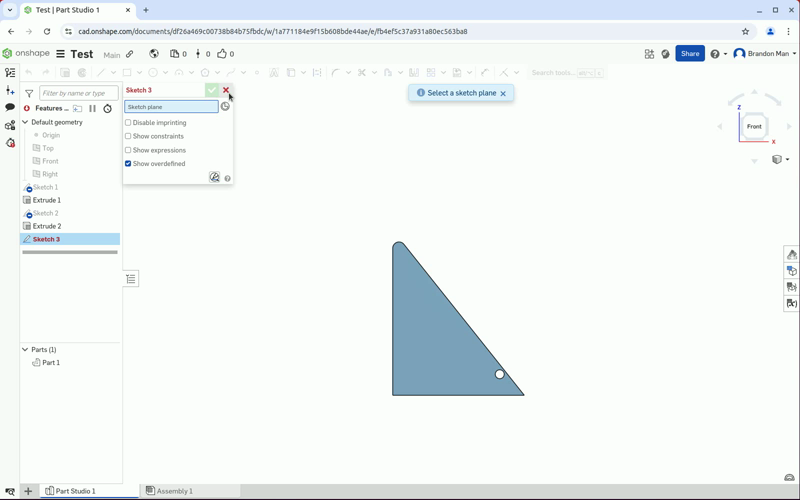
mouse_move(73, 163)
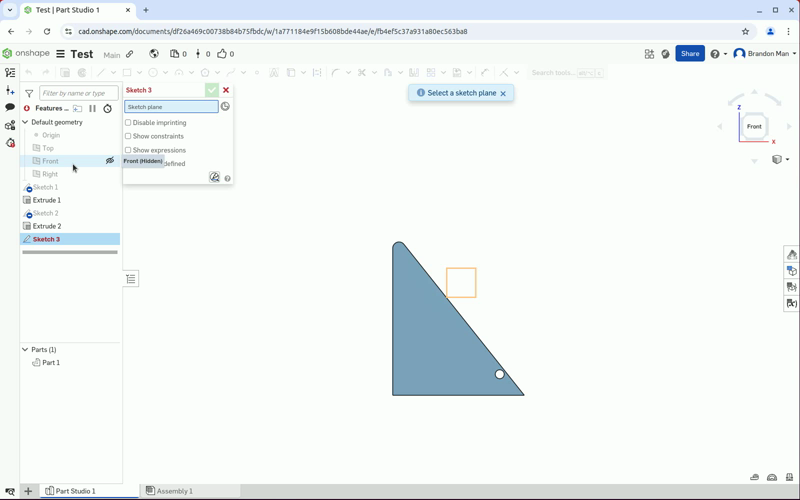
click(73, 163)
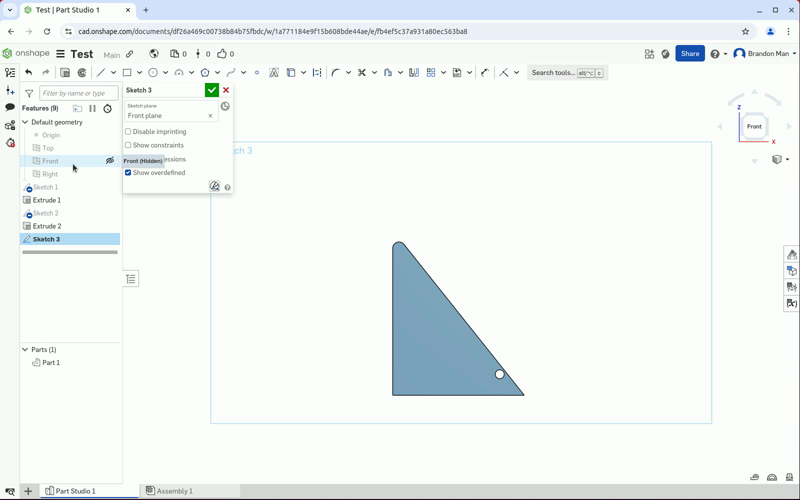
mouse_move(73, 352)
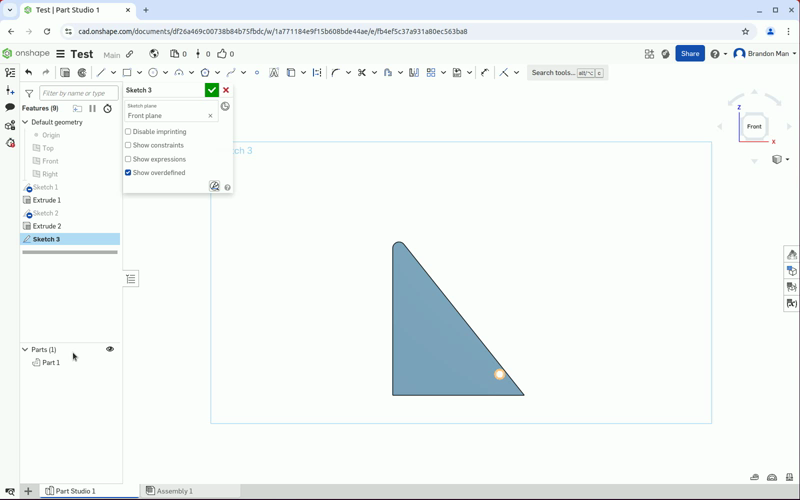
key(y)
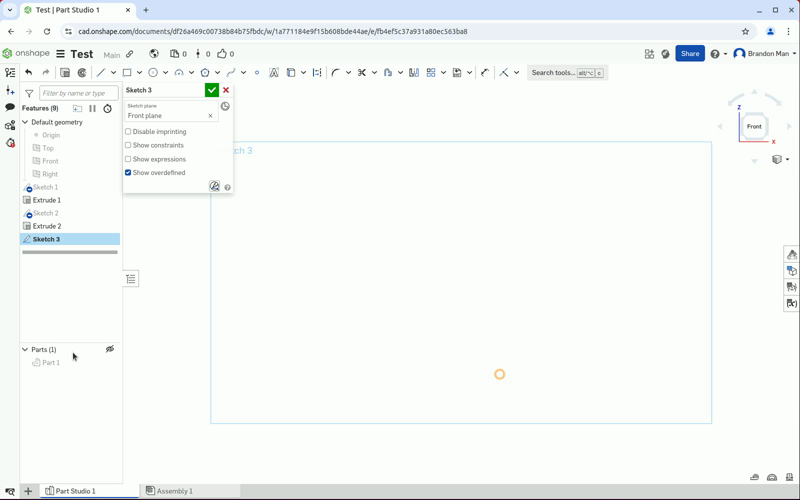
key(c)
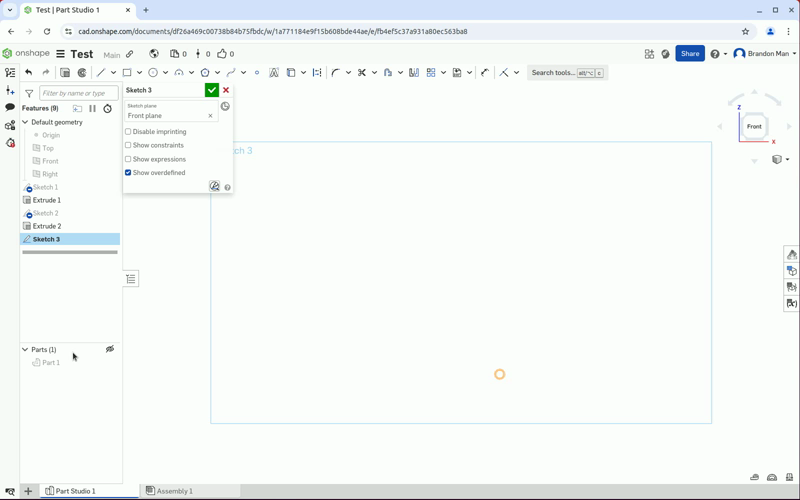
key_down(shift)
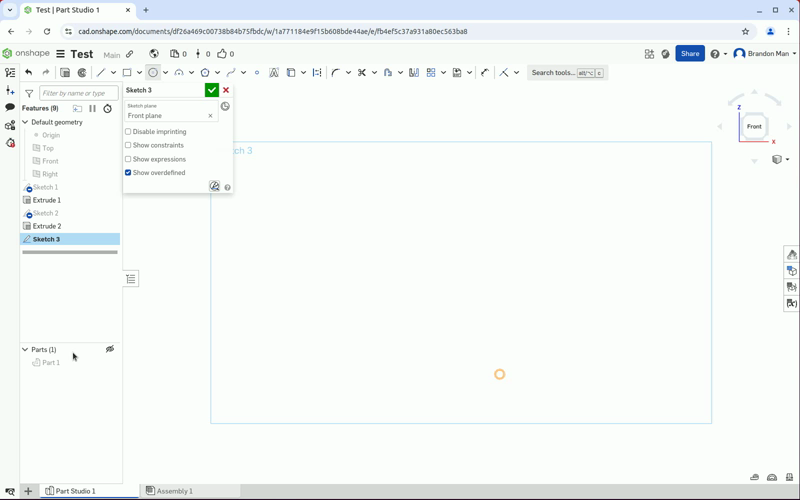
mouse_move(458, 374)
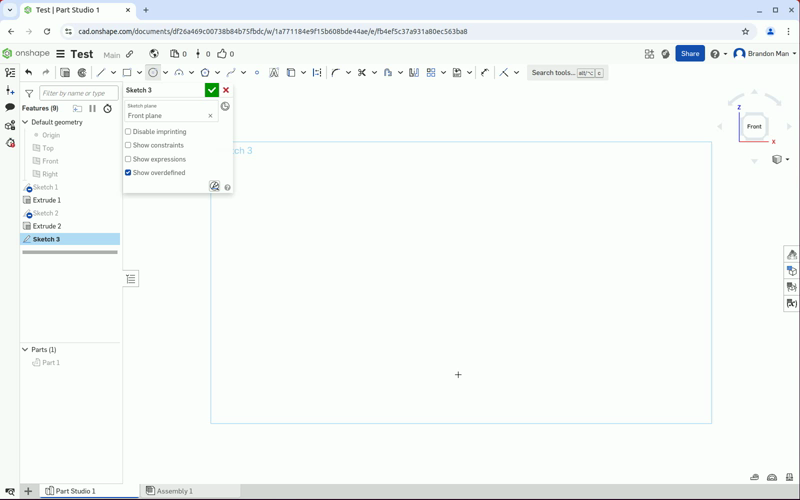
click(458, 374)
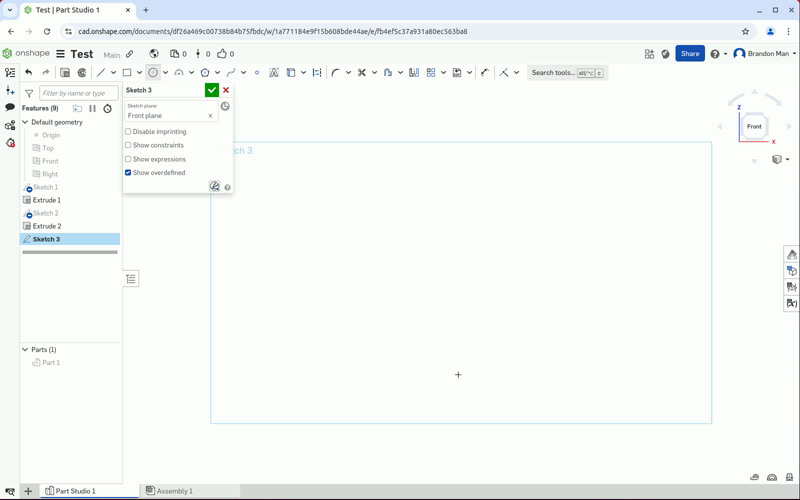
key_up(shift)
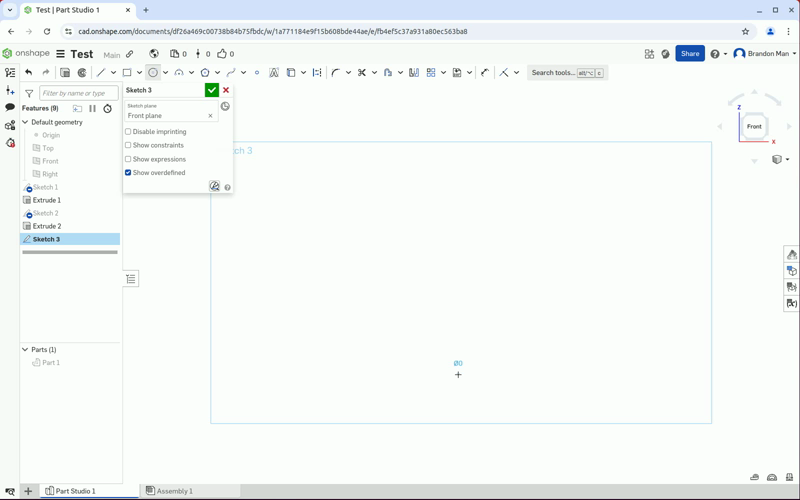
mouse_move(463, 374)
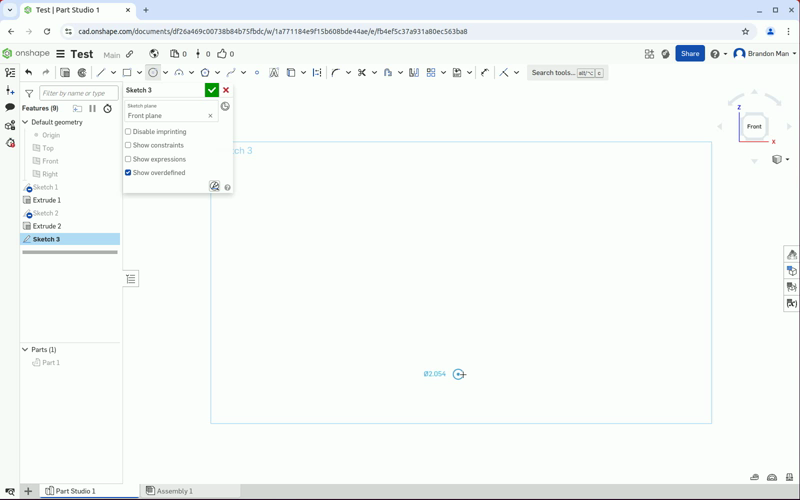
click(463, 374)
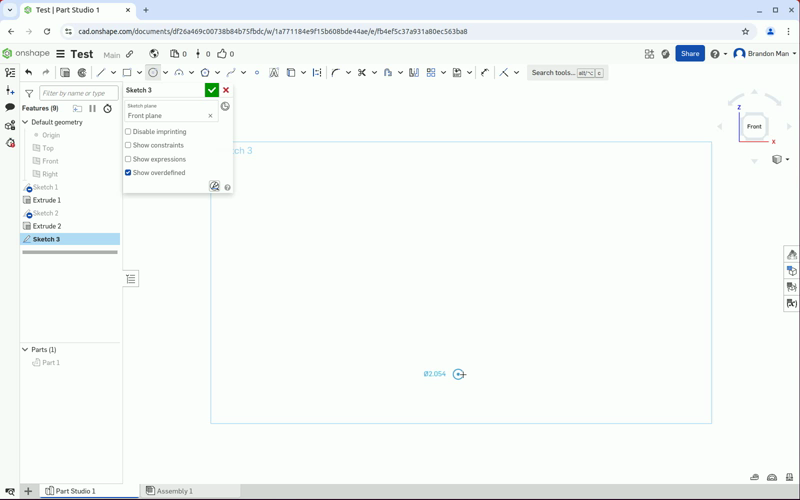
key(esc)
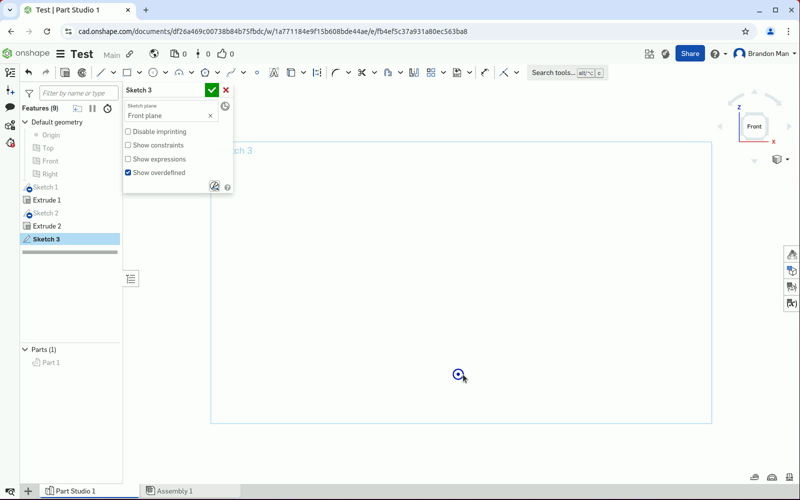
mouse_move(459, 377)
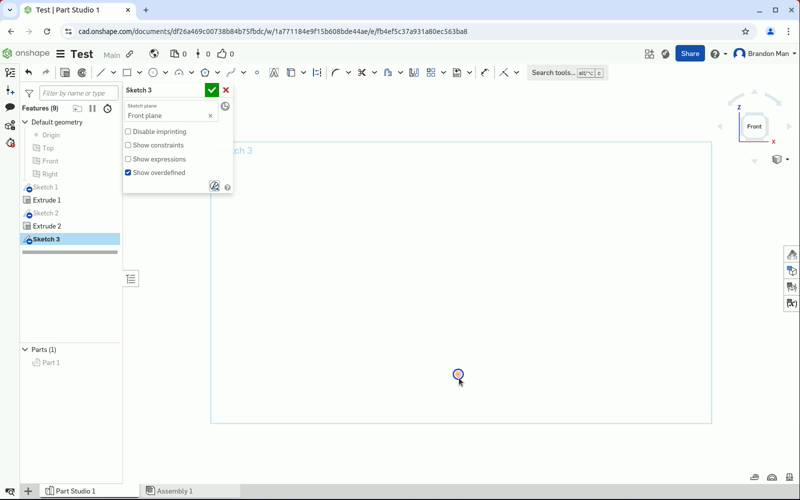
scroll(6)
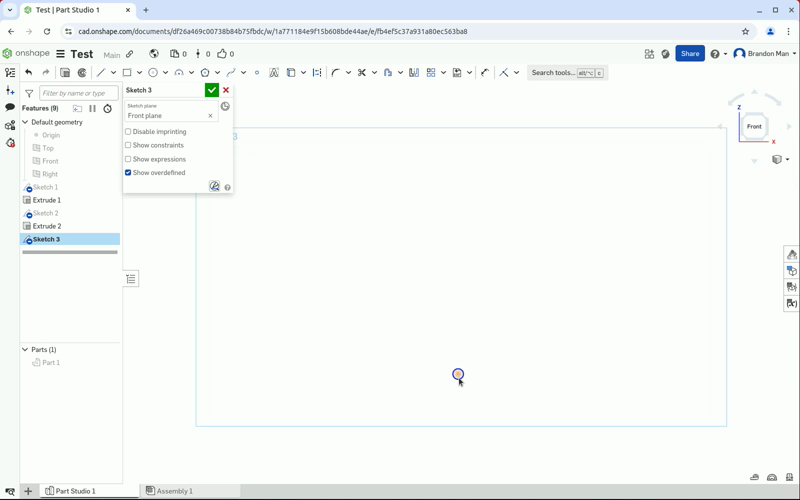
scroll(6)
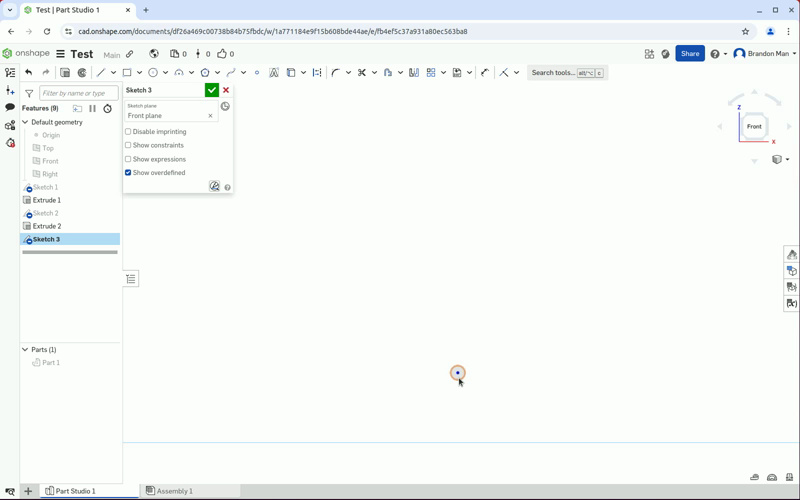
scroll(6)
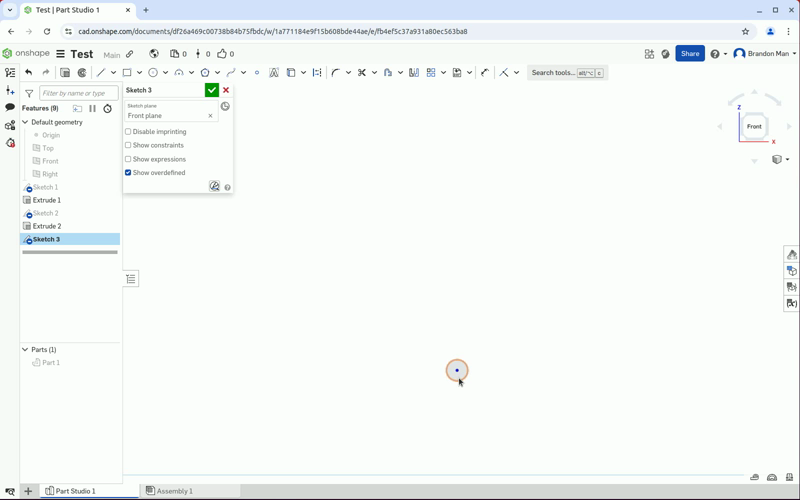
scroll(6)
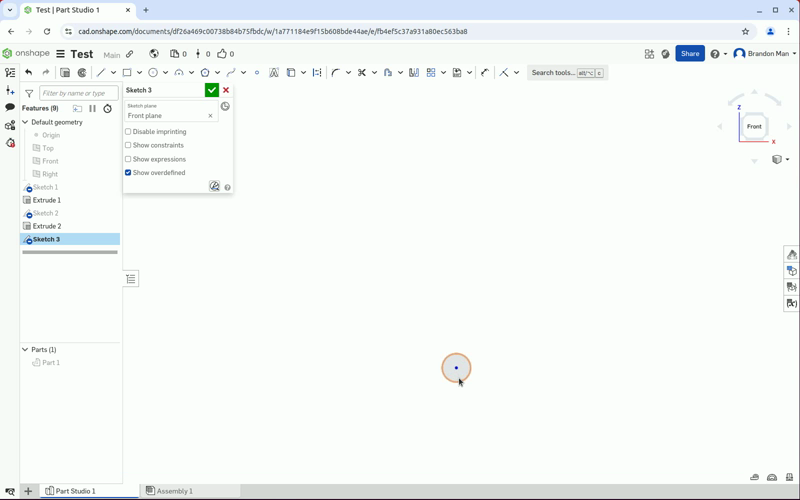
scroll(6)
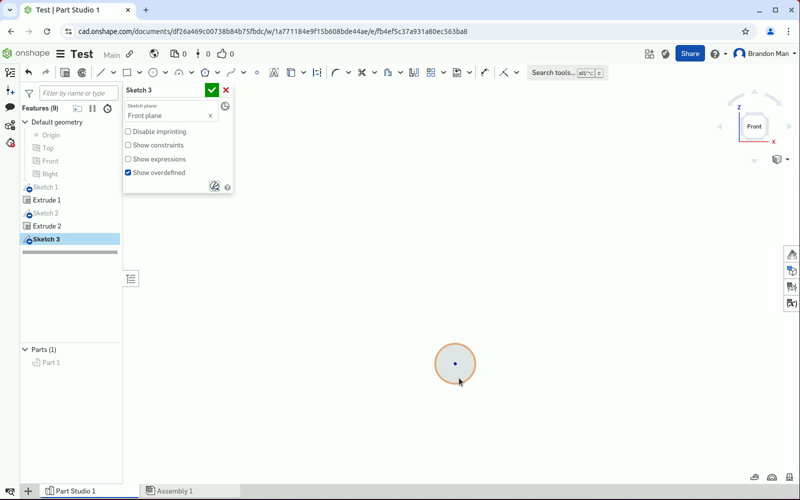
scroll(6)
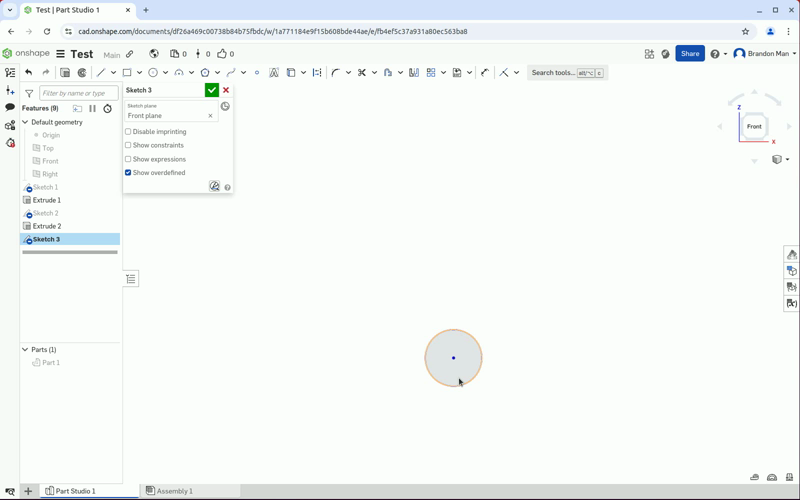
scroll(6)
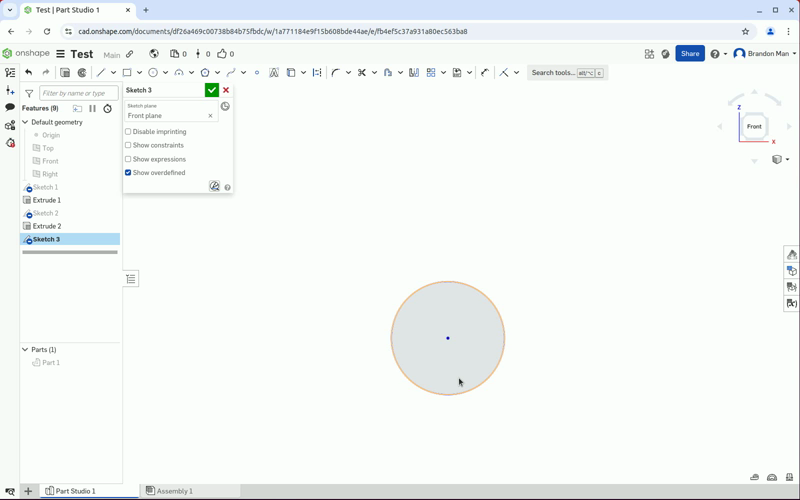
click(459, 377)
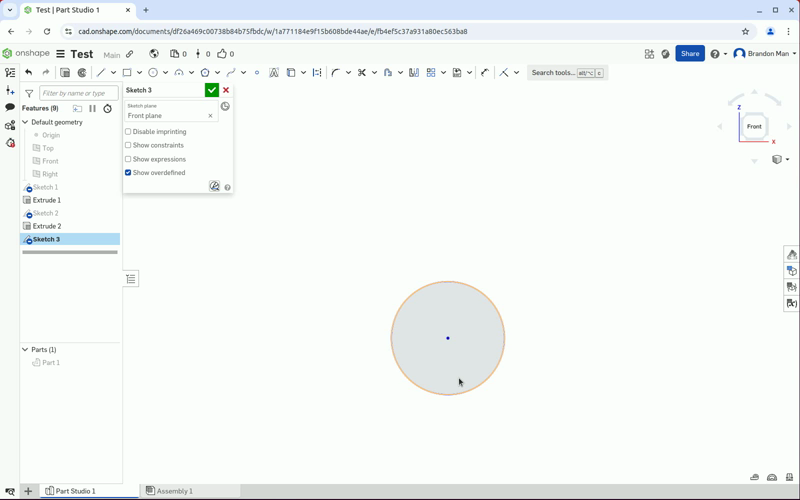
scroll(-6)
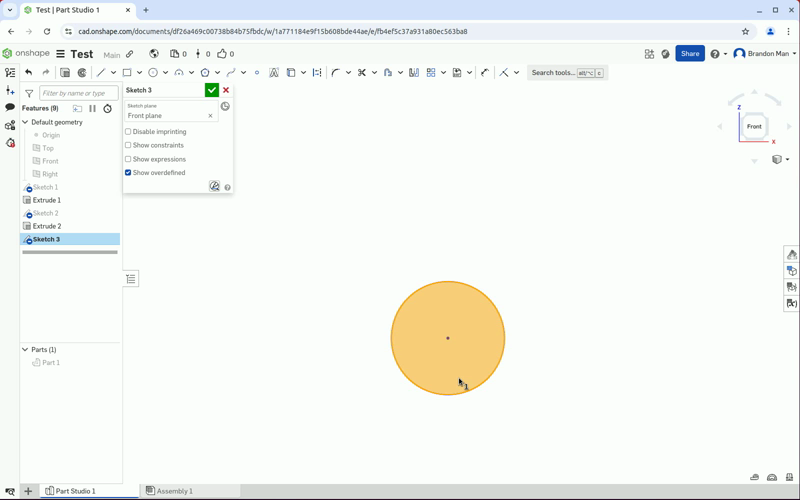
scroll(-6)
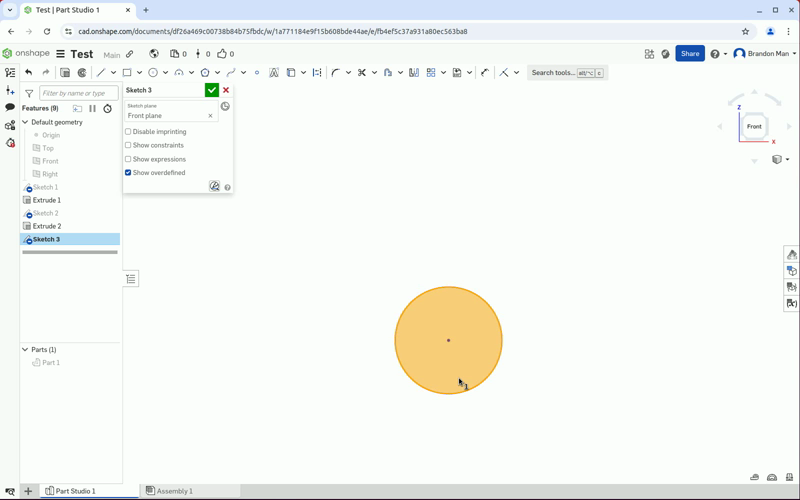
scroll(-6)
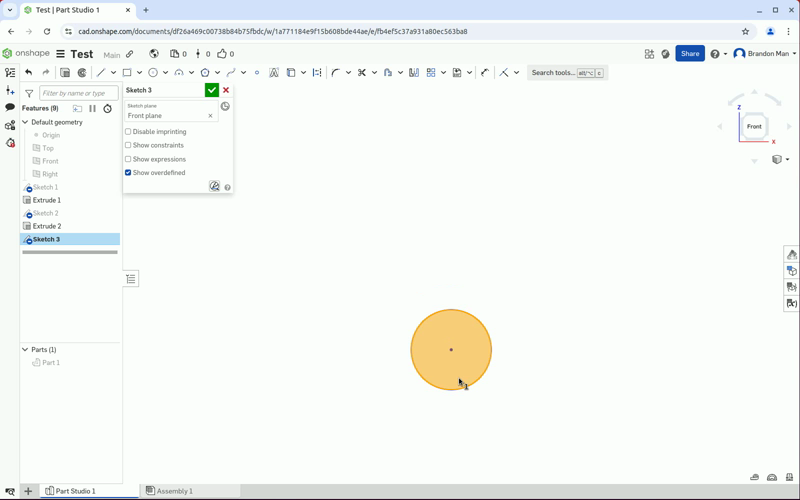
scroll(-6)
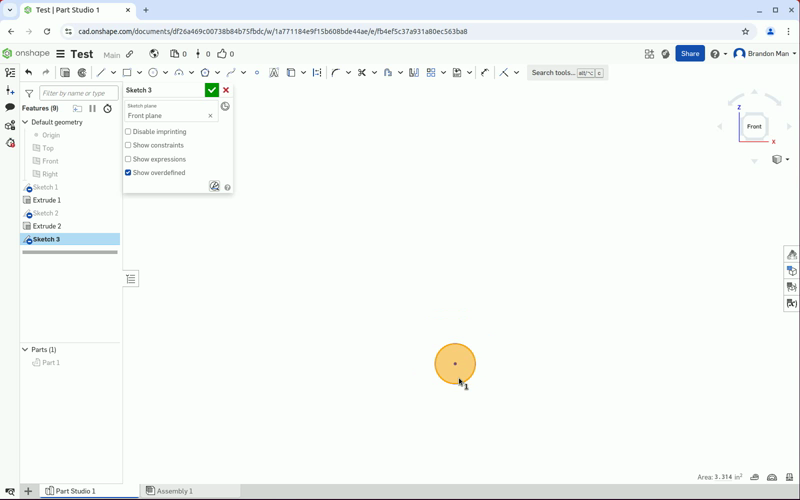
scroll(-6)
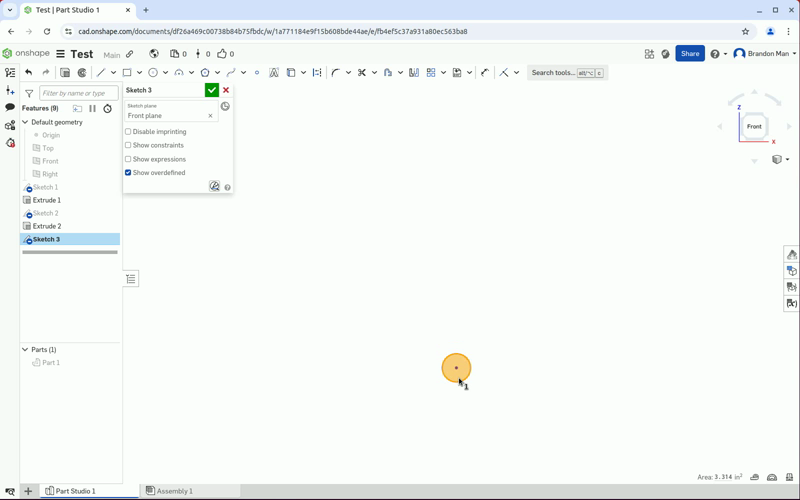
scroll(-6)
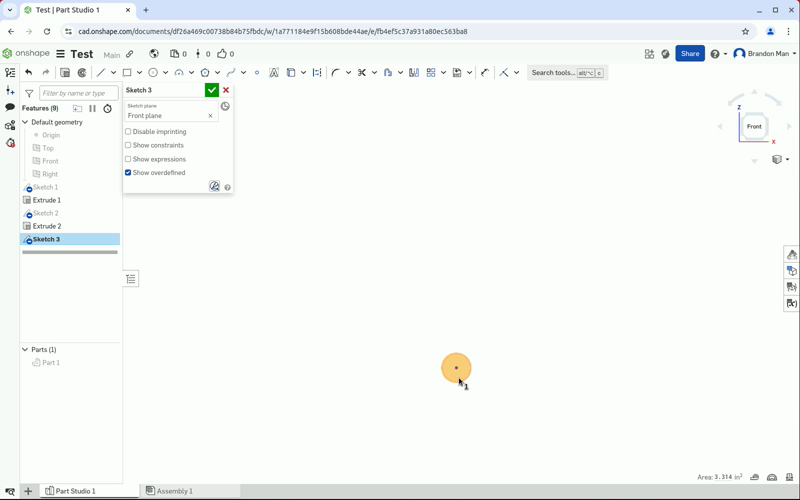
scroll(-6)
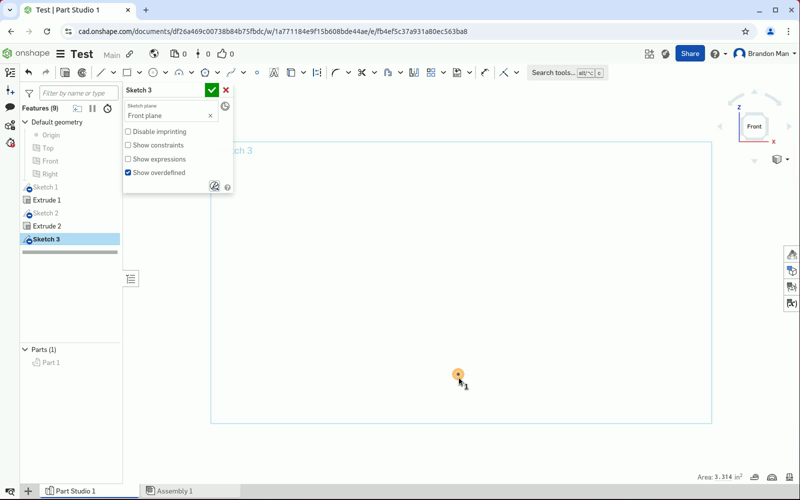
mouse_move(73, 352)
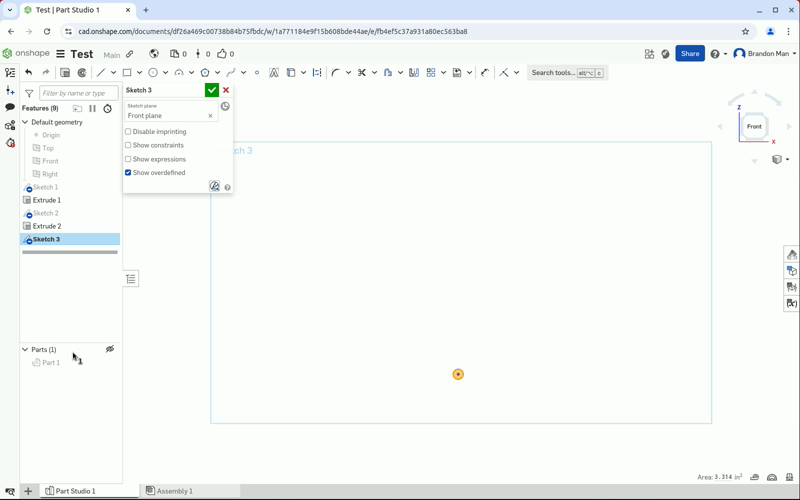
key(shift+y)
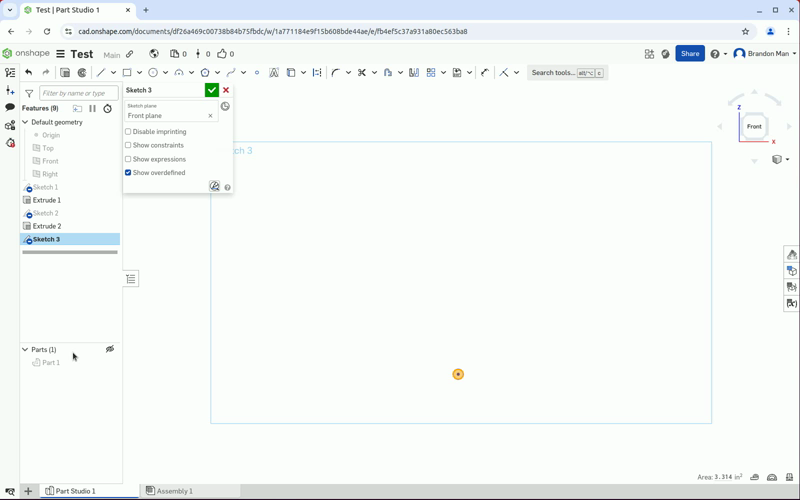
key(shift+e)
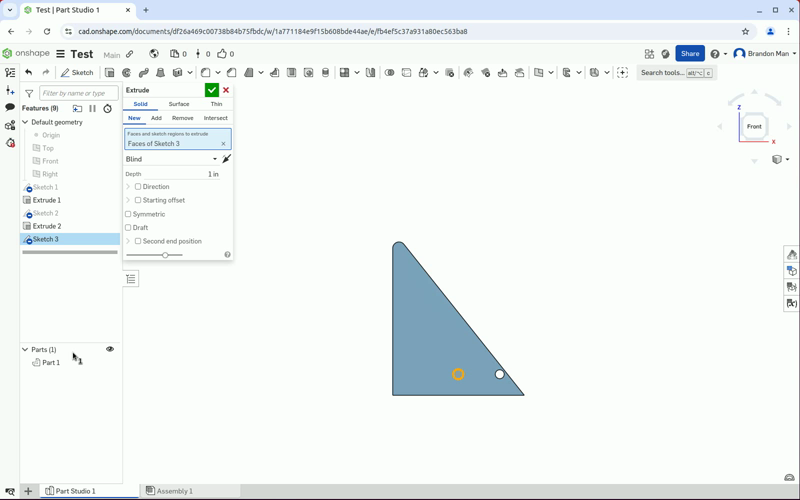
mouse_move(143, 106)
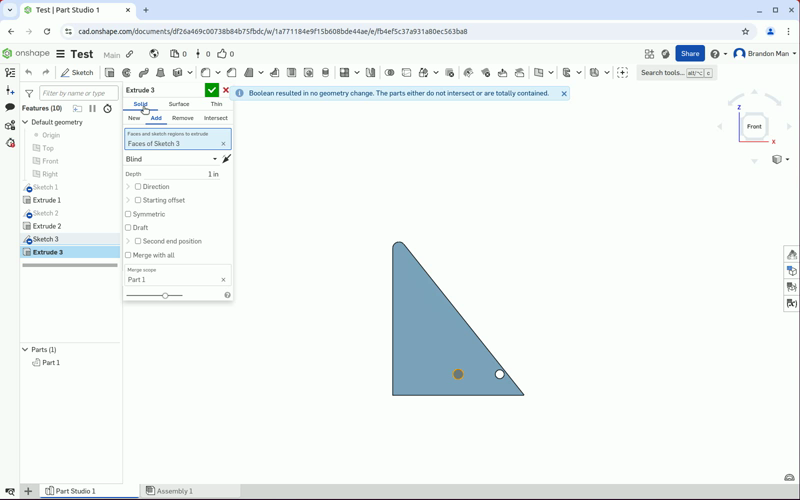
click(143, 106)
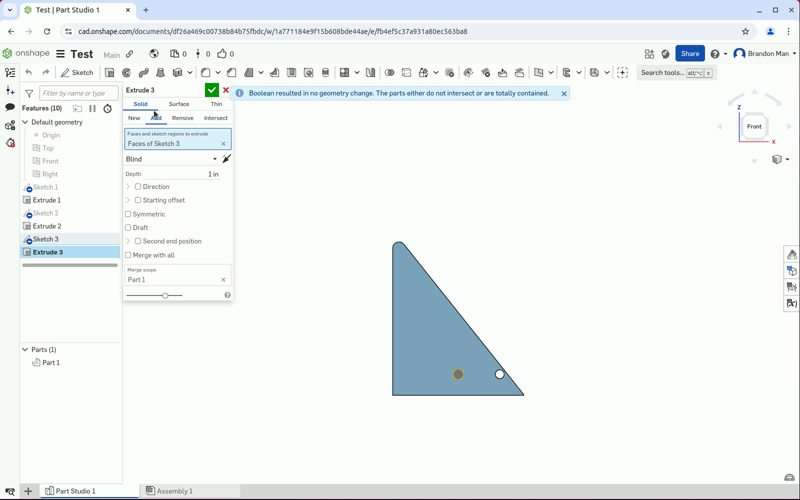
mouse_move(186, 120)
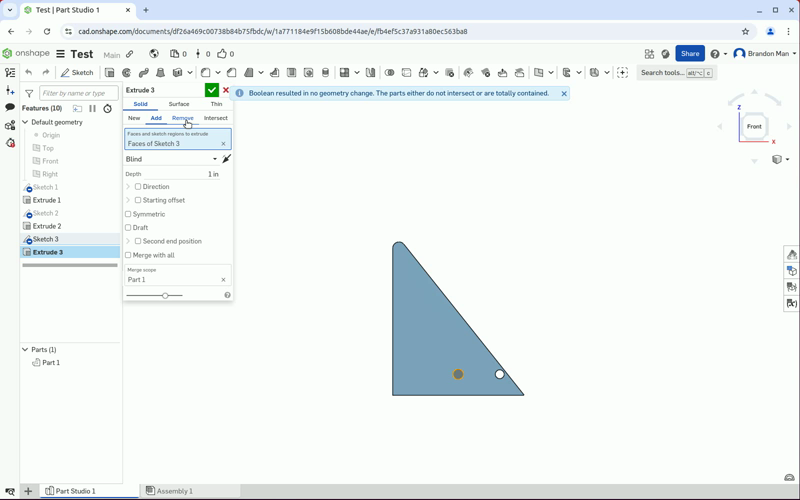
click(186, 120)
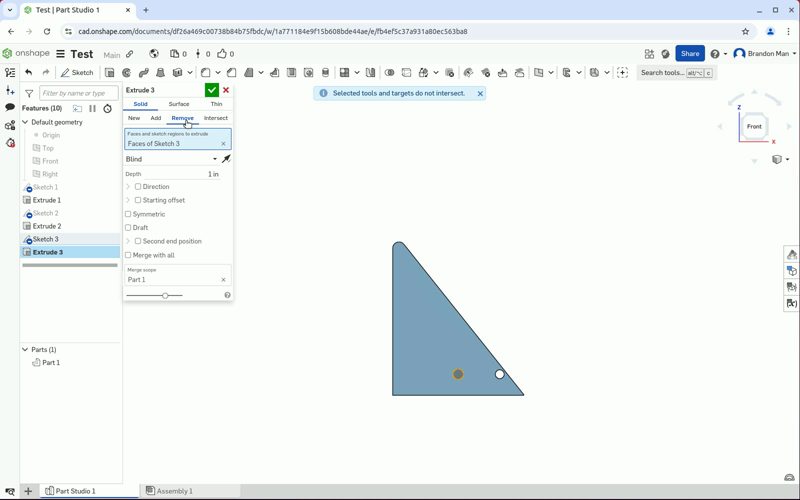
key(tab, 4)
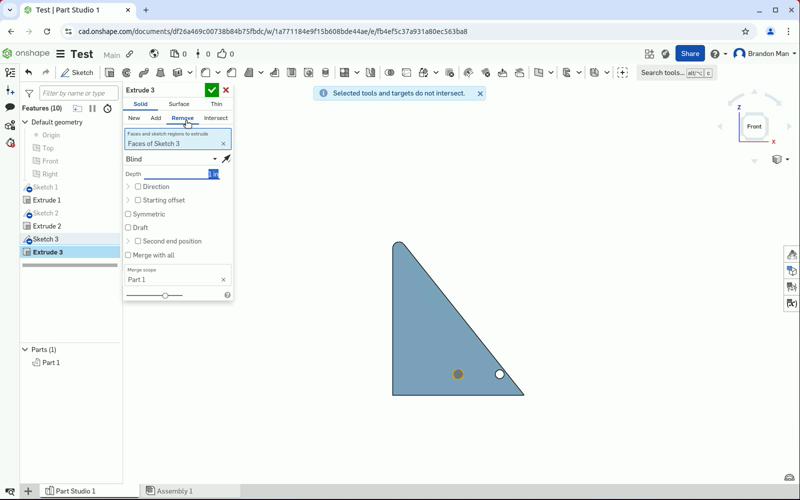
text(-11.554)
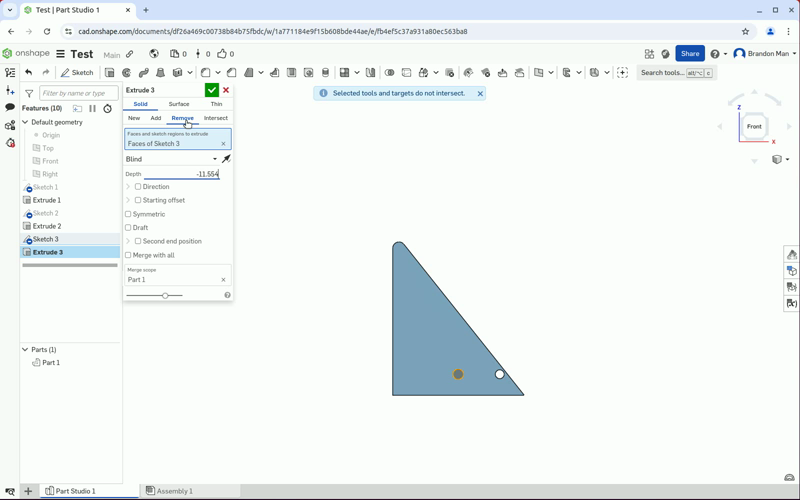
key(tab, 6)
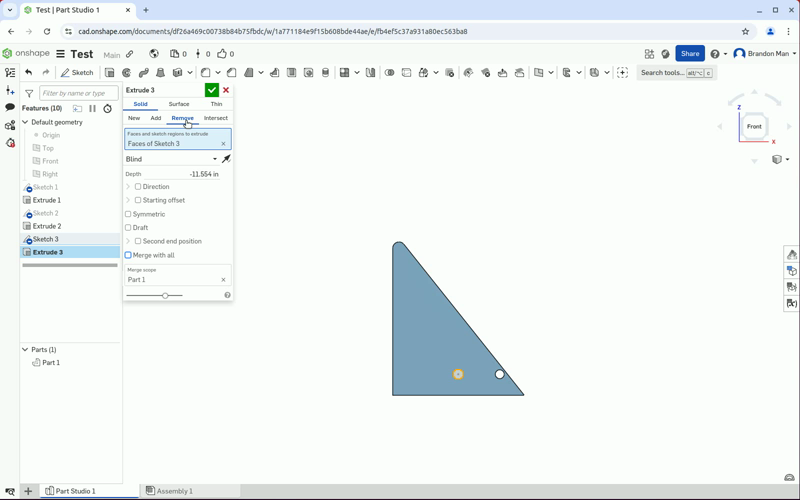
key(space)
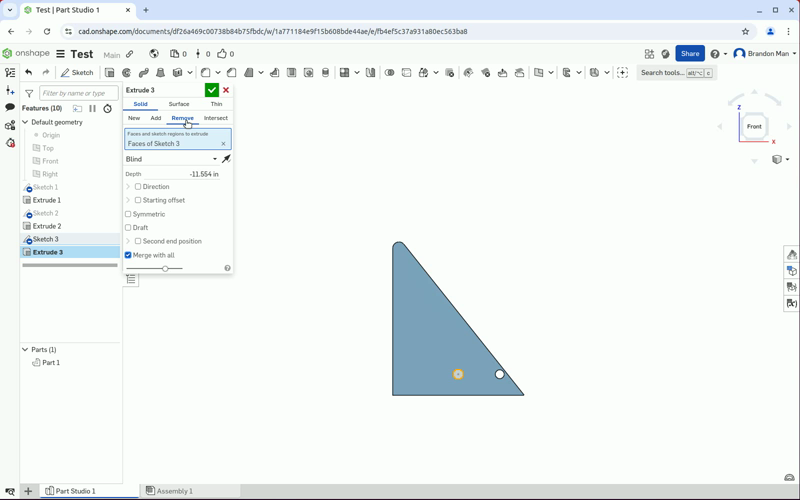
key(enter)
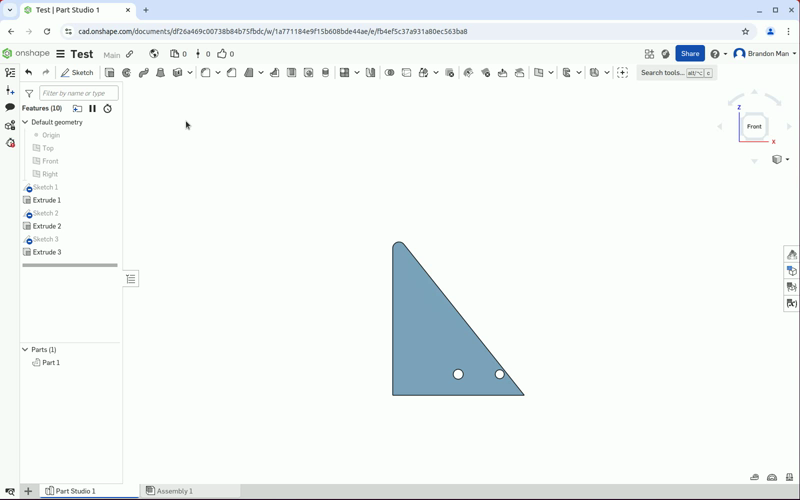
key(shift+h)
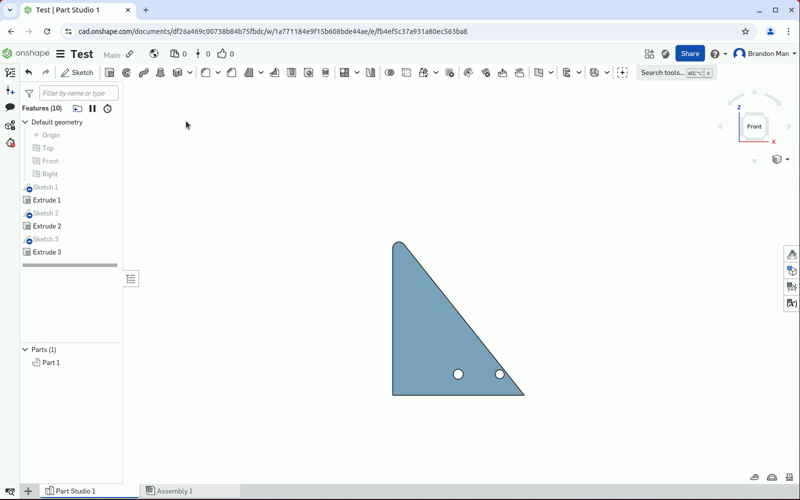
key(shift+h)
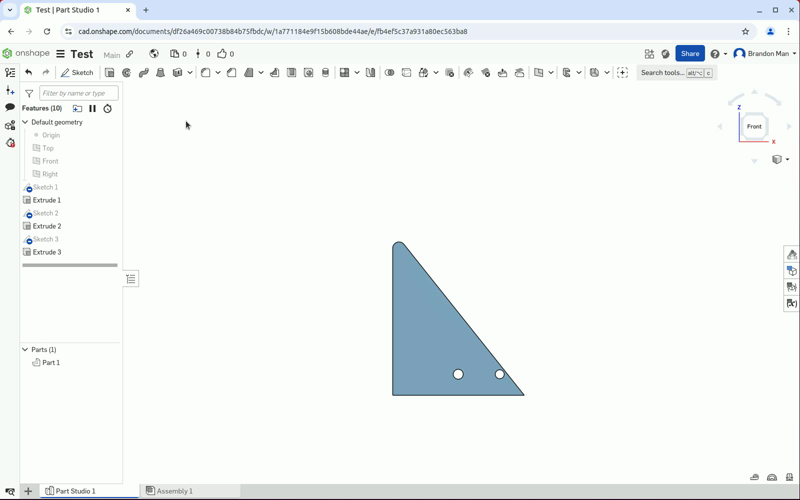
mouse_move(73, 189)
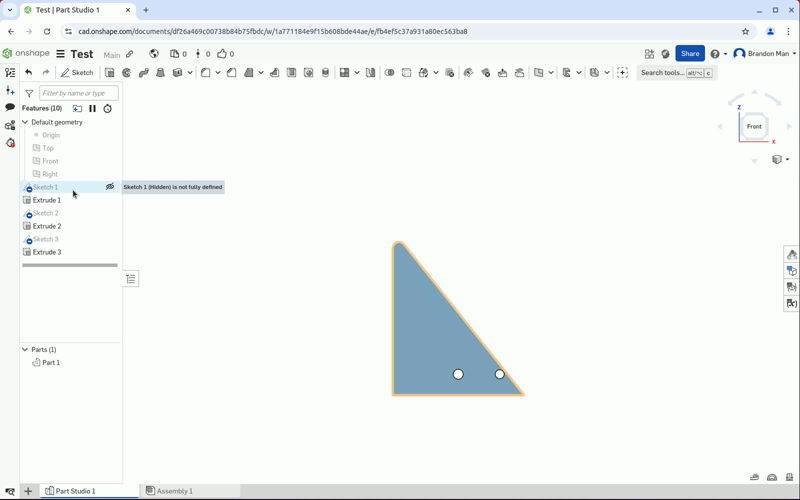
click(73, 189)
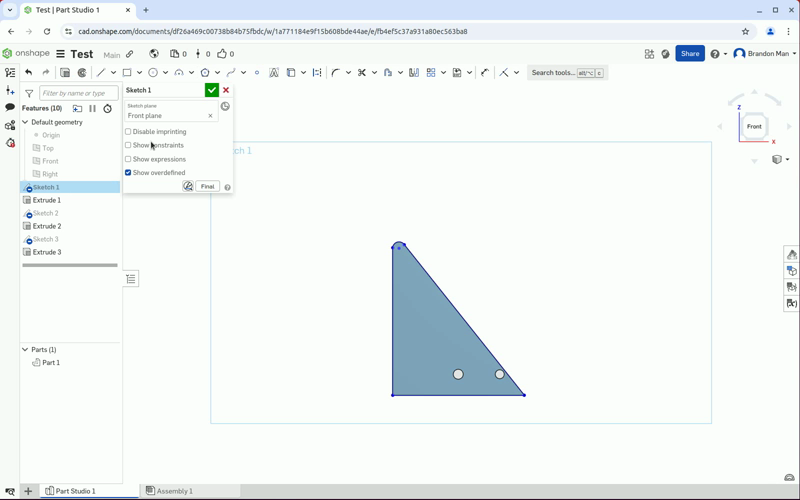
mouse_move(229, 92)
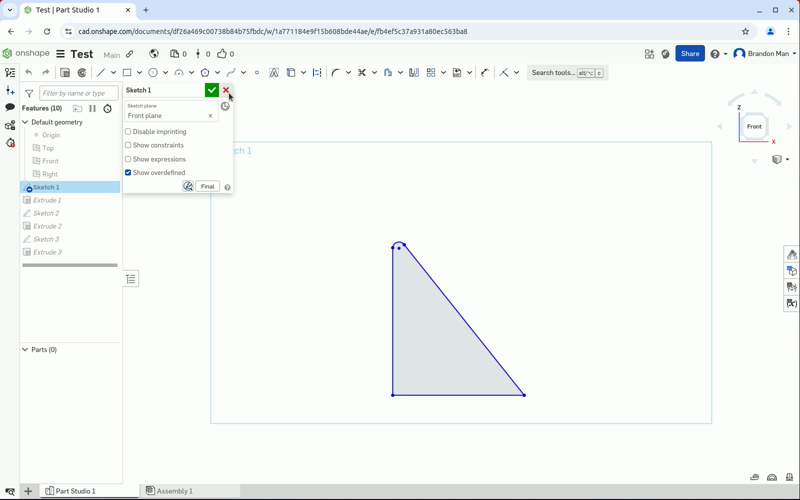
click(229, 92)
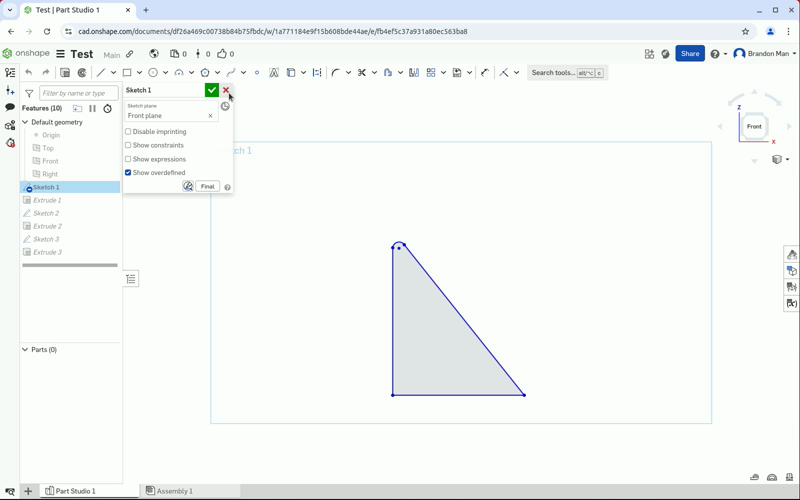
key(shift+s)
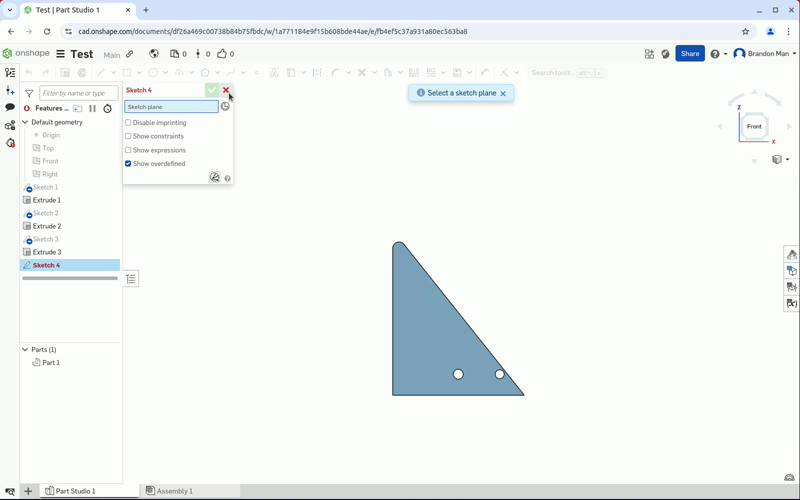
mouse_move(73, 163)
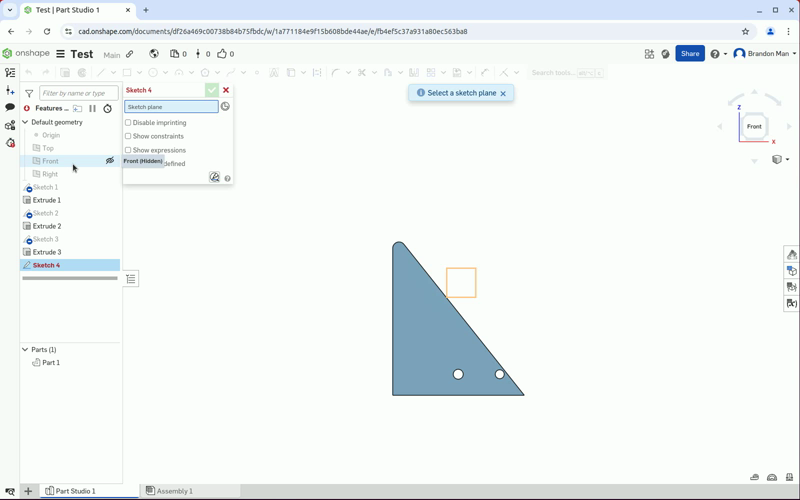
click(73, 163)
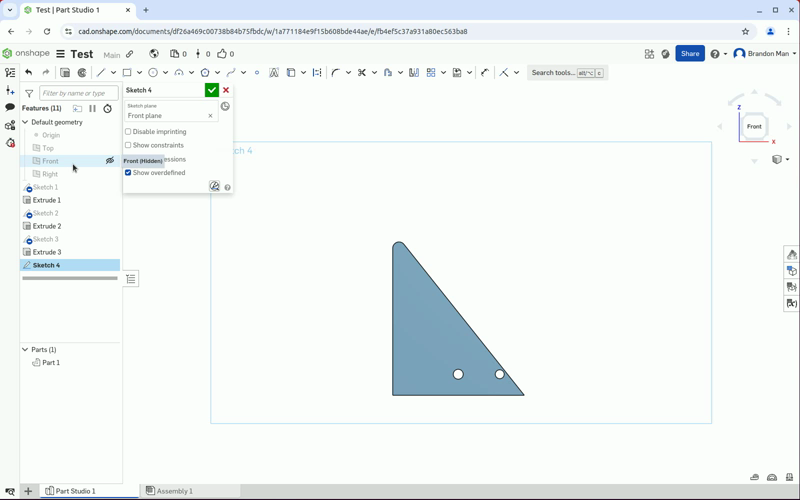
mouse_move(73, 352)
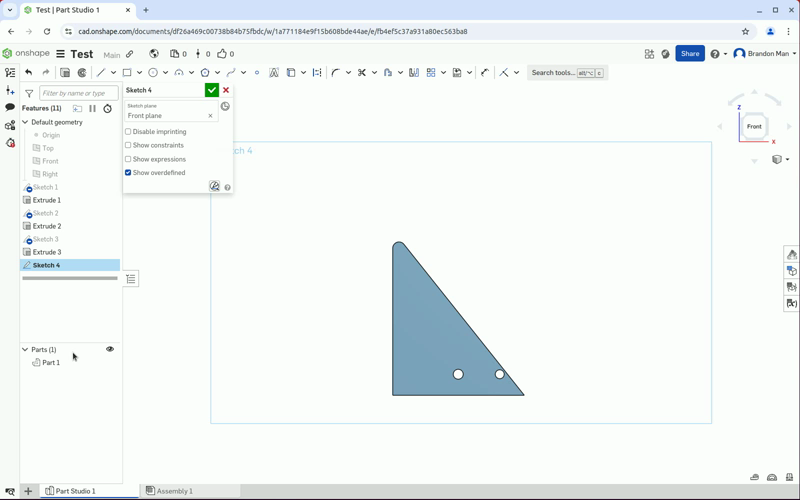
key(y)
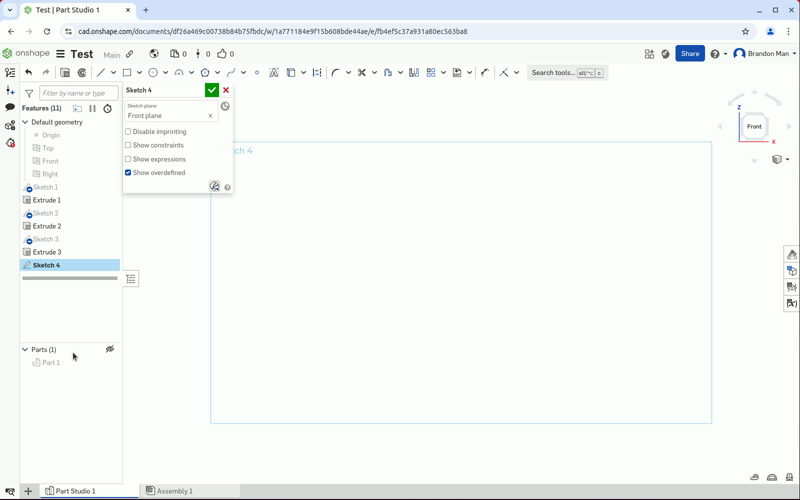
key(c)
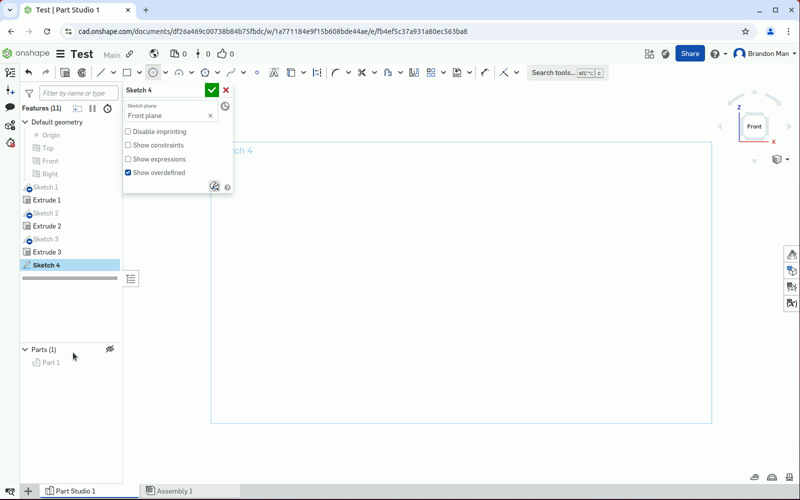
key_down(shift)
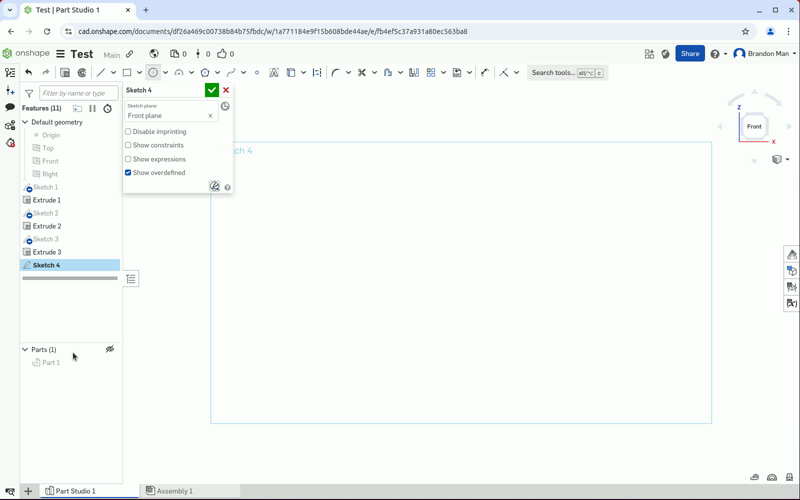
mouse_move(476, 351)
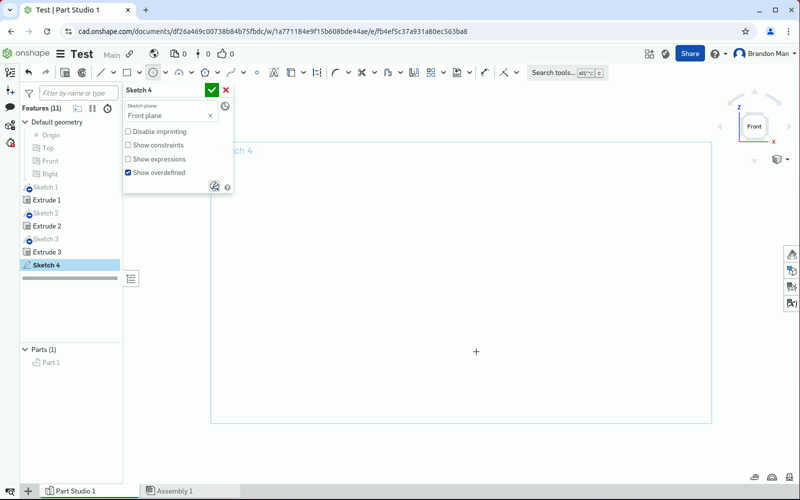
click(476, 351)
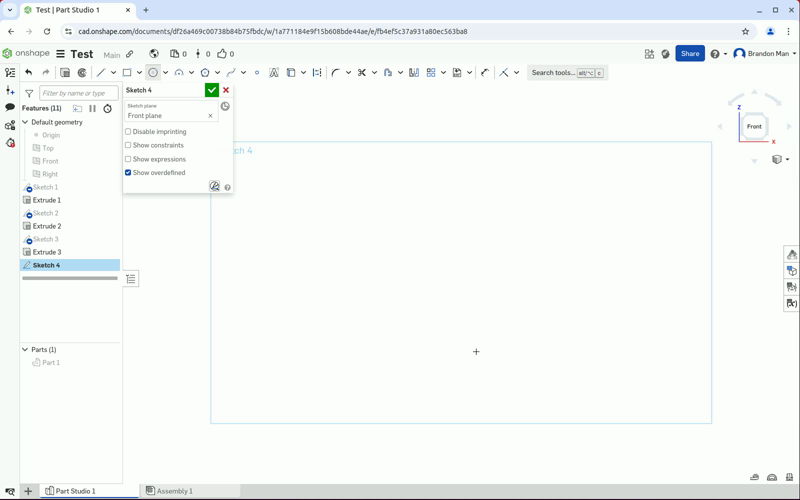
key_up(shift)
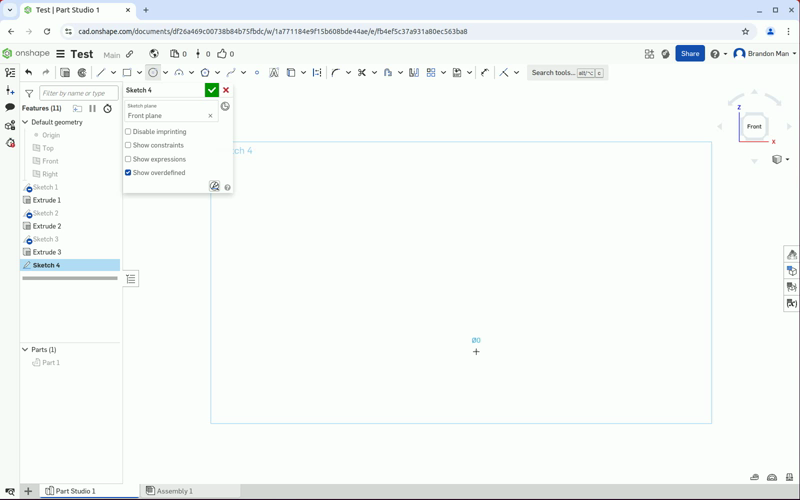
mouse_move(480, 351)
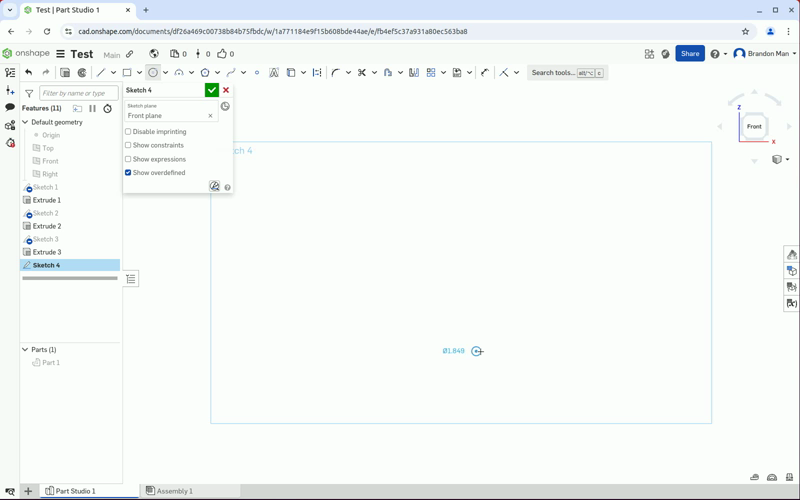
click(480, 351)
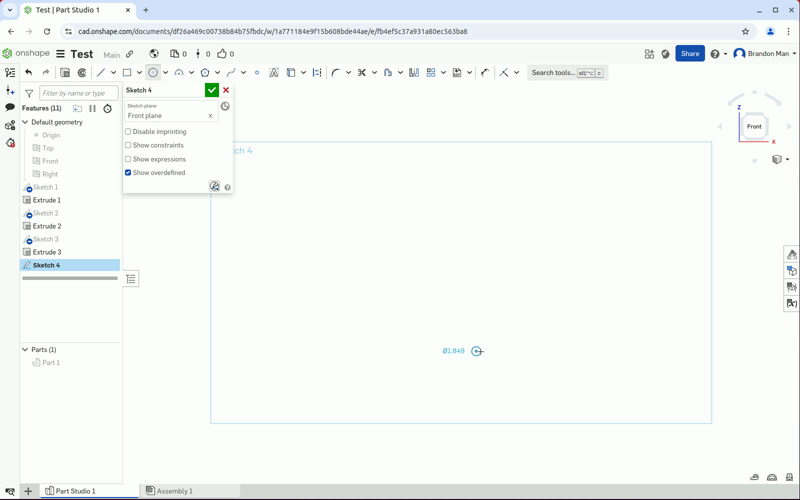
key(esc)
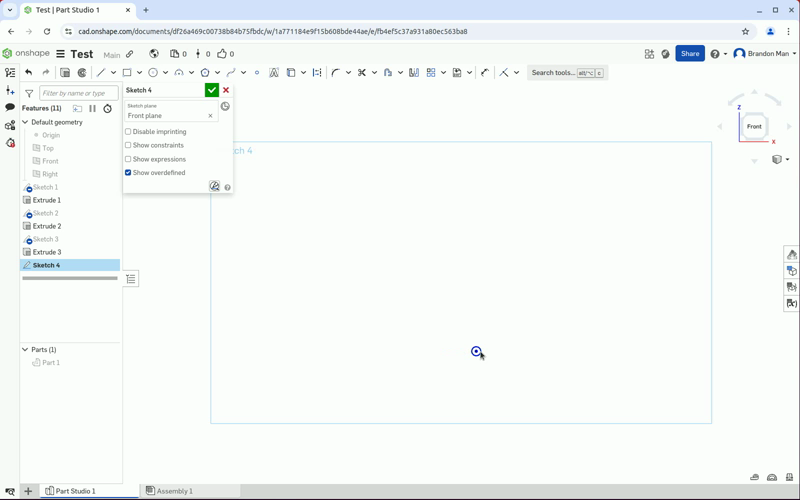
mouse_move(475, 352)
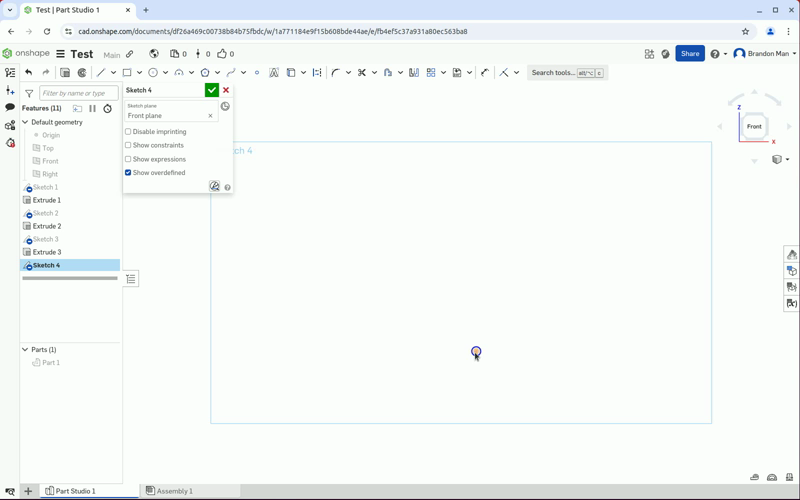
scroll(6)
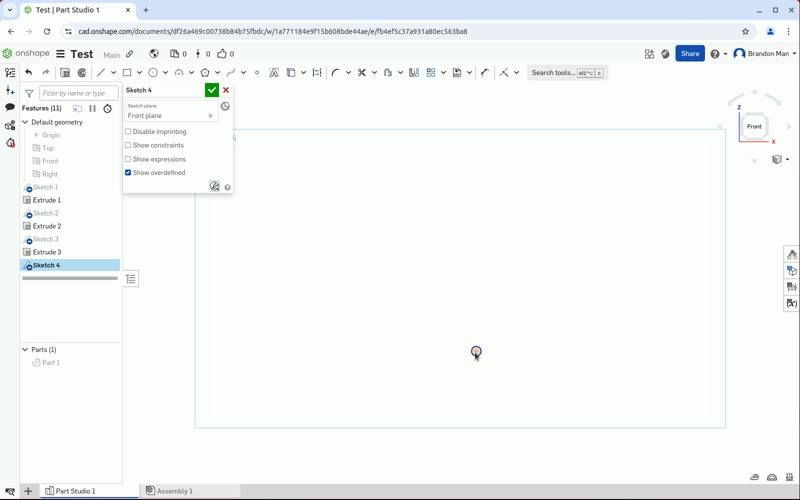
scroll(6)
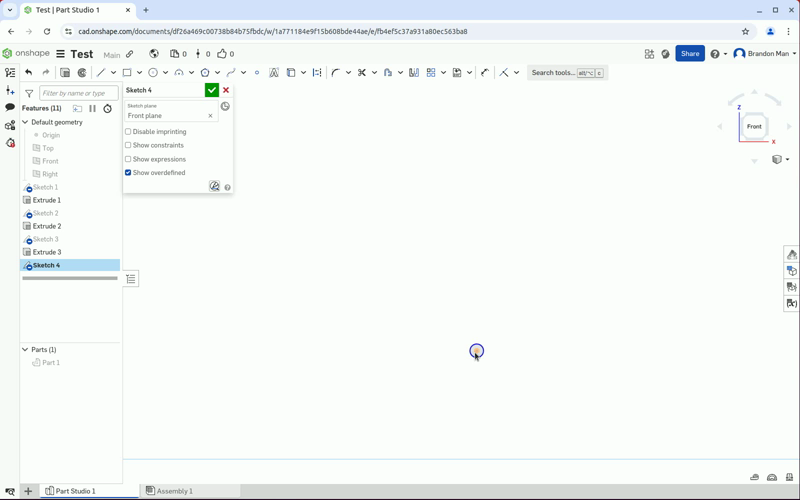
scroll(6)
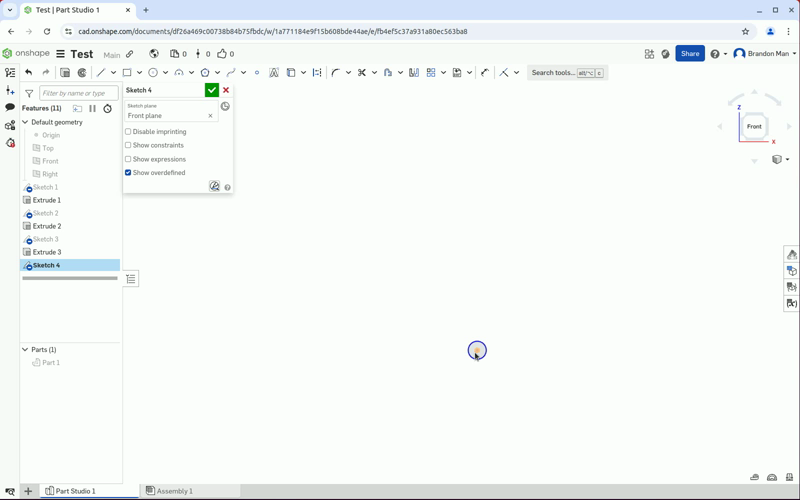
scroll(6)
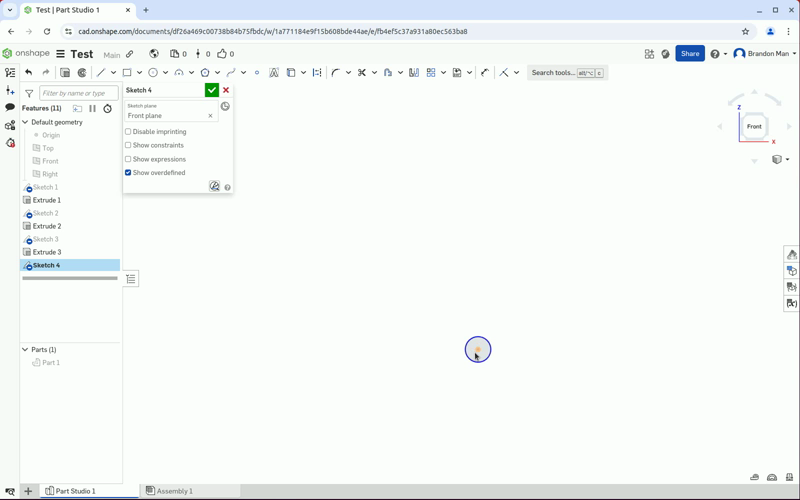
scroll(6)
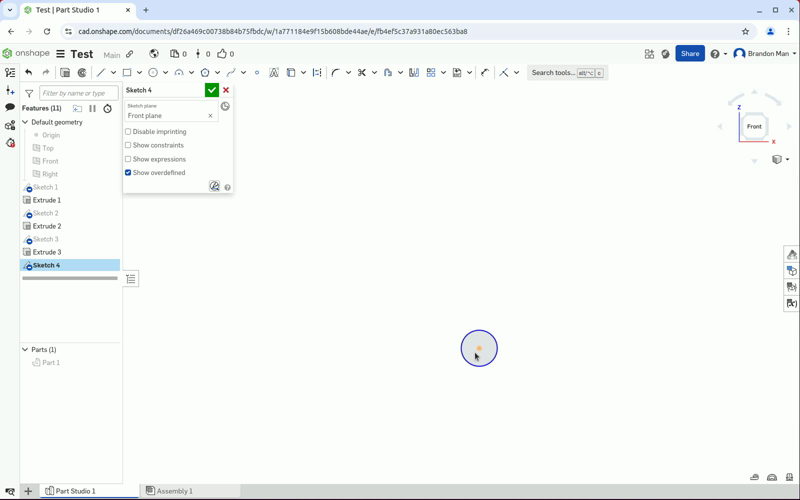
scroll(6)
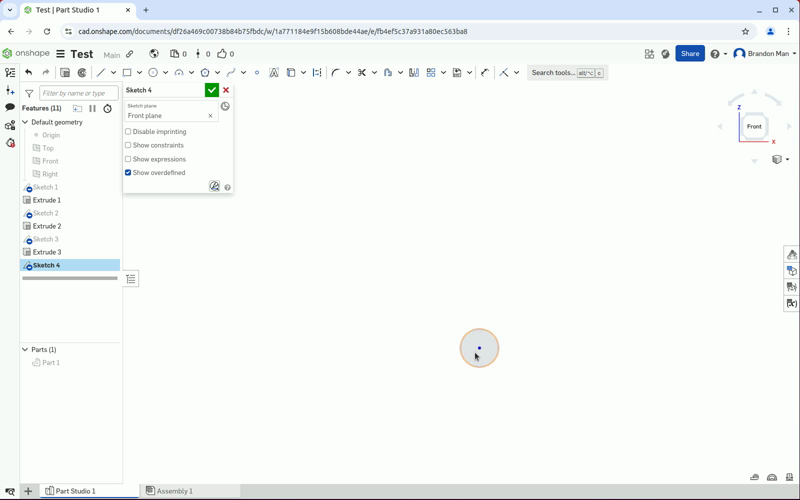
scroll(6)
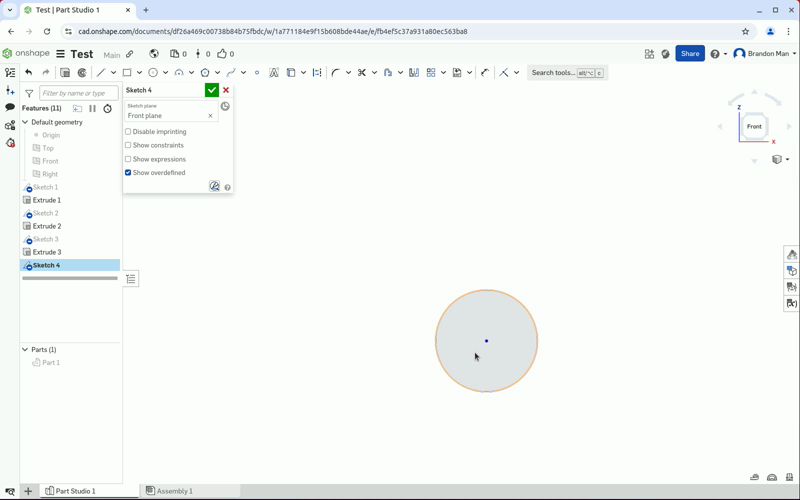
click(475, 352)
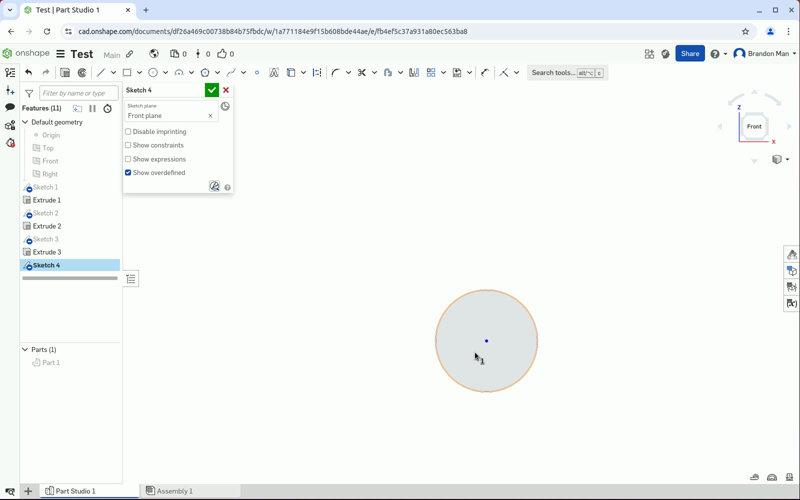
scroll(-6)
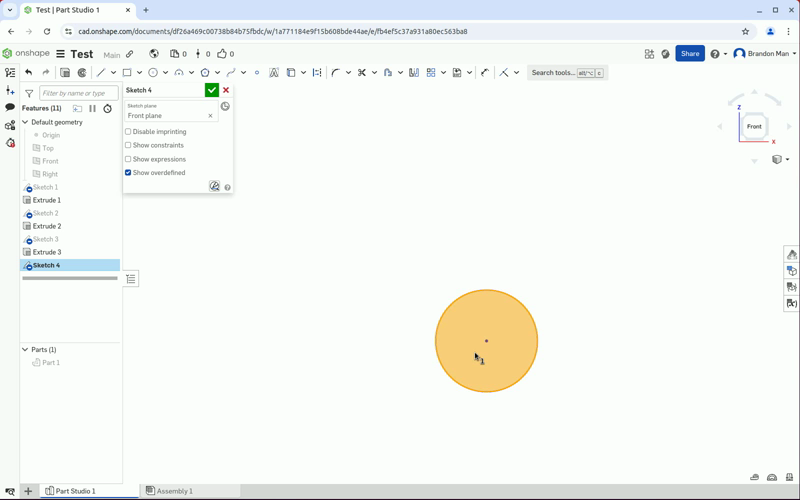
scroll(-6)
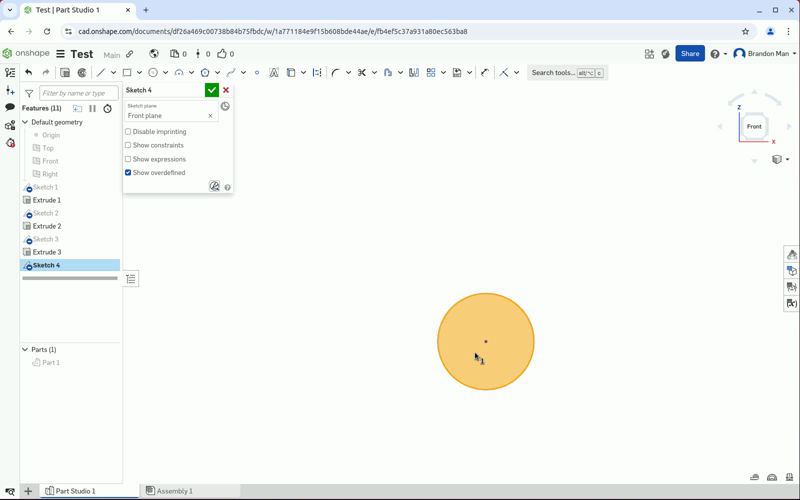
scroll(-6)
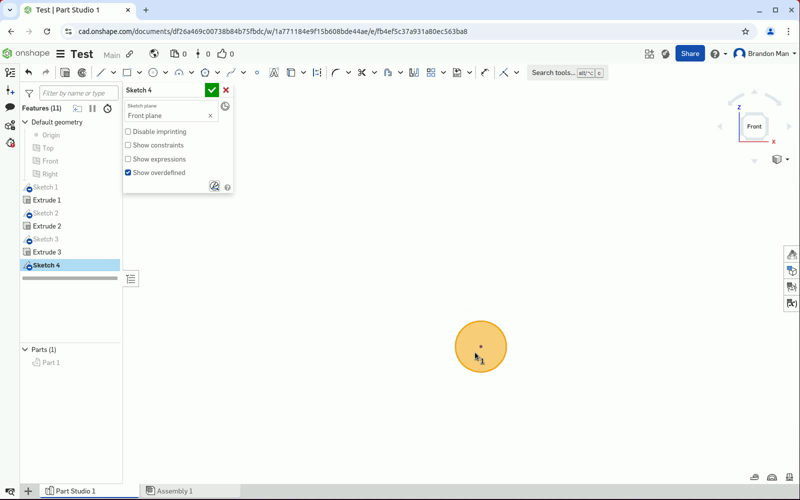
scroll(-6)
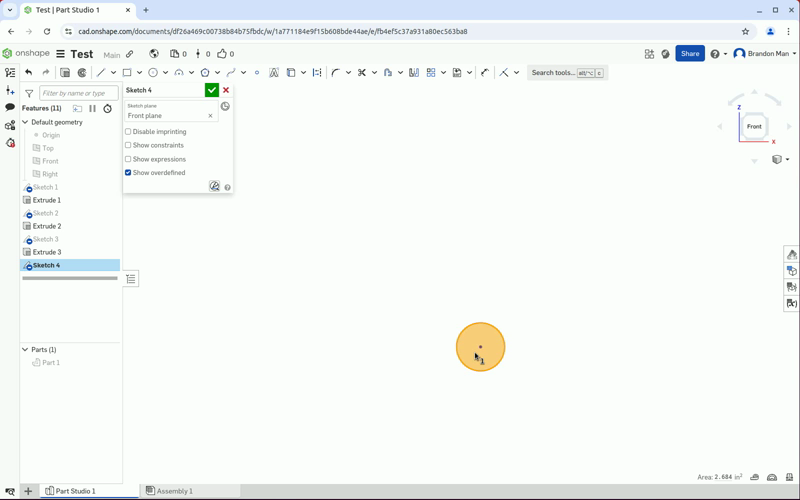
scroll(-6)
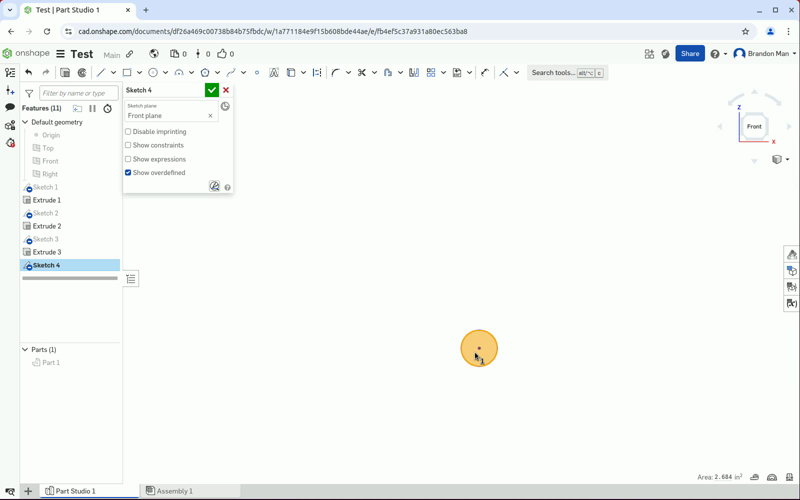
scroll(-6)
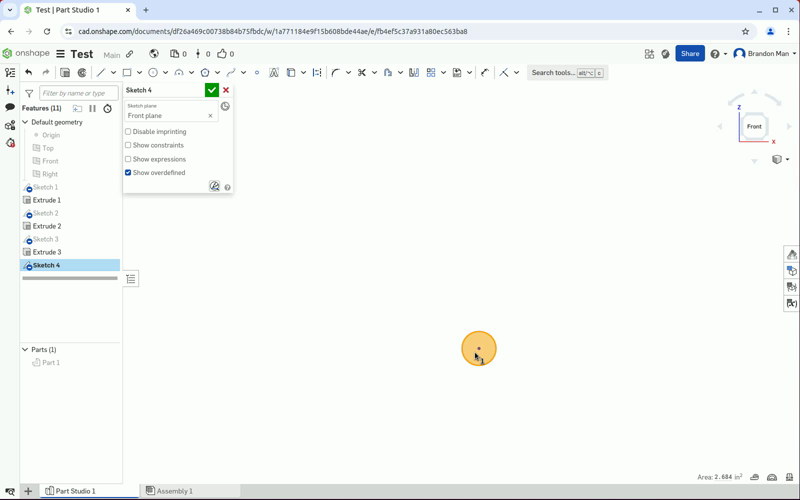
scroll(-6)
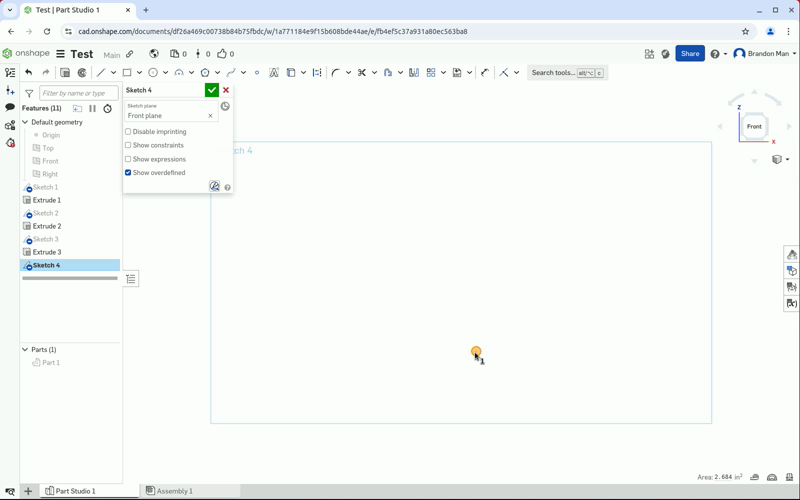
mouse_move(73, 352)
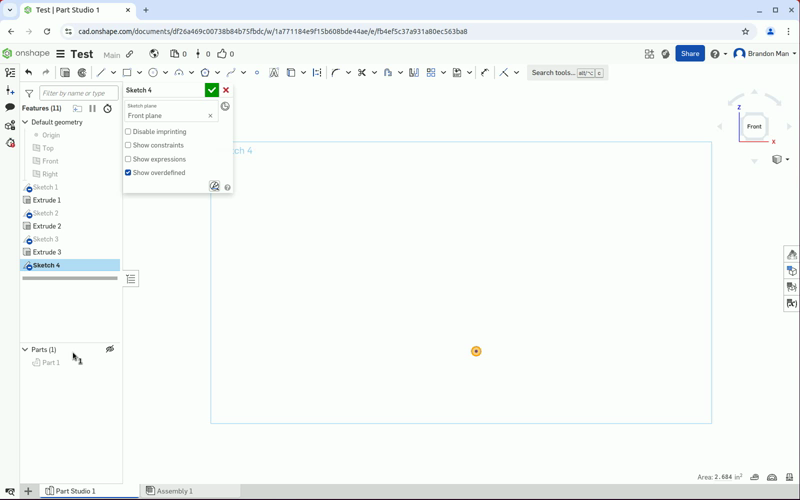
key(shift+y)
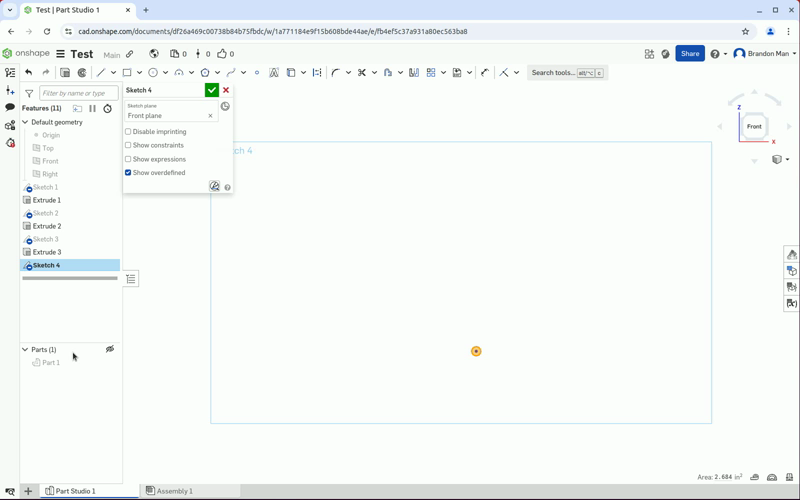
key(shift+e)
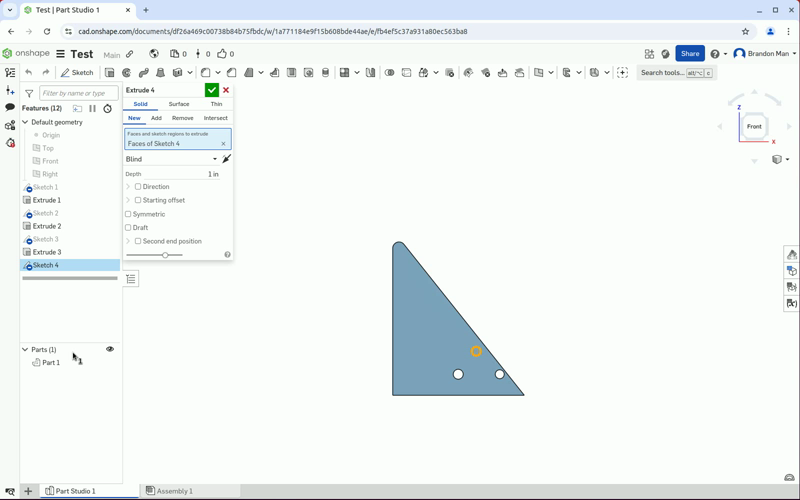
mouse_move(143, 106)
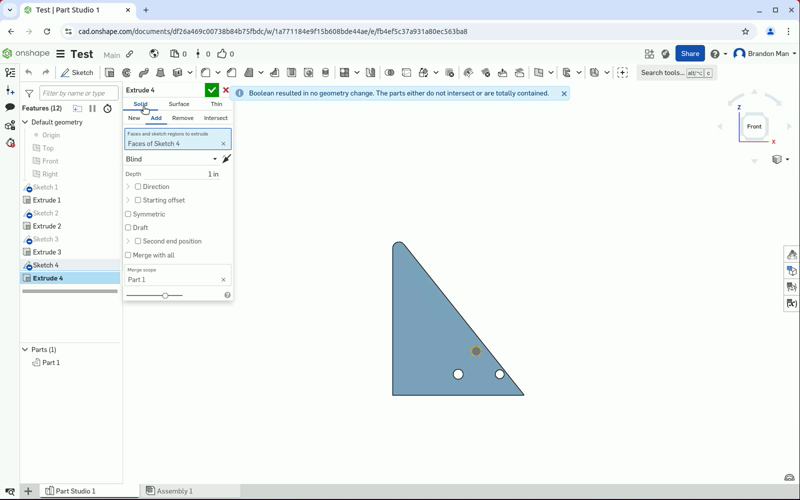
click(143, 106)
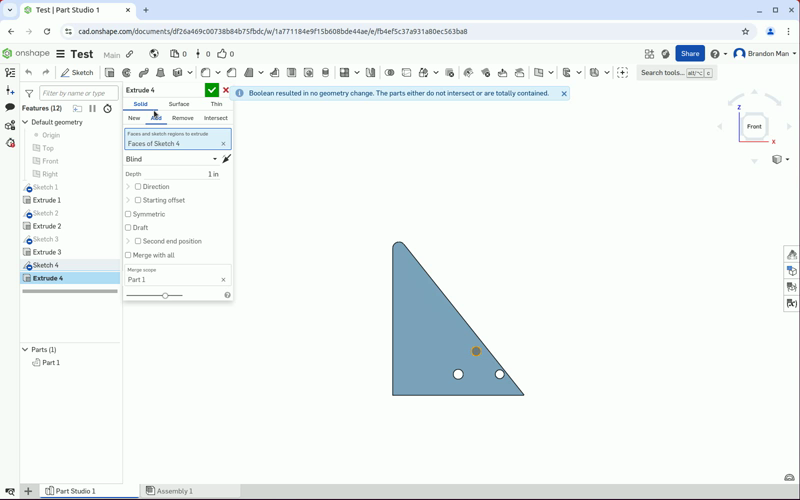
mouse_move(186, 120)
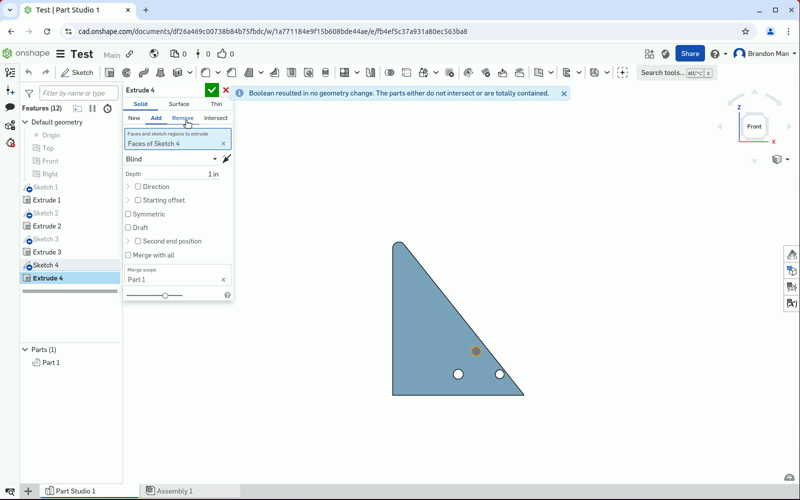
click(186, 120)
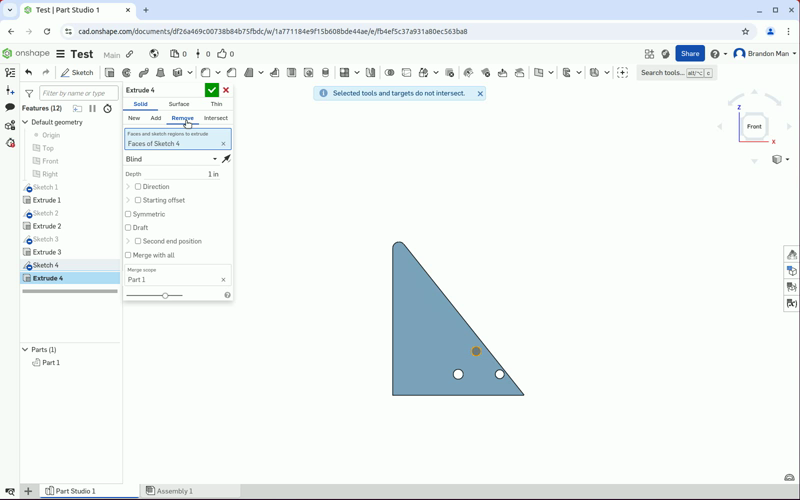
key(tab, 4)
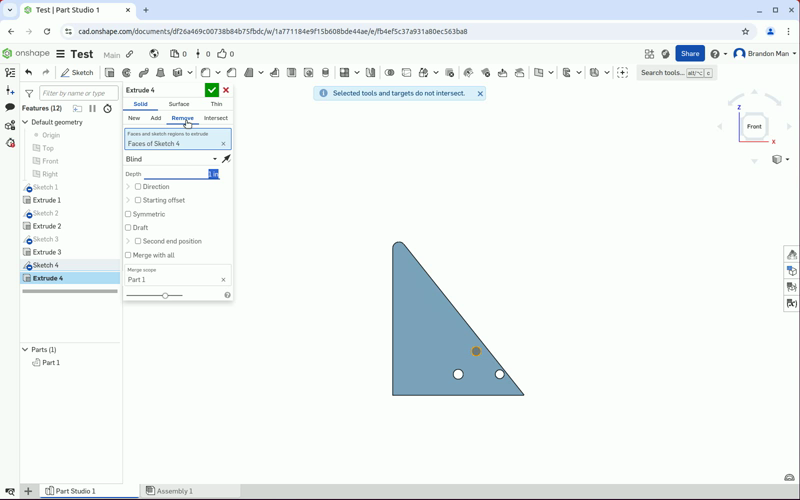
text(-11.554)
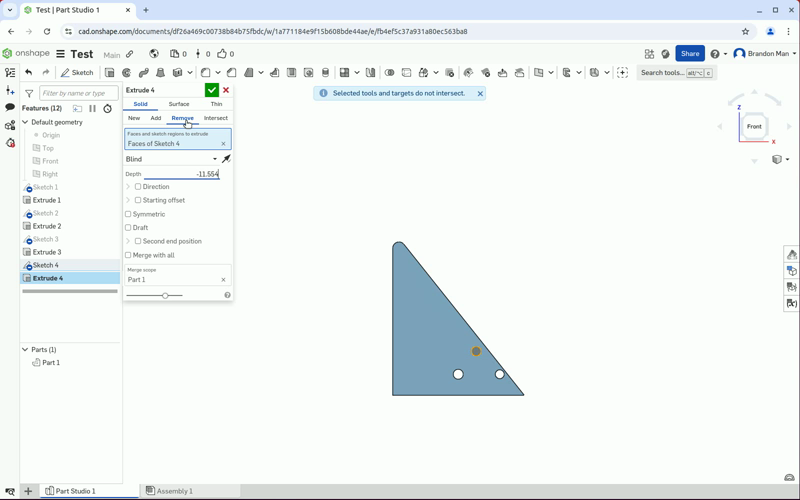
key(tab, 6)
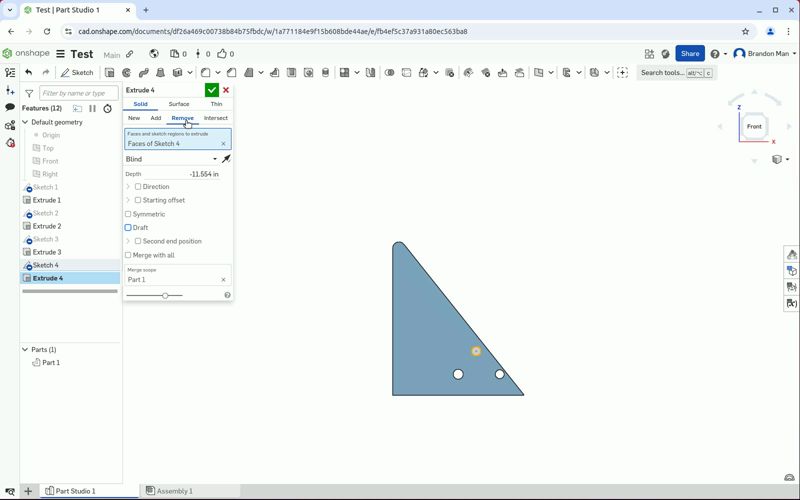
key(space)
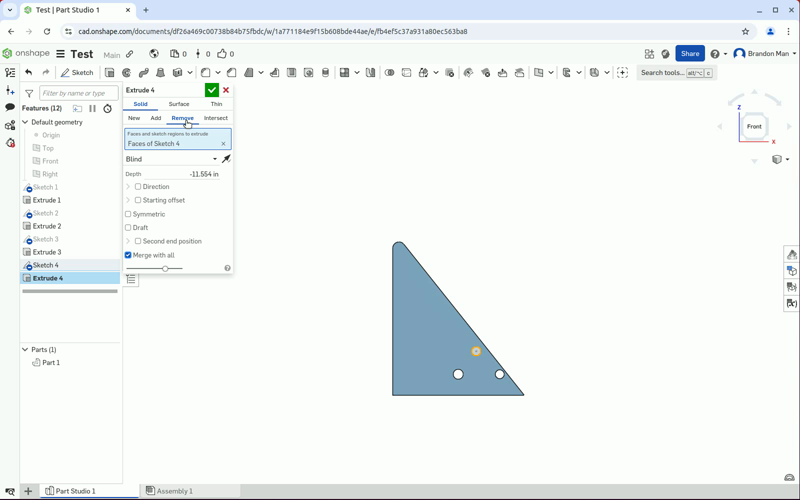
key(enter)
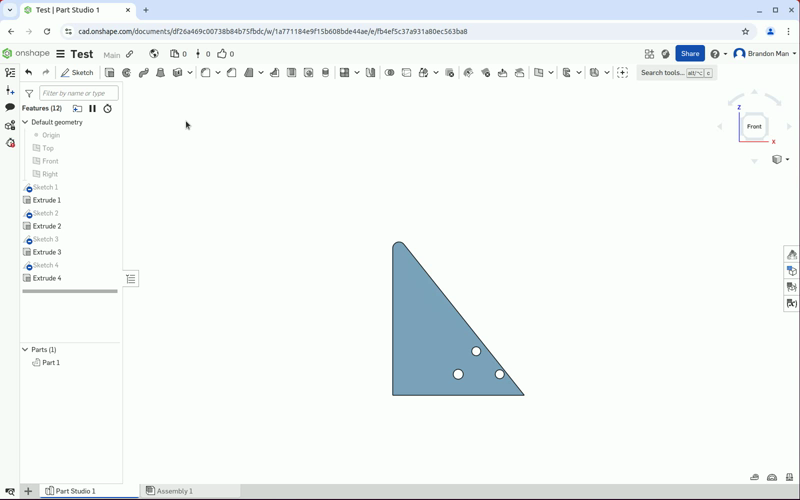
key(shift+h)
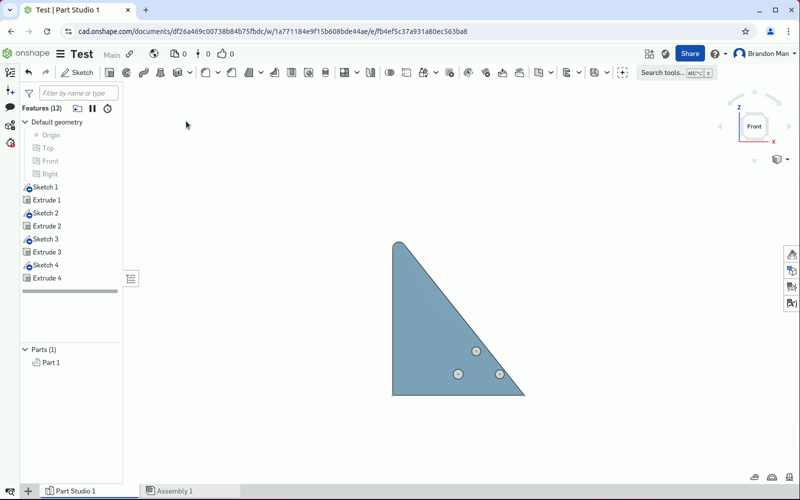
key(shift+h)
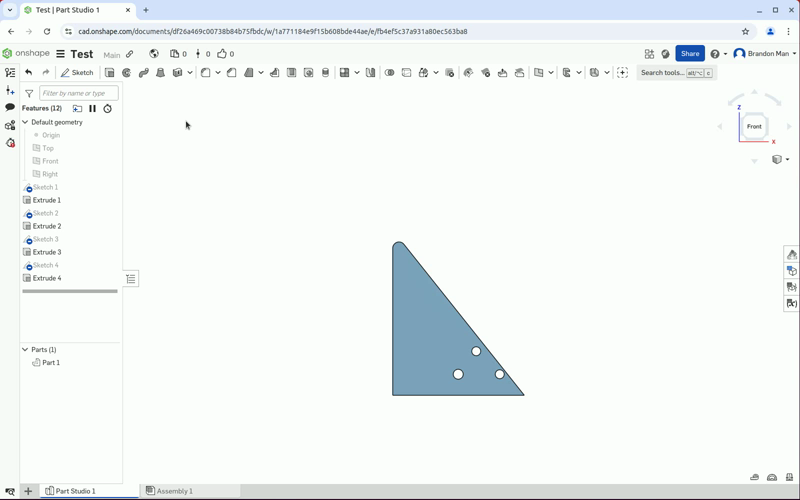
mouse_move(73, 189)
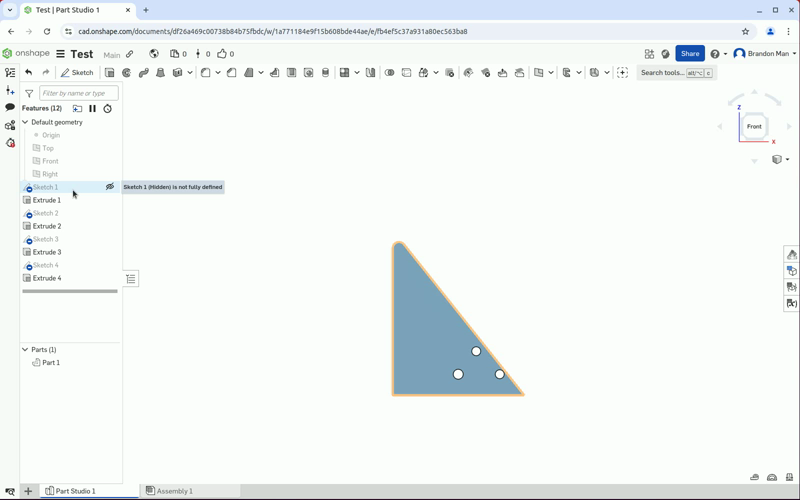
click(73, 189)
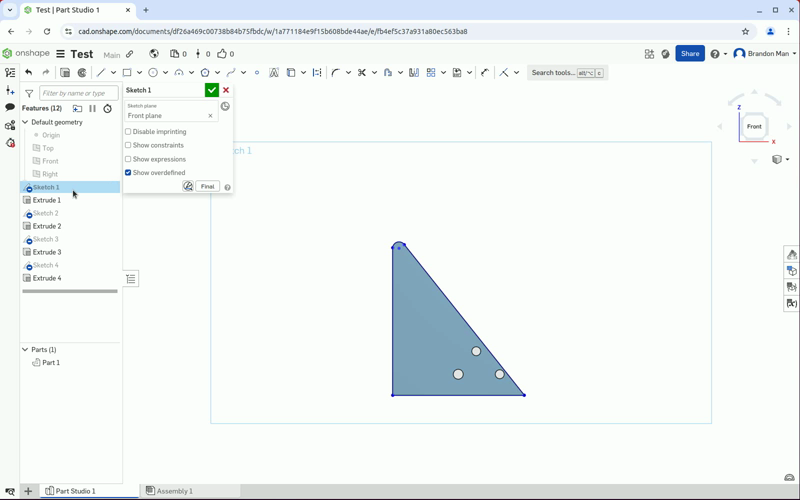
mouse_move(229, 92)
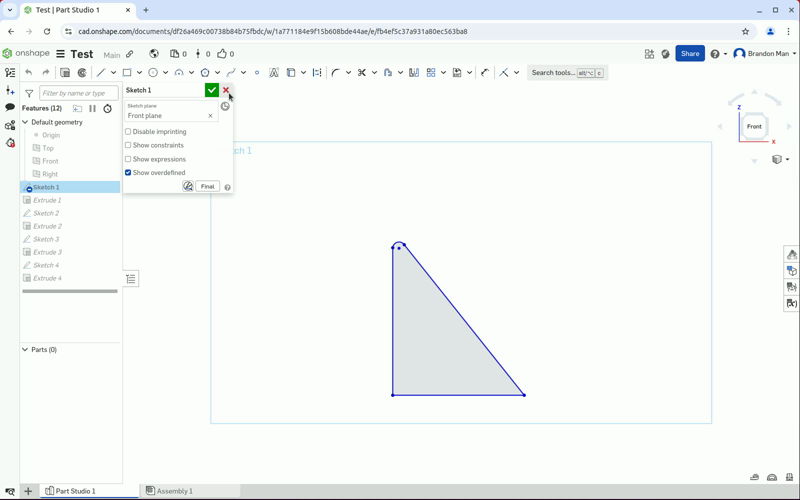
click(229, 92)
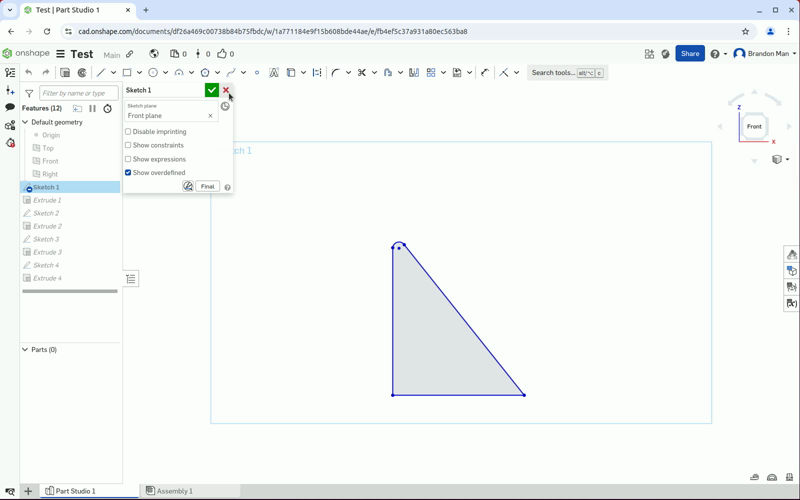
key(shift+s)
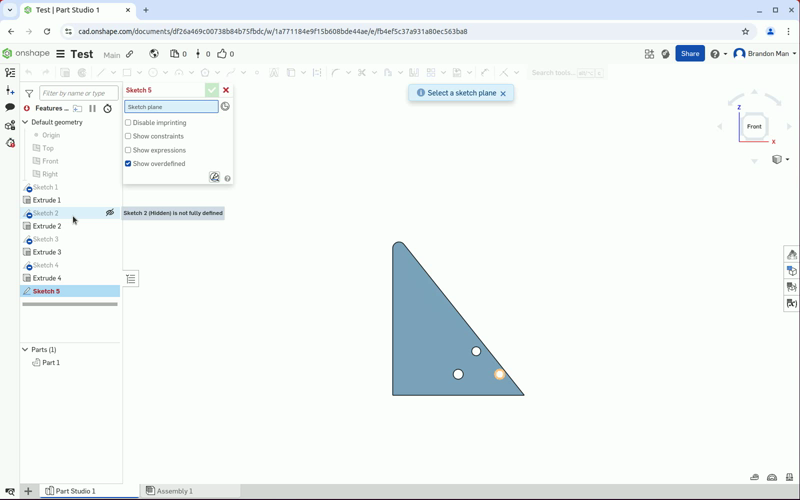
scroll(3)
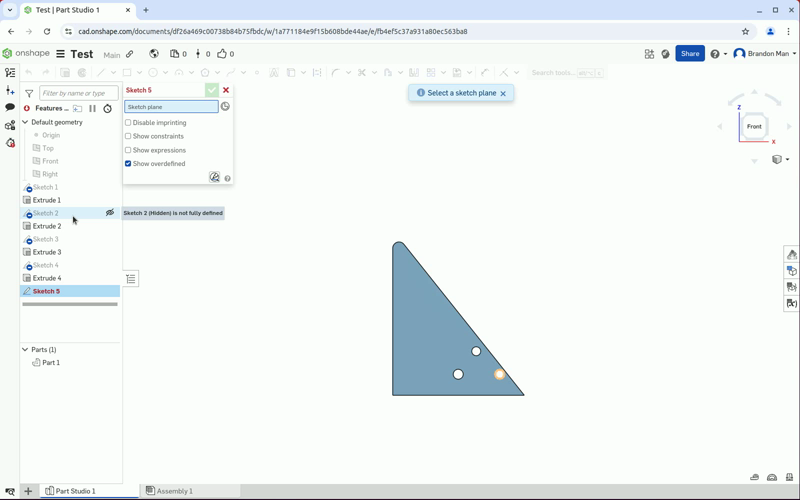
mouse_move(73, 163)
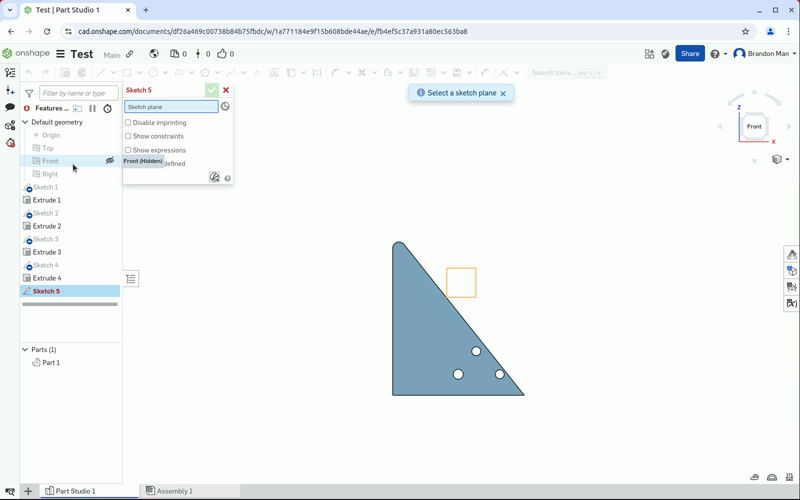
click(73, 163)
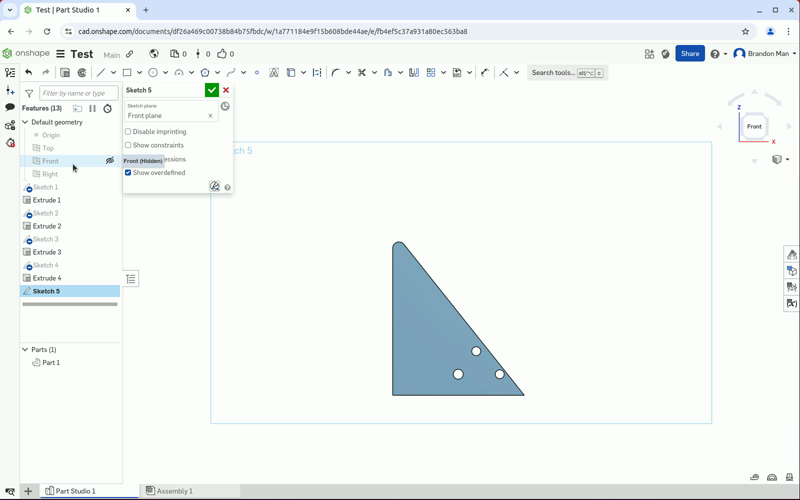
mouse_move(73, 352)
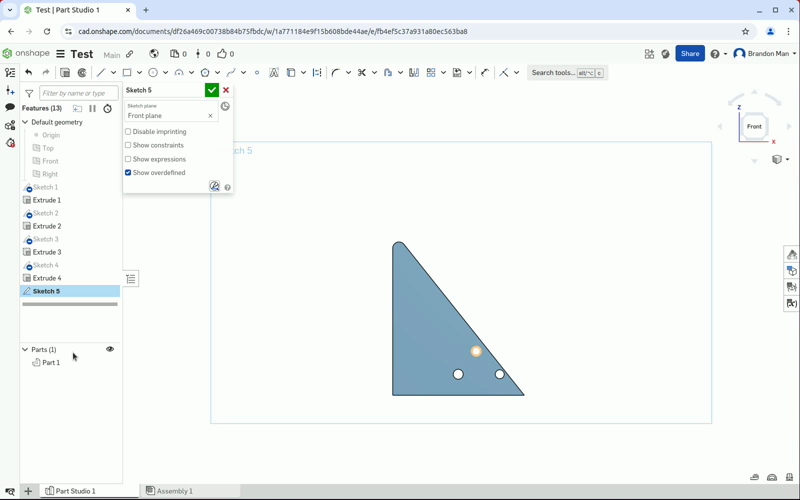
key(y)
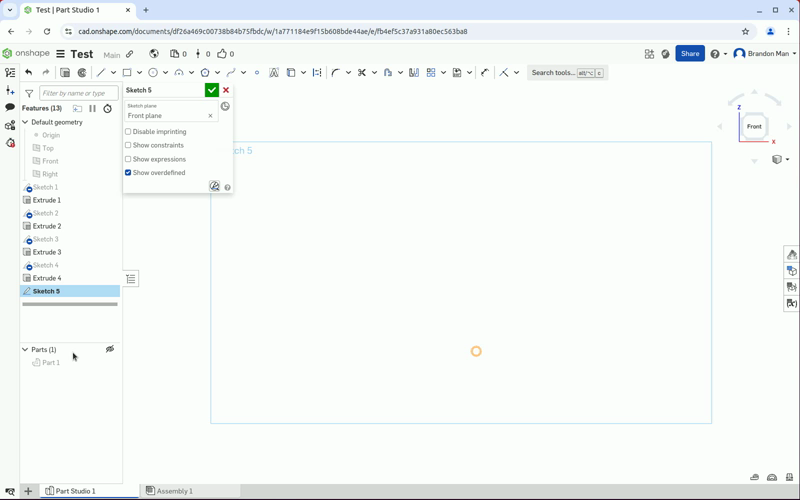
key(c)
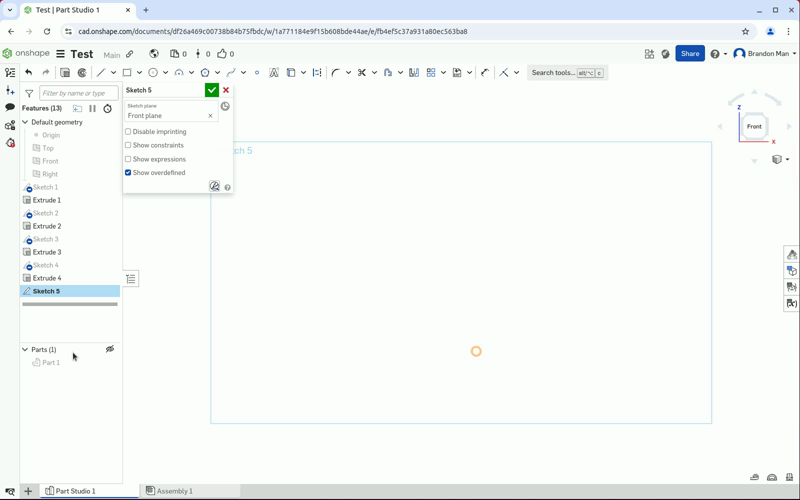
key_down(shift)
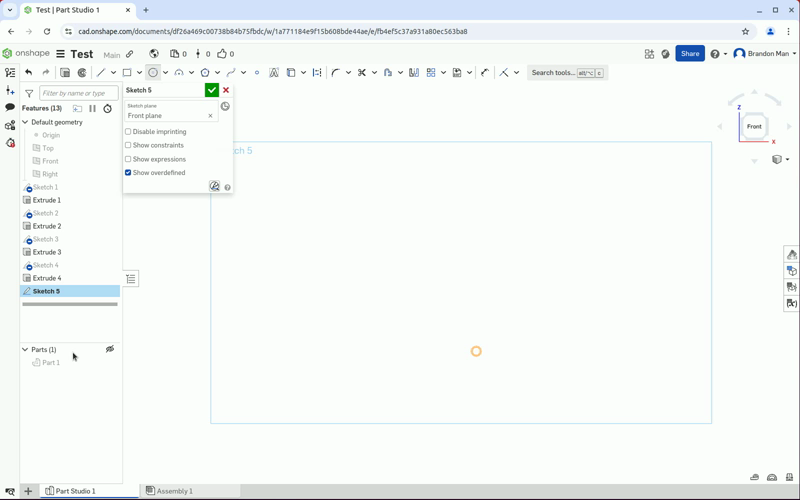
mouse_move(440, 306)
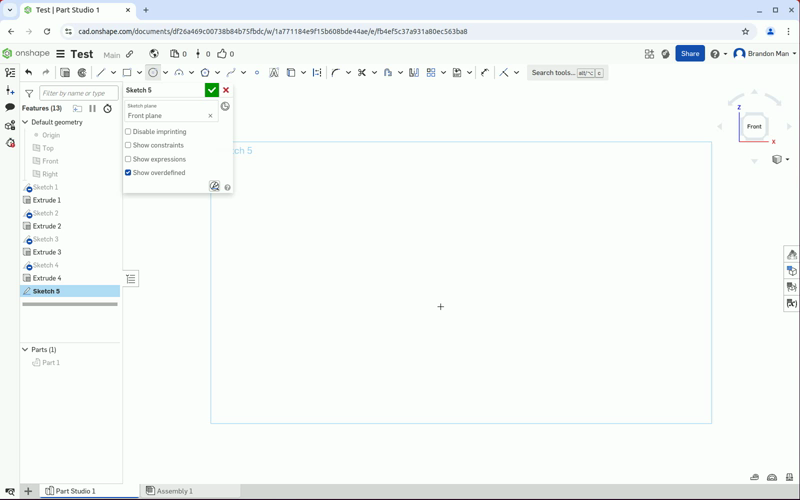
click(440, 306)
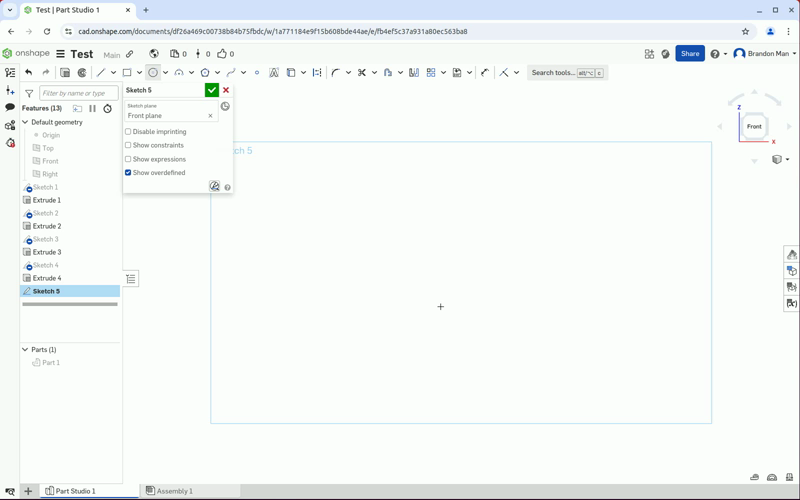
key_up(shift)
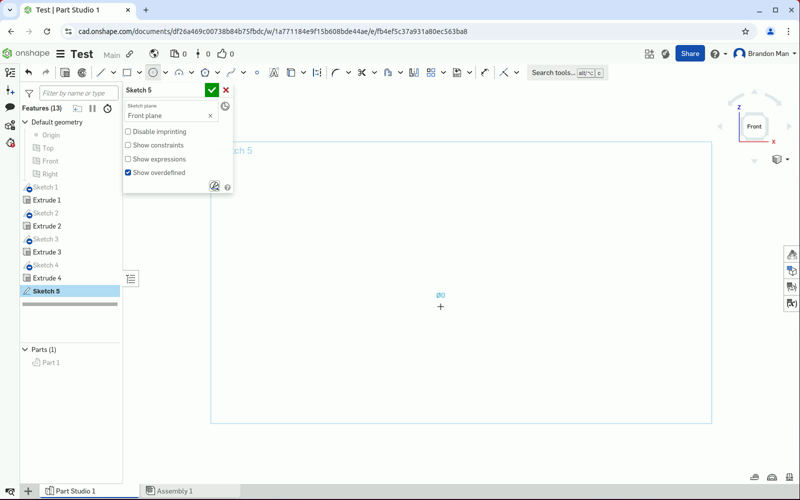
mouse_move(445, 306)
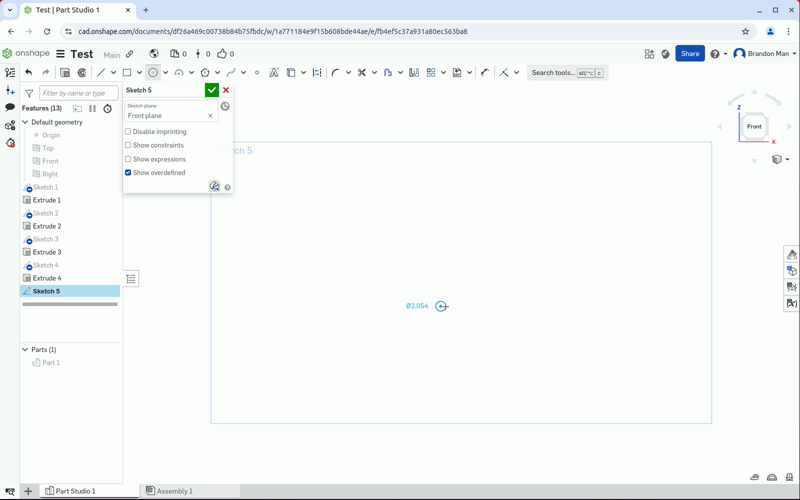
click(445, 306)
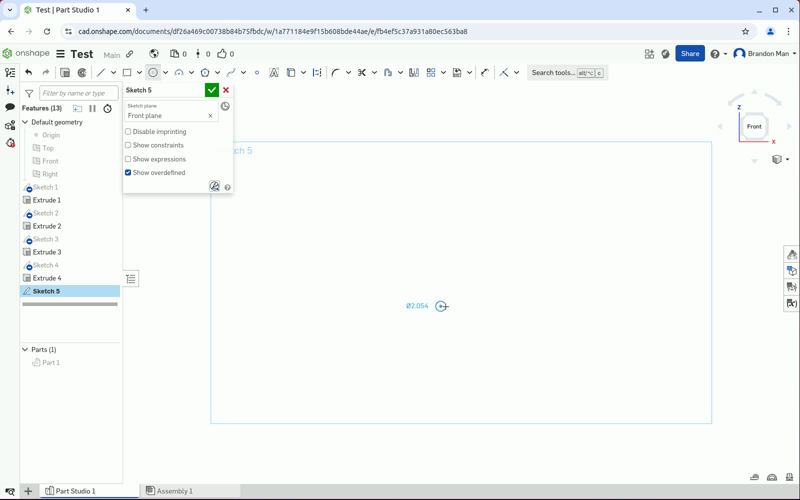
key(esc)
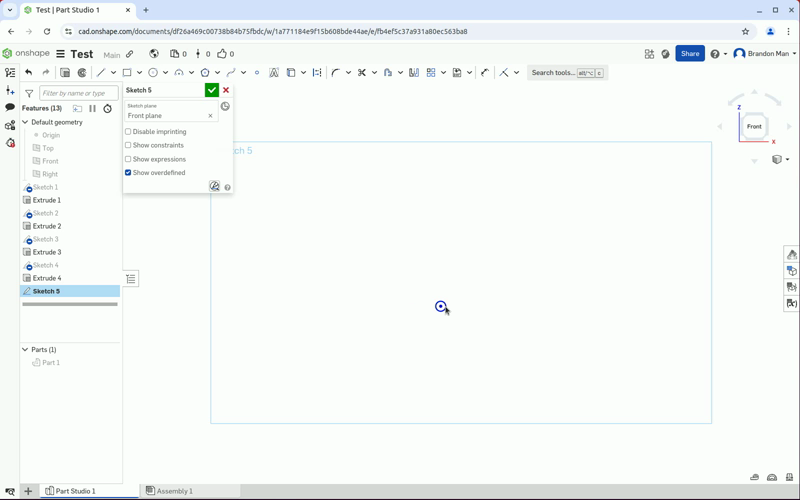
mouse_move(442, 307)
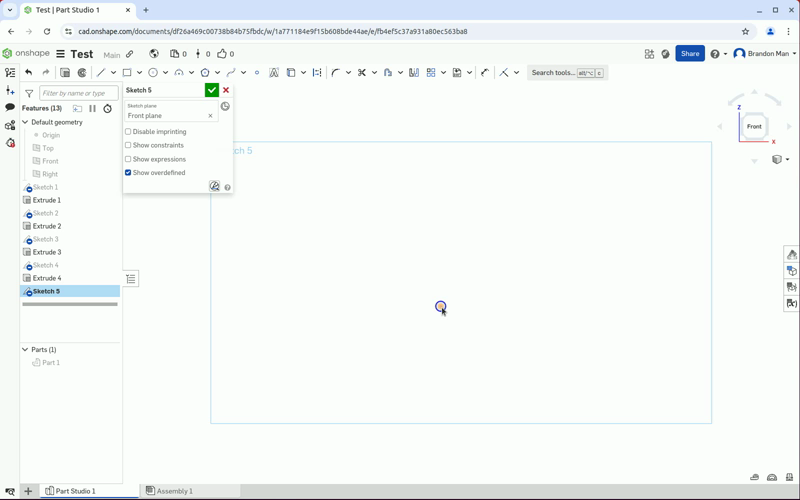
scroll(6)
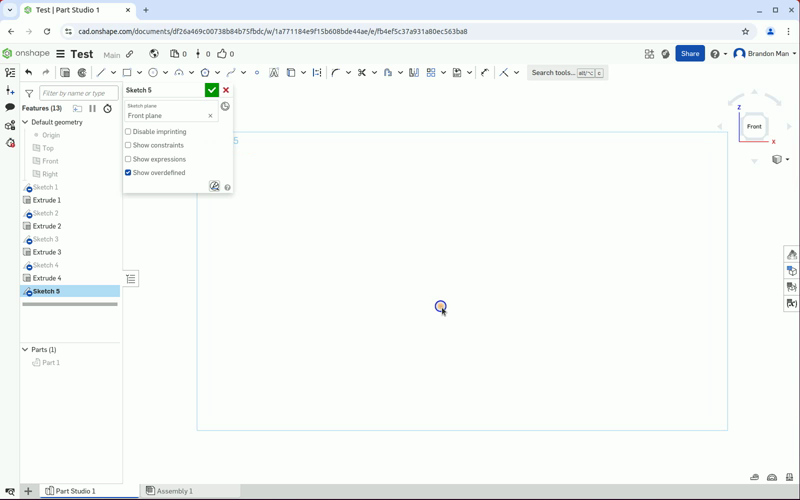
scroll(6)
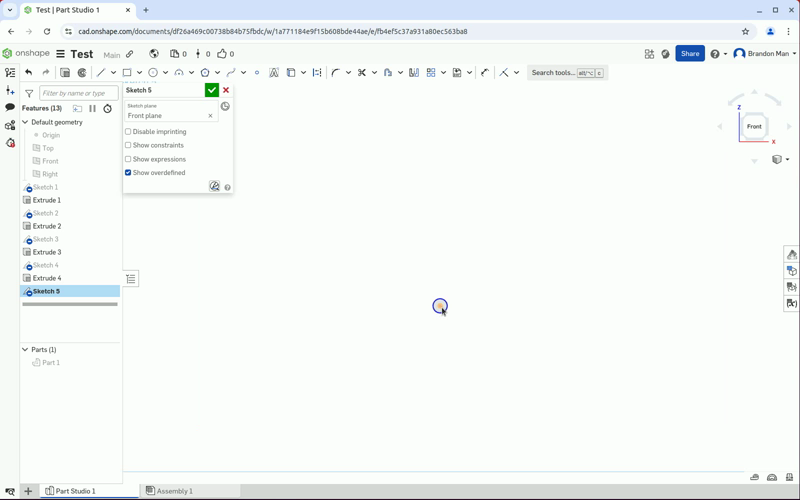
scroll(6)
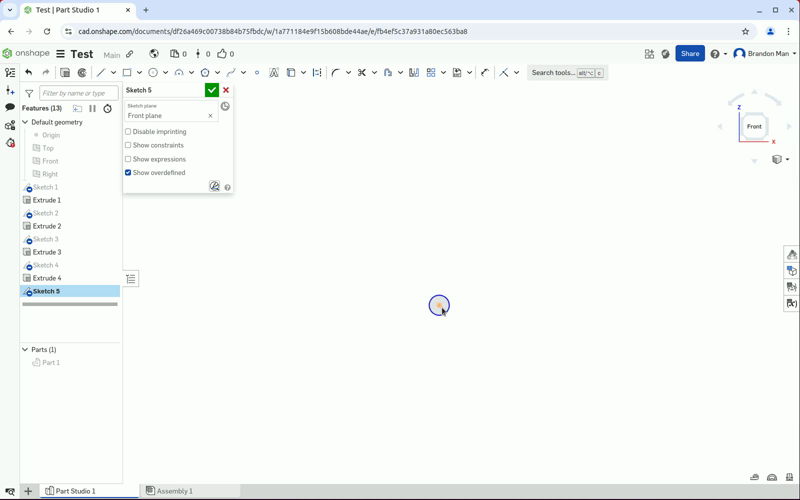
scroll(6)
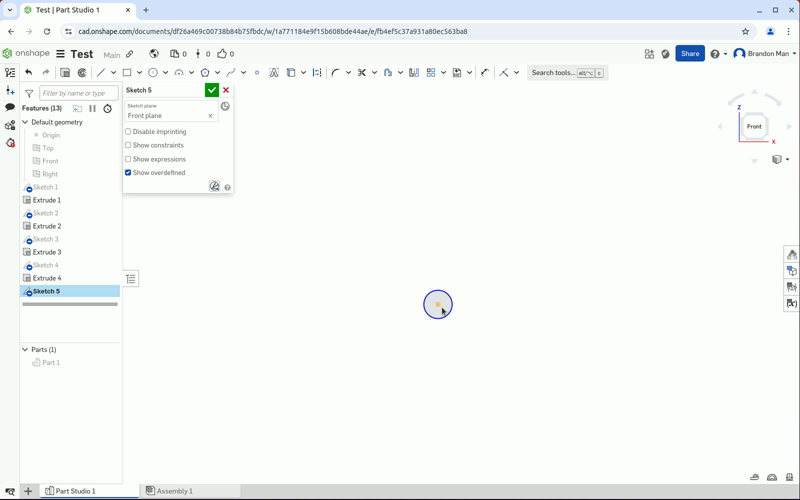
scroll(6)
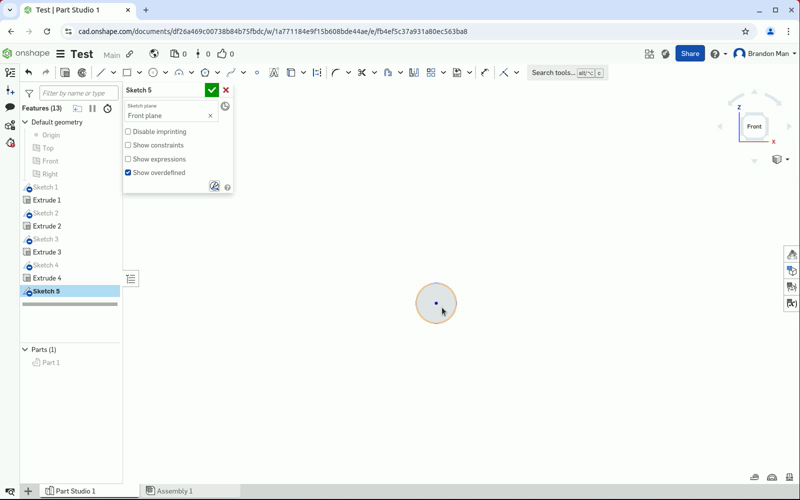
scroll(6)
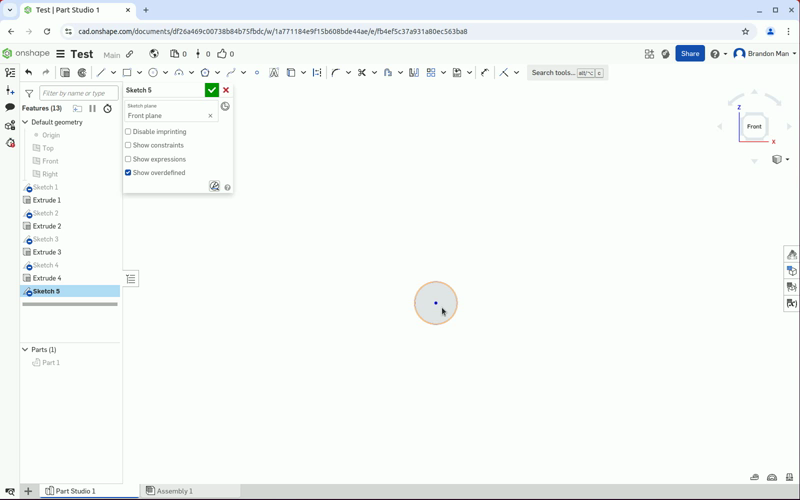
scroll(6)
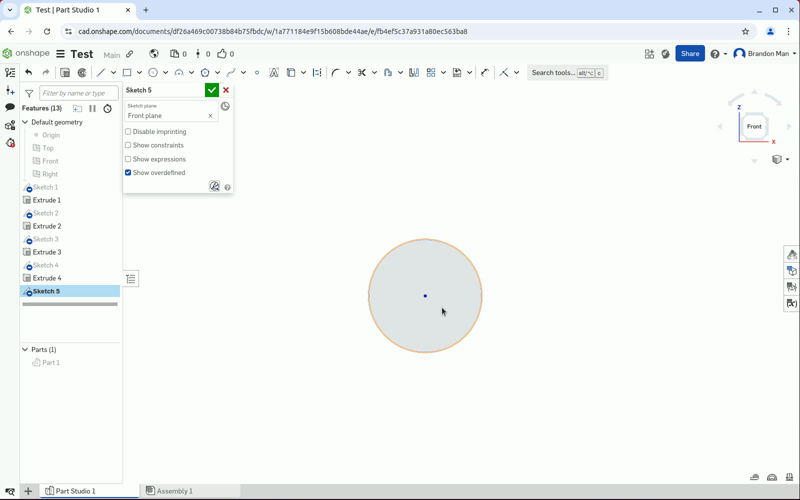
click(442, 307)
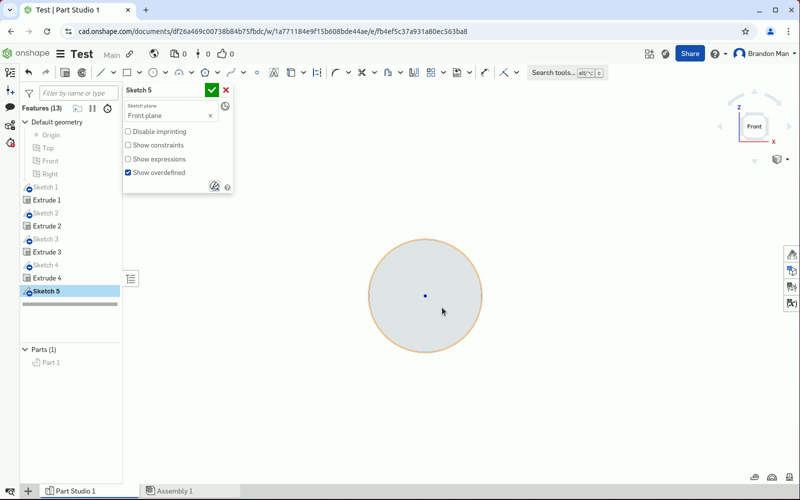
scroll(-6)
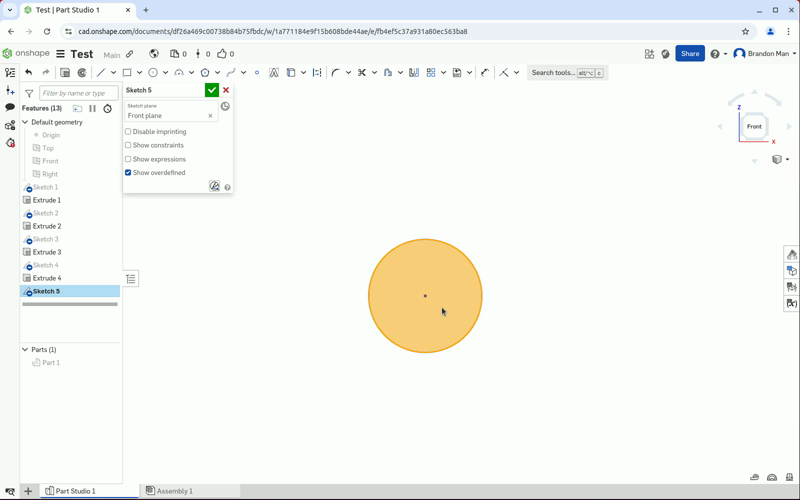
scroll(-6)
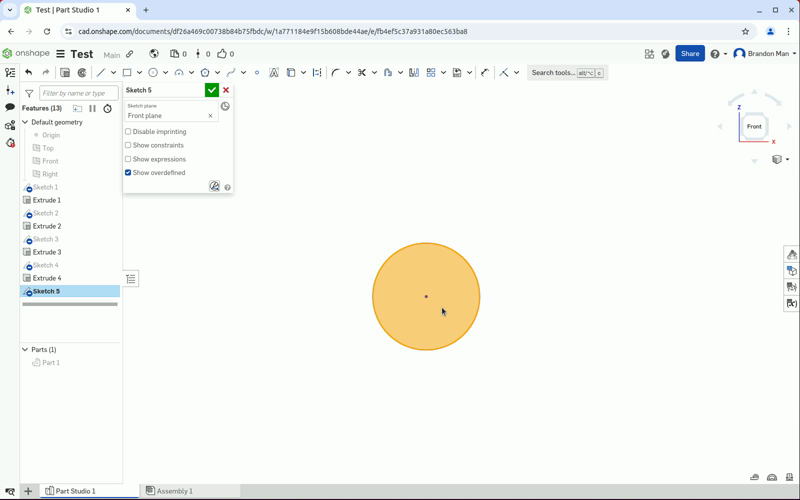
scroll(-6)
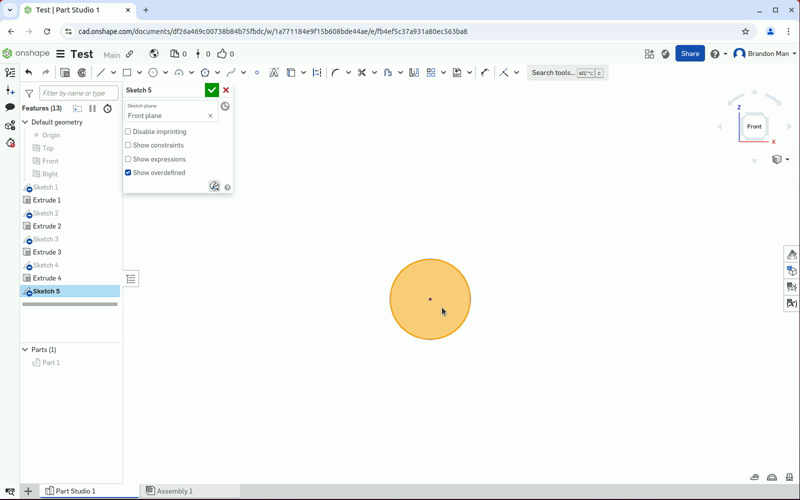
scroll(-6)
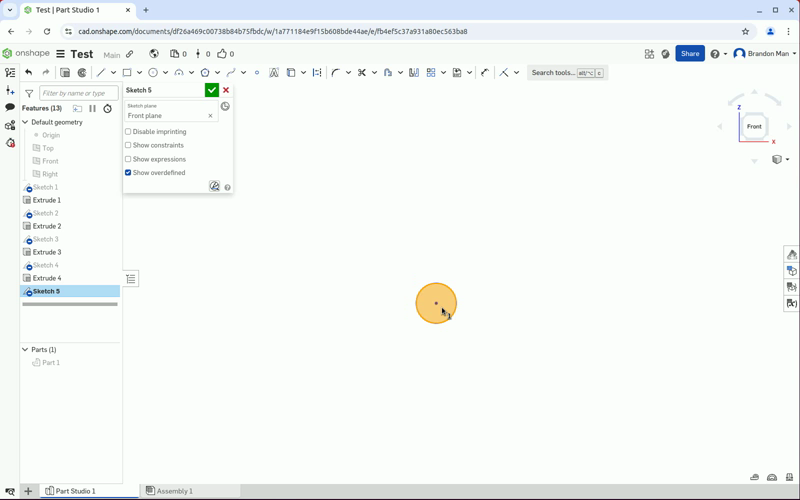
scroll(-6)
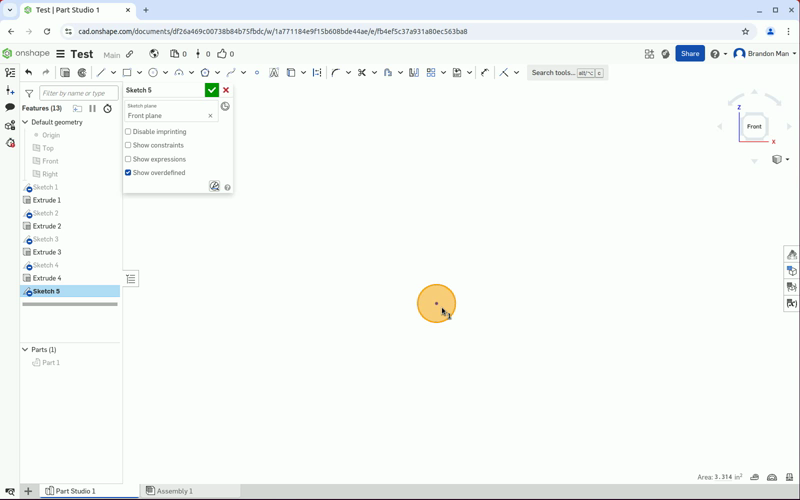
scroll(-6)
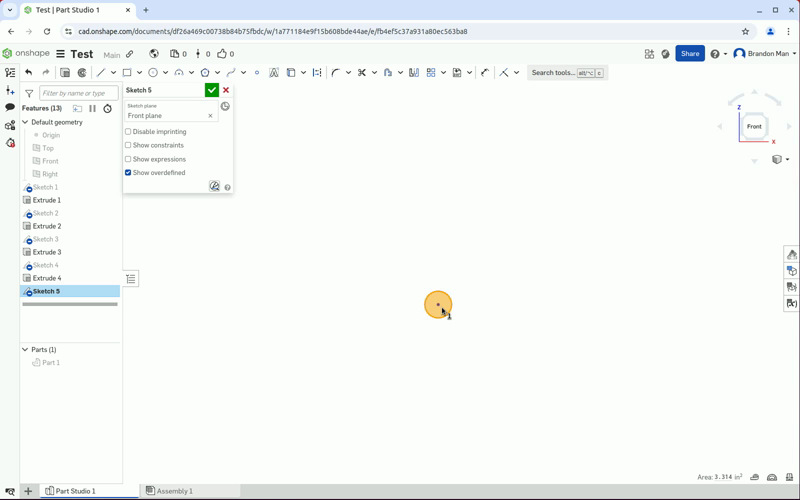
scroll(-6)
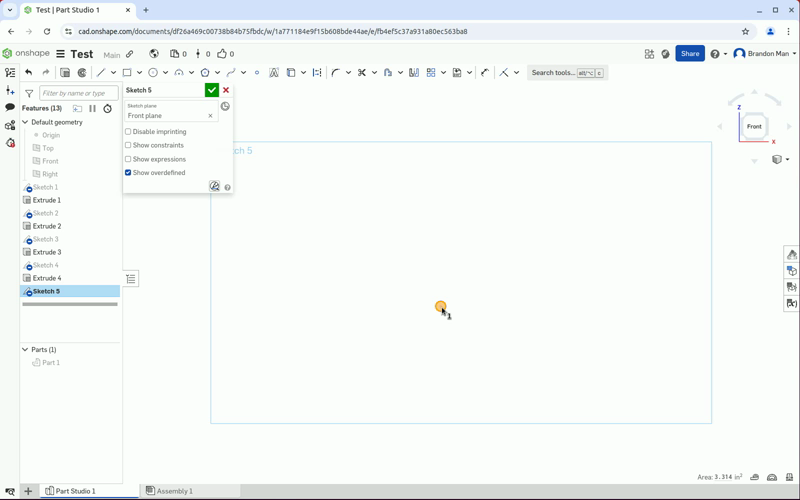
mouse_move(73, 352)
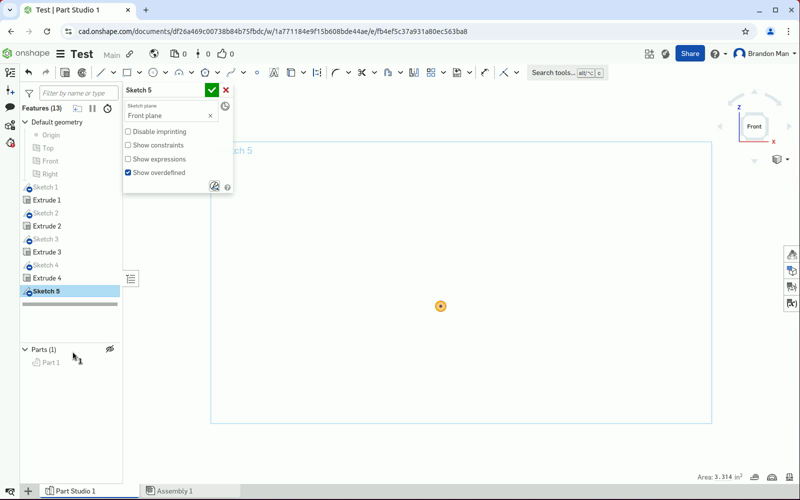
key(shift+y)
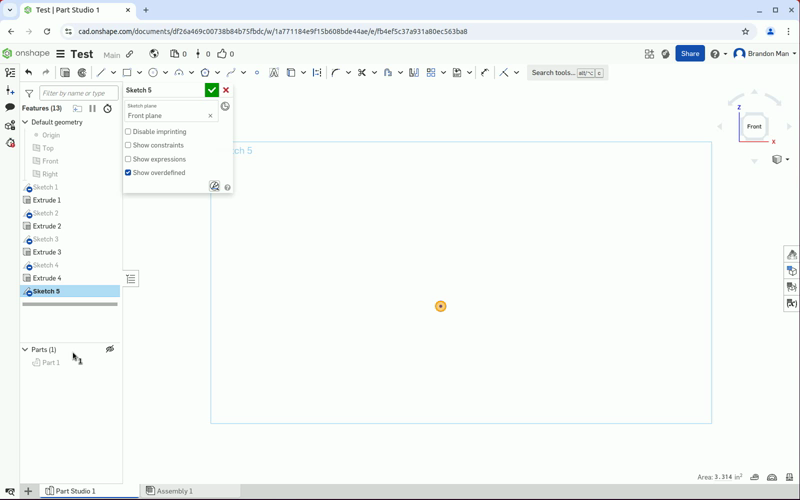
key(shift+e)
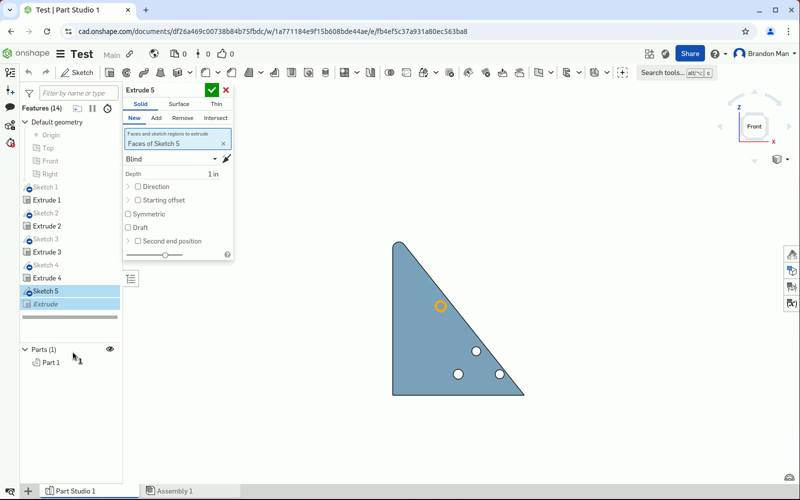
mouse_move(143, 106)
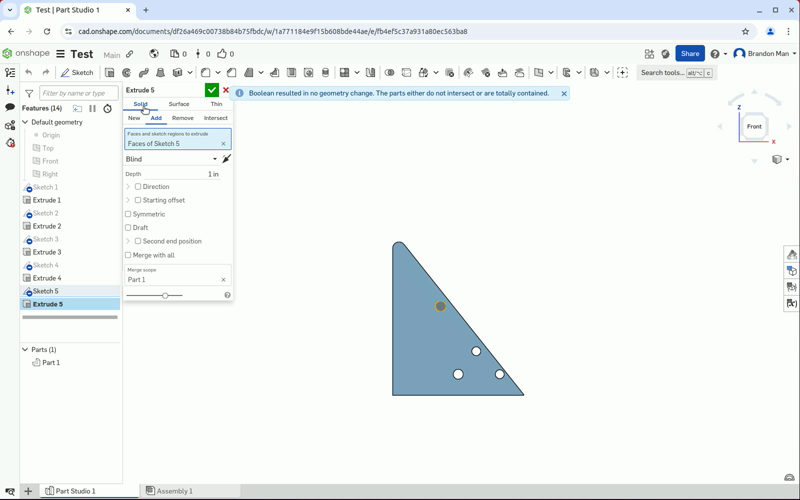
click(143, 106)
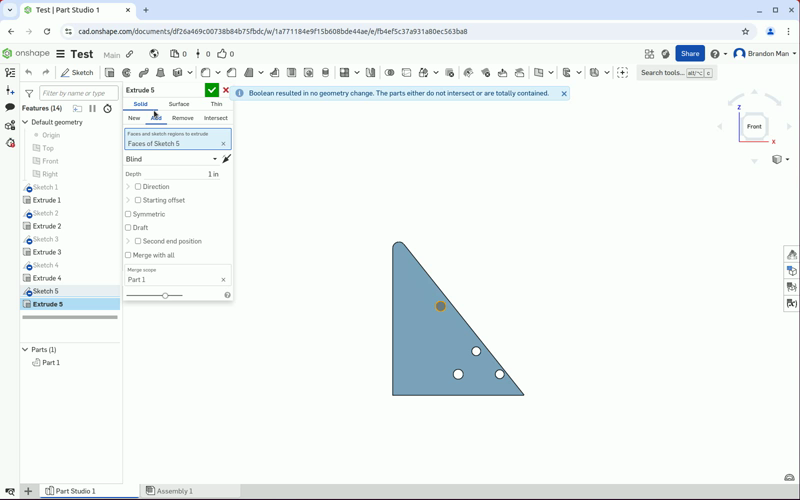
mouse_move(186, 120)
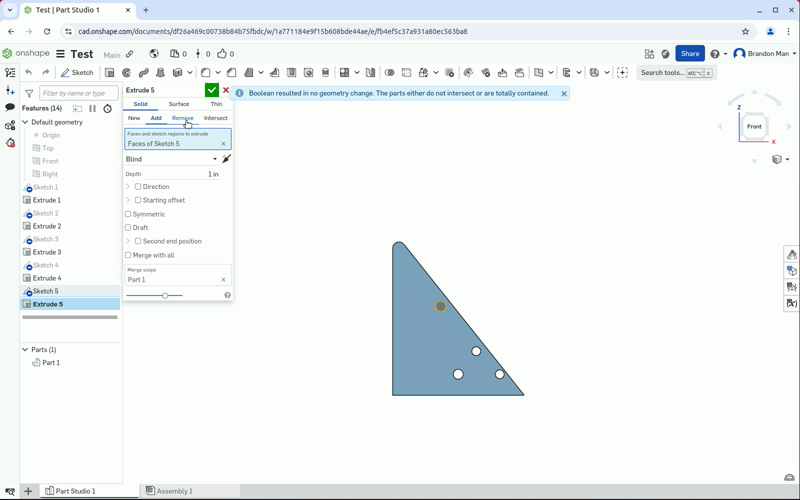
click(186, 120)
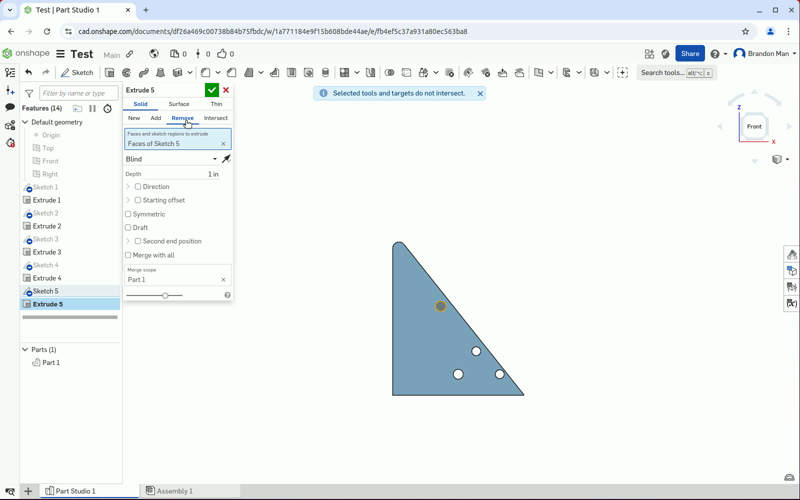
key(tab, 4)
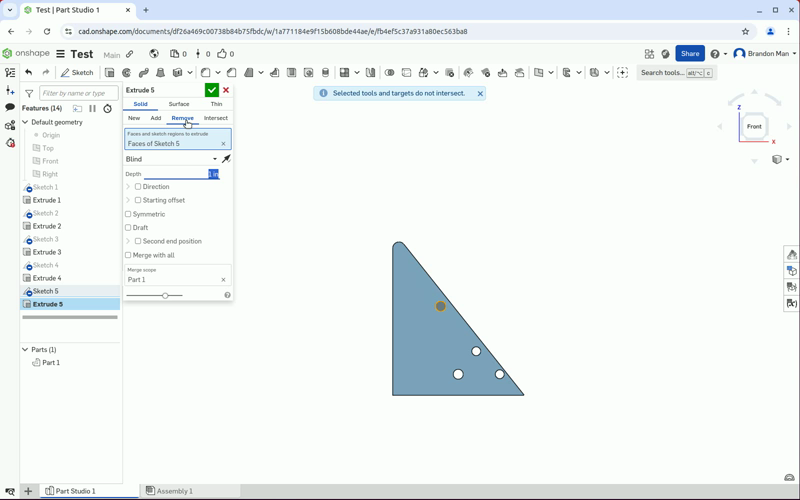
text(-11.554)
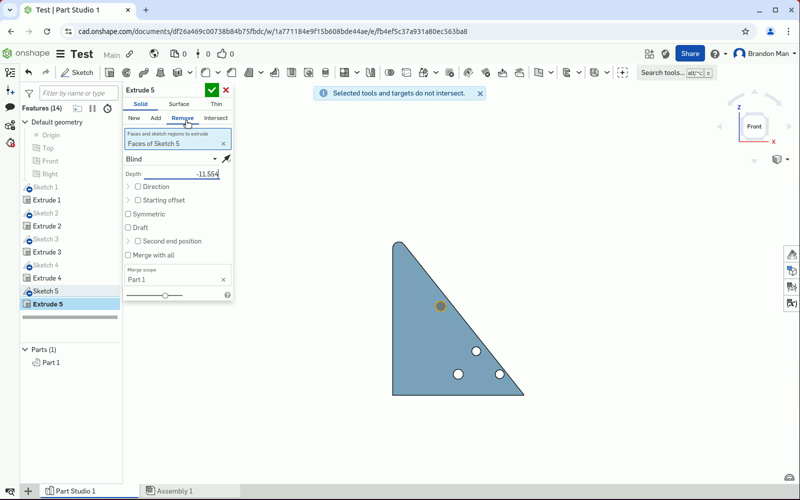
key(tab, 6)
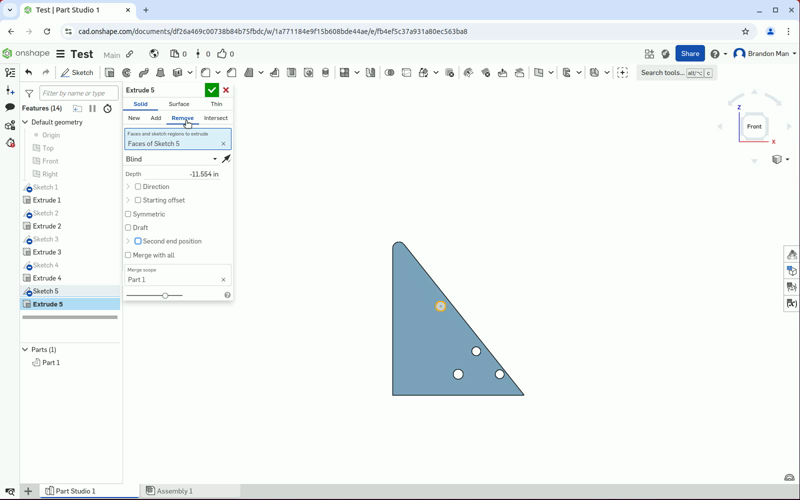
key(space)
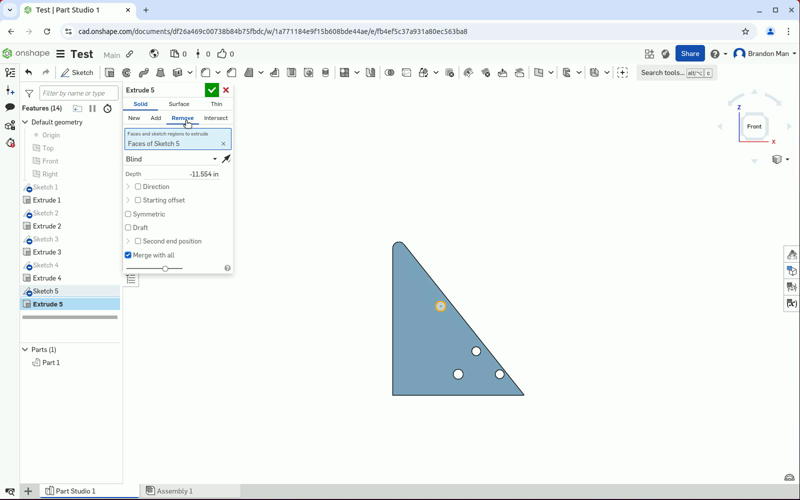
key(enter)
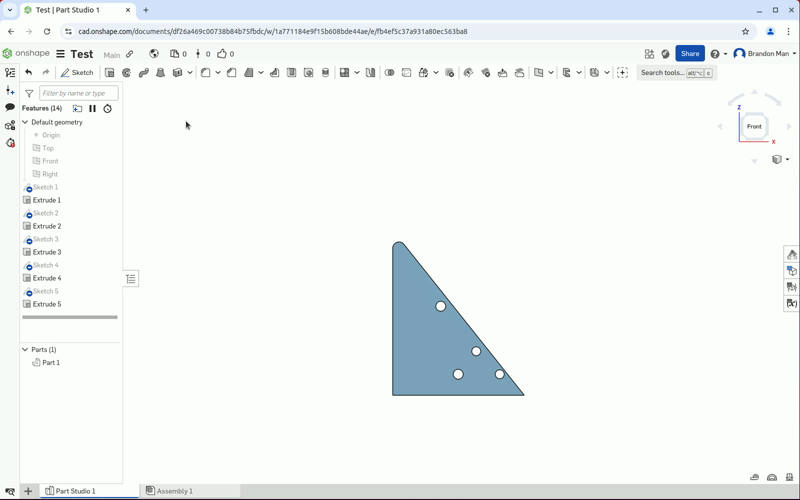
key(shift+h)
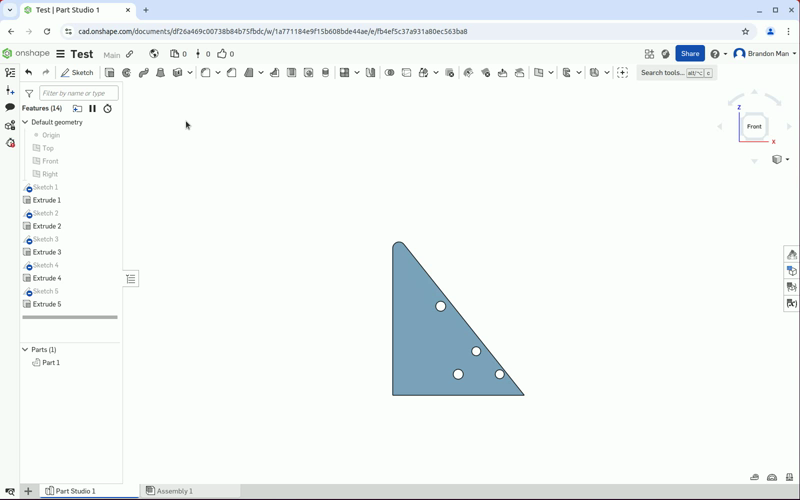
key(shift+h)
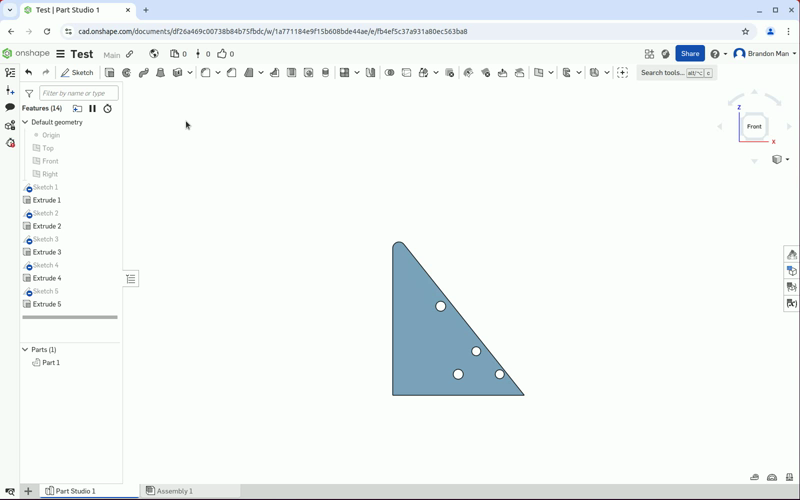
mouse_move(73, 189)
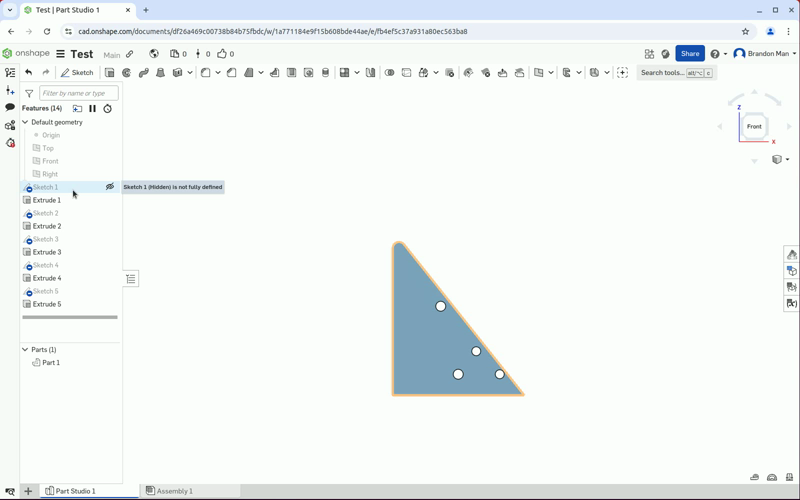
click(73, 189)
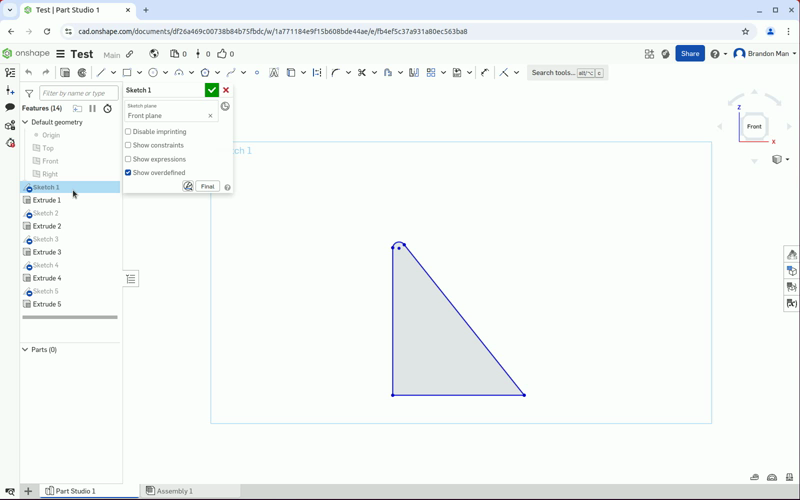
mouse_move(229, 92)
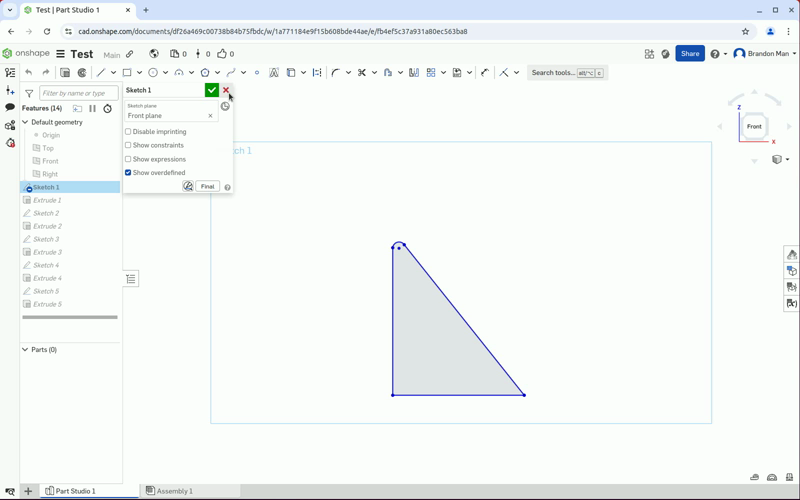
click(229, 92)
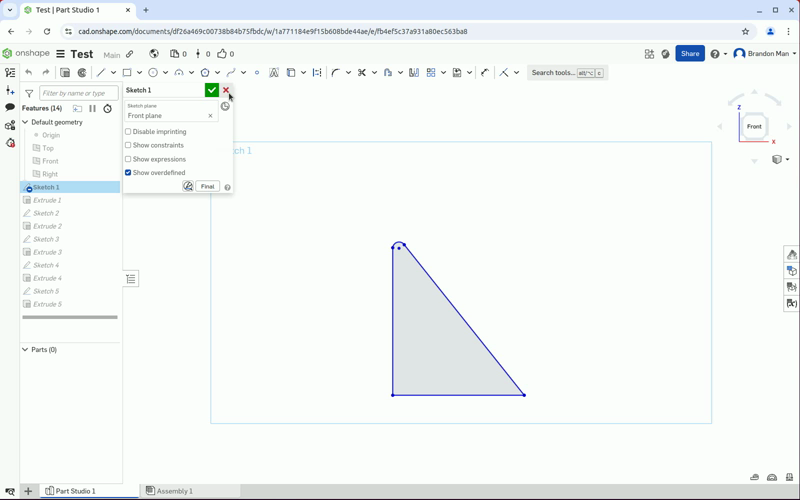
key(shift+s)
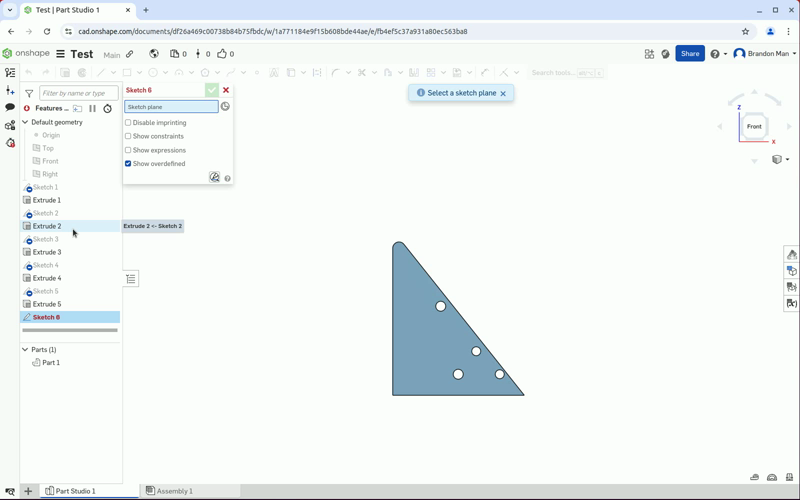
scroll(3)
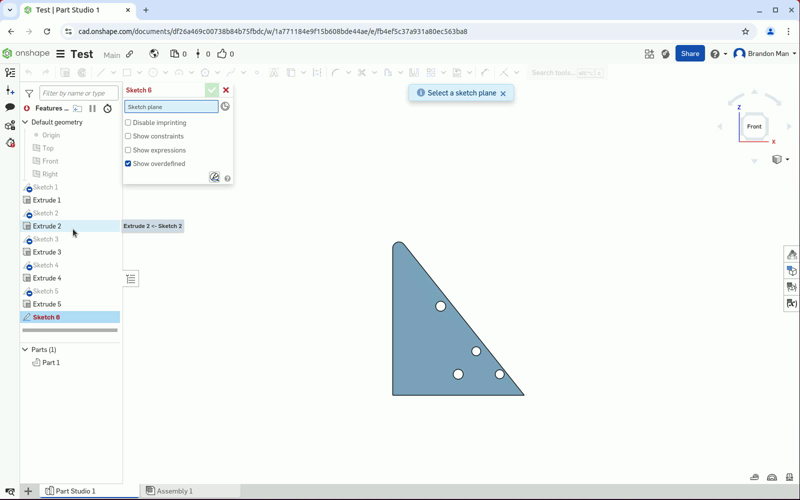
mouse_move(73, 163)
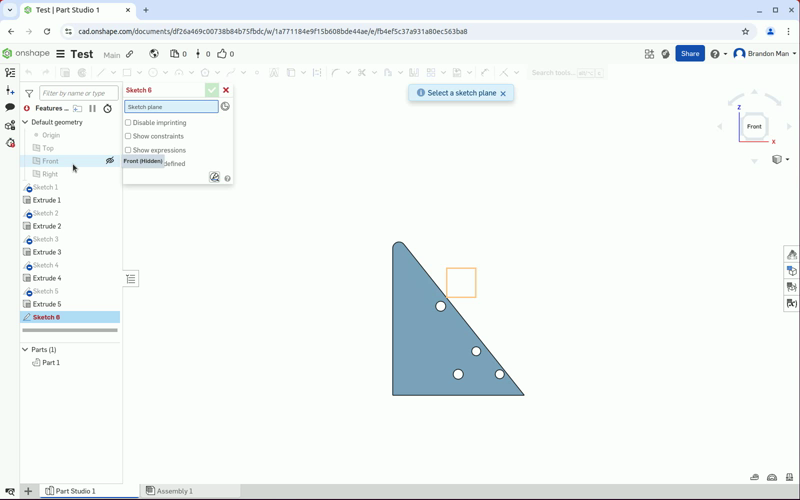
click(73, 163)
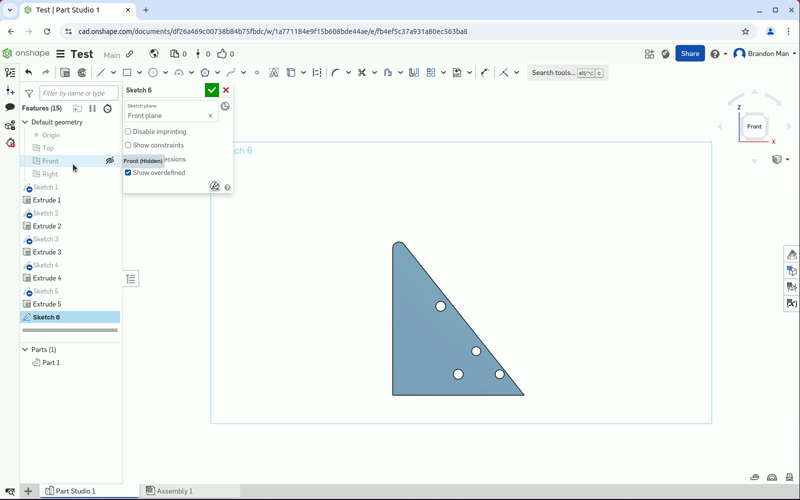
mouse_move(73, 352)
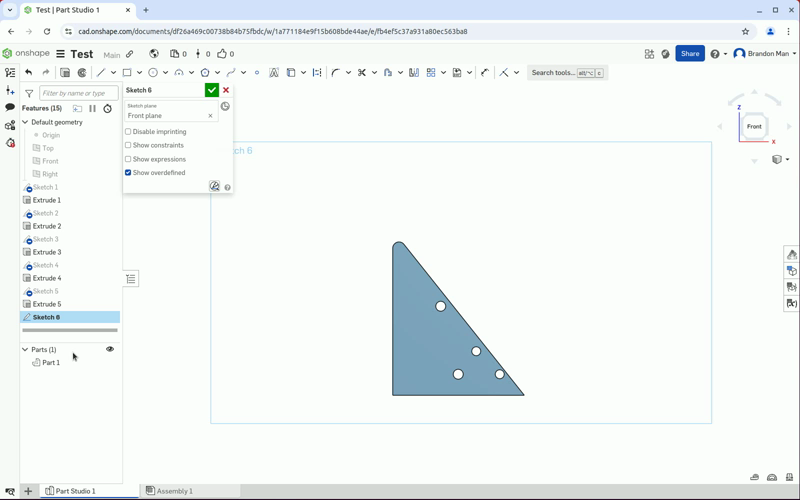
key(y)
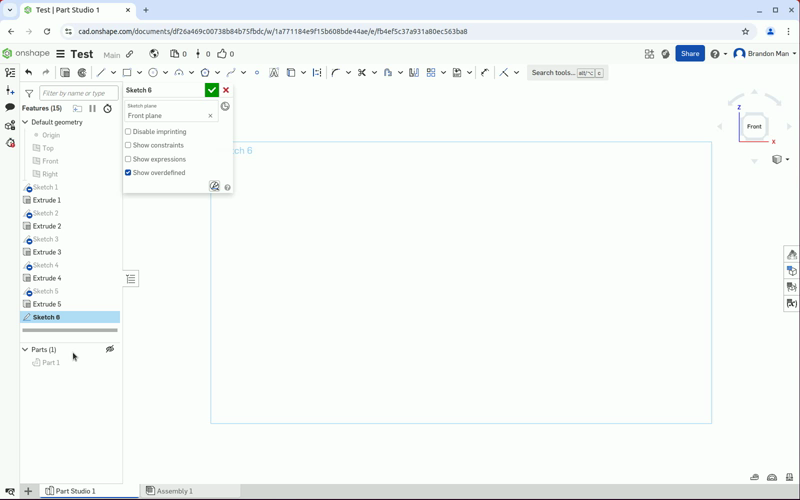
key(c)
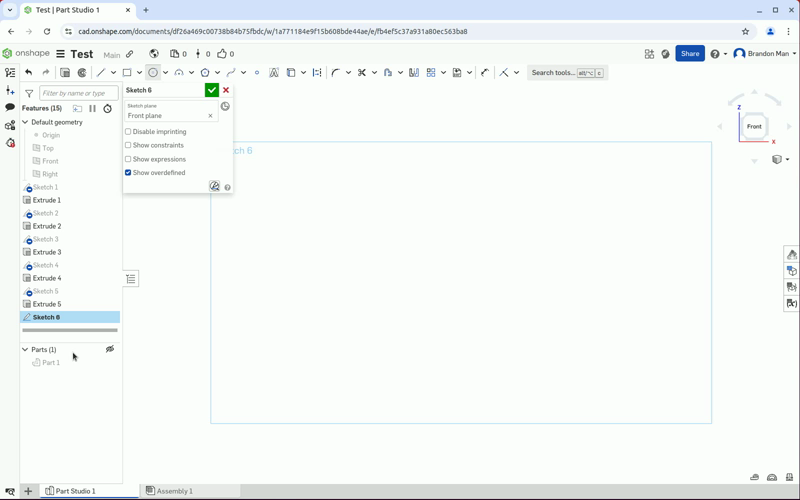
key_down(shift)
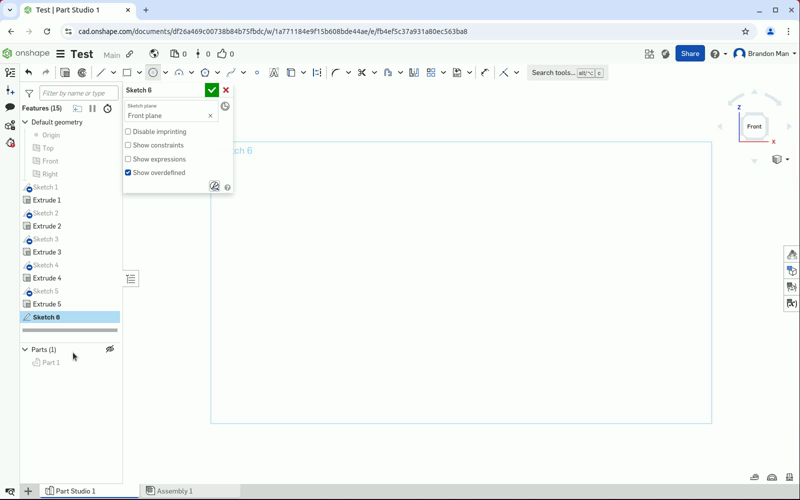
mouse_move(405, 260)
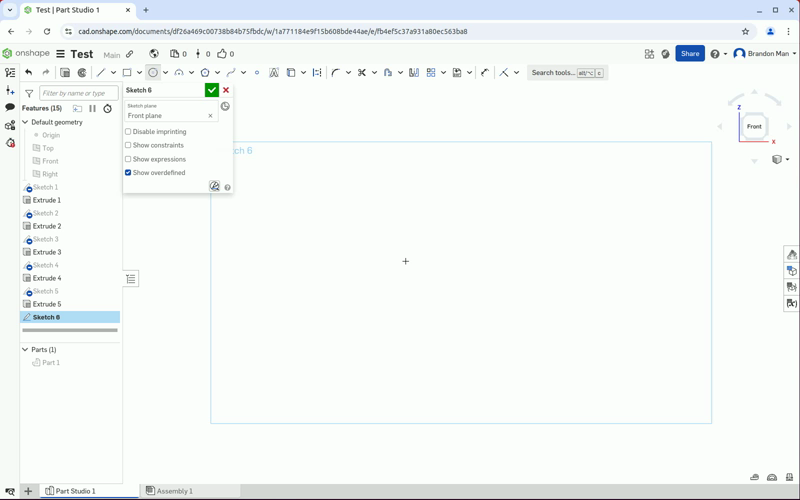
click(405, 260)
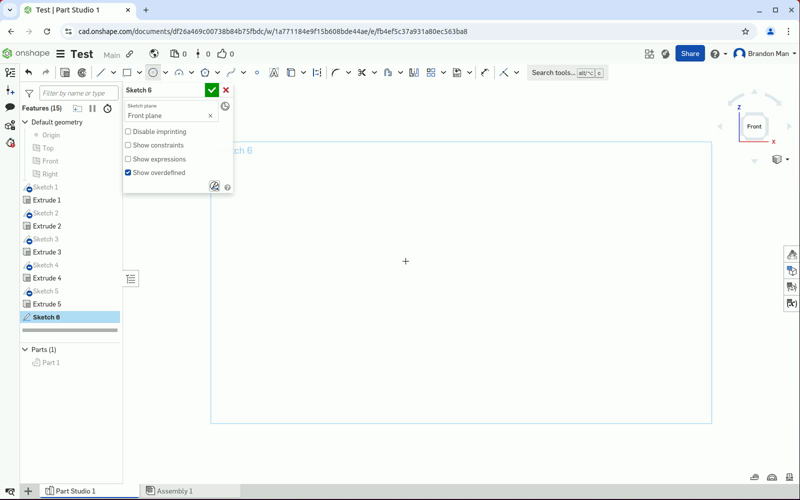
key_up(shift)
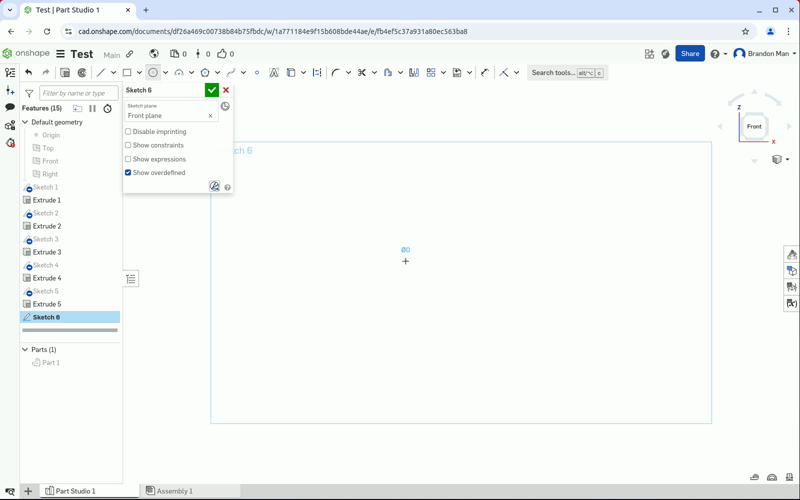
mouse_move(410, 260)
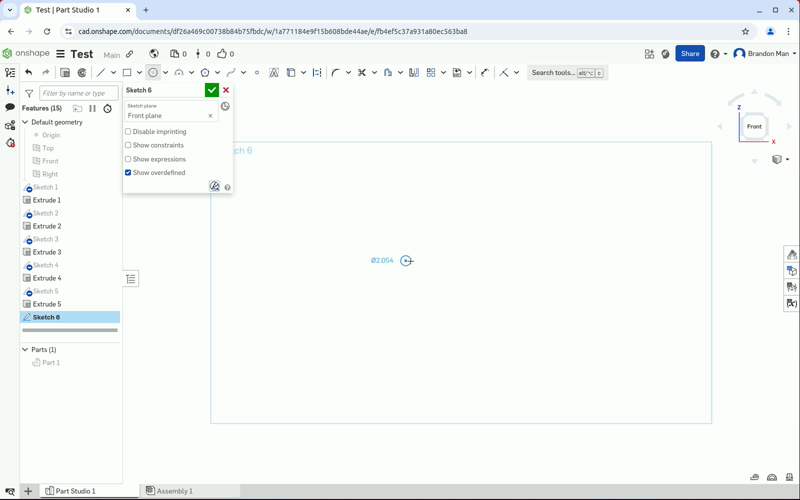
click(410, 260)
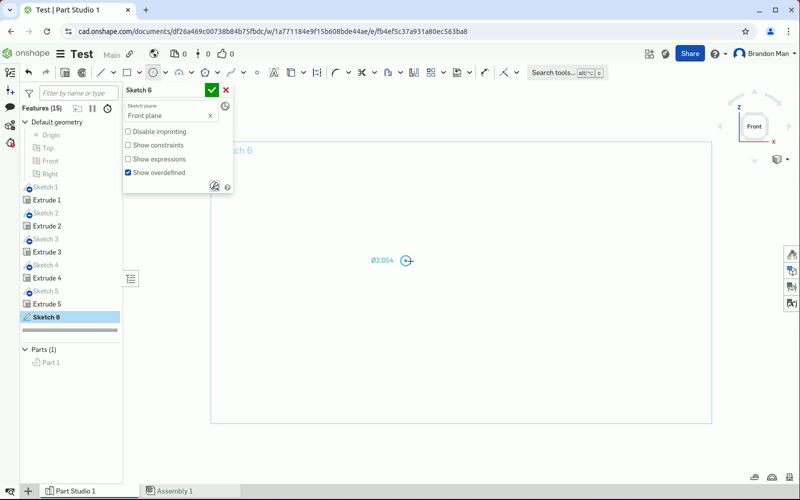
key(esc)
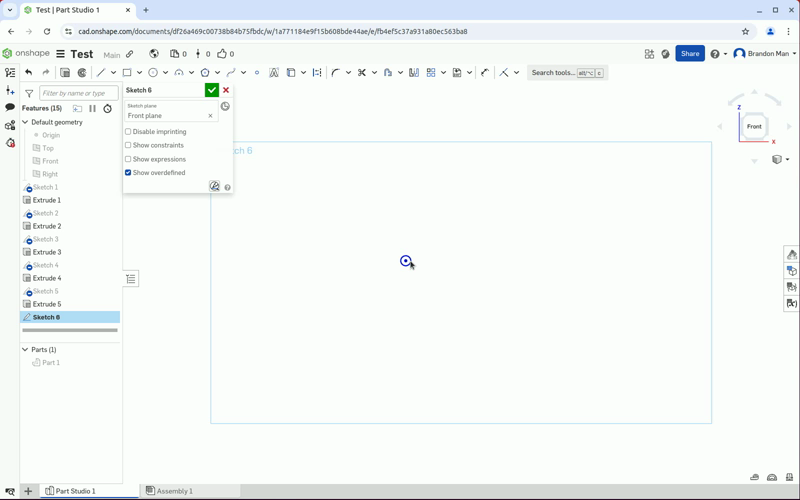
mouse_move(404, 257)
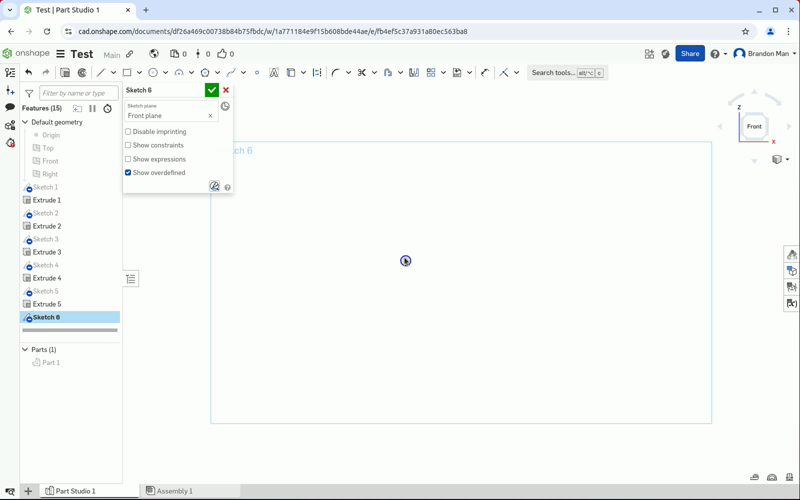
scroll(6)
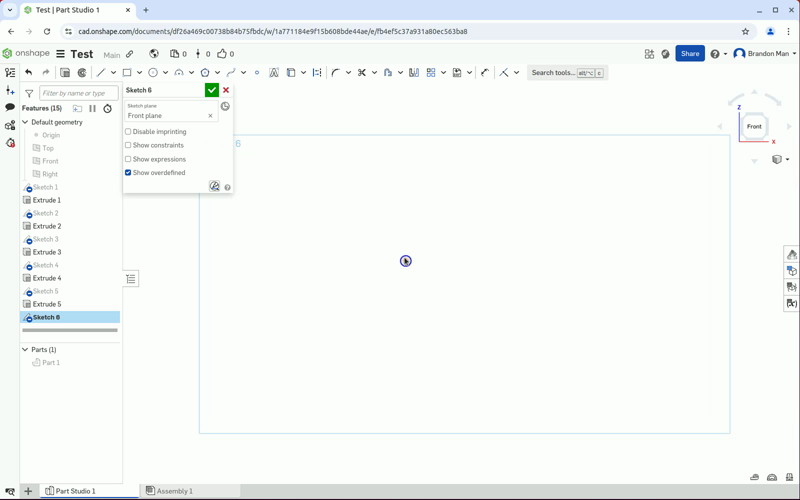
scroll(6)
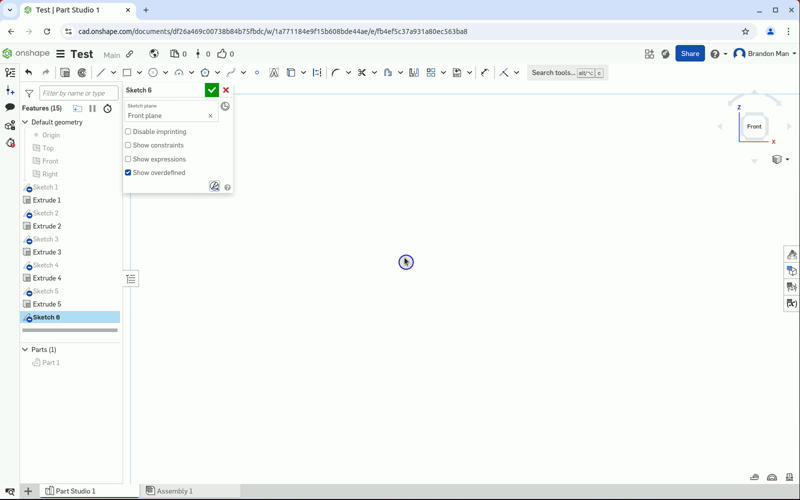
scroll(6)
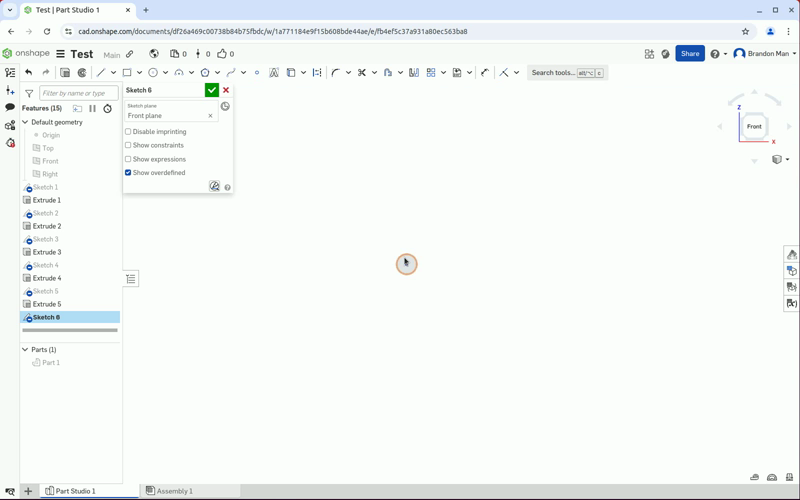
scroll(6)
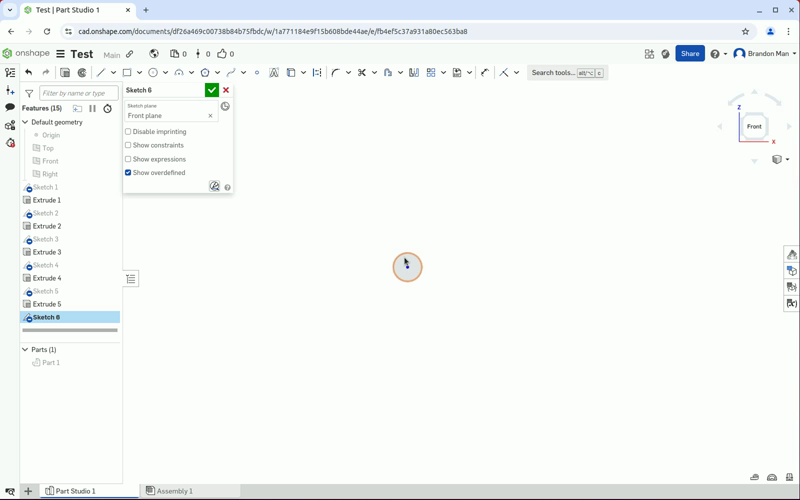
scroll(6)
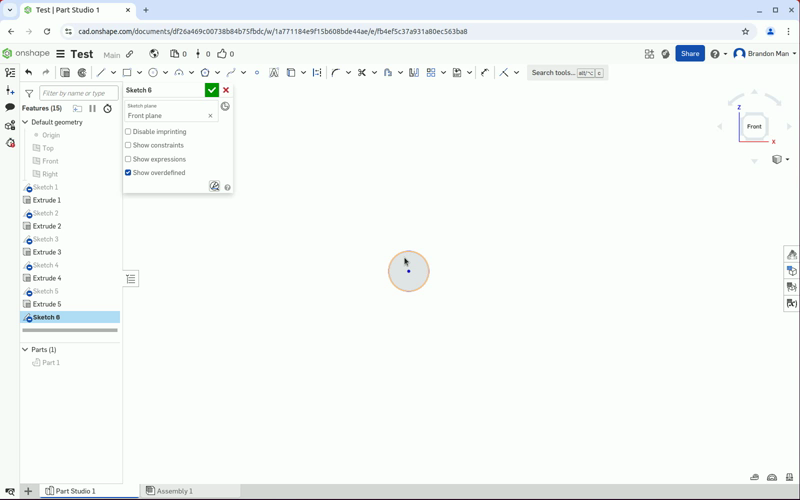
scroll(6)
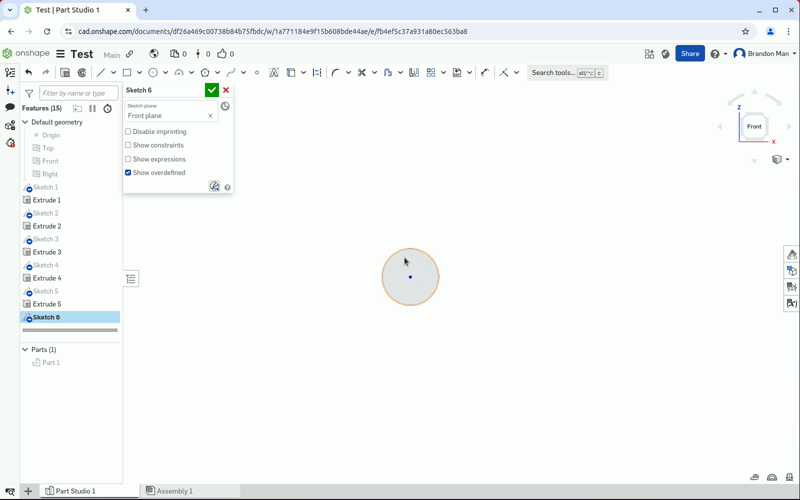
scroll(6)
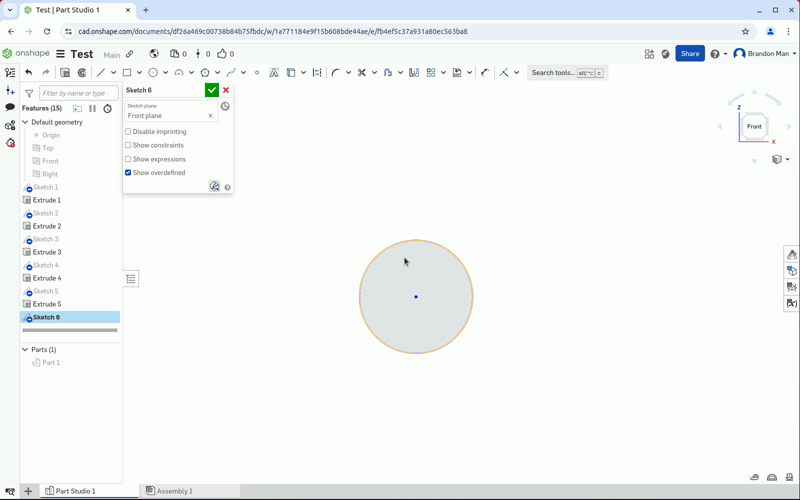
click(404, 257)
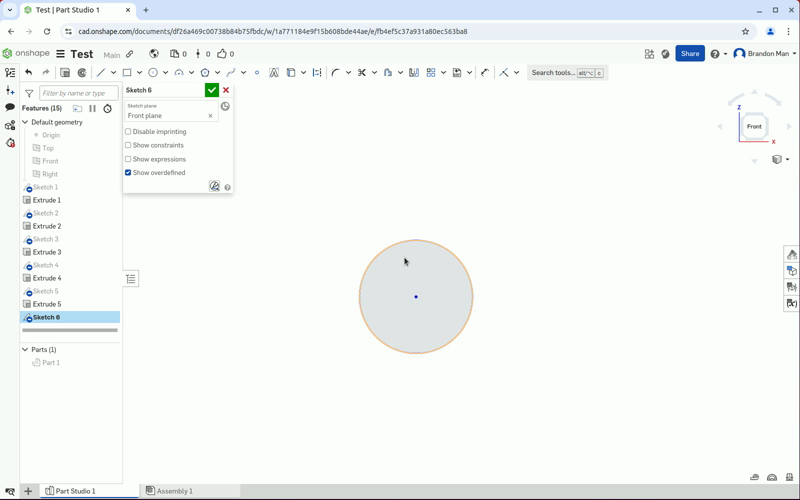
scroll(-6)
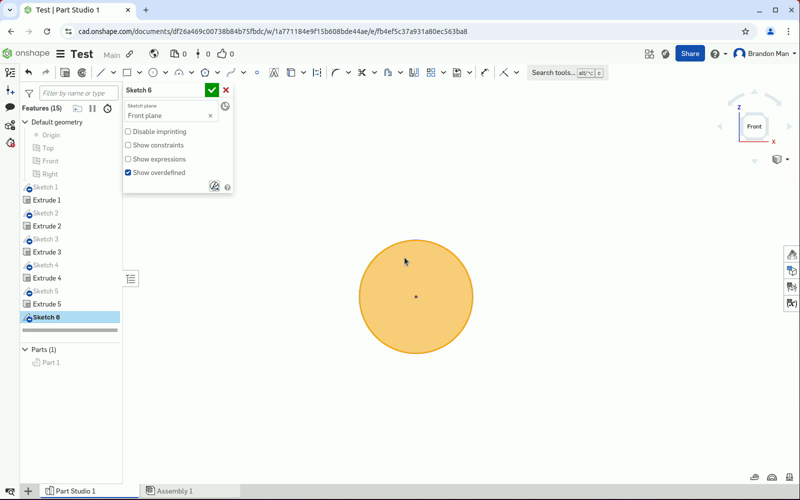
scroll(-6)
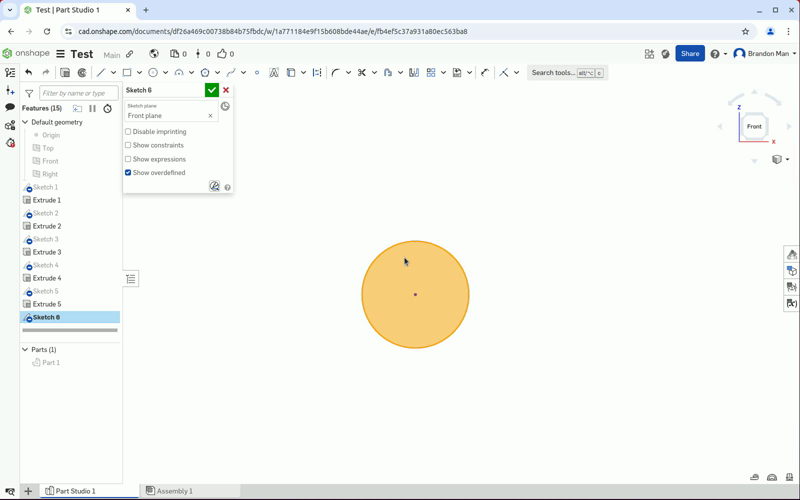
scroll(-6)
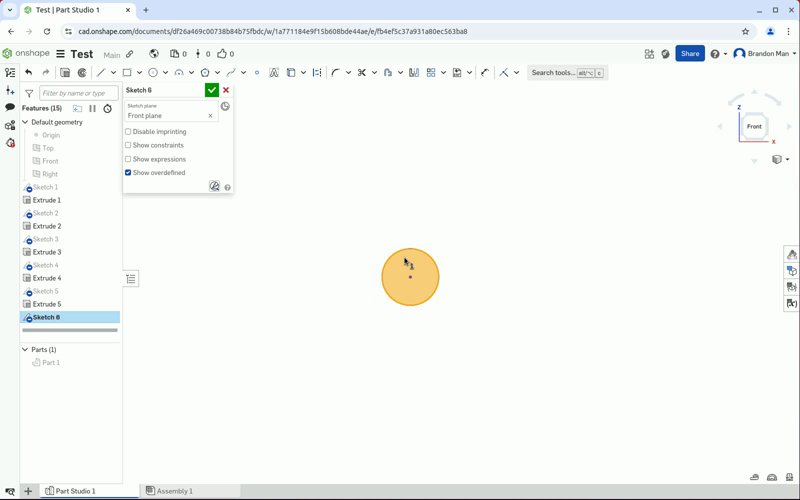
scroll(-6)
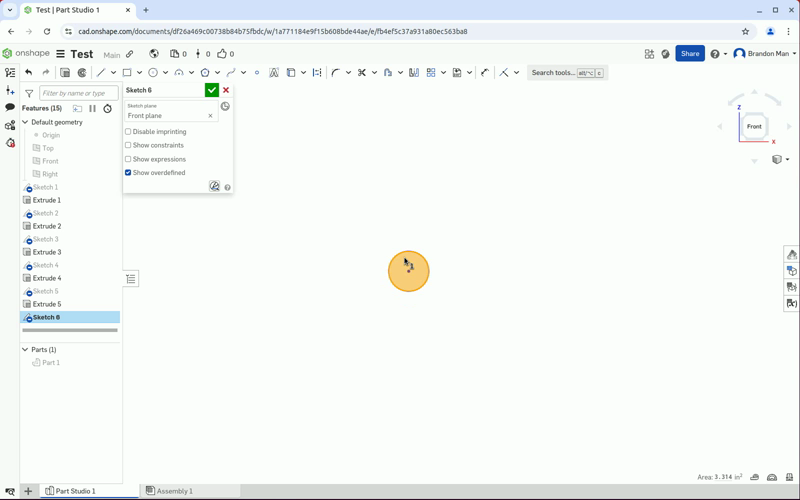
scroll(-6)
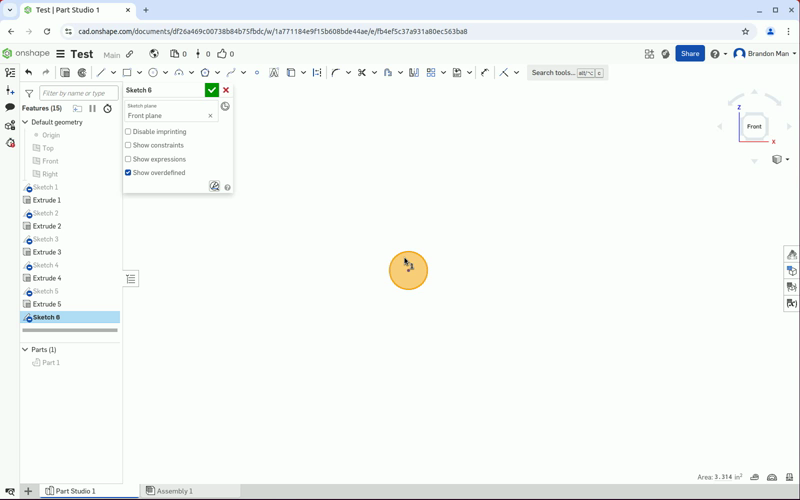
scroll(-6)
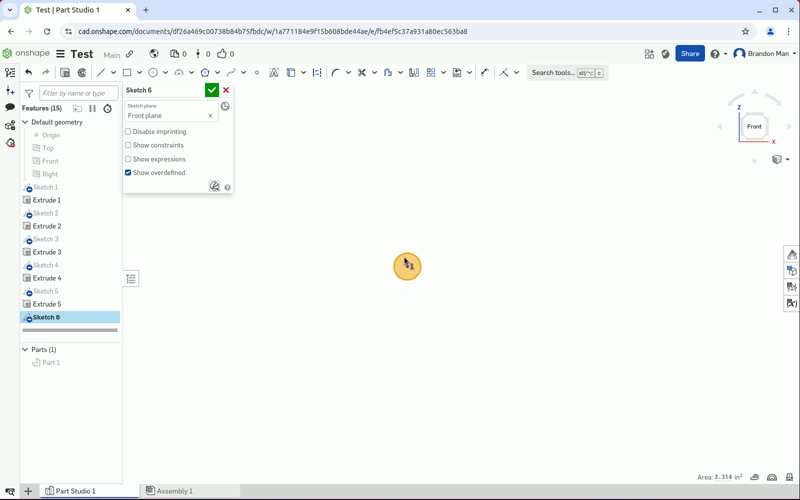
scroll(-6)
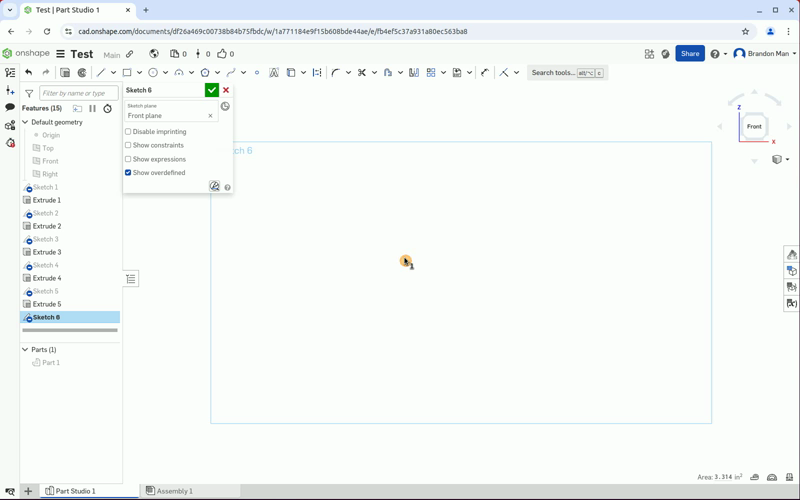
mouse_move(73, 352)
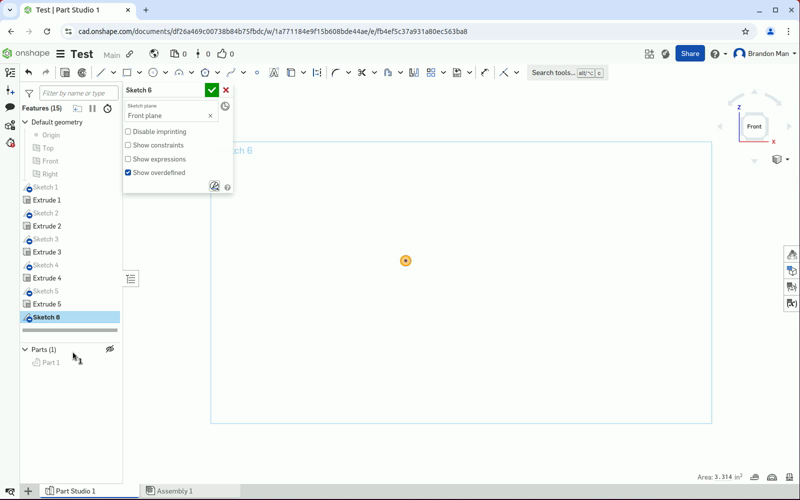
key(shift+y)
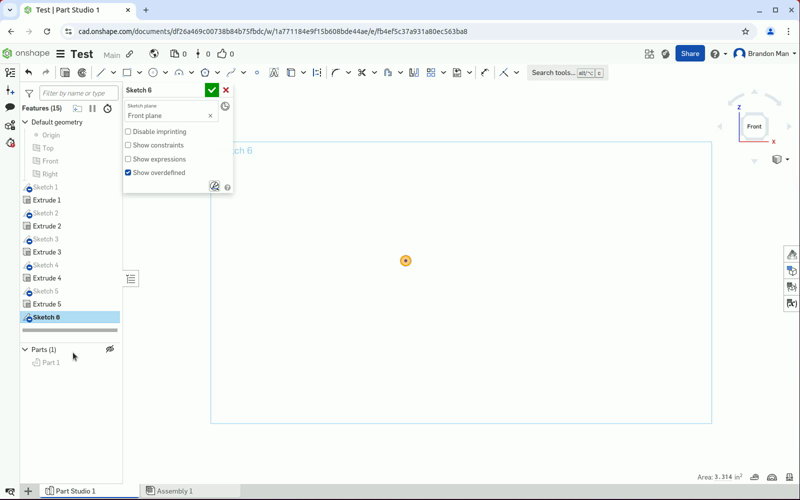
key(shift+e)
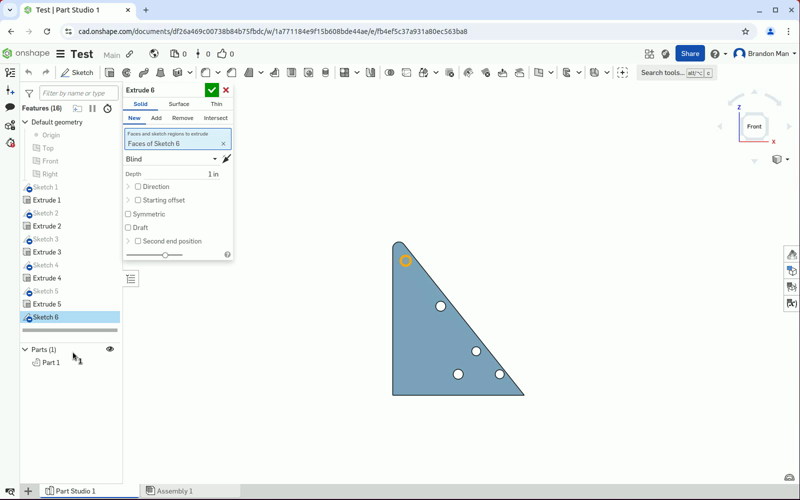
mouse_move(143, 106)
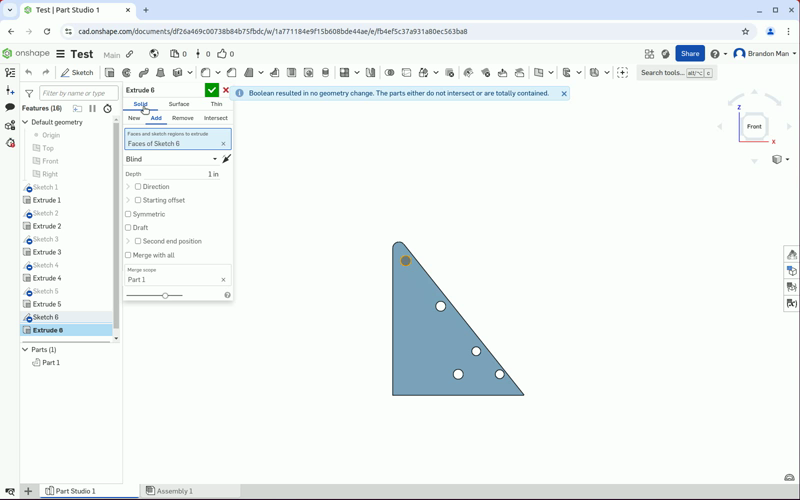
click(143, 106)
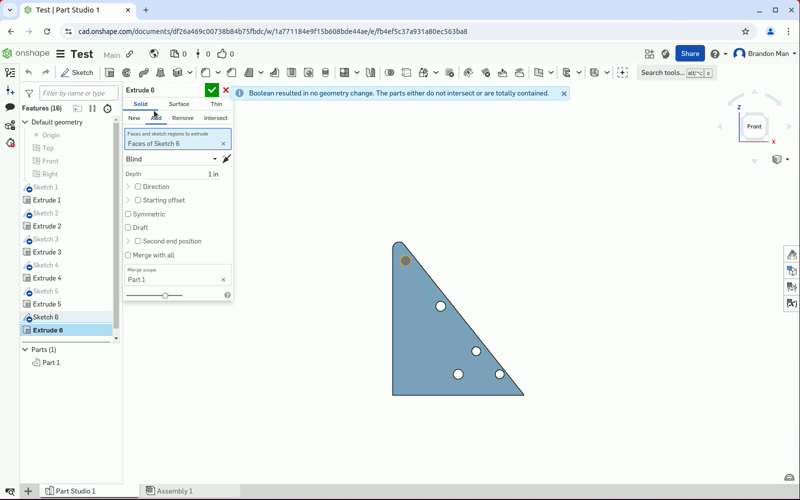
mouse_move(186, 120)
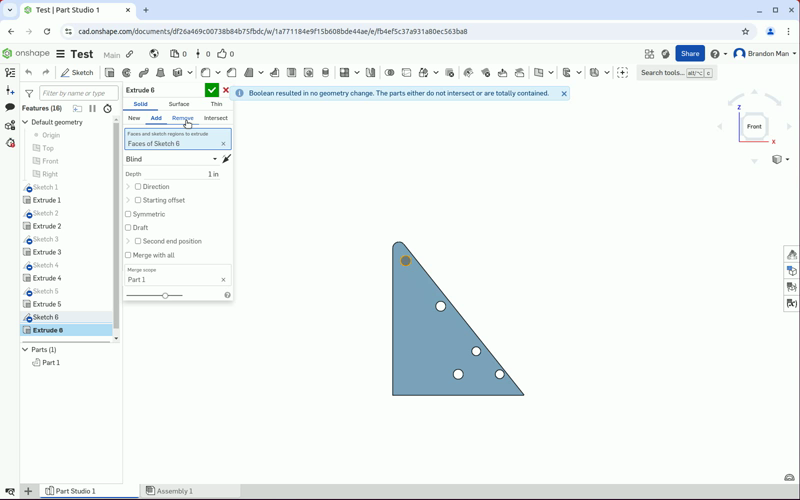
click(186, 120)
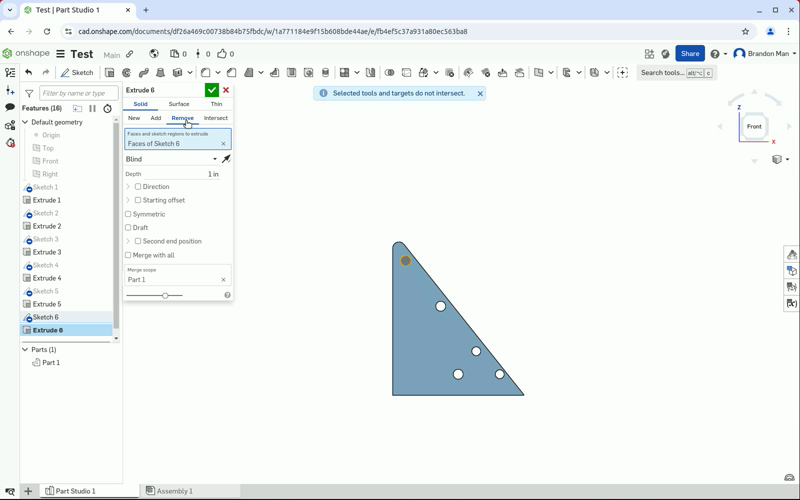
key(tab, 4)
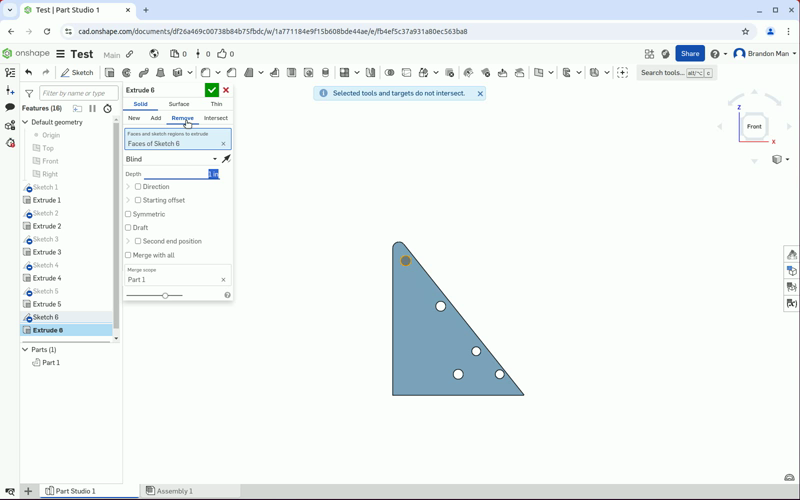
text(-11.554)
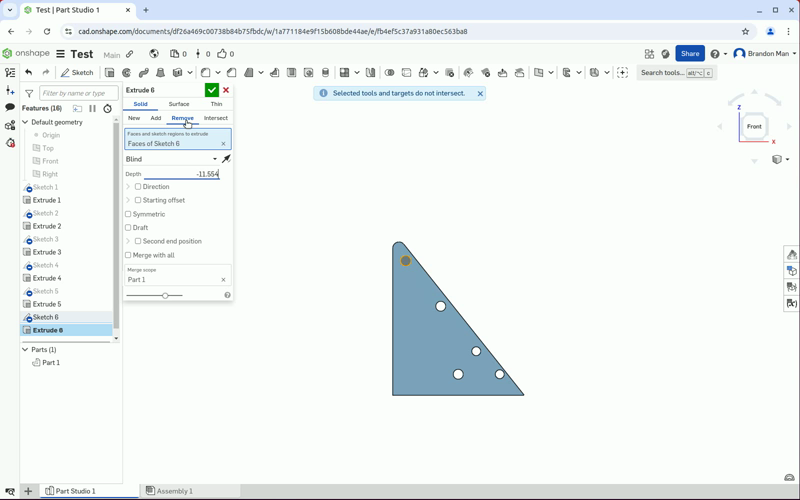
key(tab, 6)
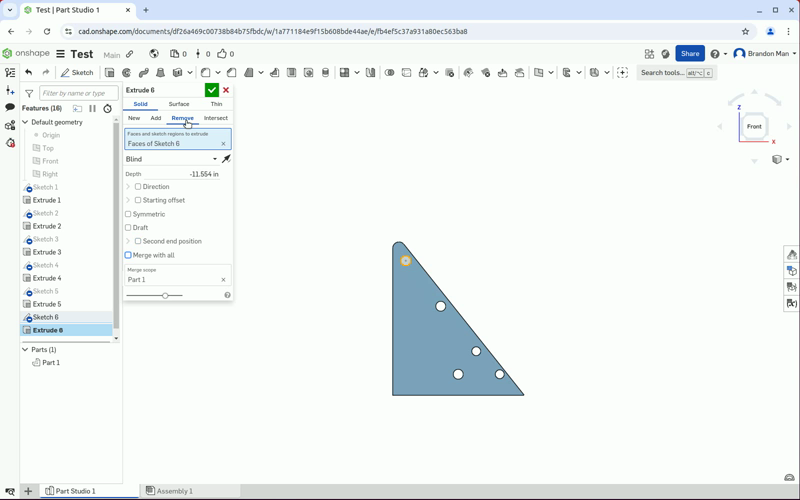
key(space)
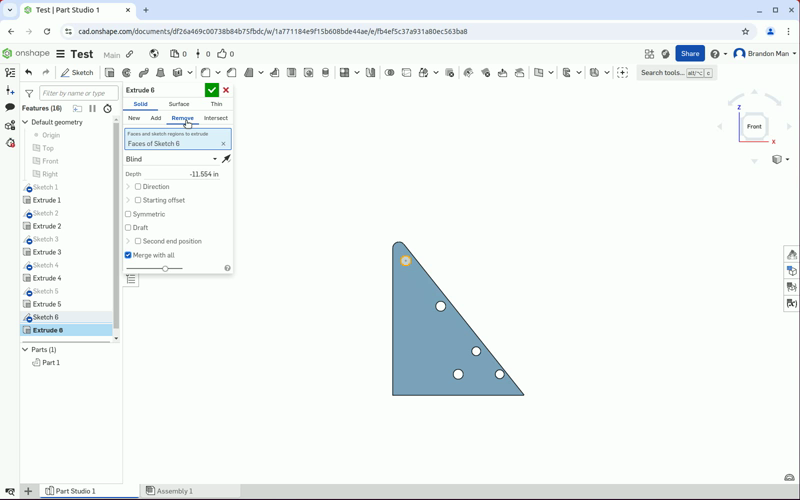
key(enter)
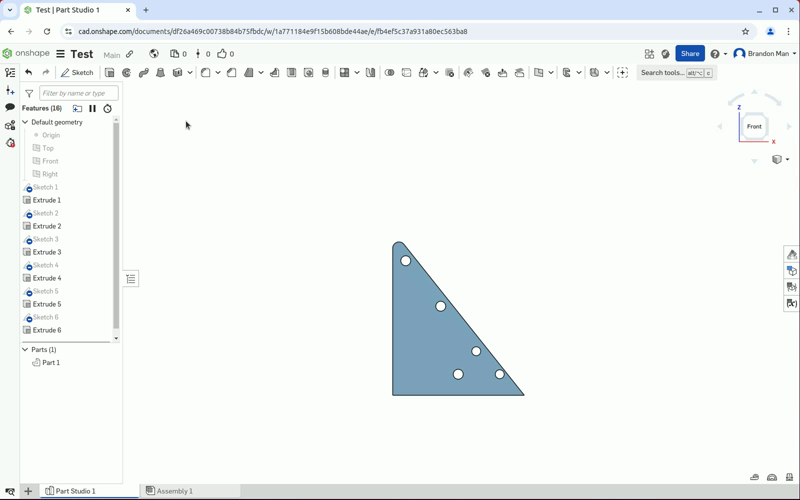
key(shift+h)
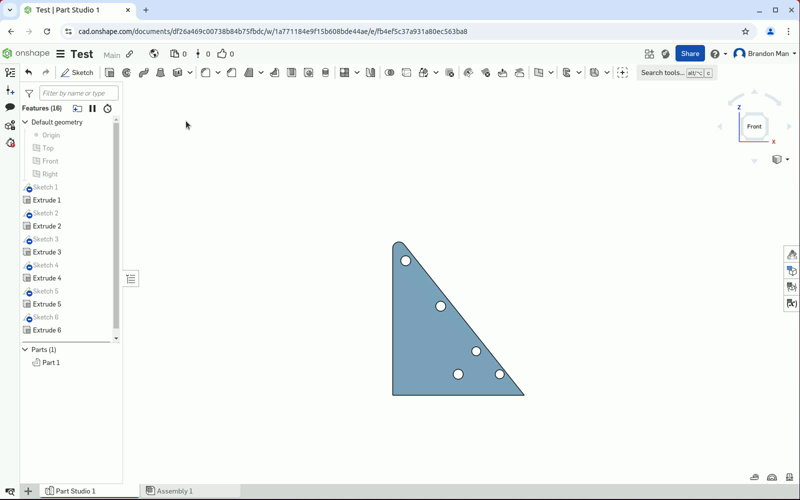
key(shift+h)
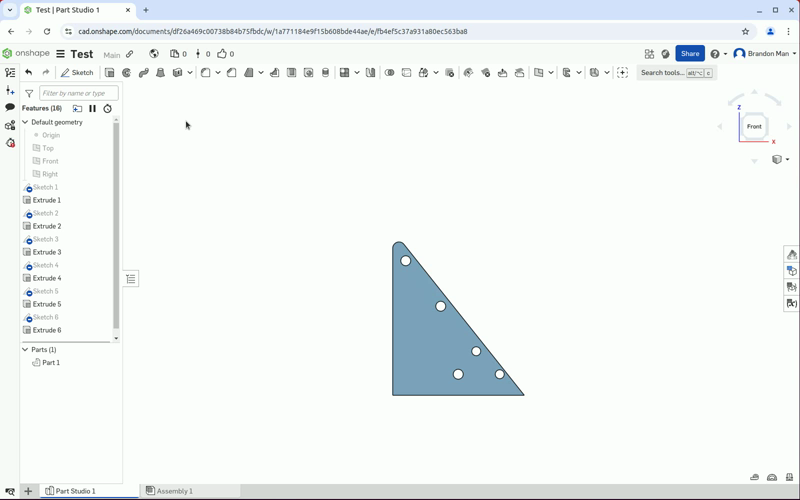
mouse_move(69, 189)
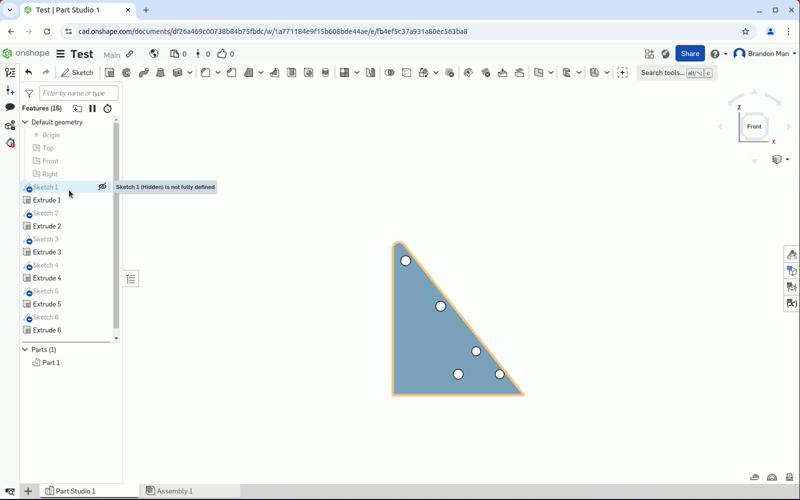
click(69, 189)
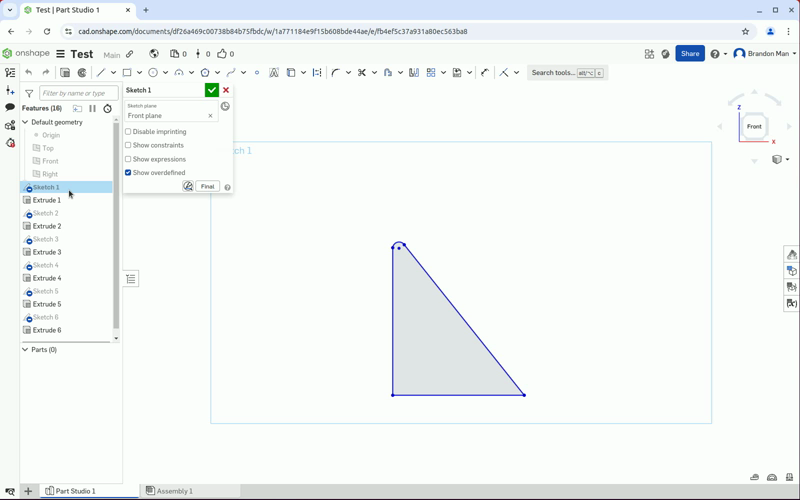
mouse_move(229, 92)
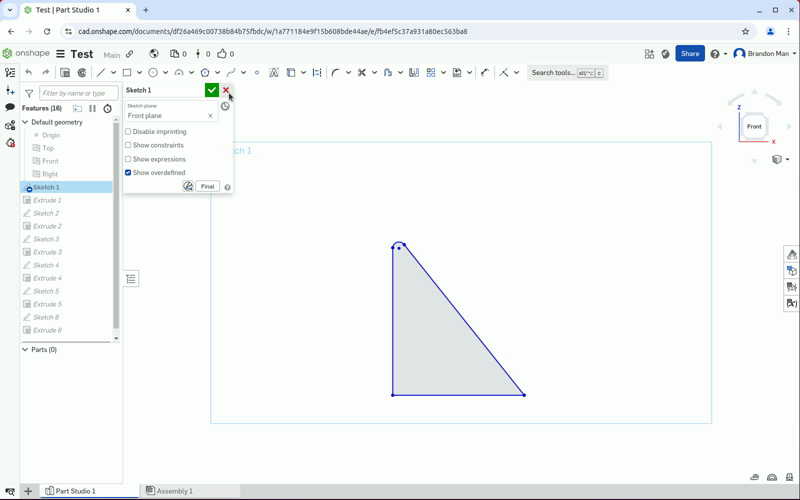
click(229, 92)
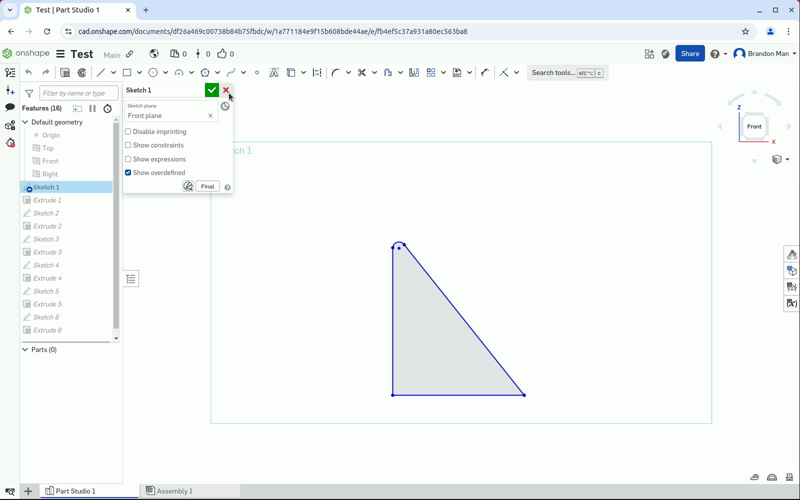
key(shift+s)
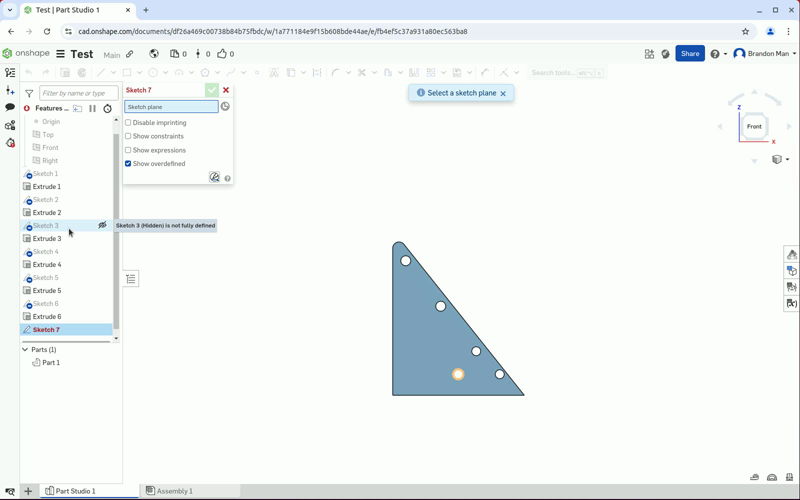
scroll(3)
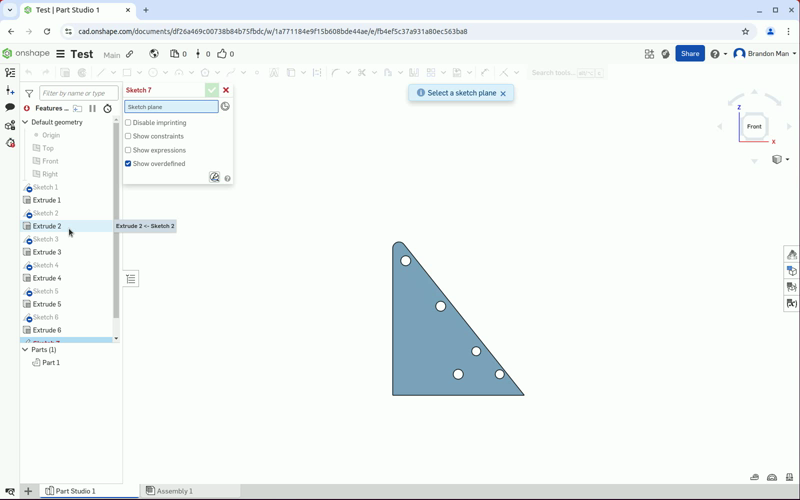
mouse_move(69, 163)
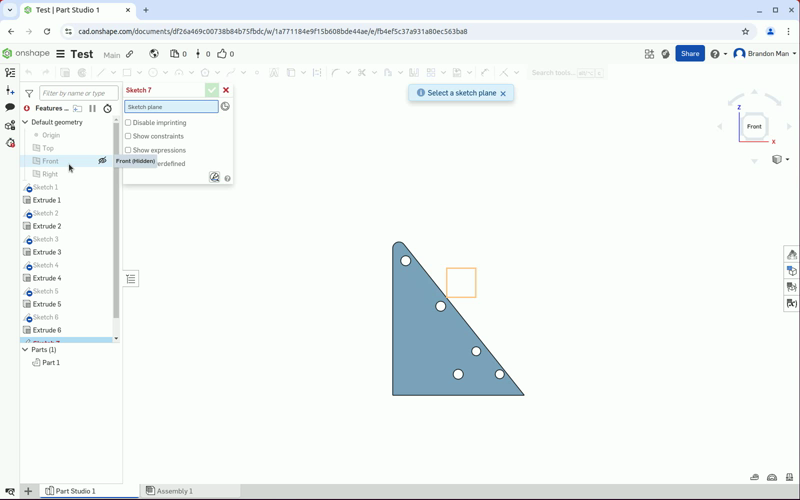
click(69, 163)
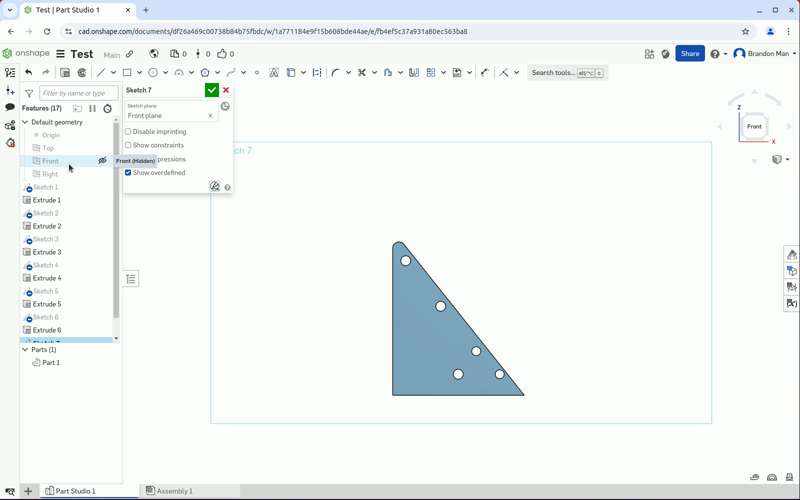
mouse_move(73, 352)
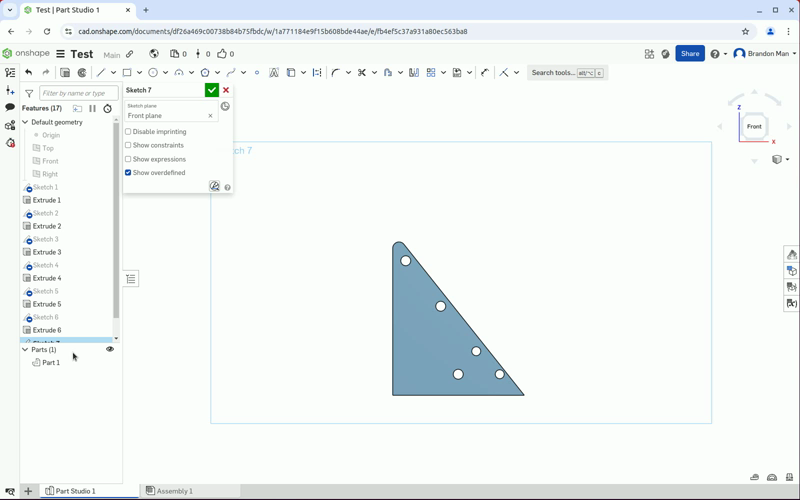
key(y)
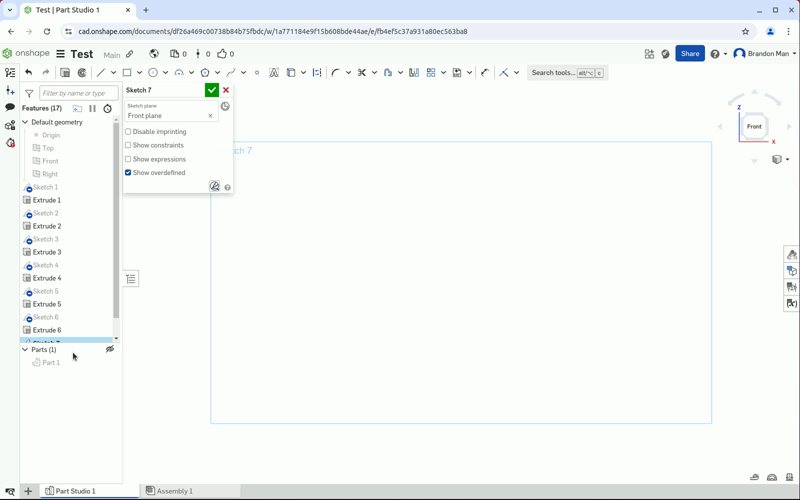
key(c)
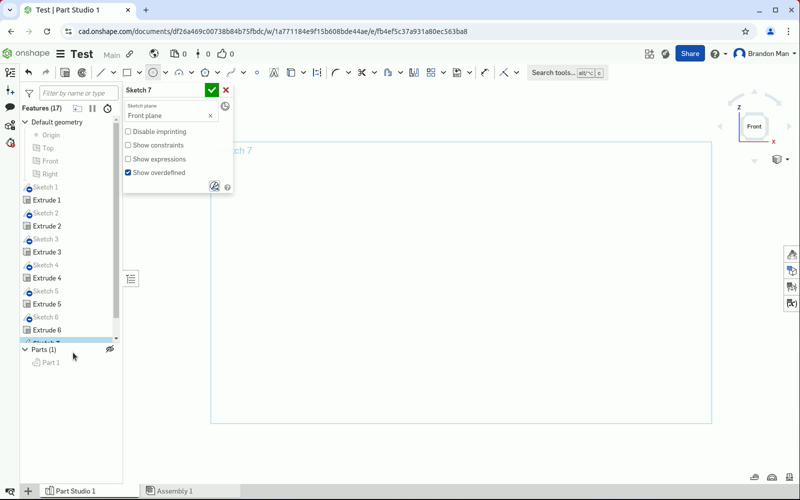
key_down(shift)
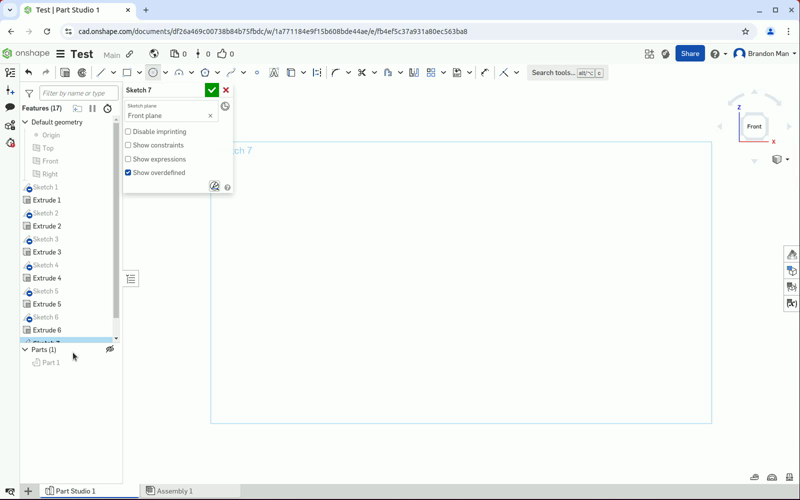
mouse_move(405, 374)
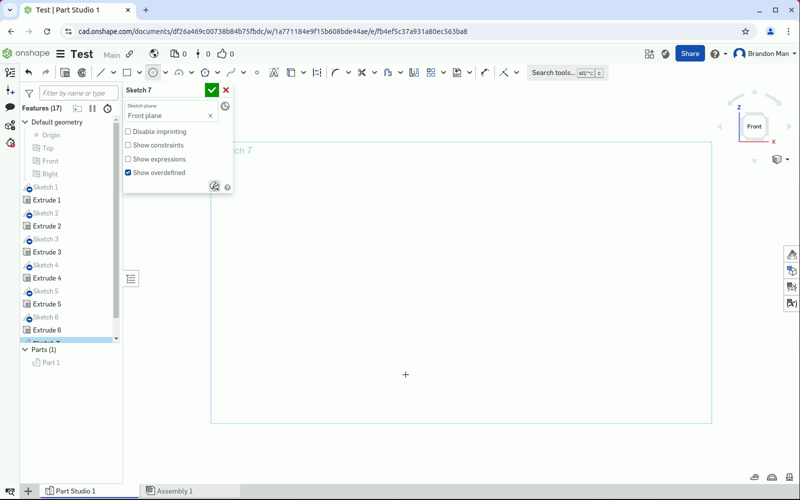
click(405, 374)
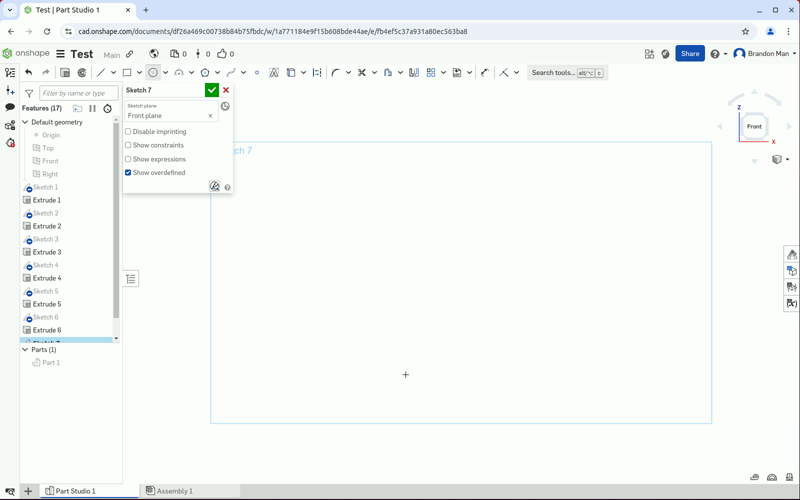
key_up(shift)
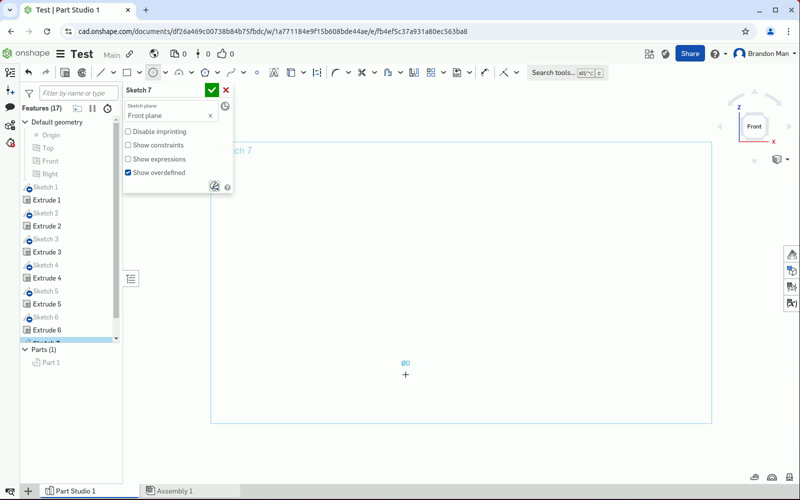
mouse_move(410, 374)
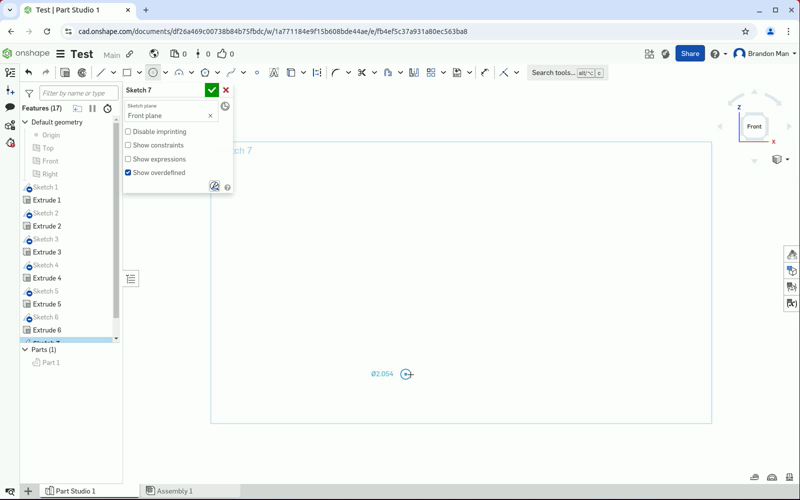
click(410, 374)
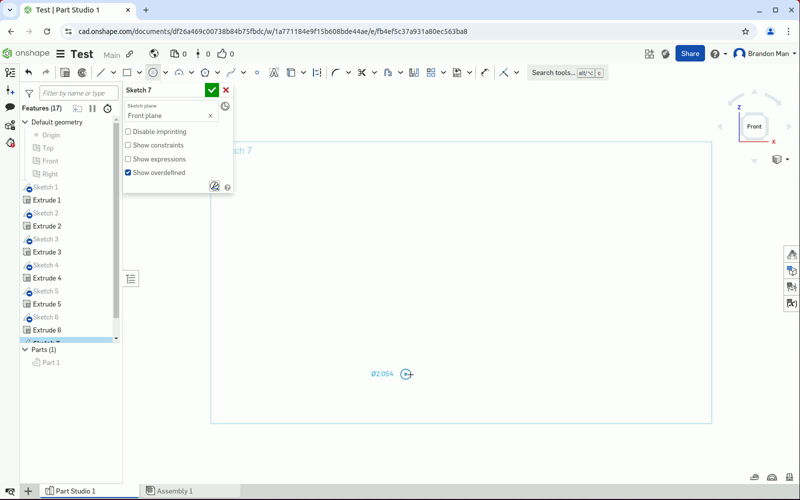
key(esc)
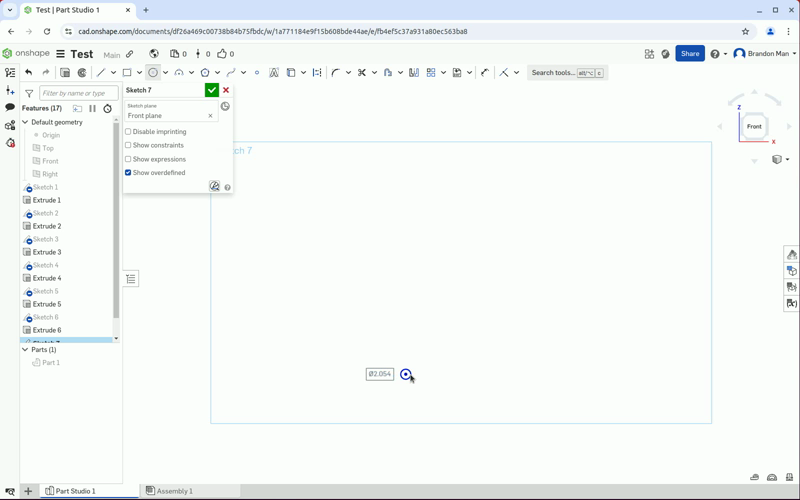
mouse_move(408, 374)
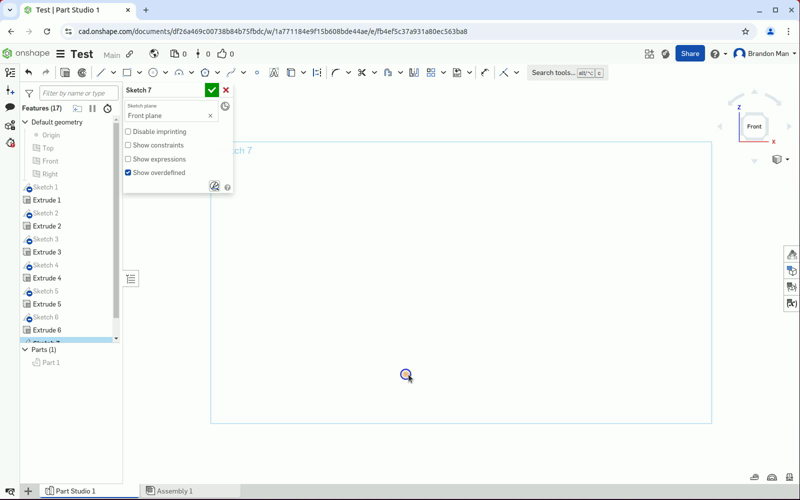
scroll(6)
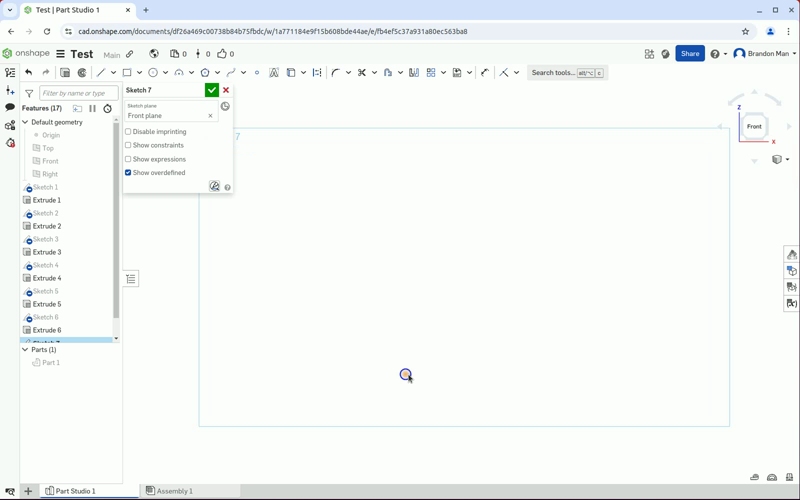
scroll(6)
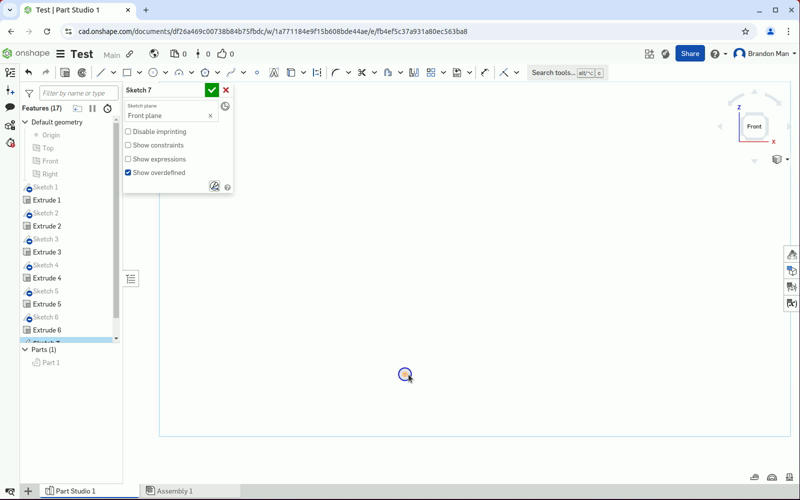
scroll(6)
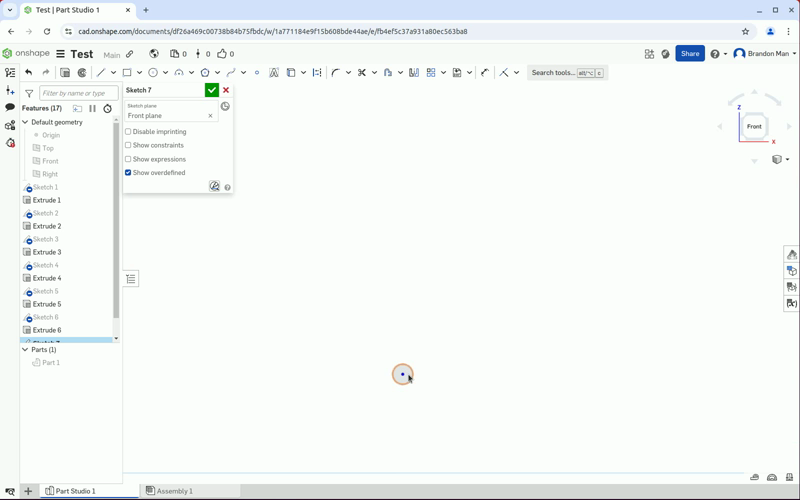
scroll(6)
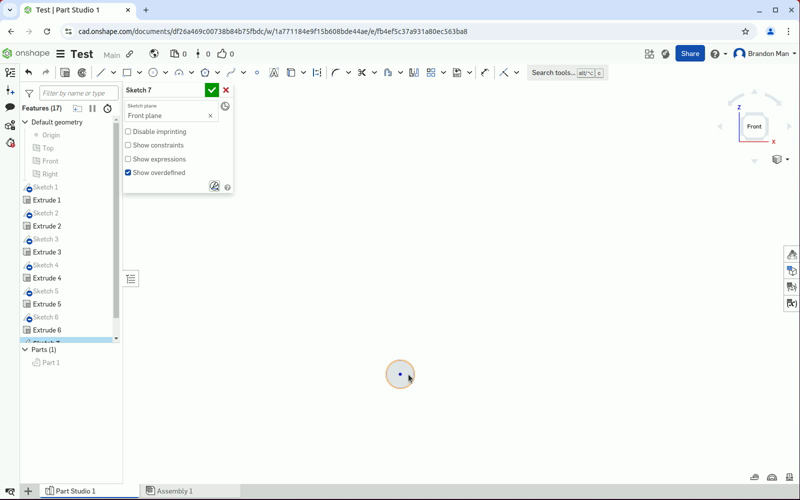
scroll(6)
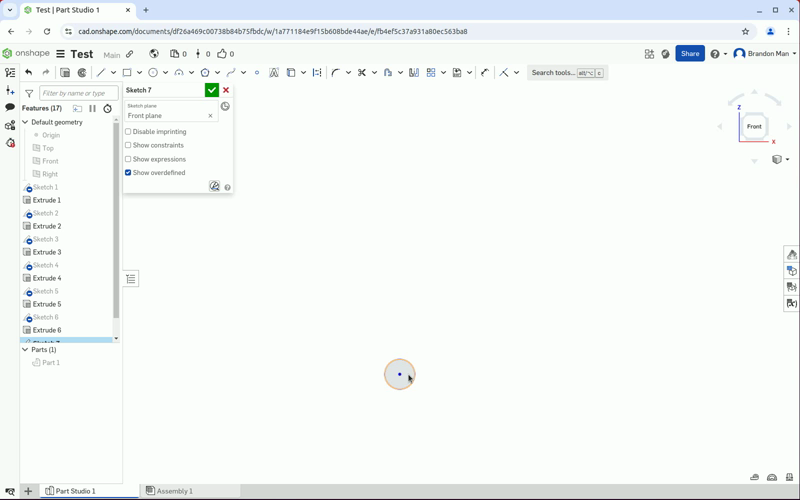
scroll(6)
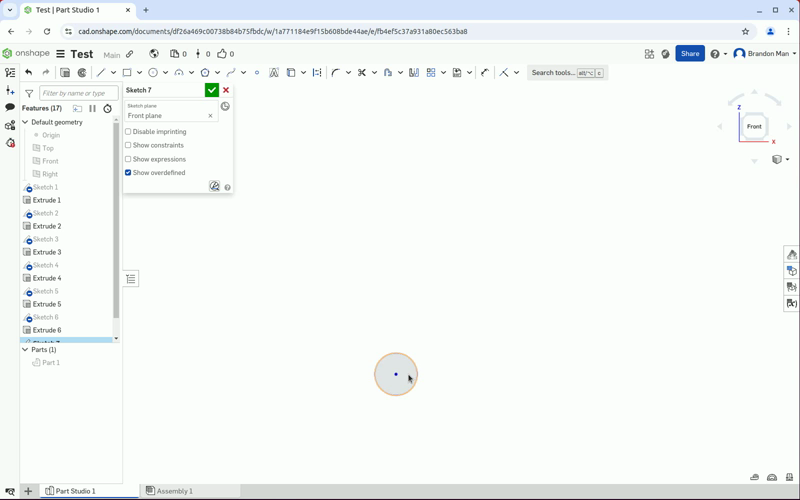
scroll(6)
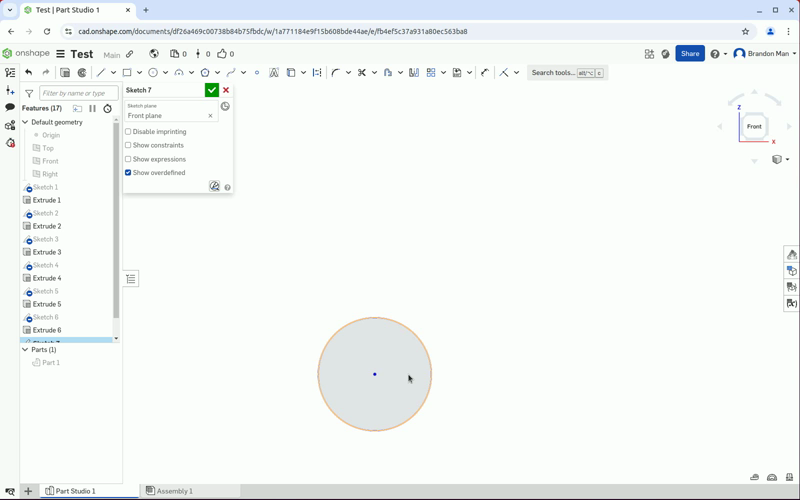
click(408, 374)
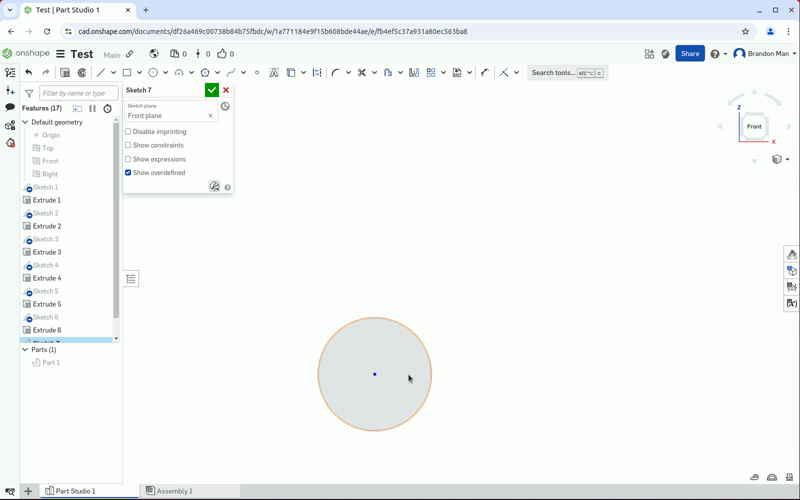
scroll(-6)
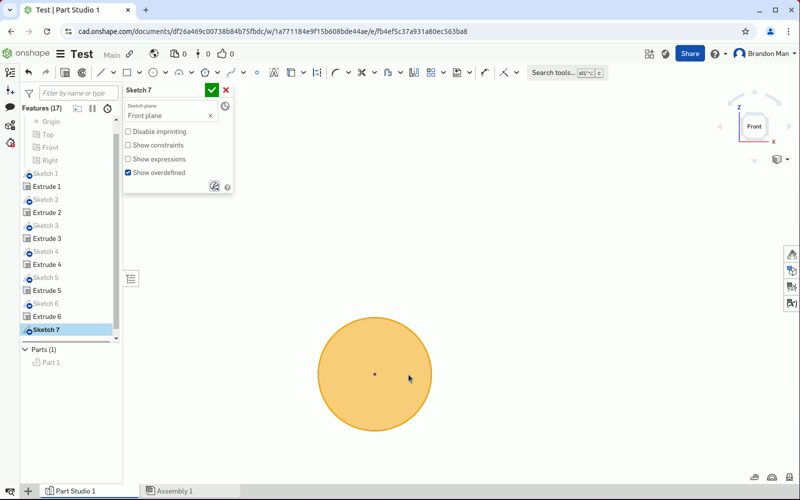
scroll(-6)
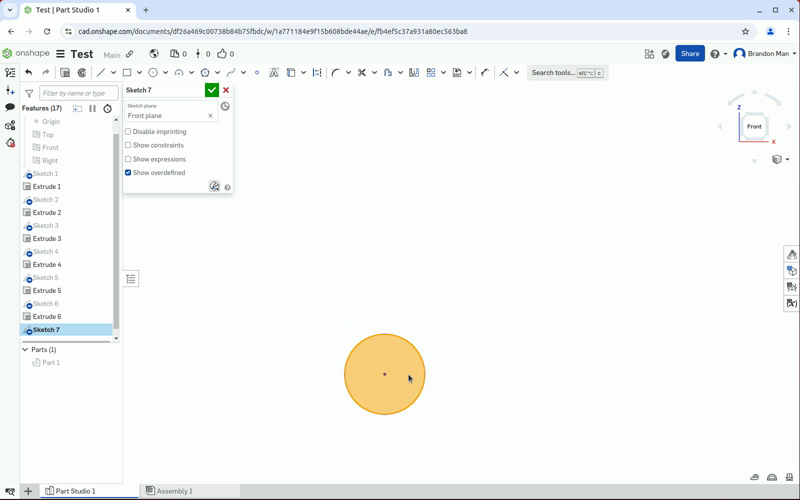
scroll(-6)
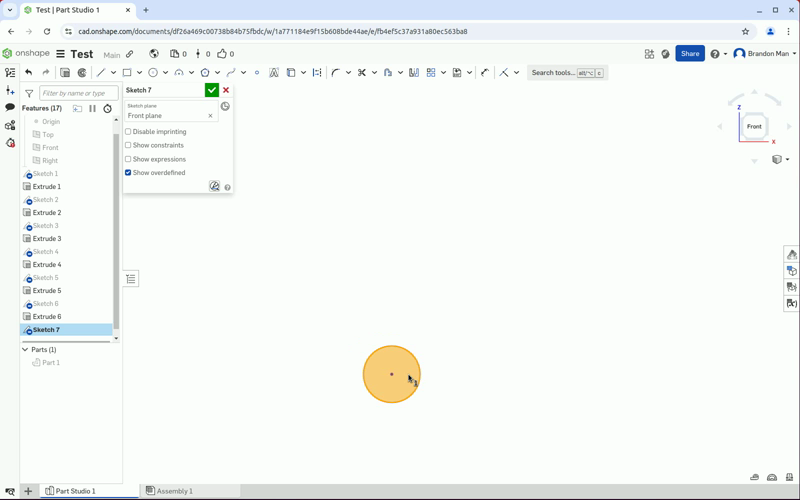
scroll(-6)
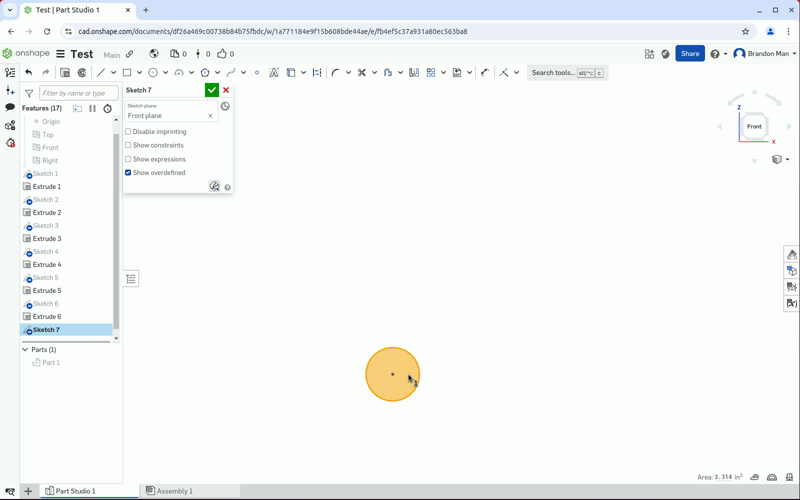
scroll(-6)
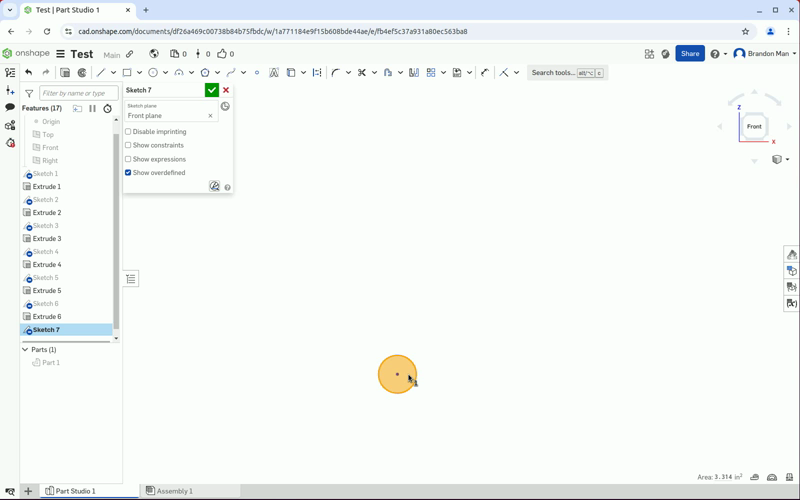
scroll(-6)
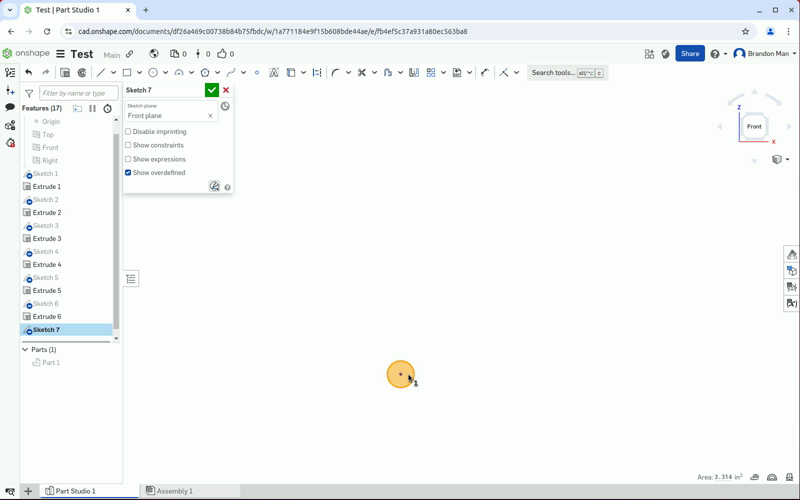
scroll(-6)
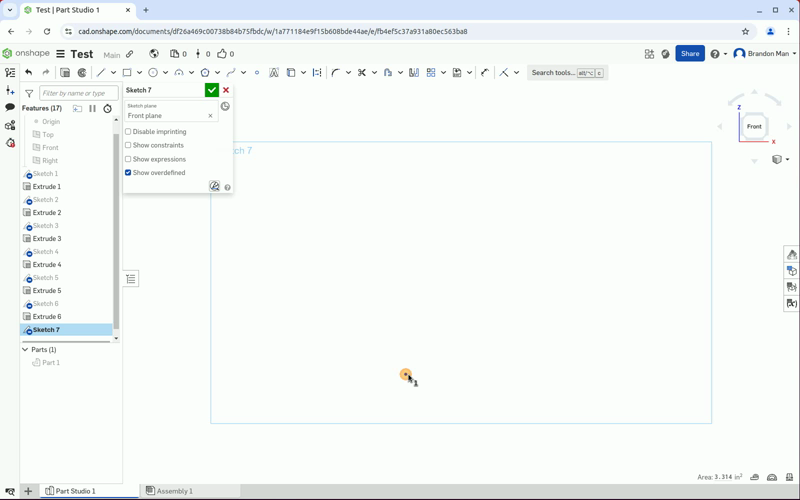
mouse_move(73, 352)
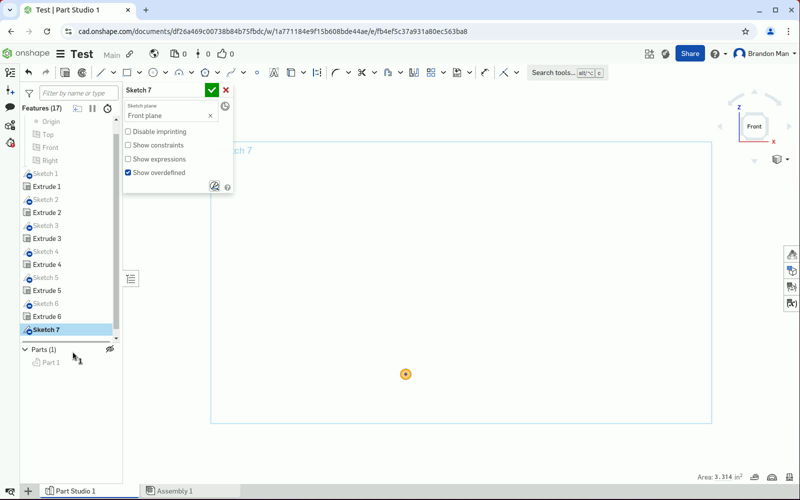
key(shift+y)
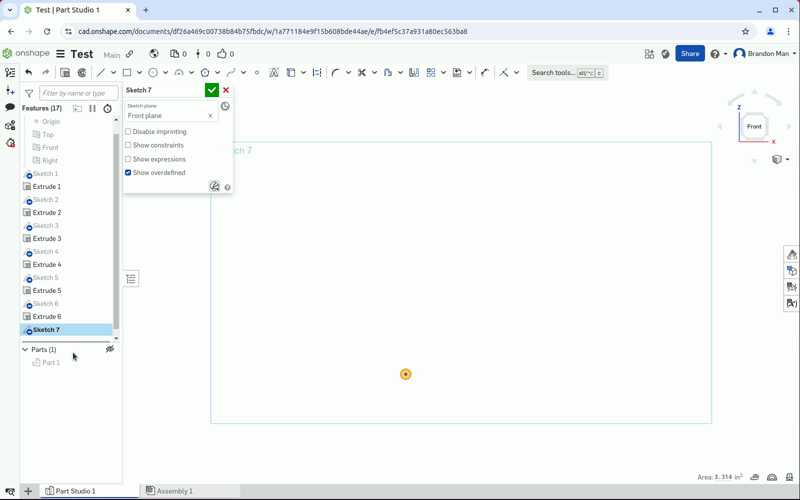
key(shift+e)
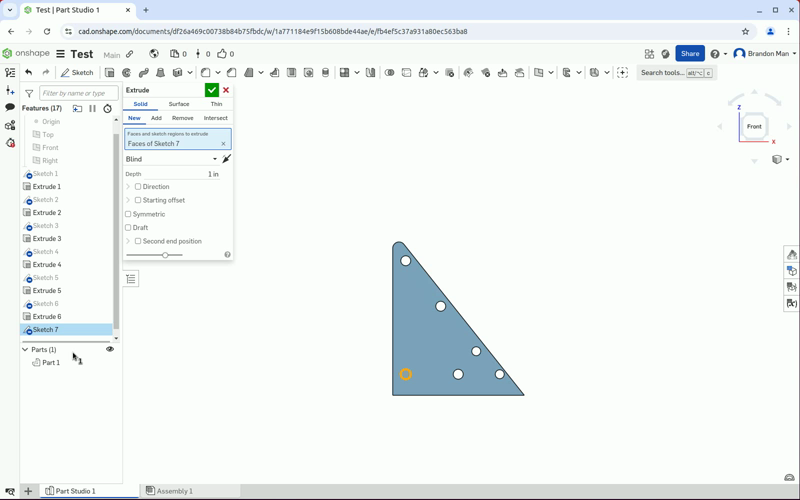
mouse_move(143, 106)
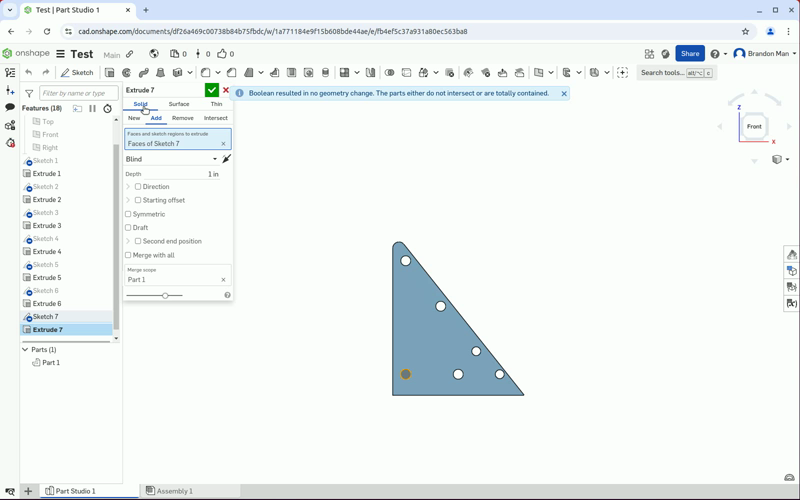
click(143, 106)
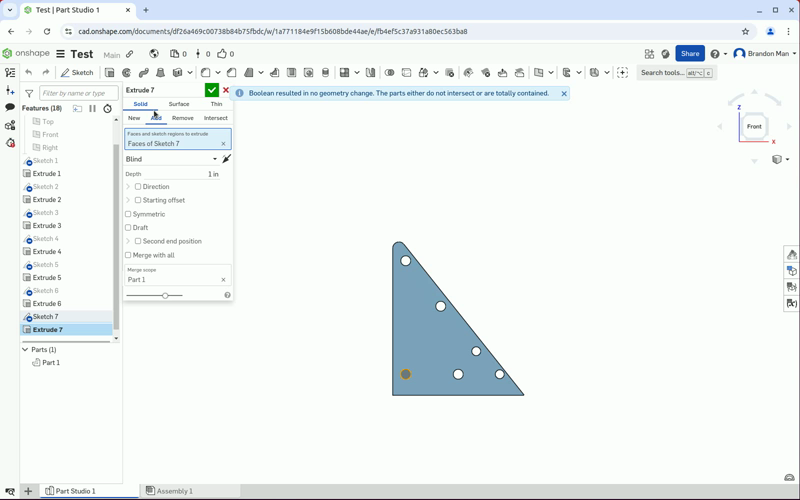
mouse_move(186, 120)
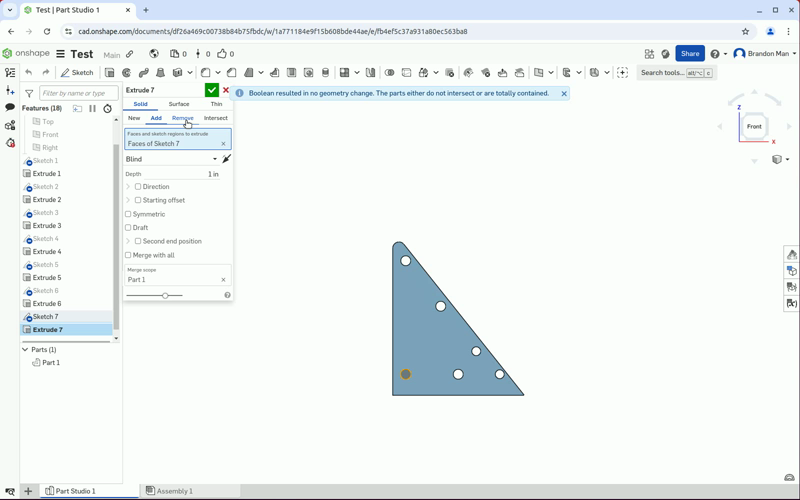
click(186, 120)
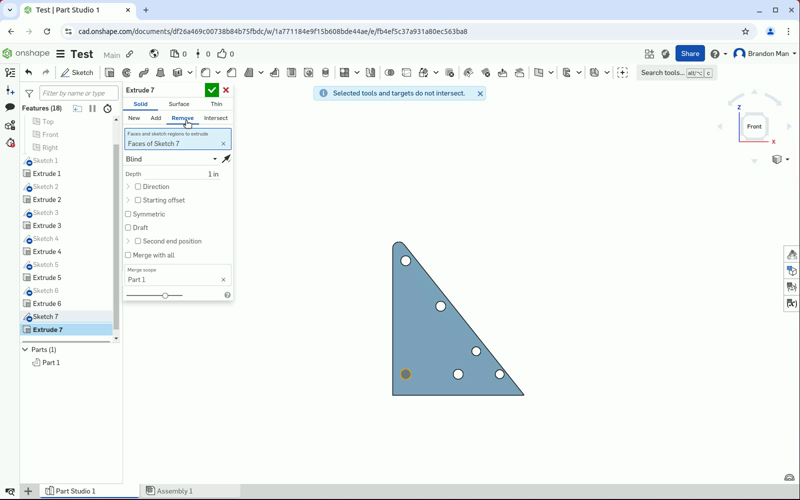
key(tab, 4)
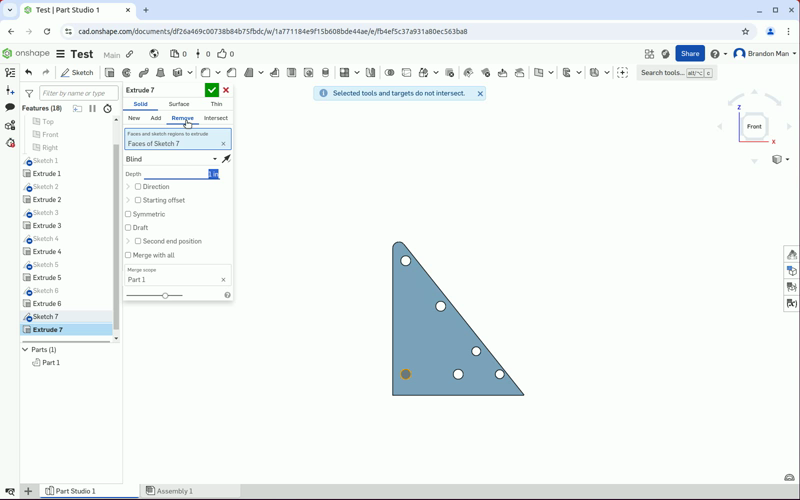
text(-11.554)
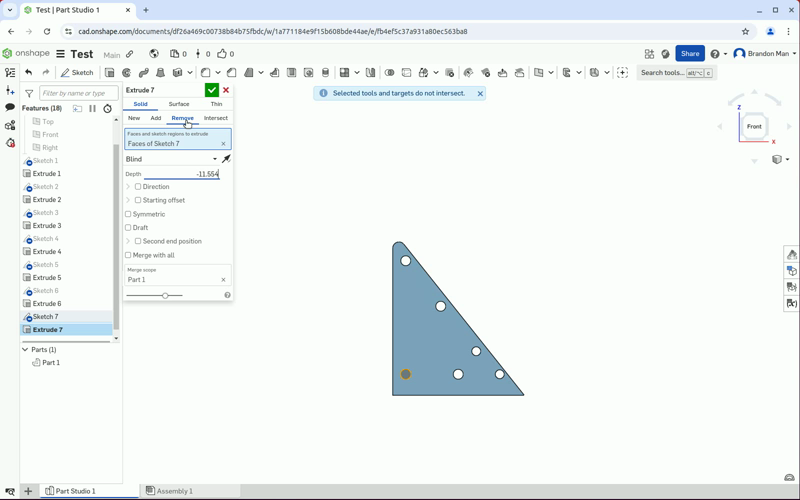
key(tab, 6)
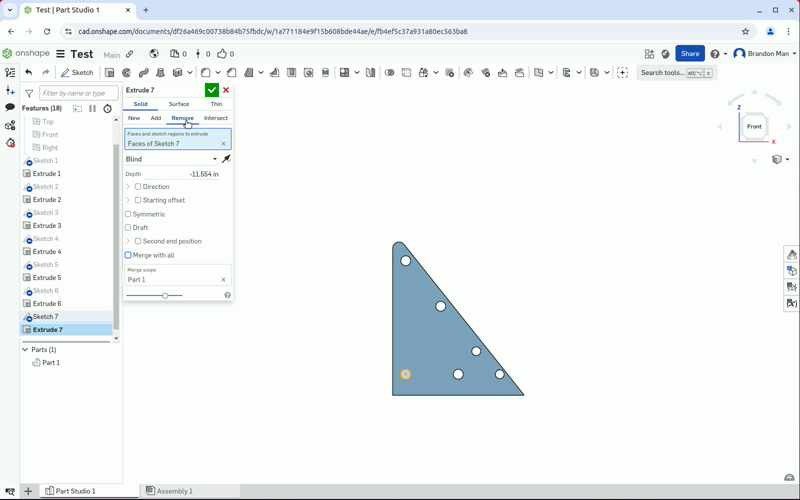
key(space)
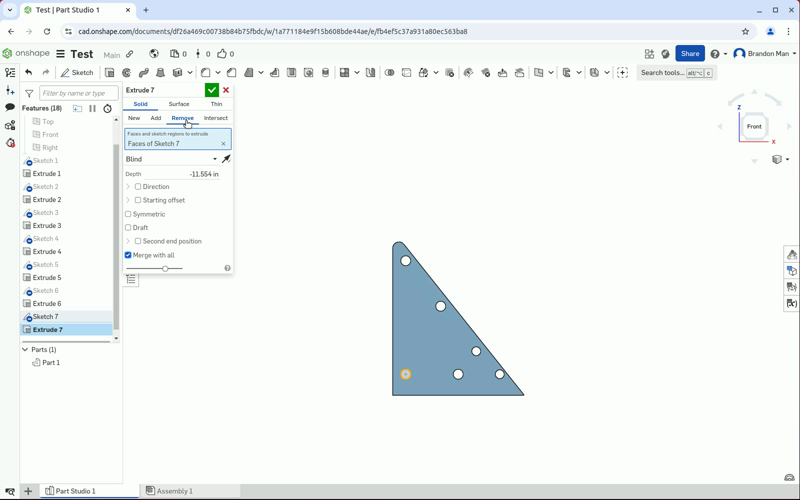
key(enter)
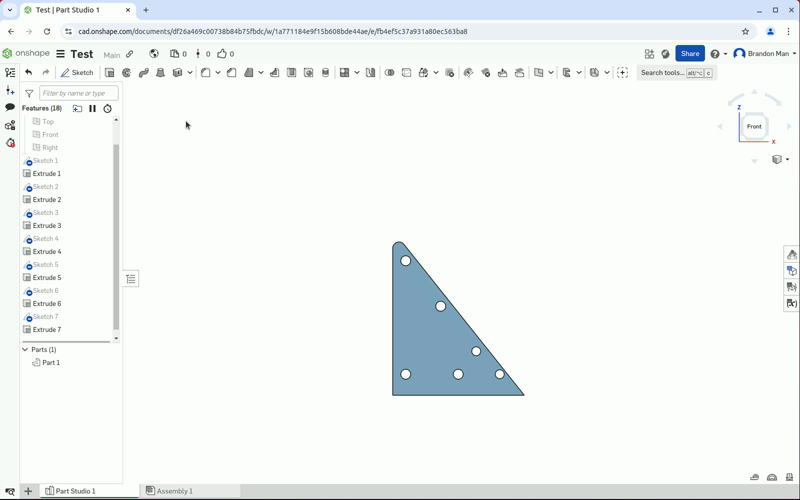
key(shift+h)
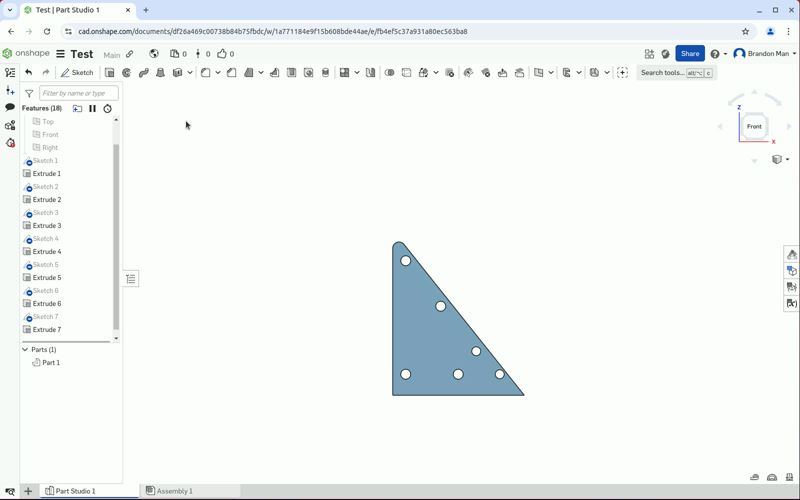
key(shift+h)
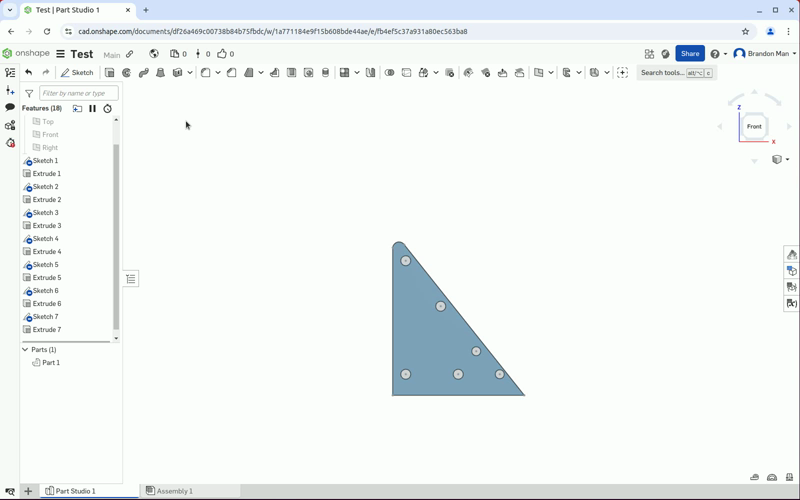
key(shift+7)
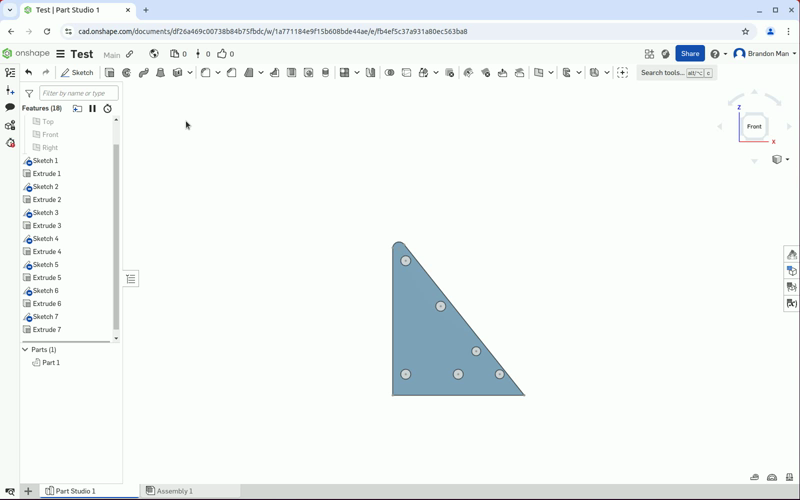
key(left, 2)
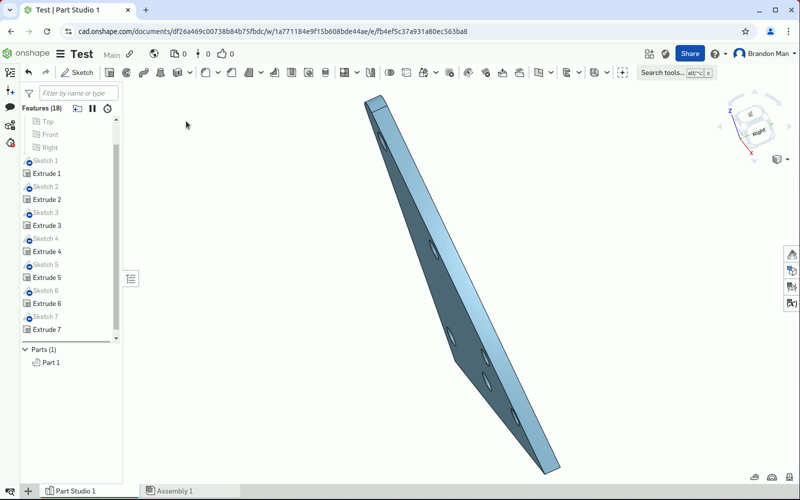
key(down, 2)
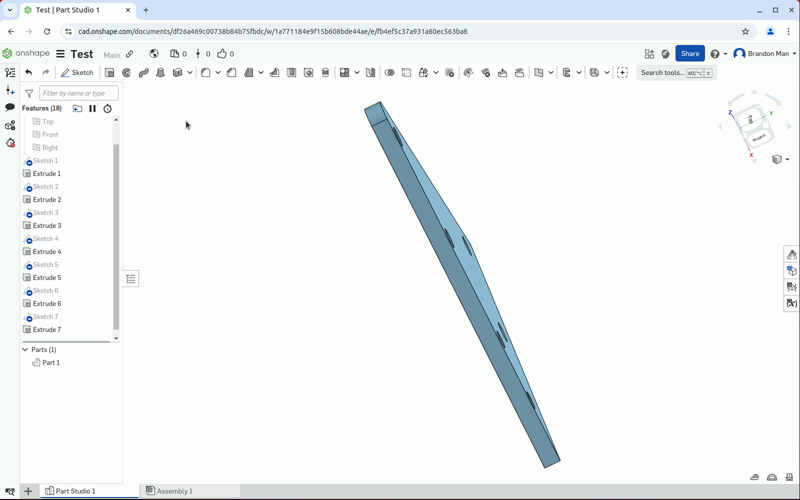
key(up, 2)
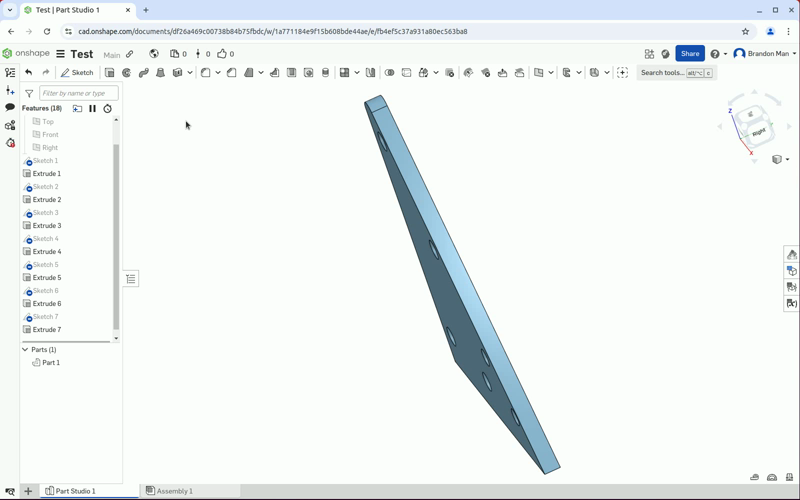
key(right, 2)
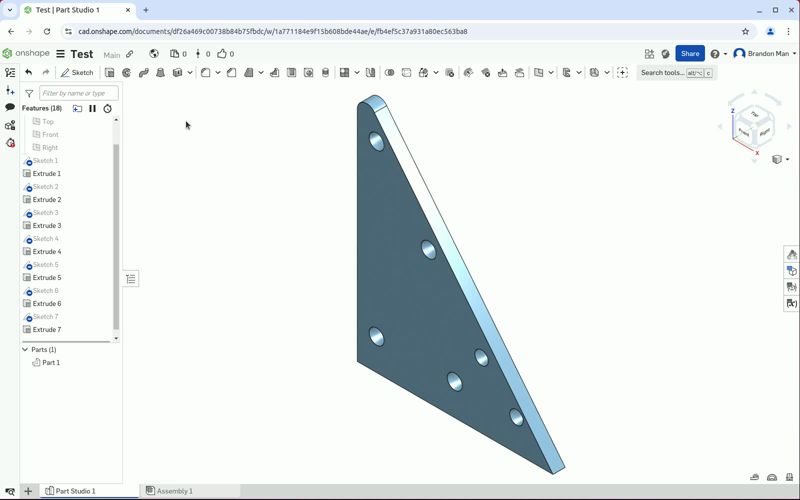
mouse_move(69, 163)
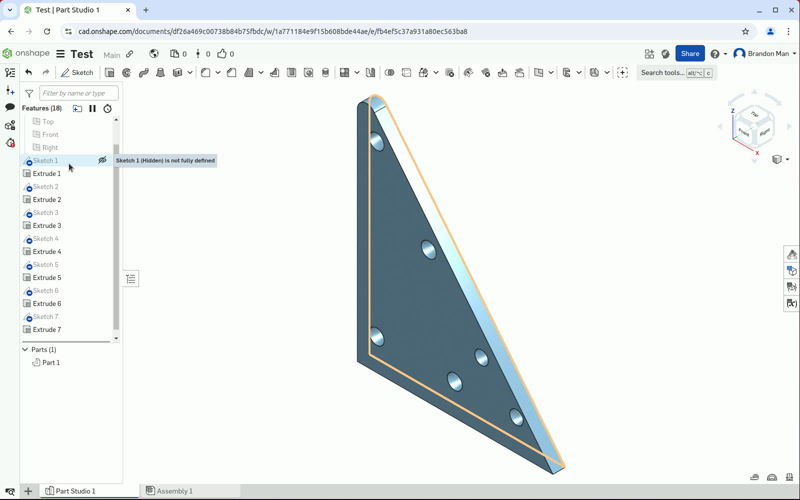
click(69, 163)